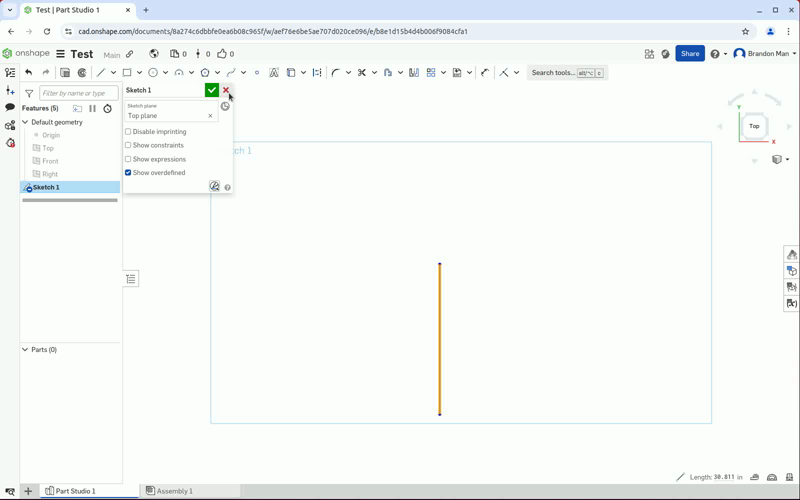
key(shift+h)
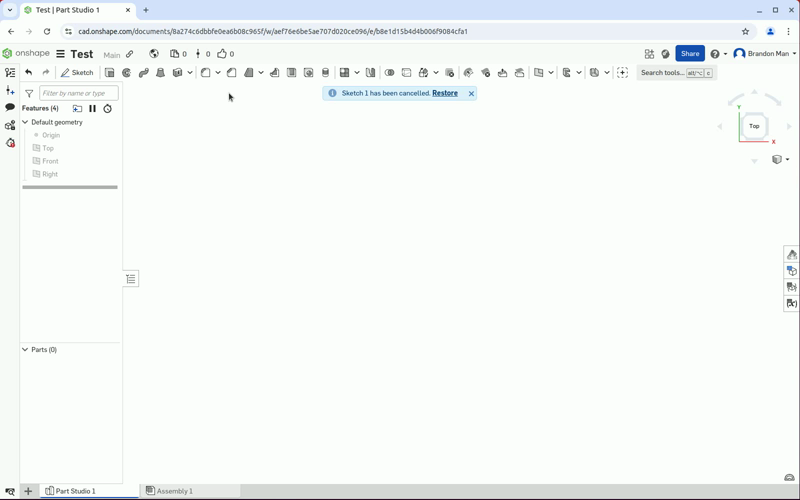
mouse_move(73, 352)
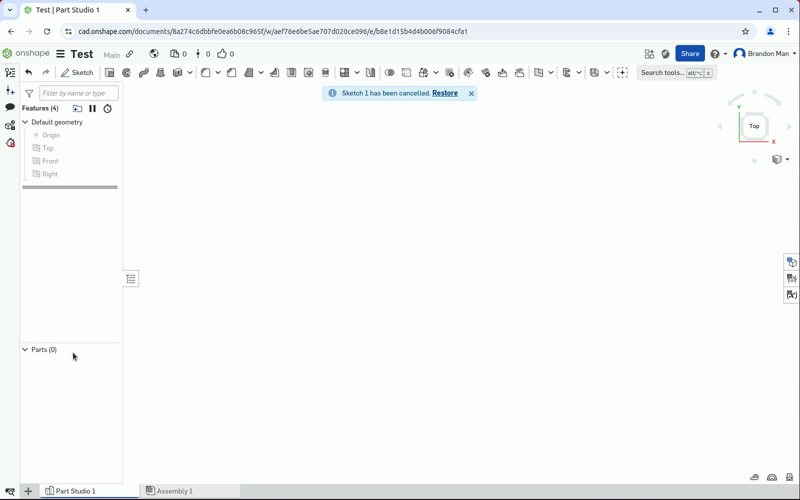
key(y)
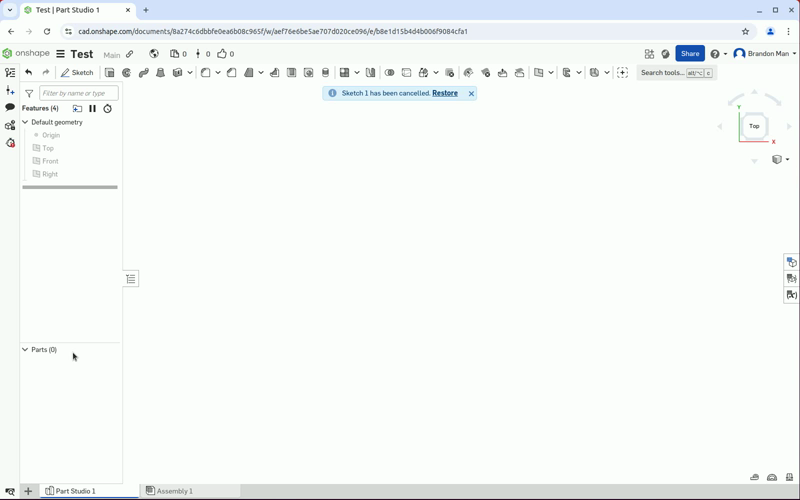
key(shift+p)
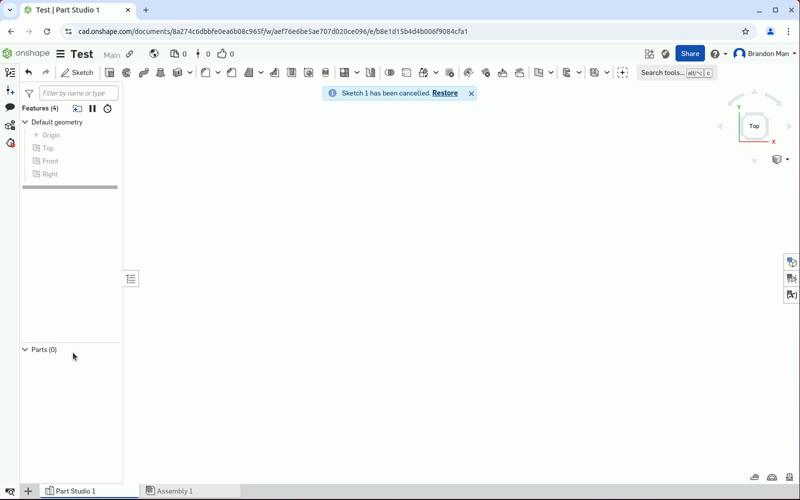
key(space)
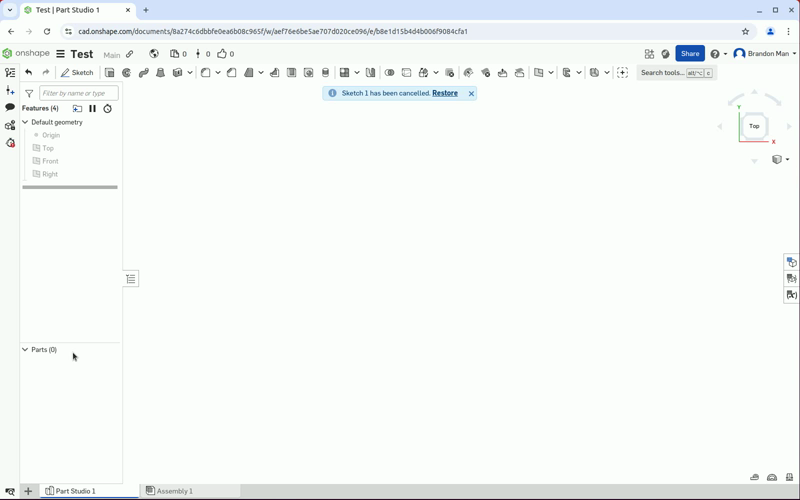
key_down(shift)
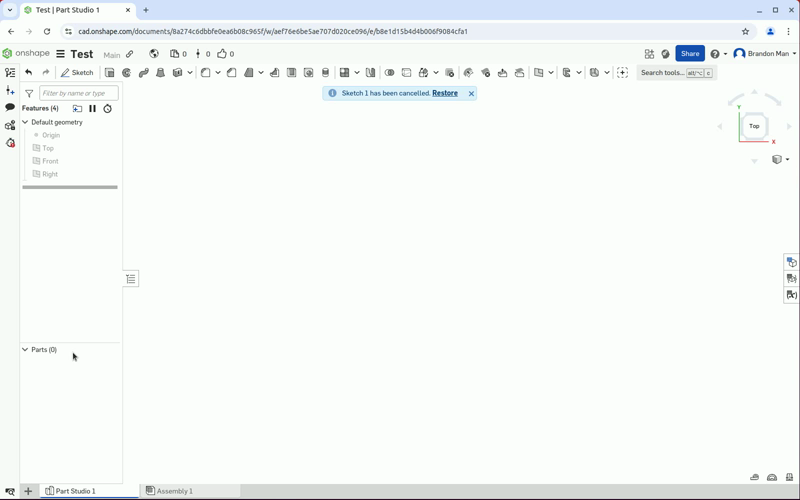
key(up)
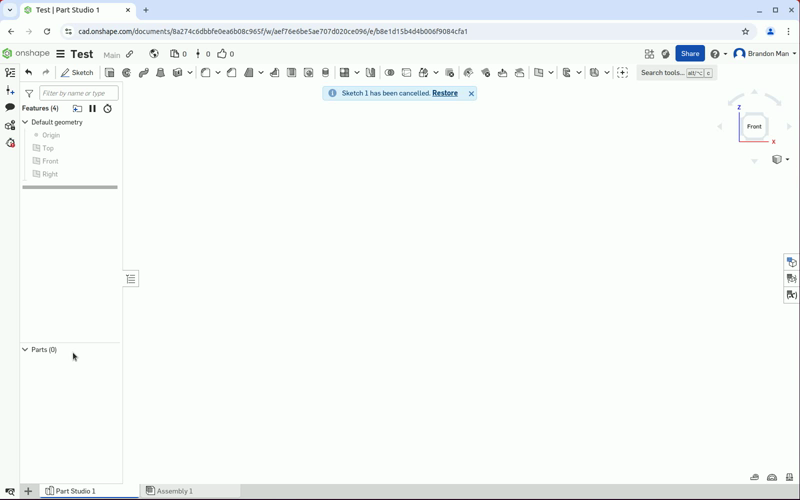
key_up(shift)
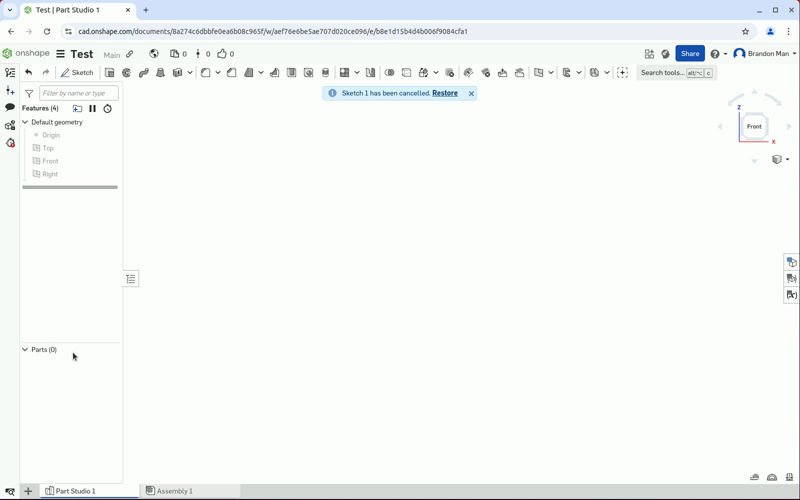
mouse_move(73, 352)
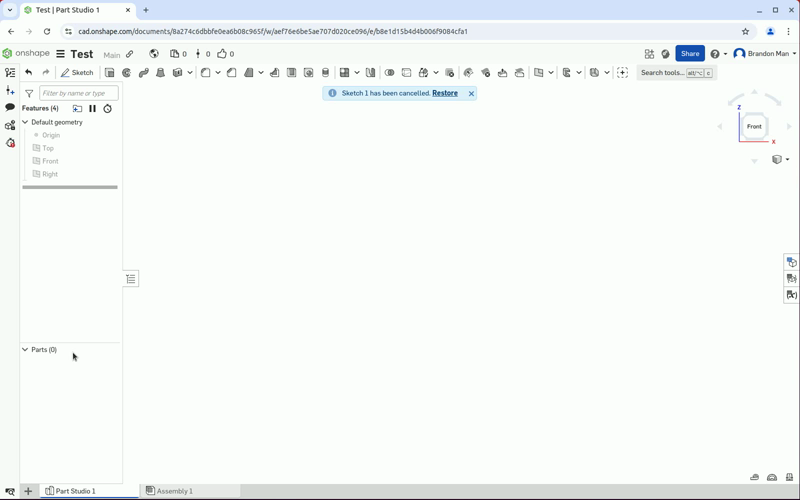
key(shift+y)
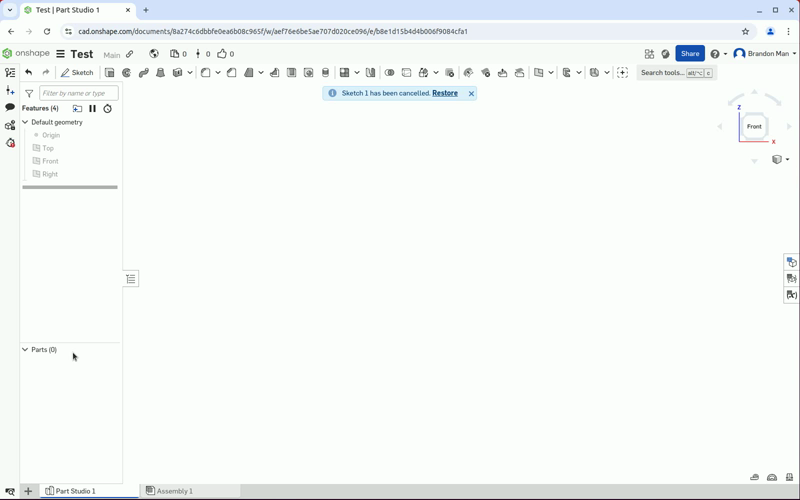
key(shift+s)
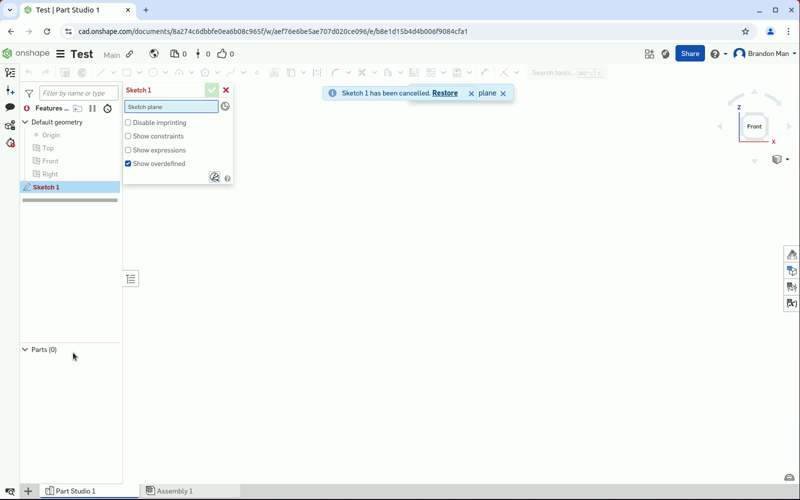
mouse_move(73, 163)
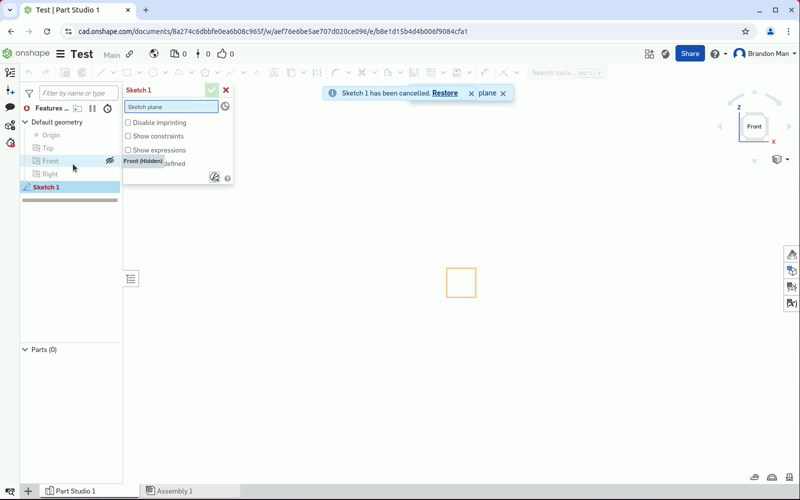
click(73, 163)
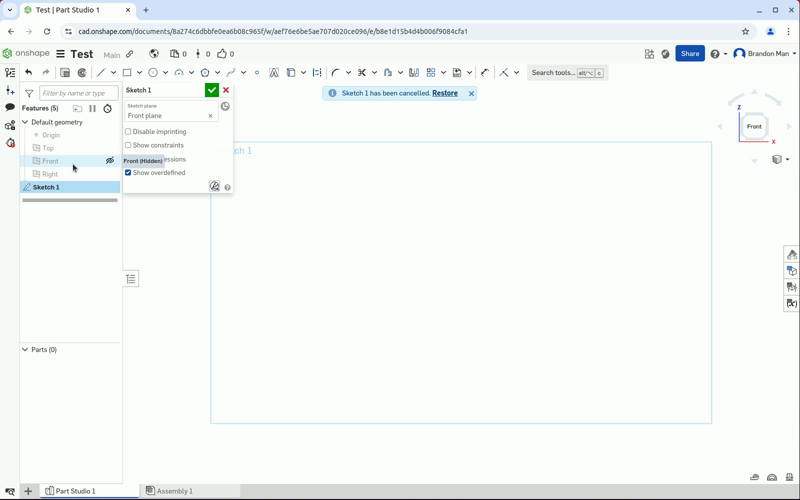
mouse_move(73, 352)
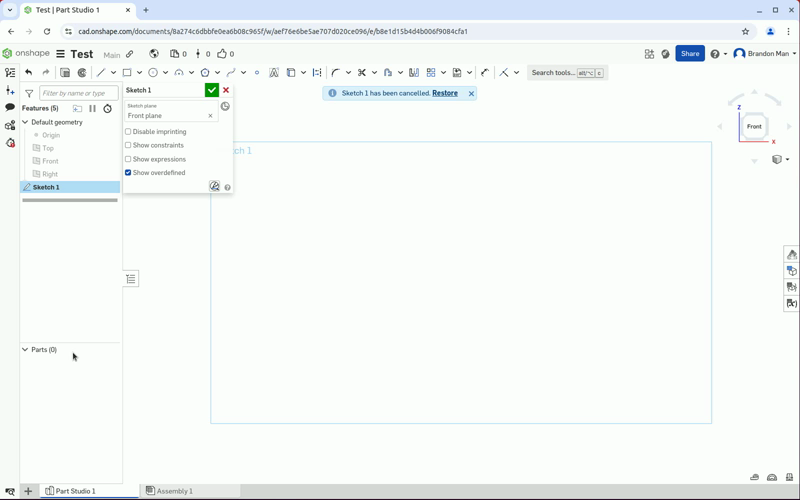
key(y)
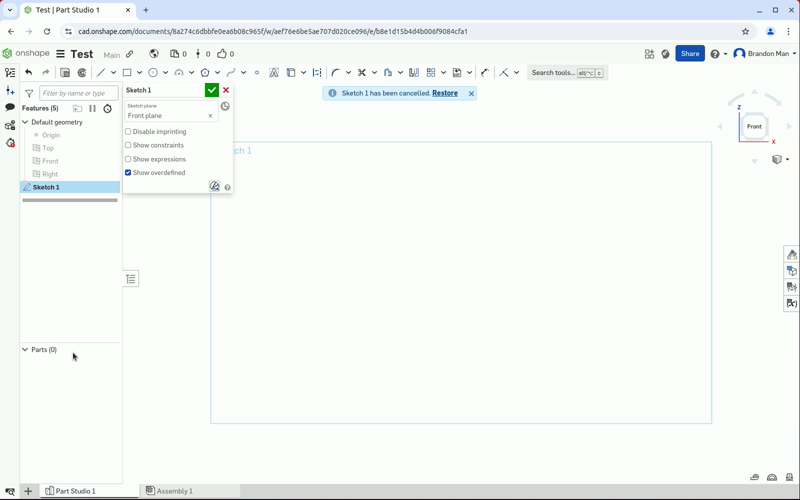
key(l)
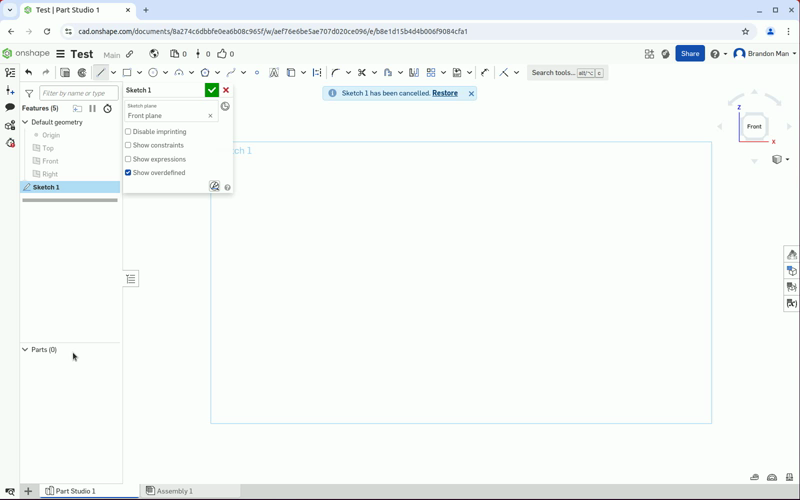
key_down(shift)
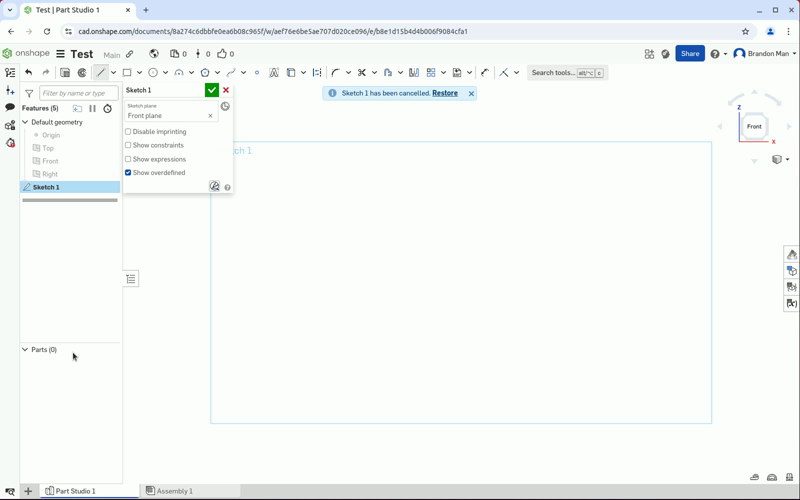
mouse_move(481, 228)
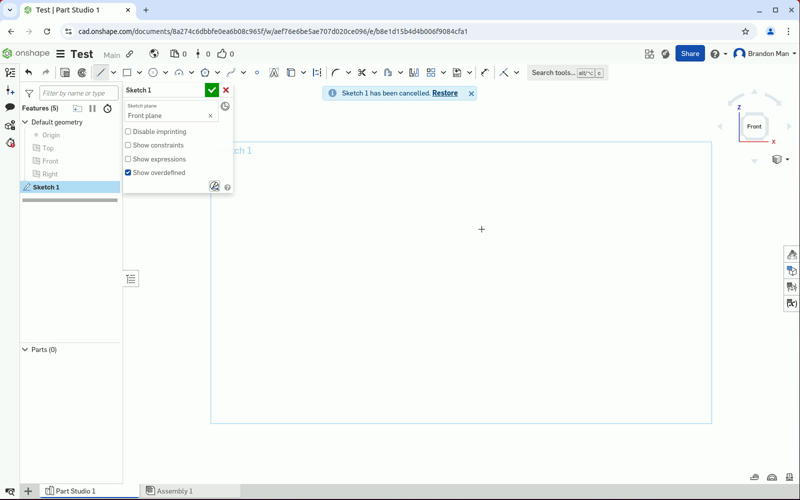
click(481, 228)
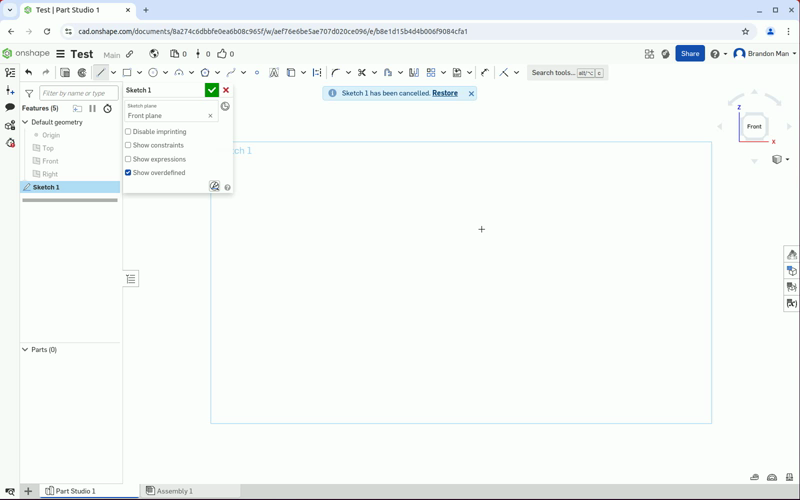
key_up(shift)
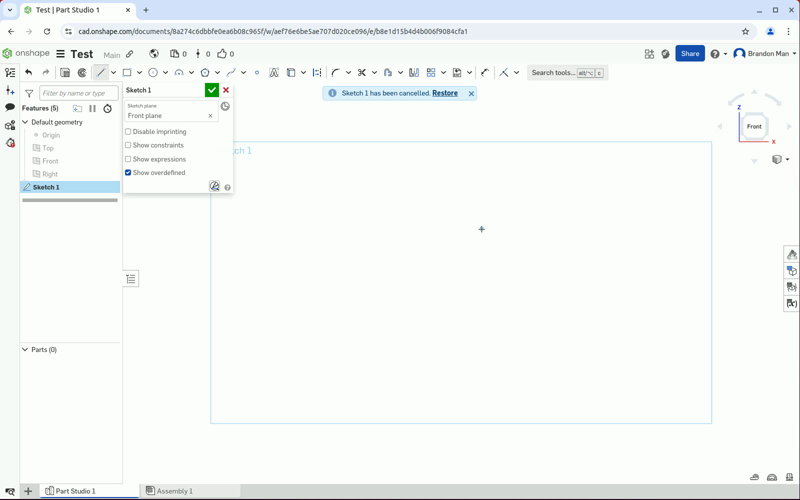
key_down(shift)
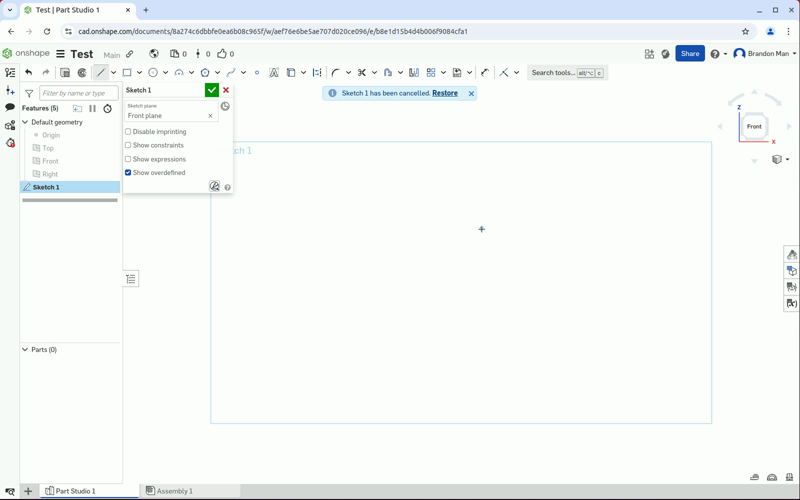
mouse_move(511, 228)
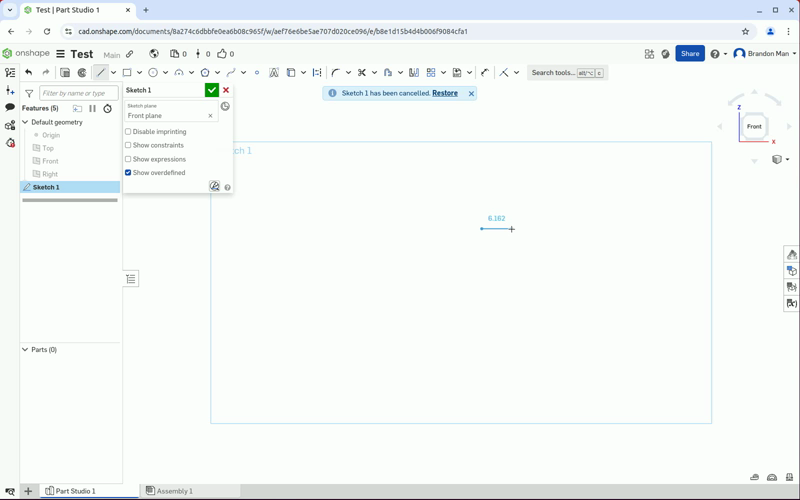
mouse_move(525, 228)
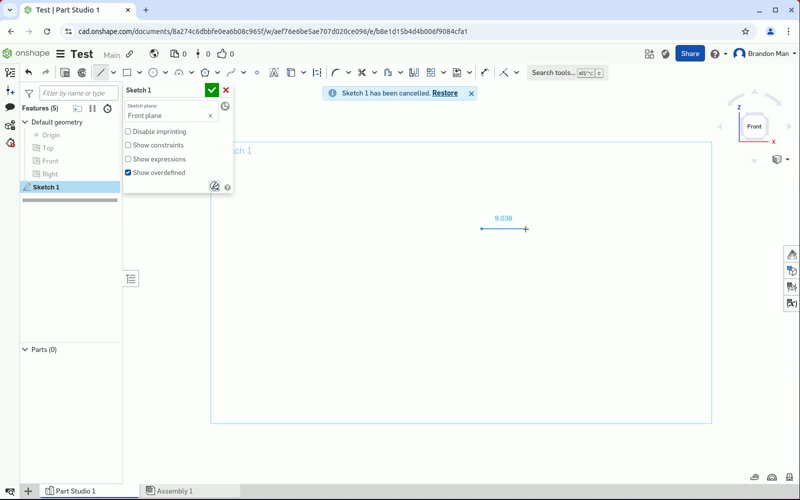
click(525, 228)
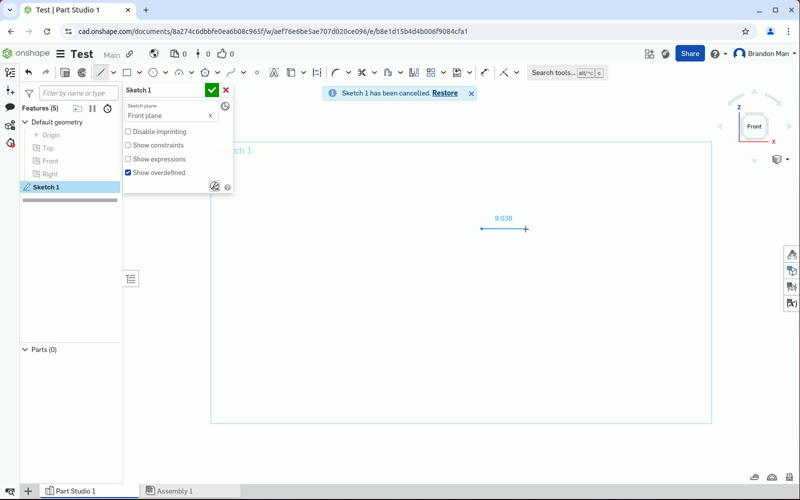
key_up(shift)
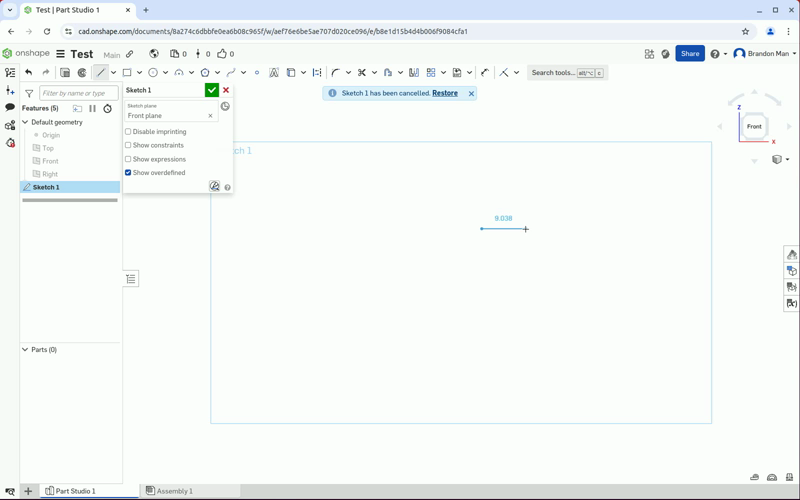
key_down(shift)
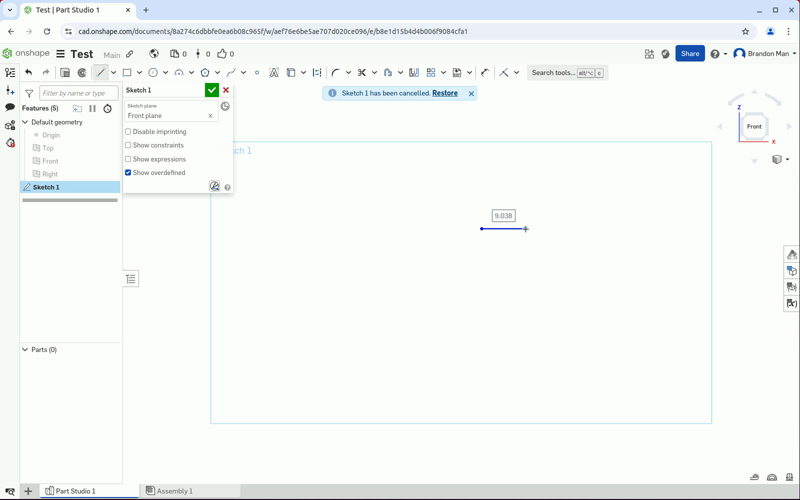
mouse_move(555, 228)
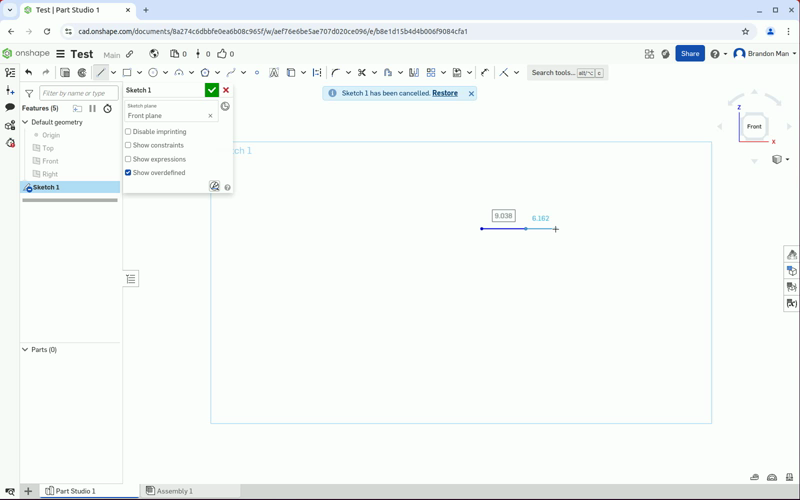
mouse_move(525, 183)
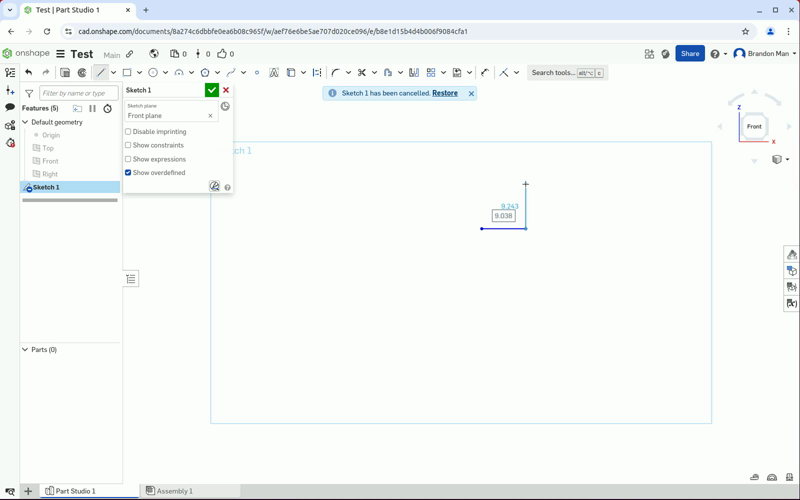
click(525, 183)
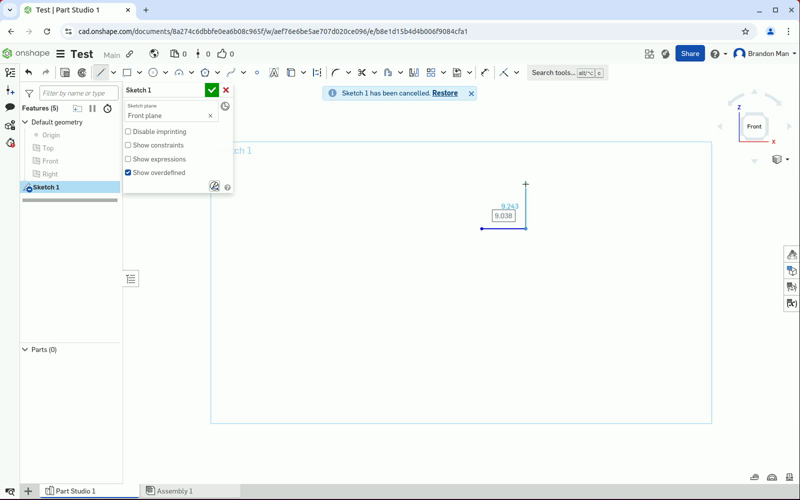
key_up(shift)
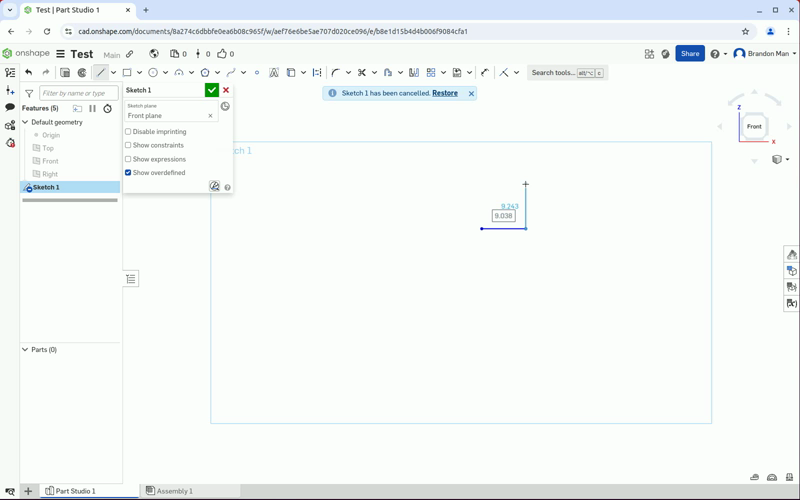
key_down(shift)
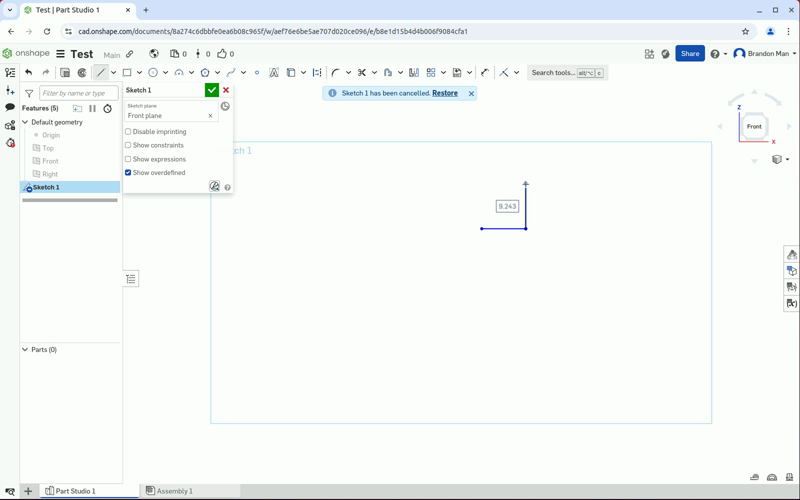
mouse_move(555, 183)
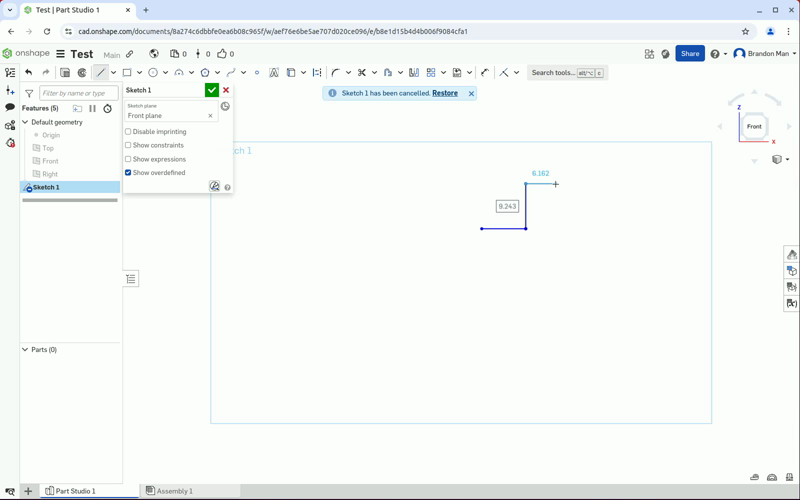
mouse_move(481, 183)
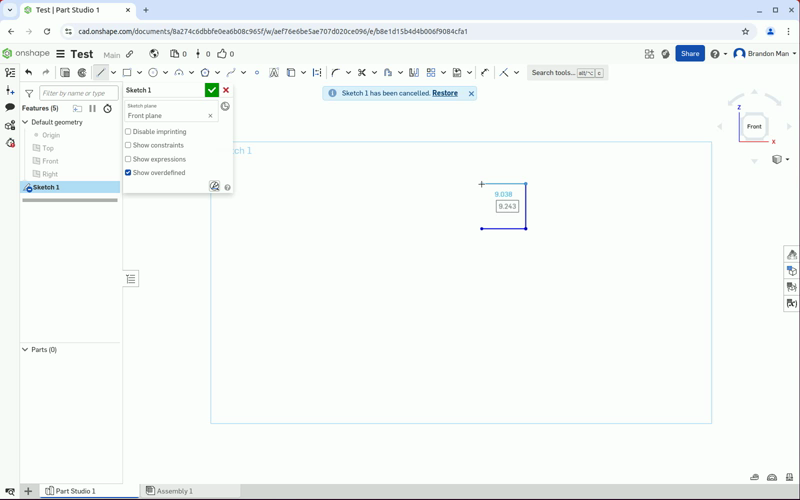
click(481, 183)
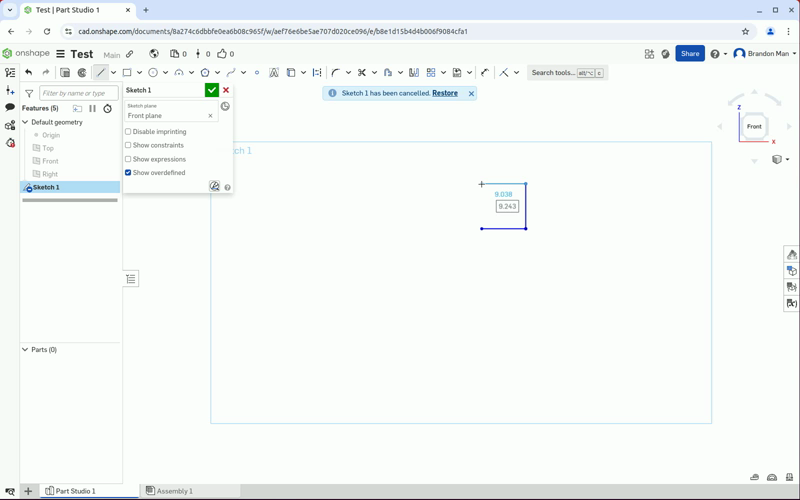
key_up(shift)
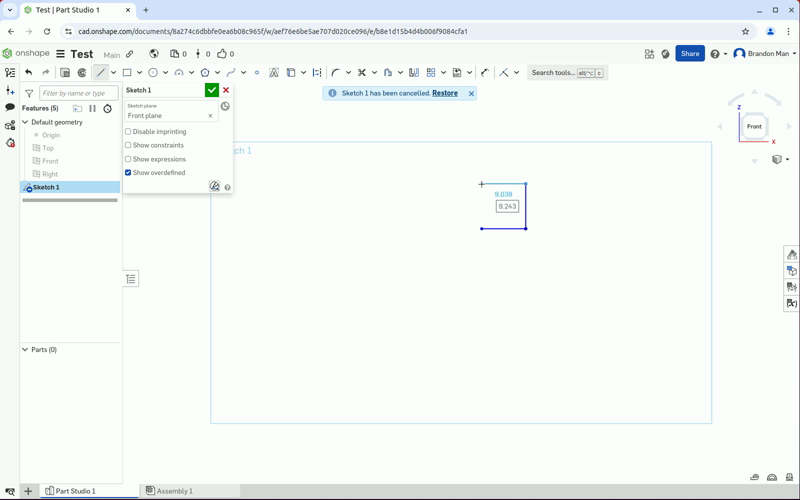
mouse_move(511, 183)
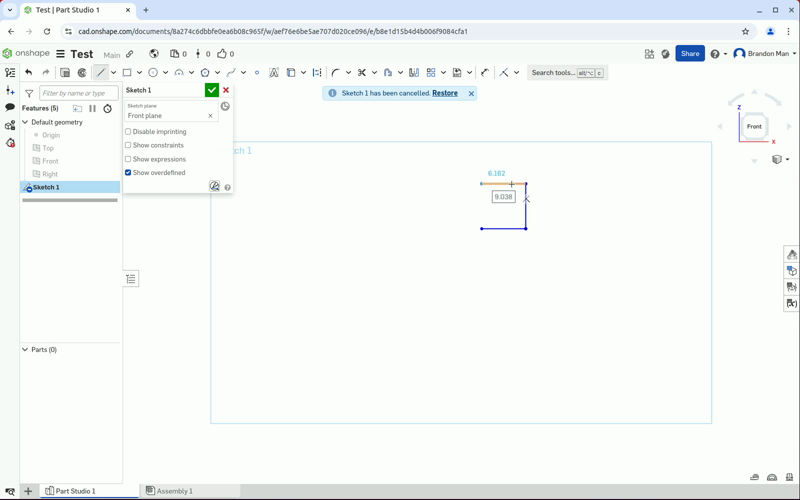
key_down(shift)
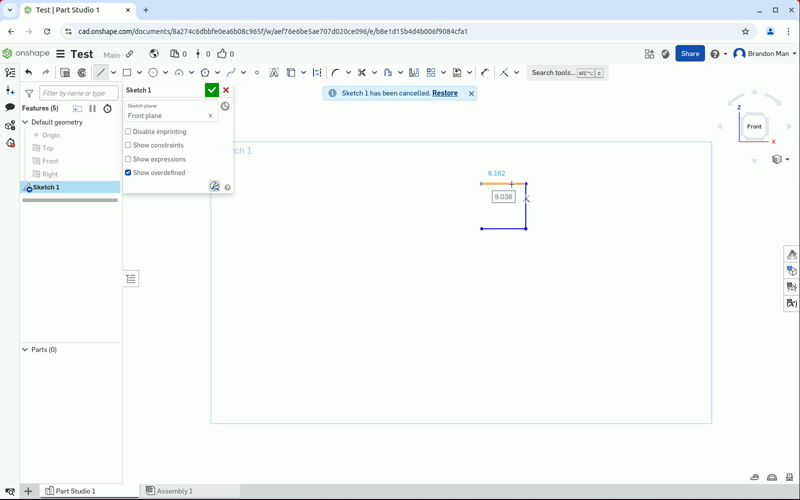
mouse_move(481, 228)
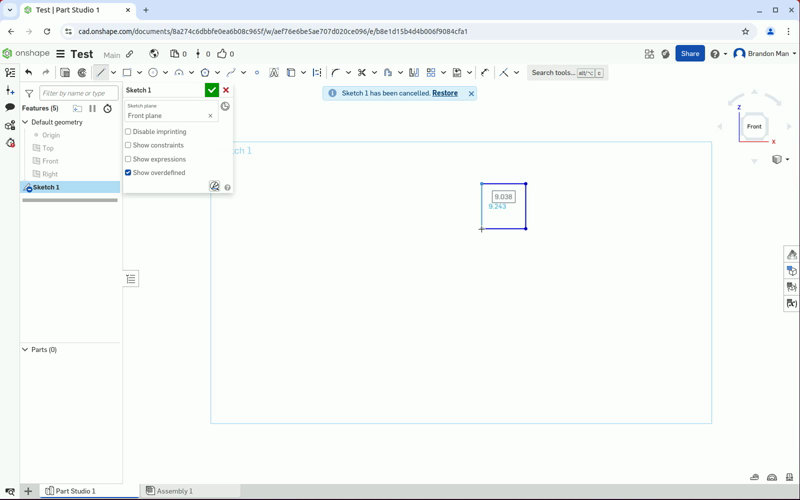
key_up(shift)
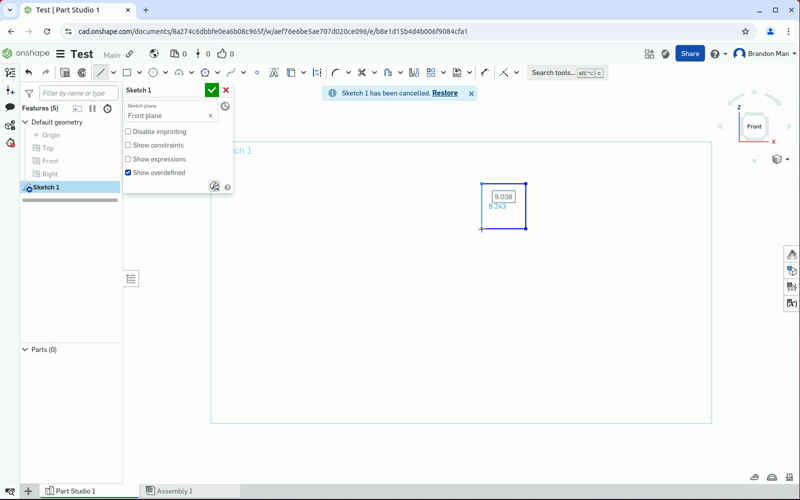
click(481, 228)
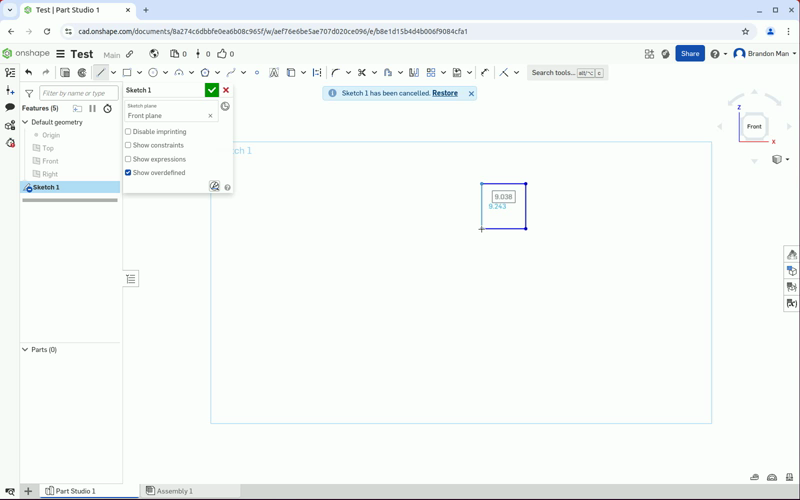
key(esc)
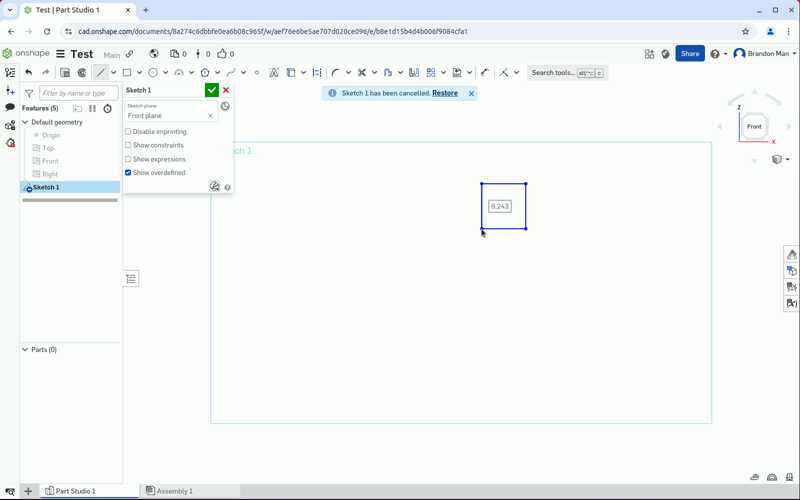
mouse_move(498, 210)
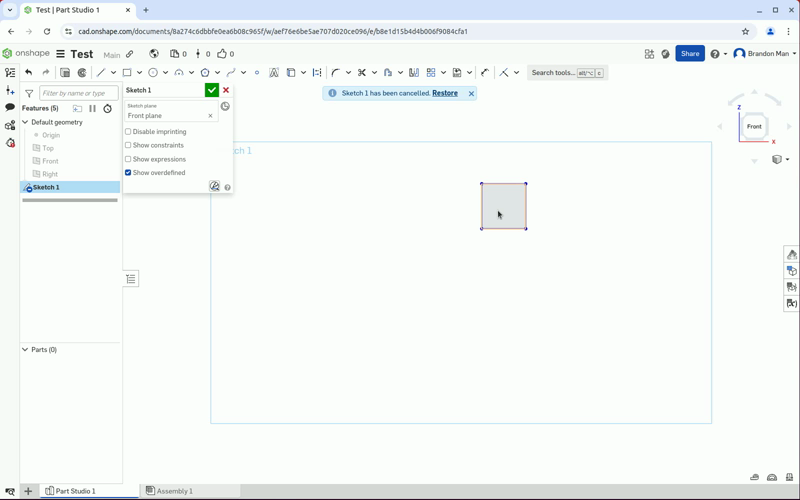
click(498, 210)
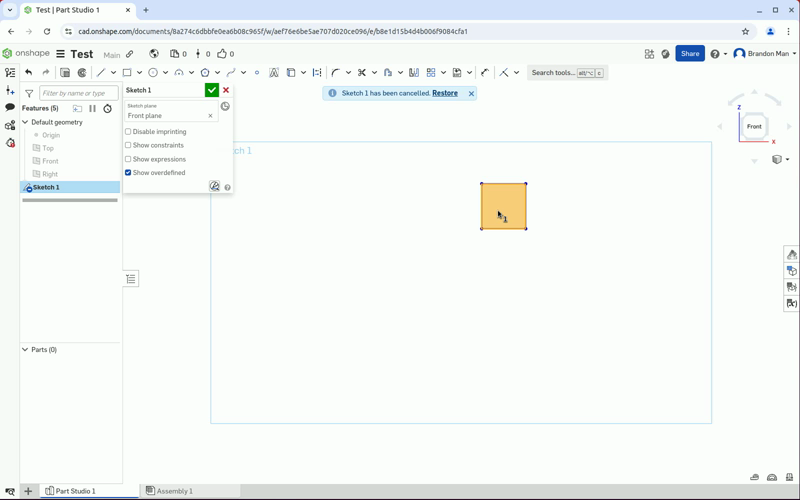
mouse_move(73, 352)
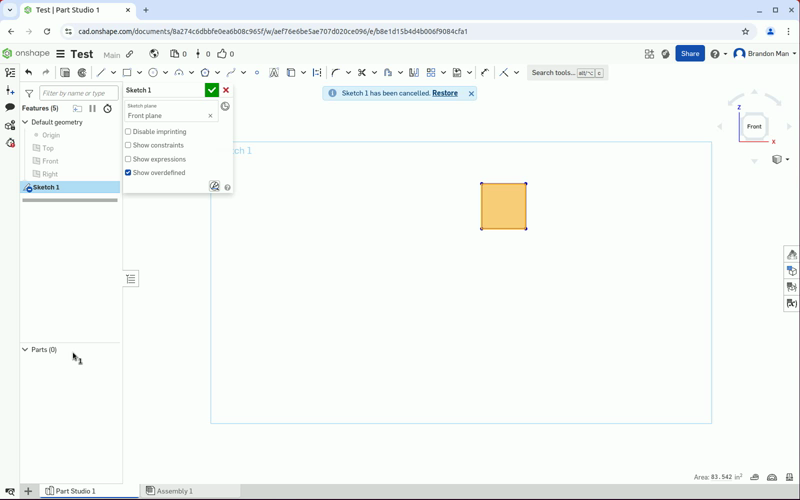
key(shift+y)
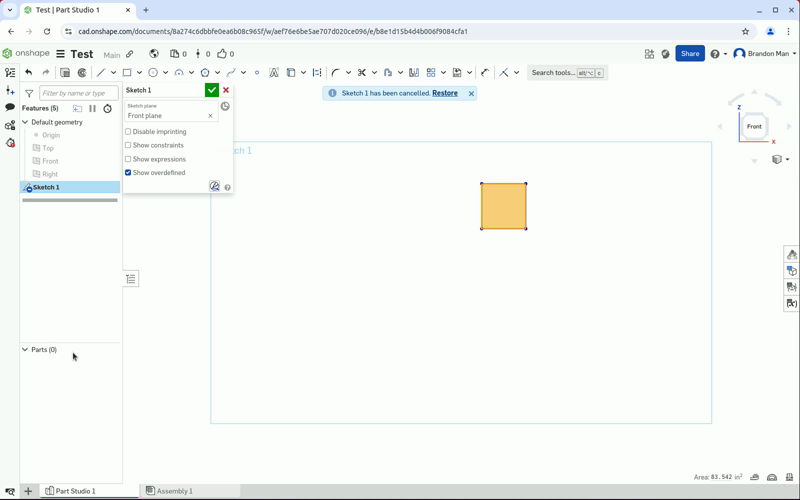
key(shift+e)
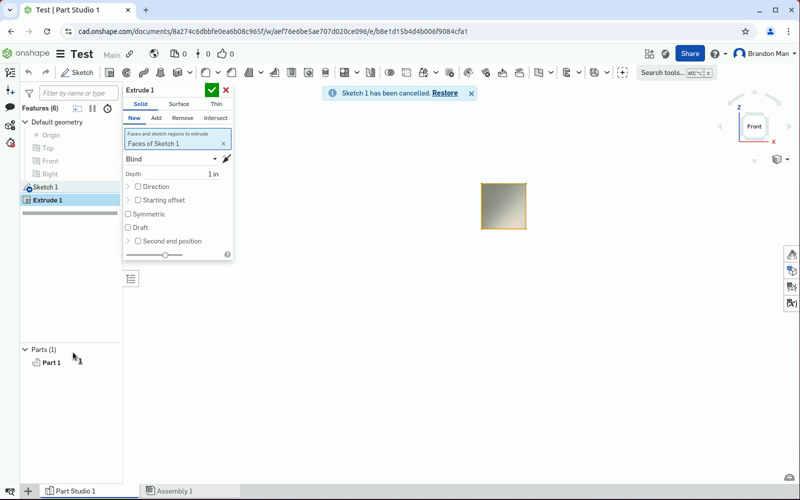
mouse_move(143, 106)
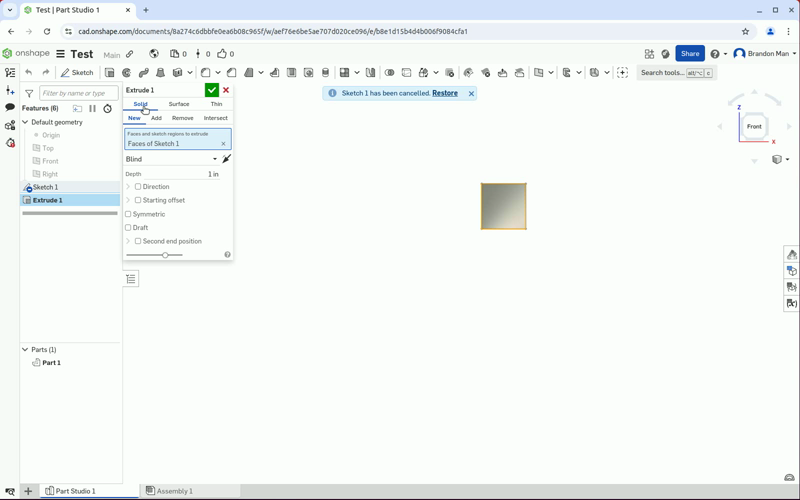
click(143, 106)
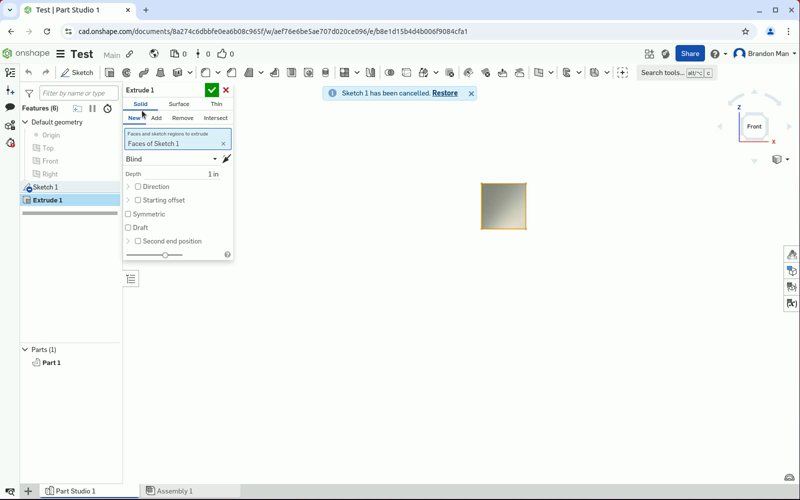
mouse_move(137, 120)
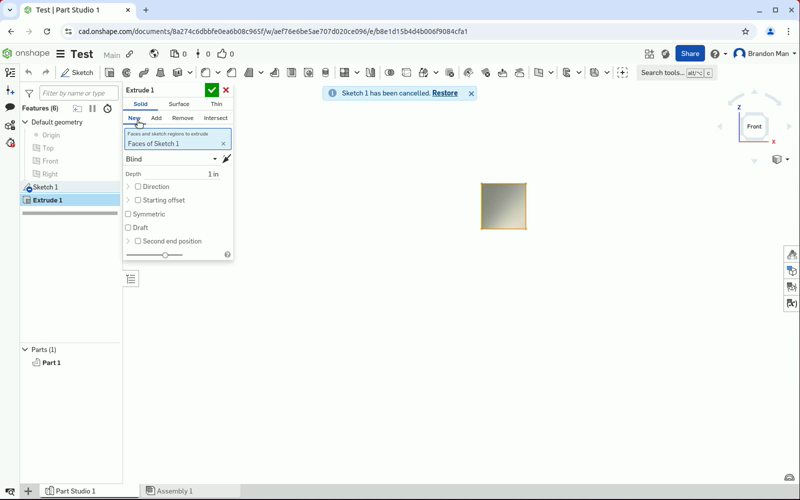
click(137, 120)
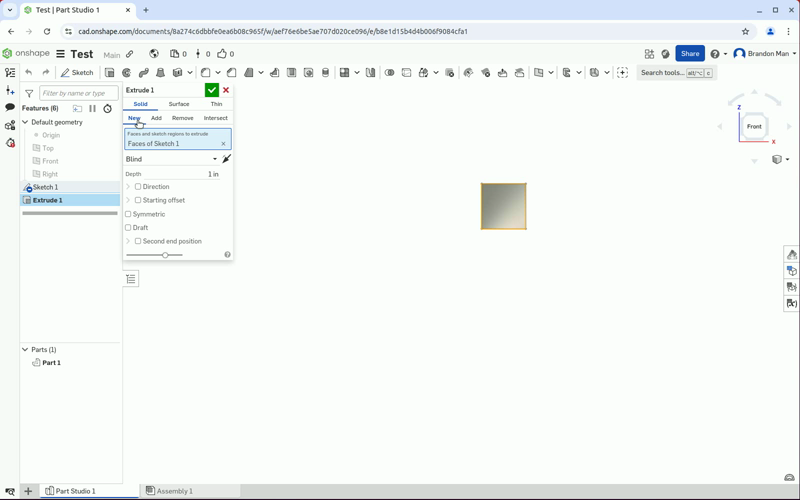
key(tab, 4)
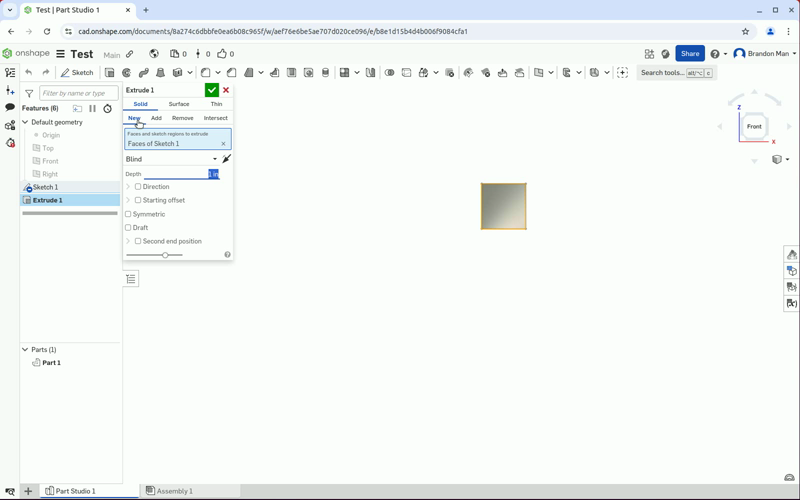
text(5.536)
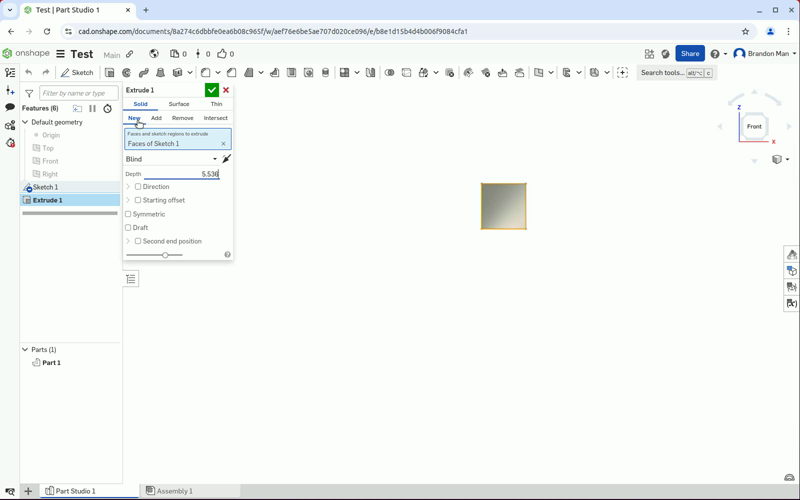
key(enter)
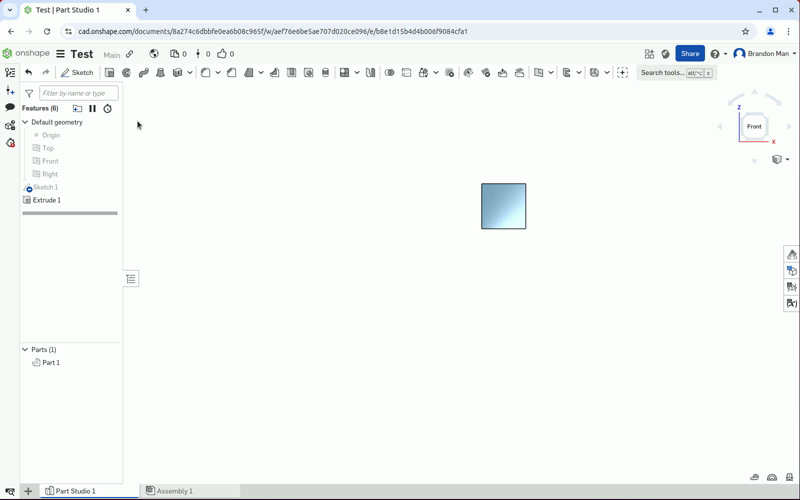
key(shift+h)
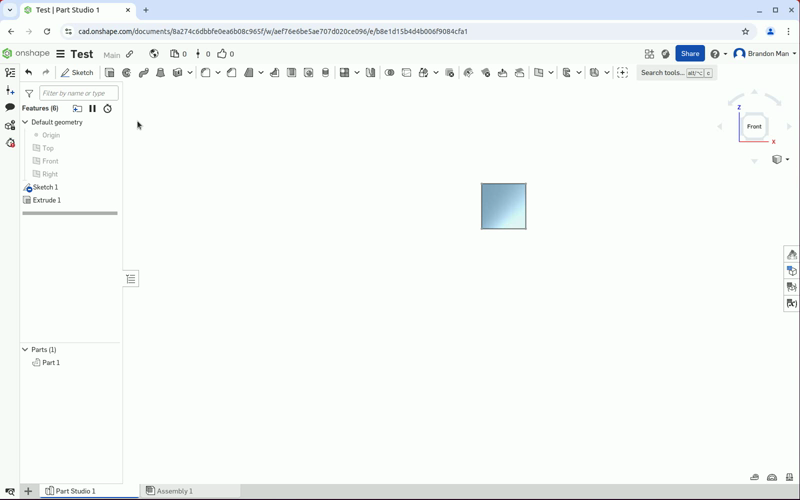
key(shift+h)
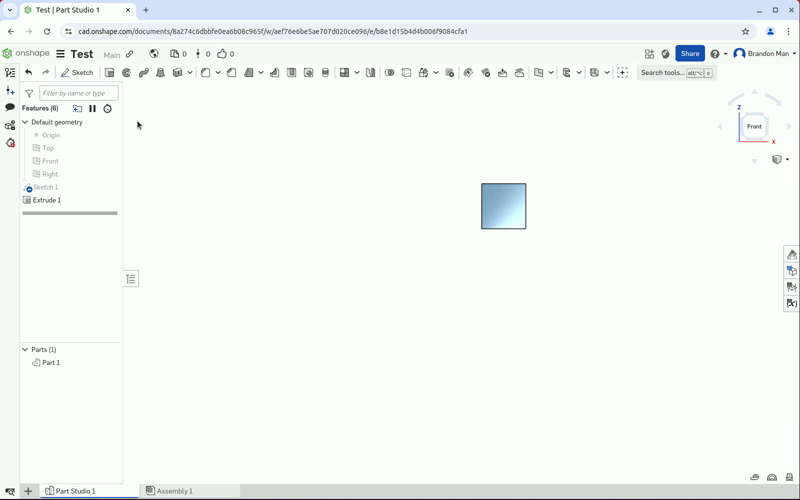
mouse_move(73, 189)
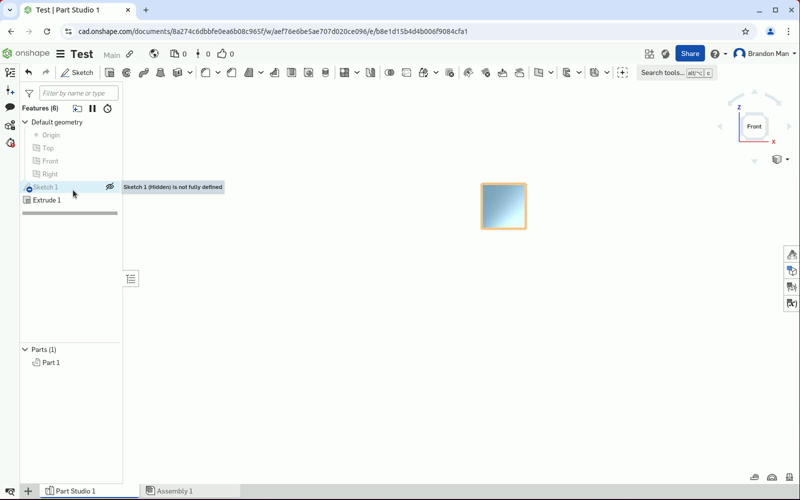
click(73, 189)
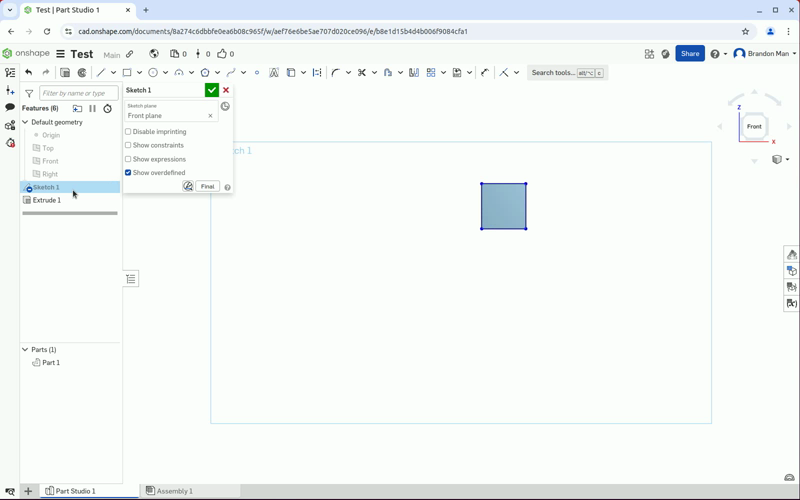
mouse_move(229, 92)
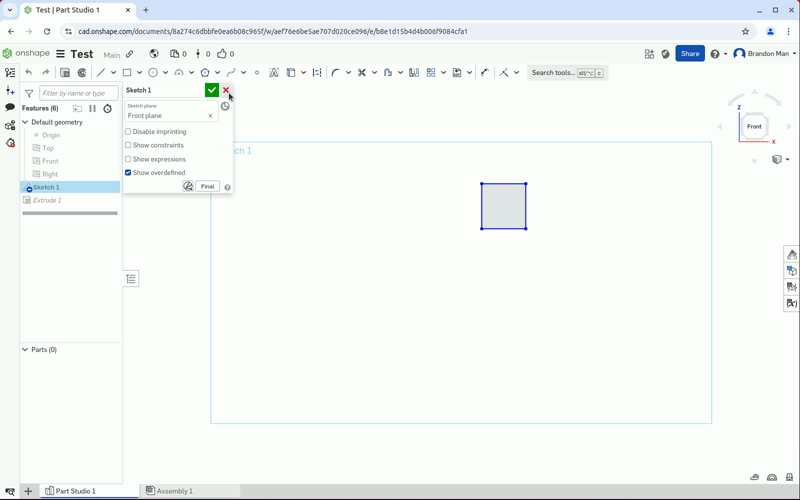
click(229, 92)
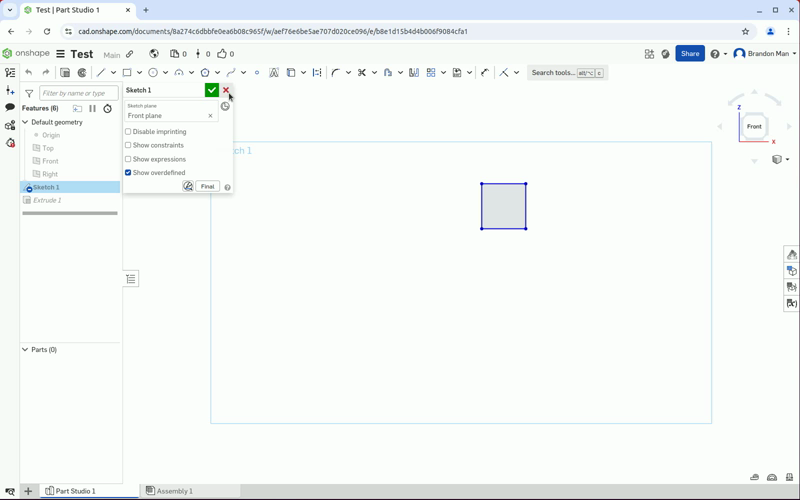
key(shift+s)
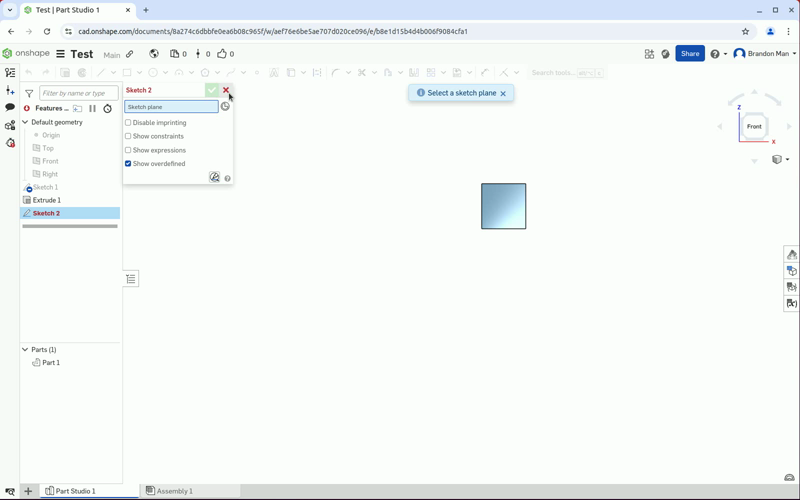
mouse_move(73, 163)
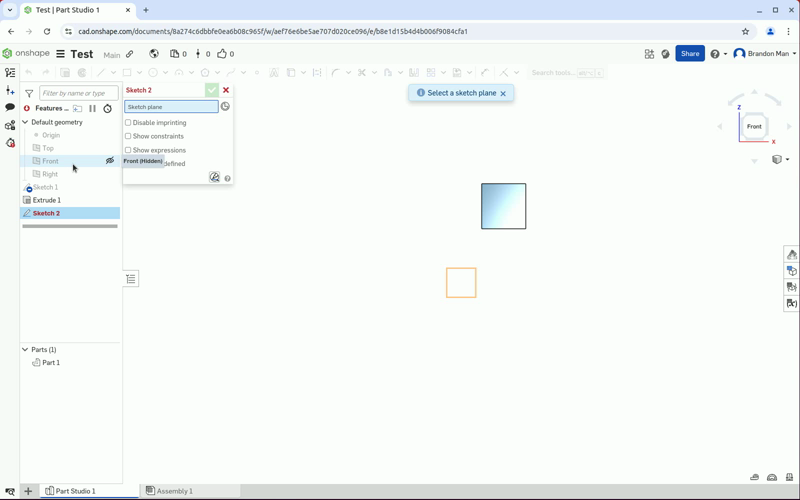
click(73, 163)
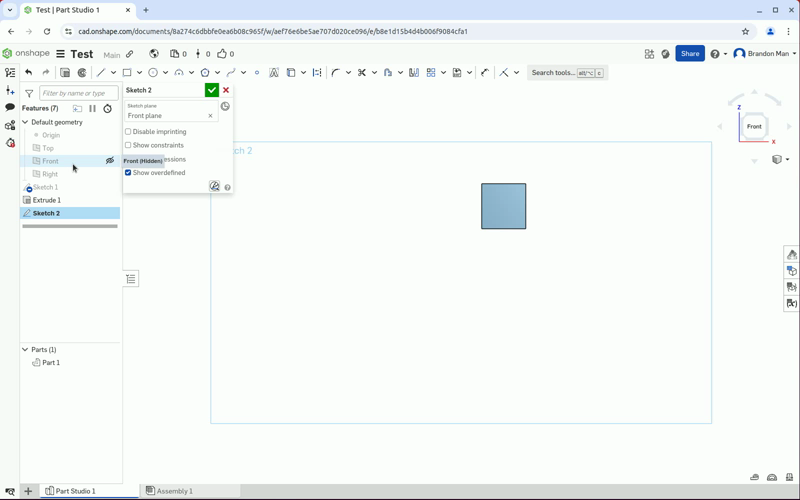
mouse_move(73, 352)
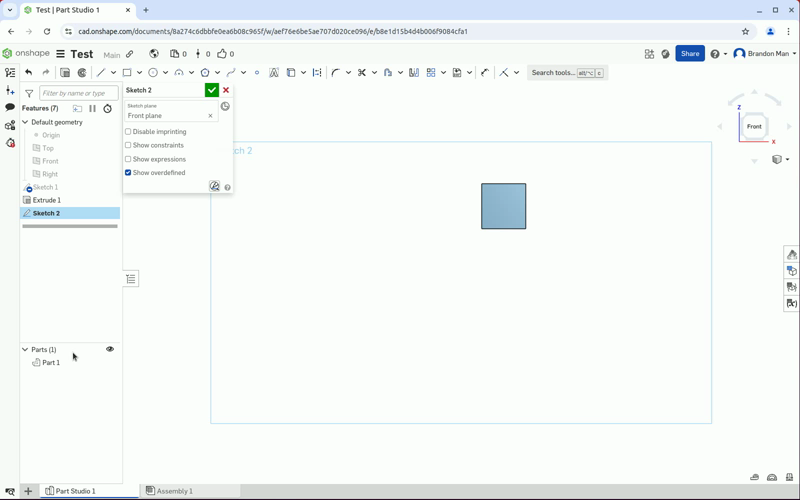
key(y)
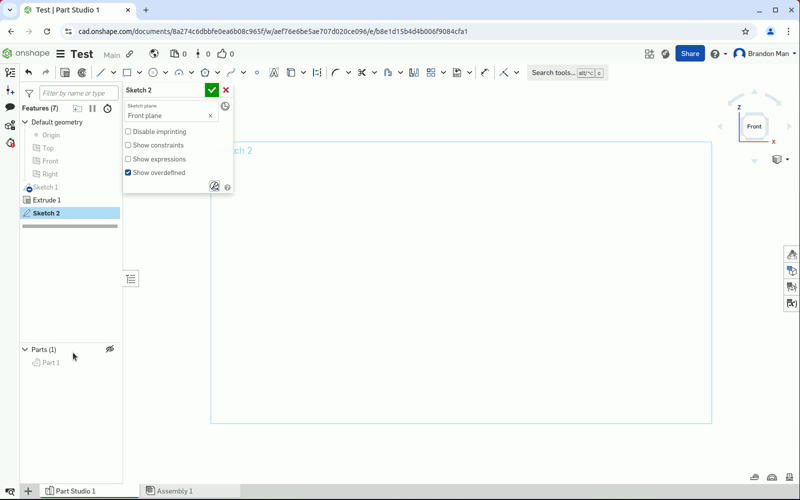
key(l)
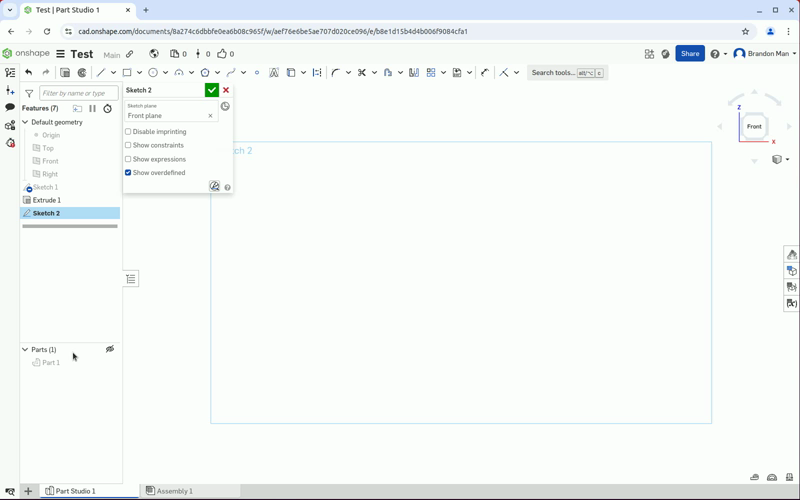
key_down(shift)
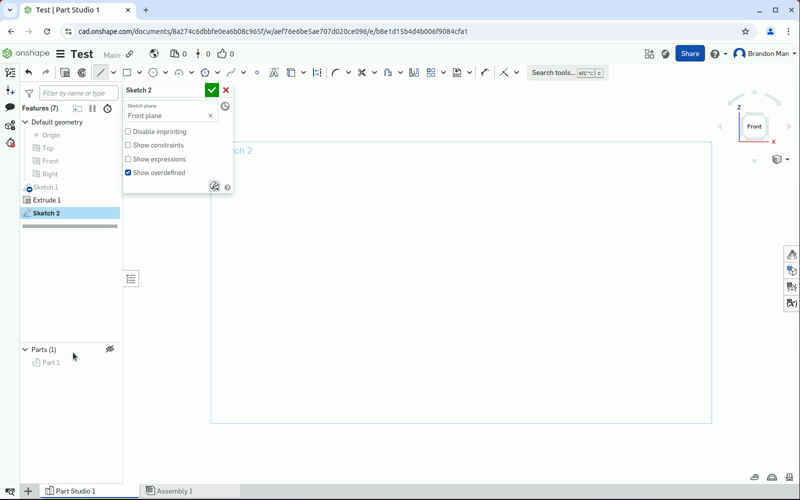
mouse_move(460, 282)
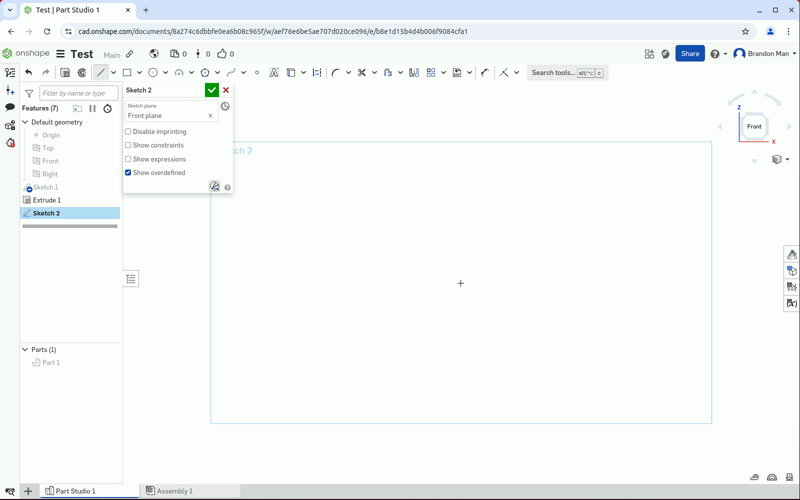
click(460, 282)
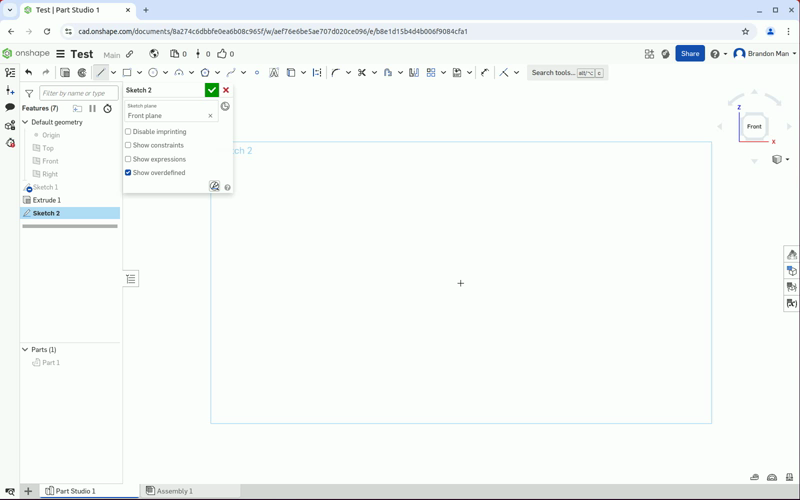
key_up(shift)
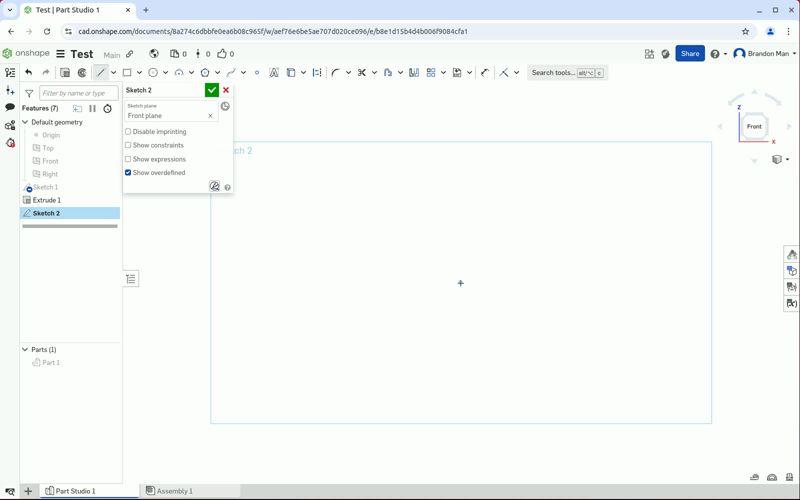
key_down(shift)
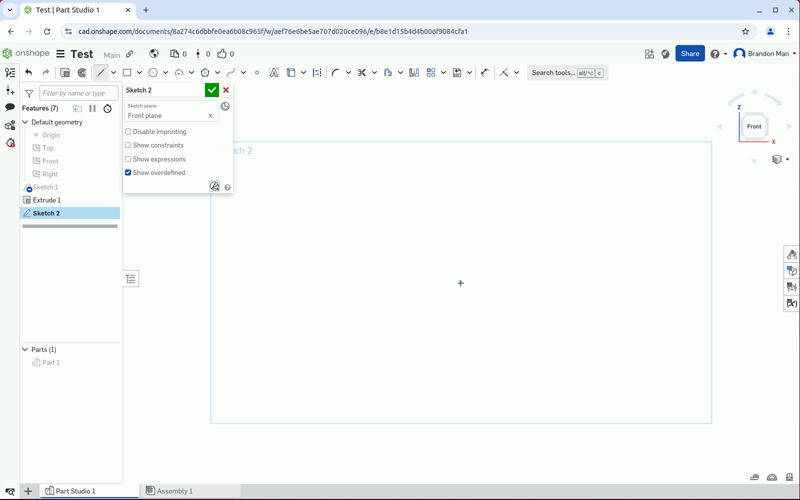
mouse_move(490, 282)
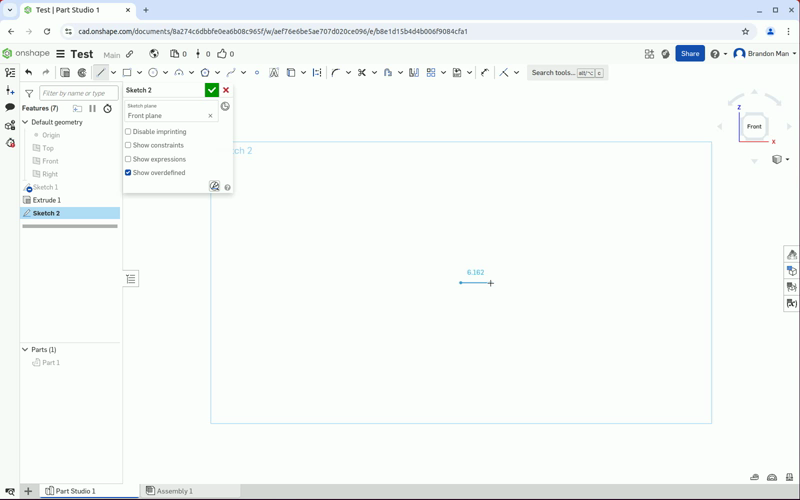
mouse_move(460, 269)
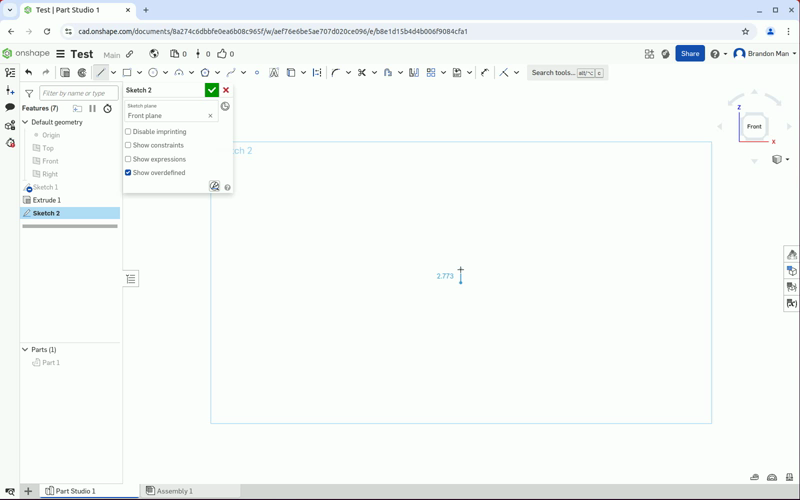
click(460, 269)
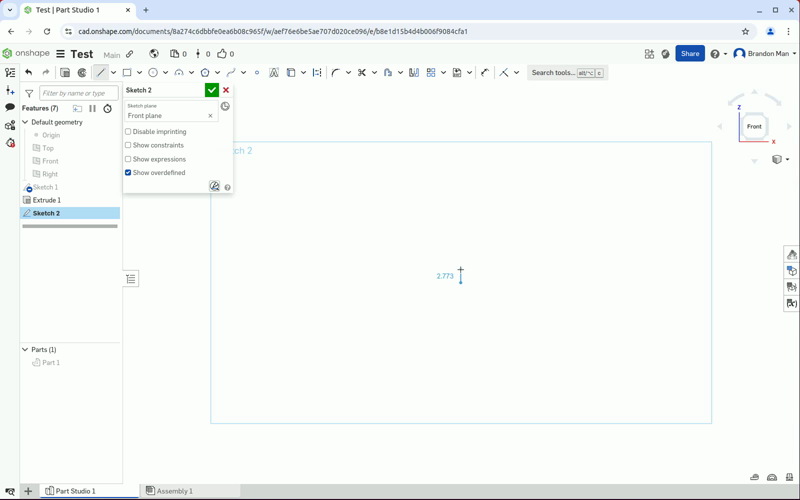
key_up(shift)
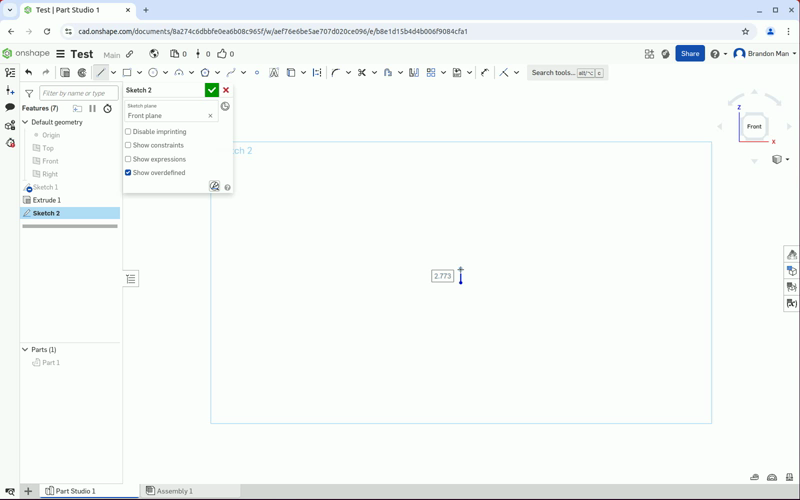
key(esc)
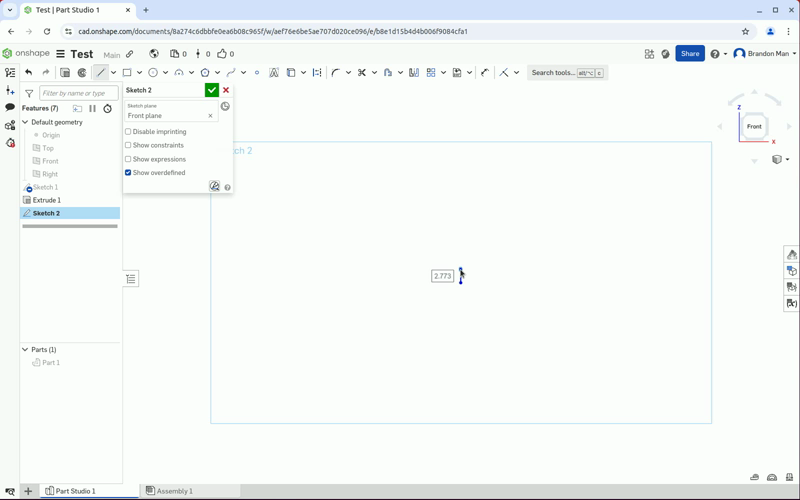
key(a)
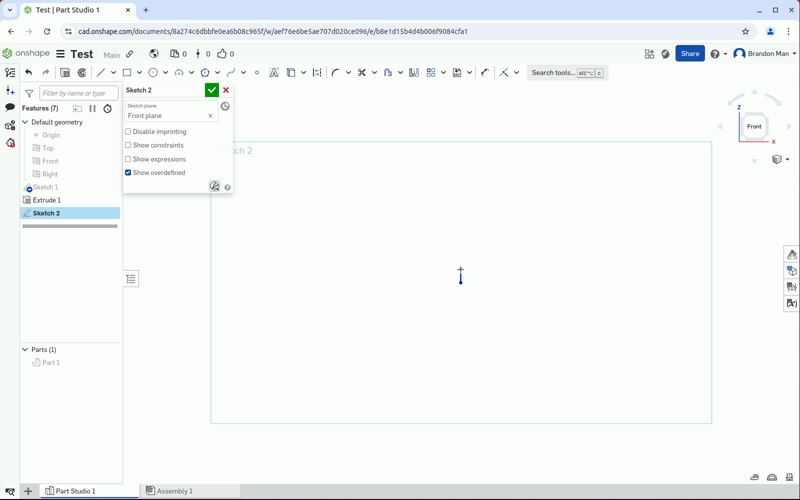
mouse_move(460, 269)
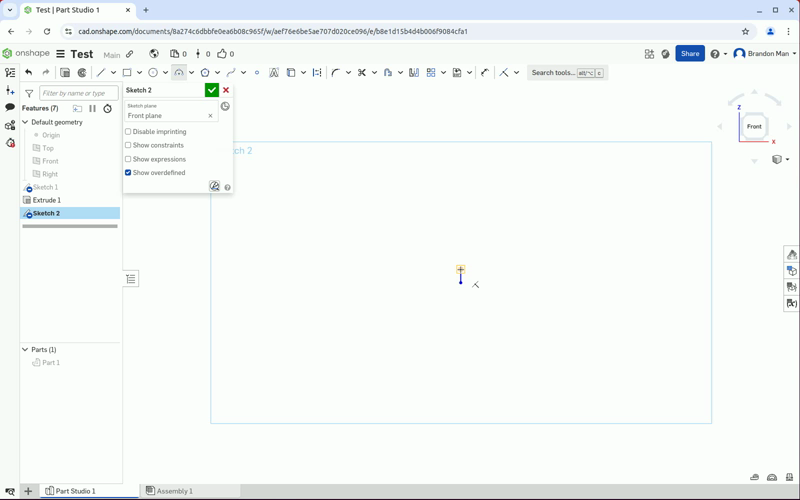
click(460, 269)
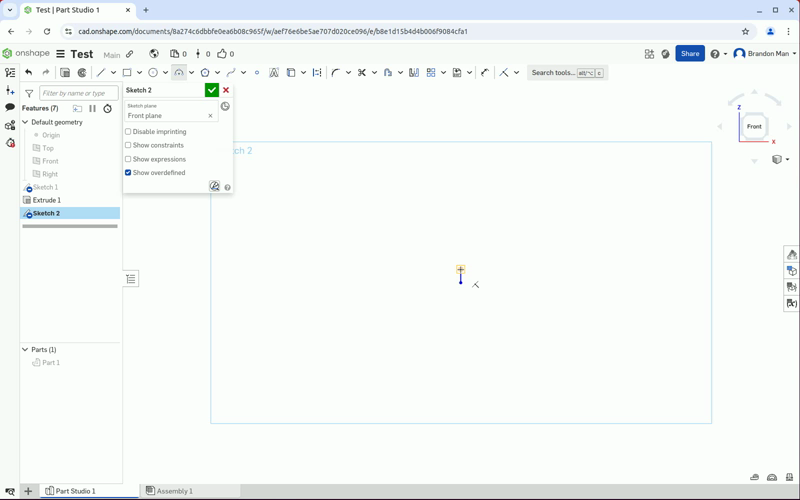
key_down(shift)
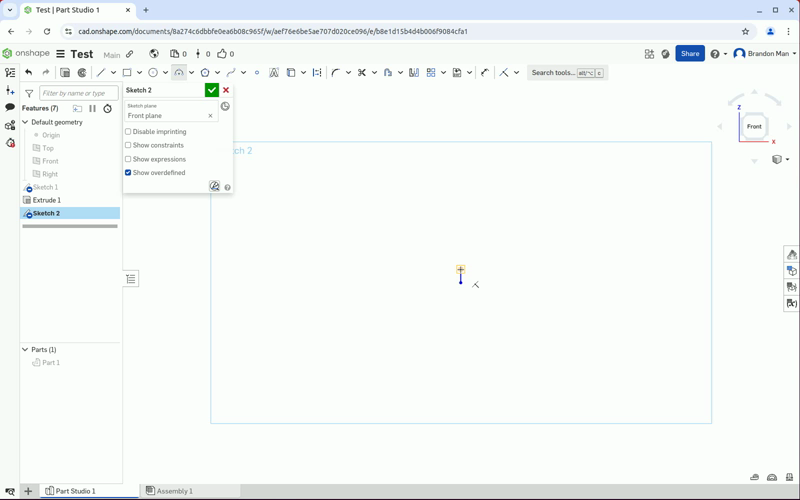
mouse_move(460, 242)
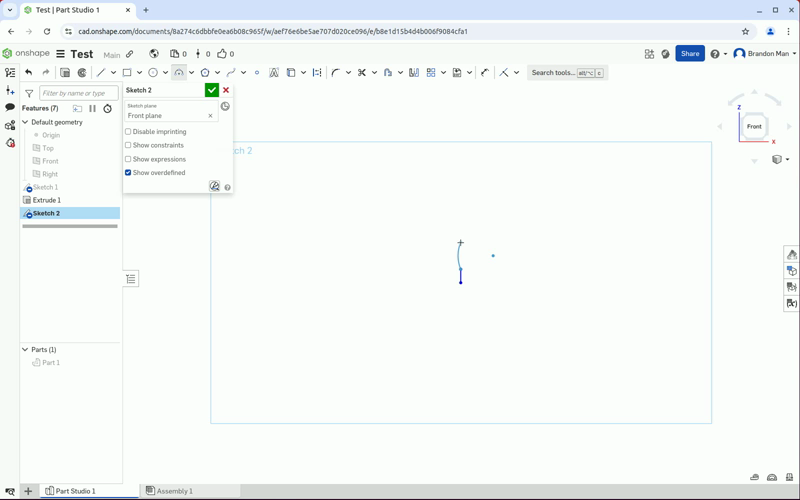
click(460, 242)
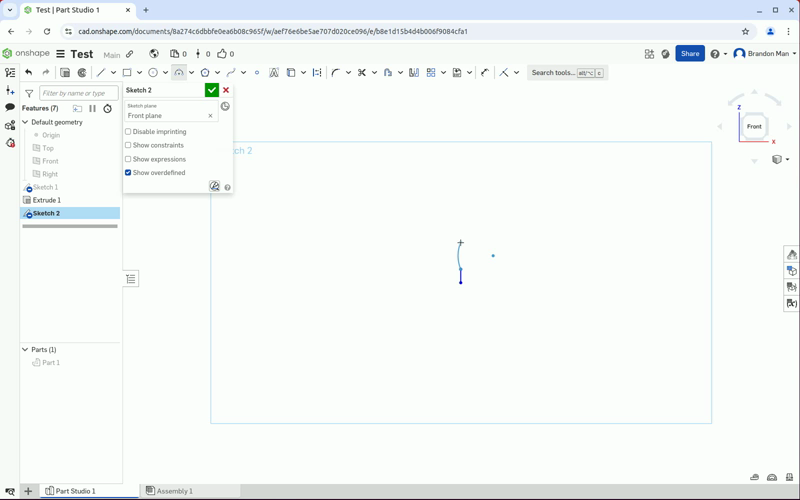
mouse_move(447, 255)
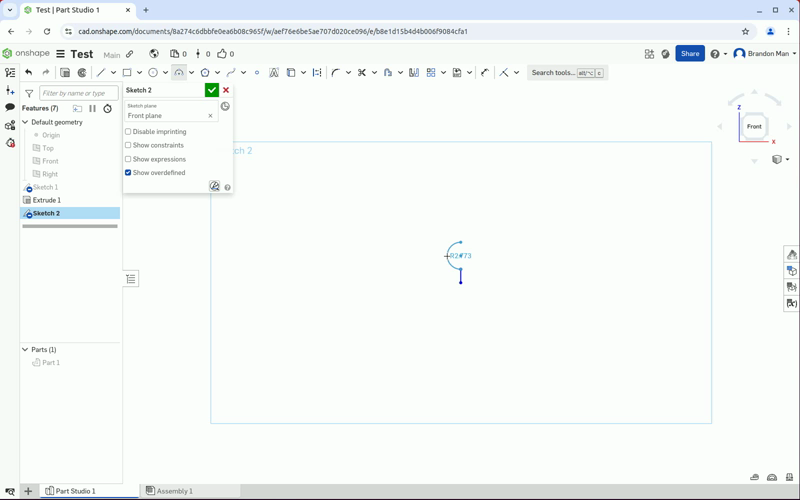
click(447, 255)
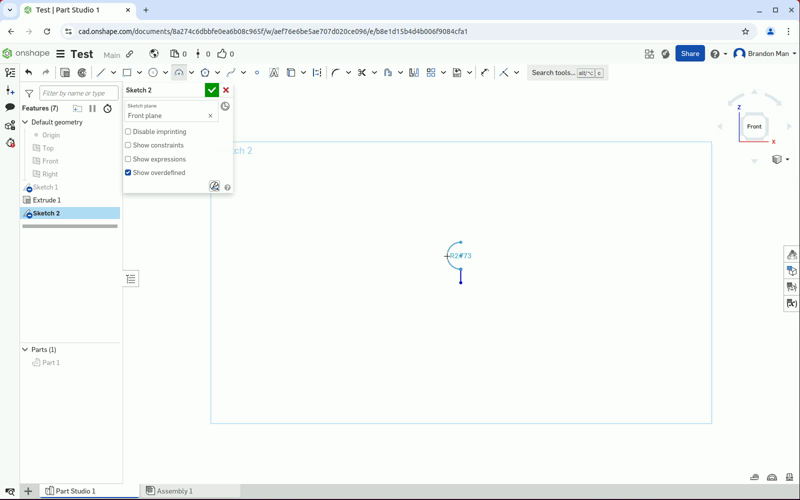
key_up(shift)
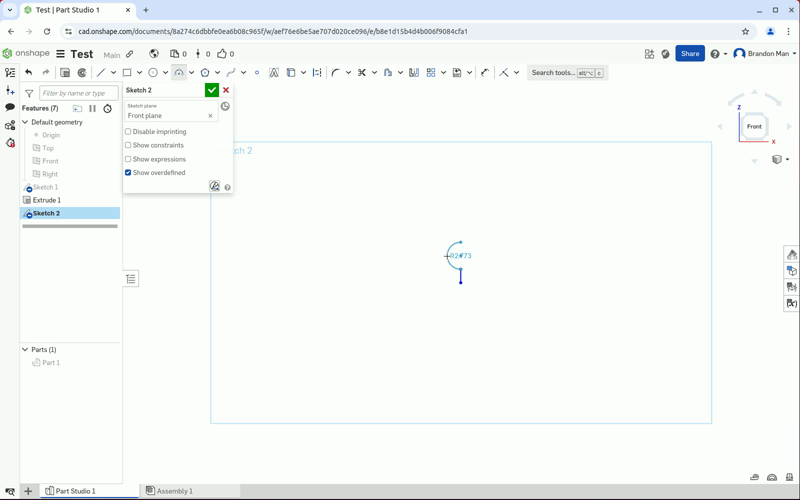
key(esc)
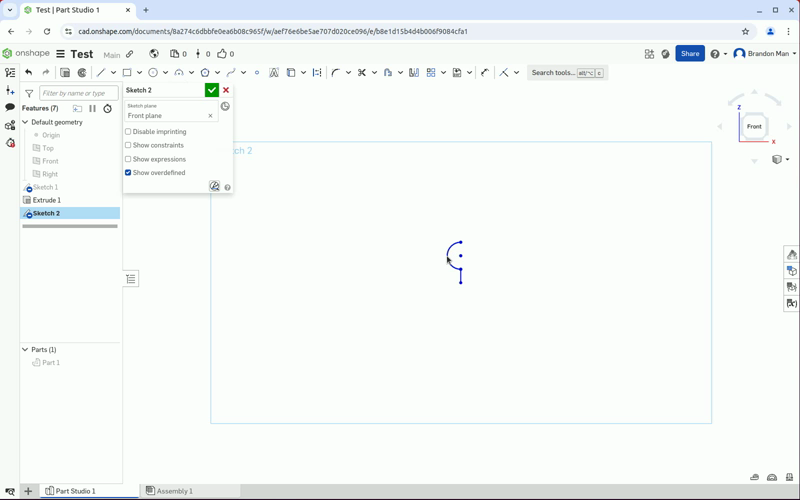
key(l)
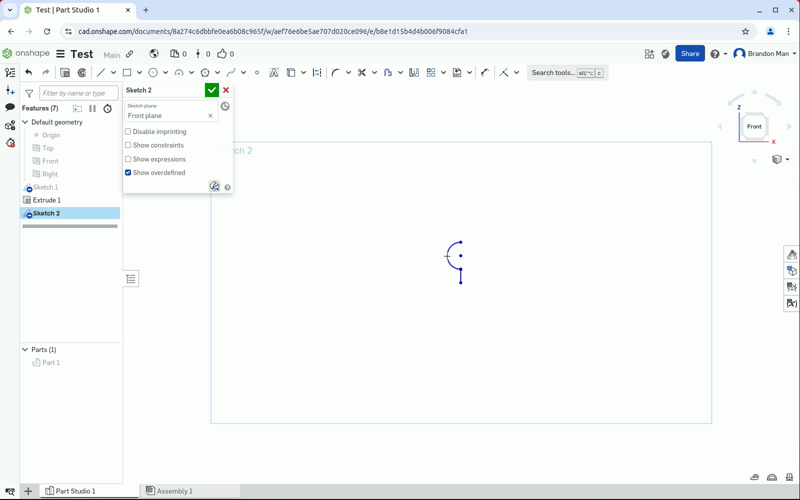
mouse_move(460, 242)
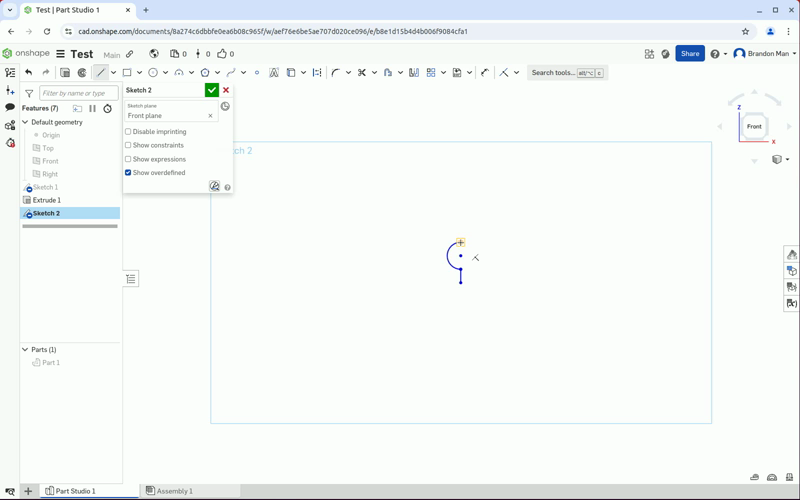
click(460, 242)
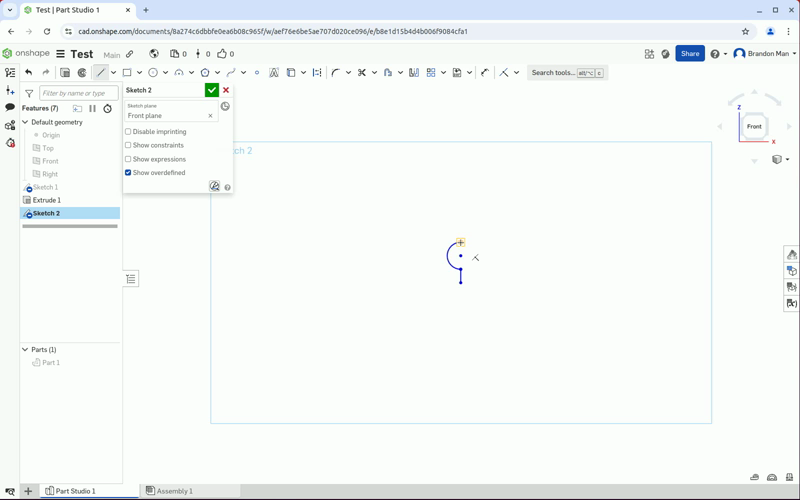
key_down(shift)
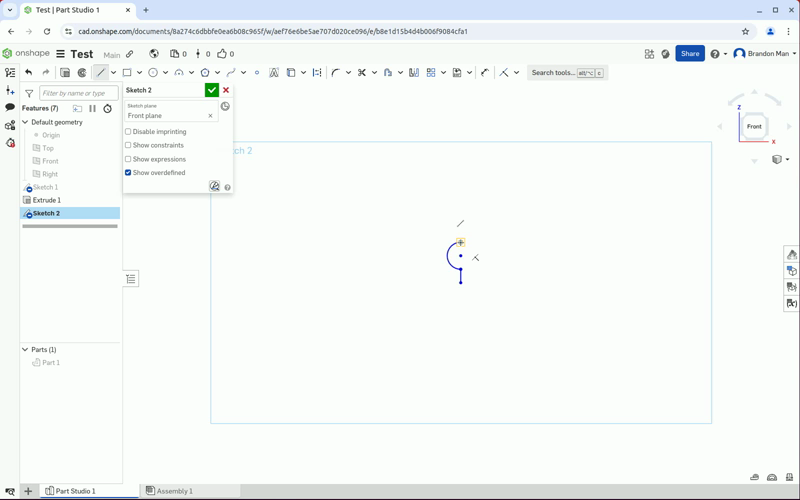
mouse_move(490, 242)
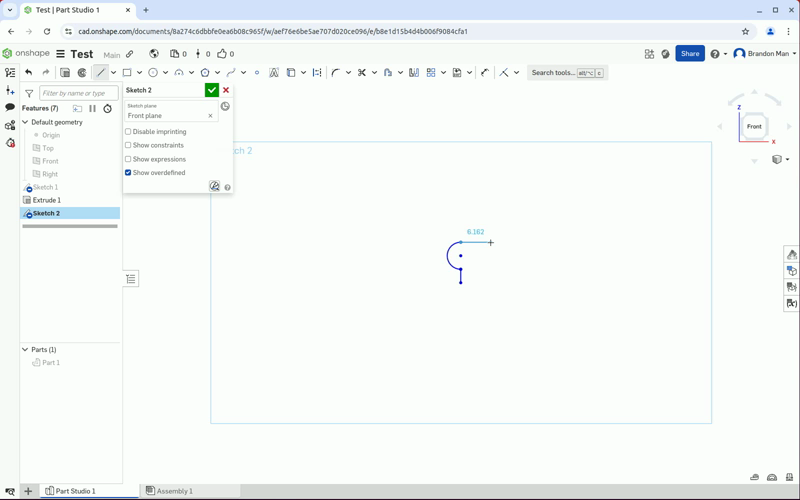
mouse_move(460, 228)
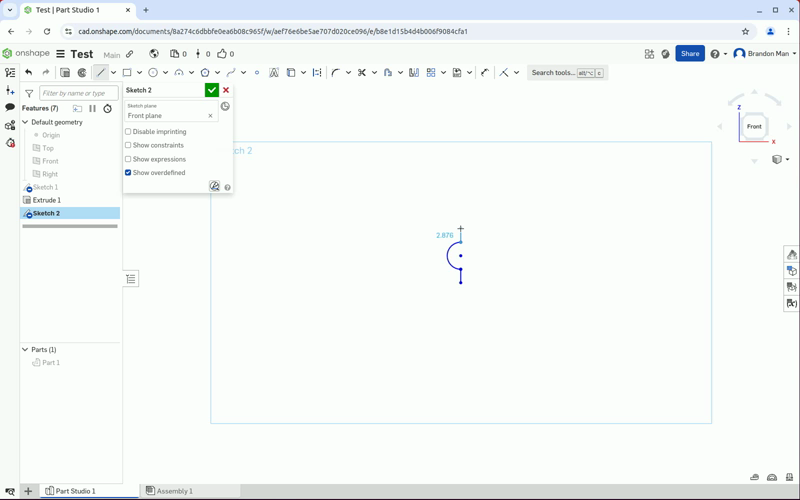
click(460, 228)
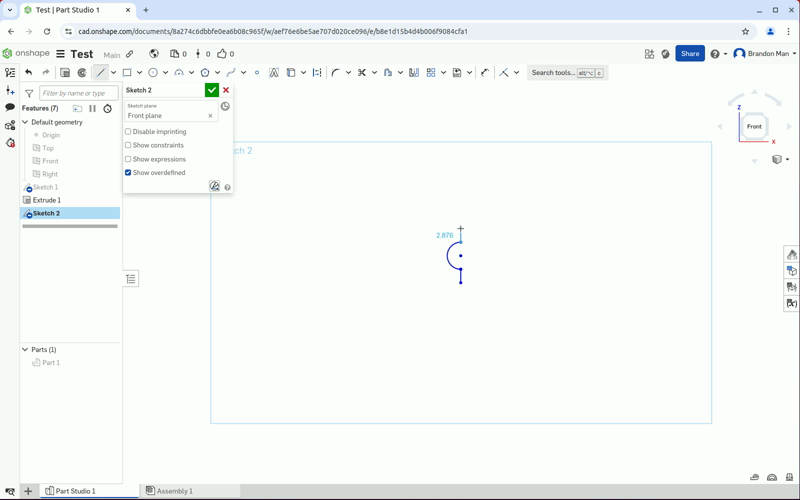
key_up(shift)
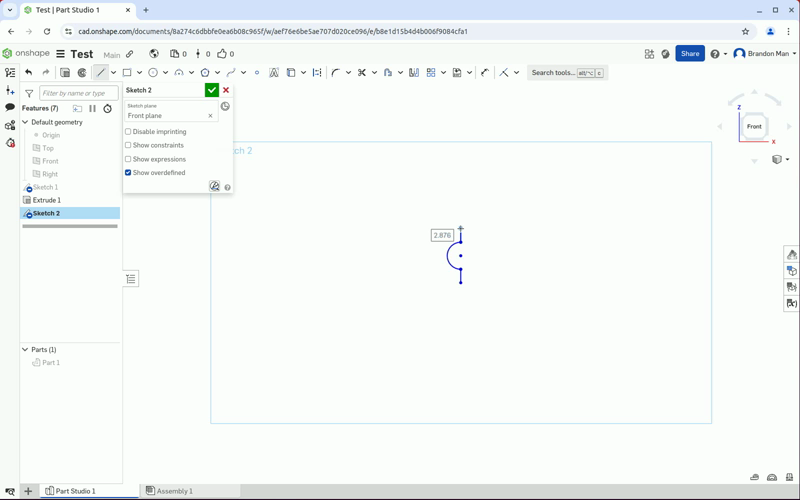
key(esc)
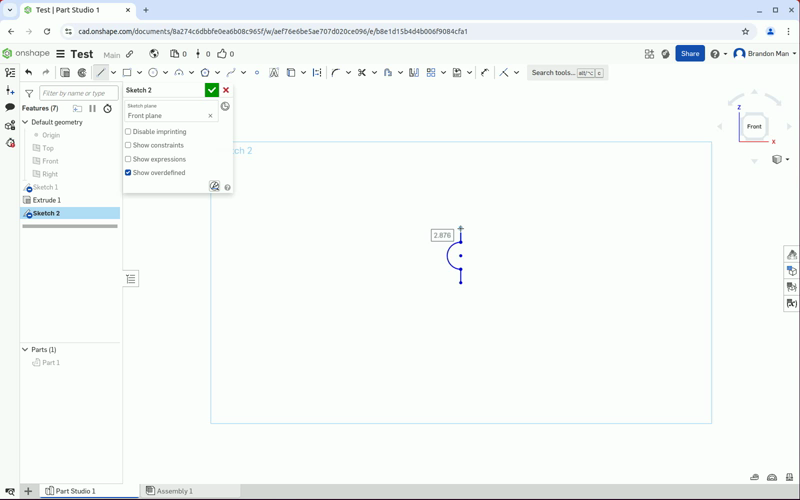
key(a)
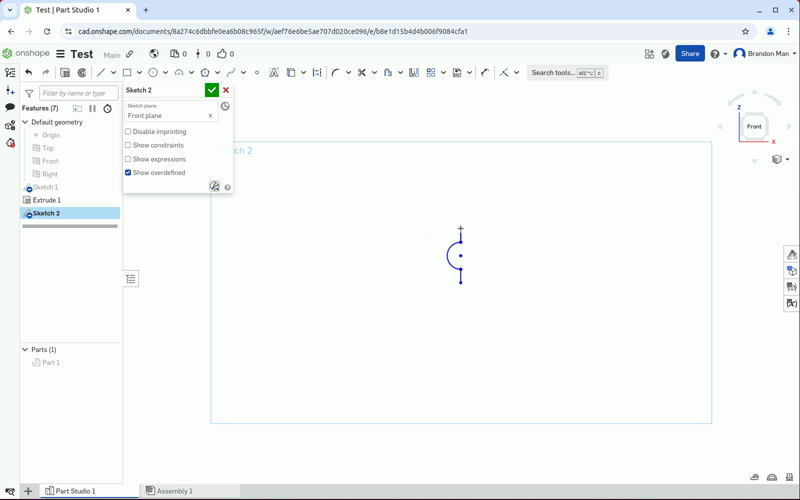
mouse_move(460, 228)
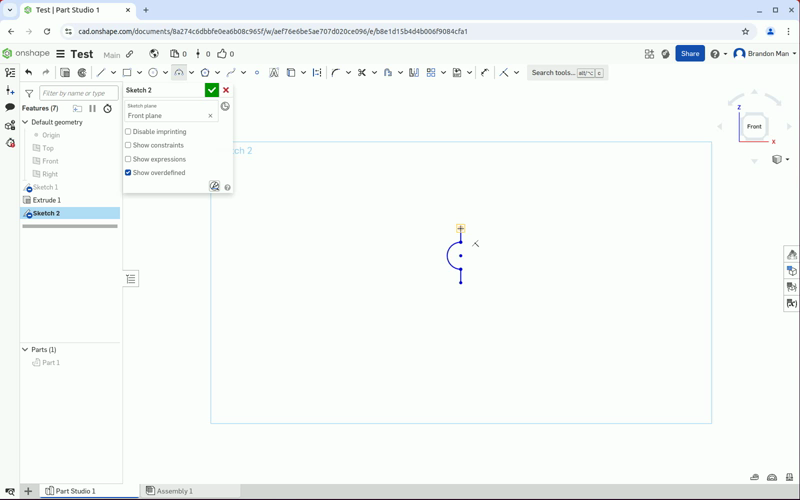
click(460, 228)
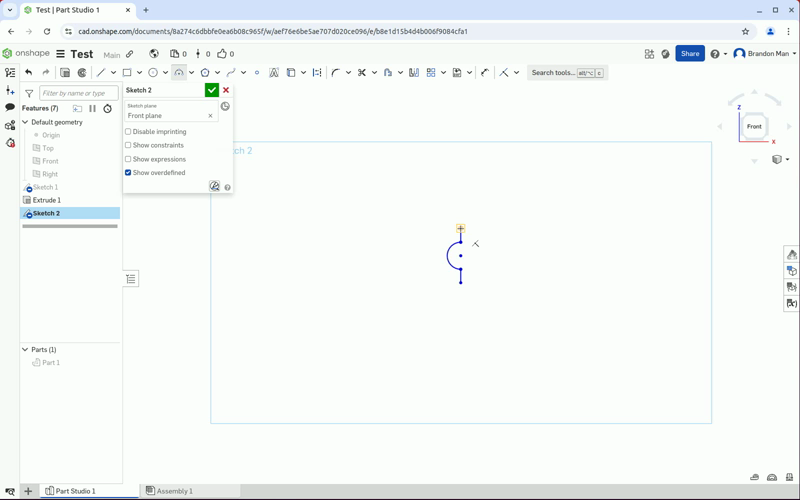
mouse_move(460, 282)
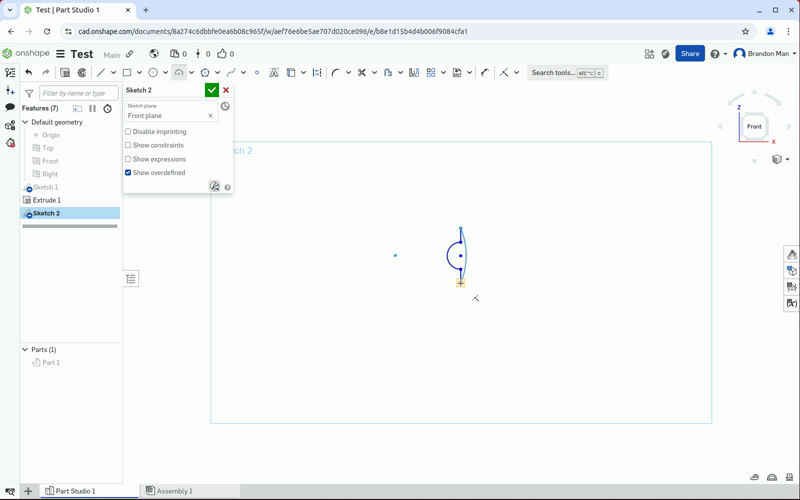
click(460, 282)
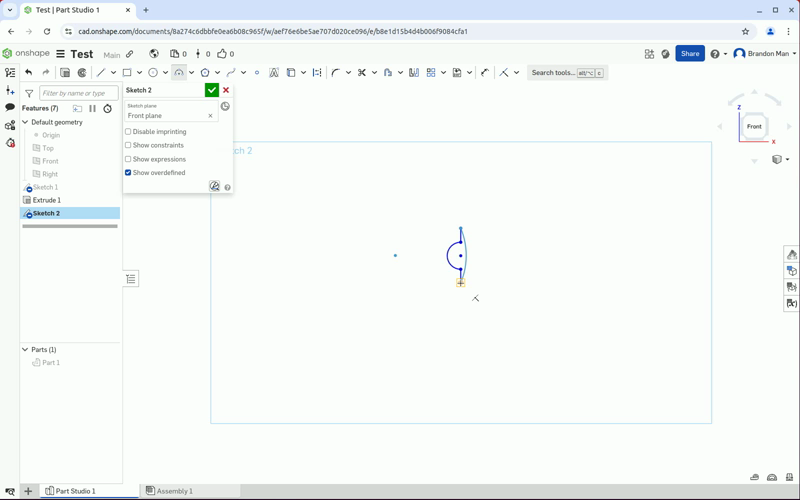
key_down(shift)
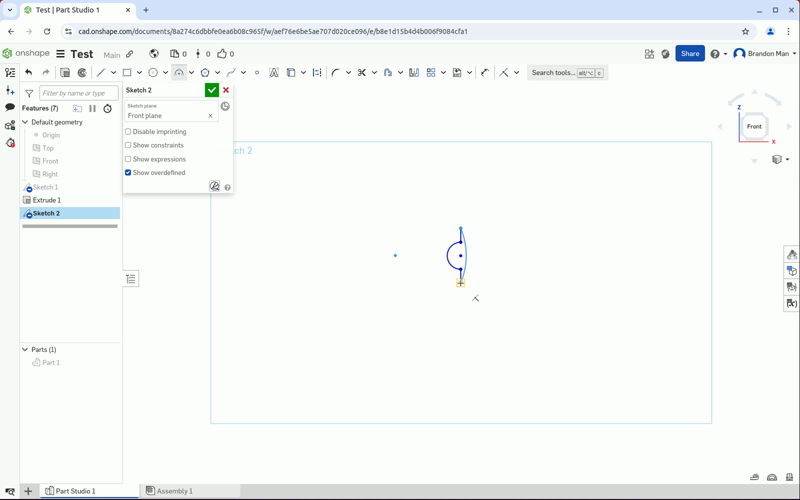
mouse_move(433, 255)
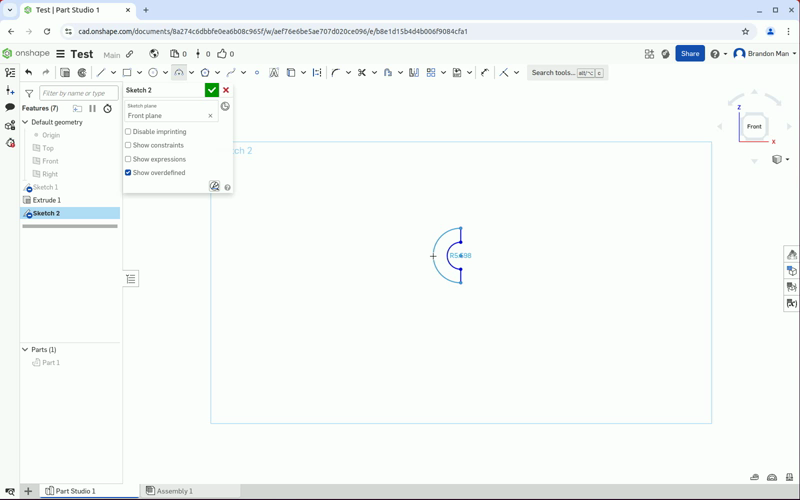
click(433, 255)
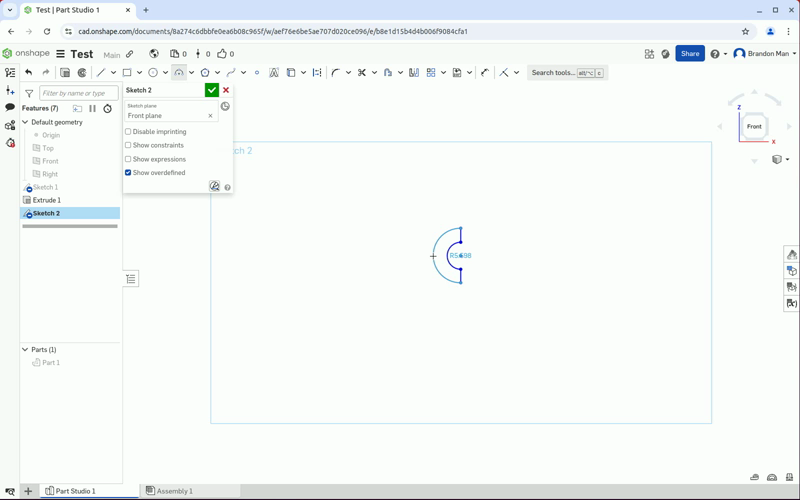
key_up(shift)
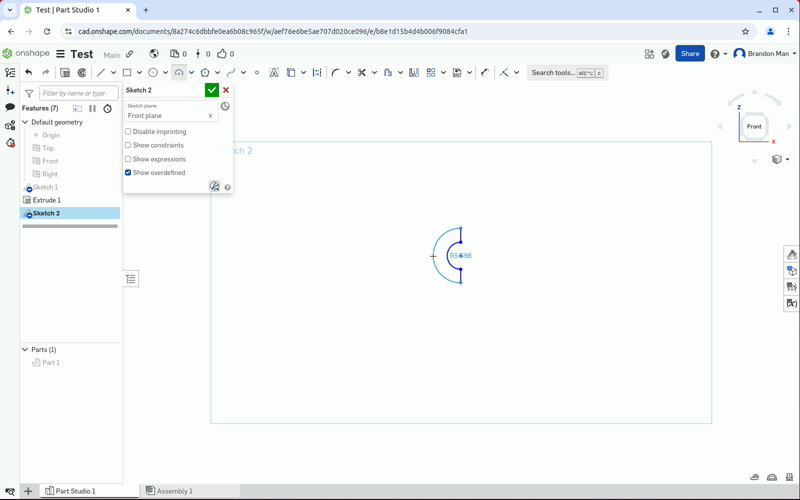
key(esc)
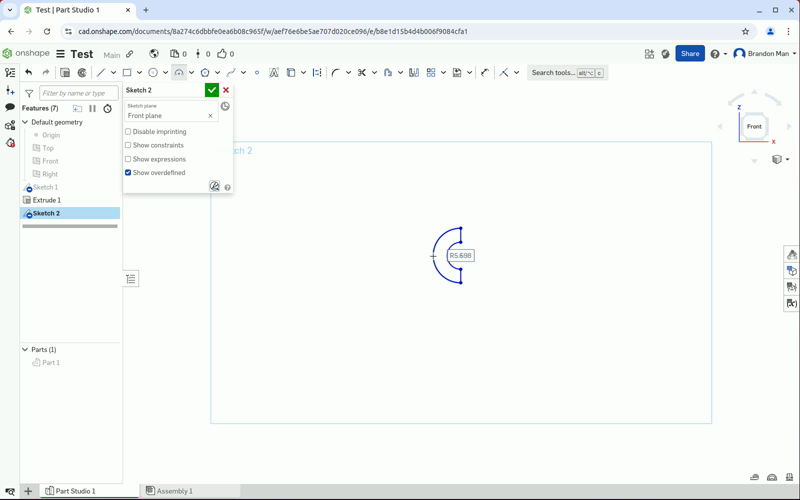
mouse_move(449, 263)
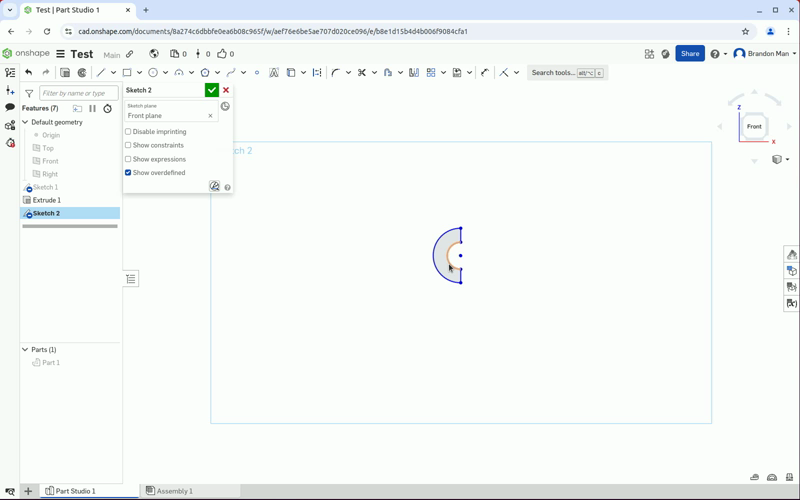
scroll(6)
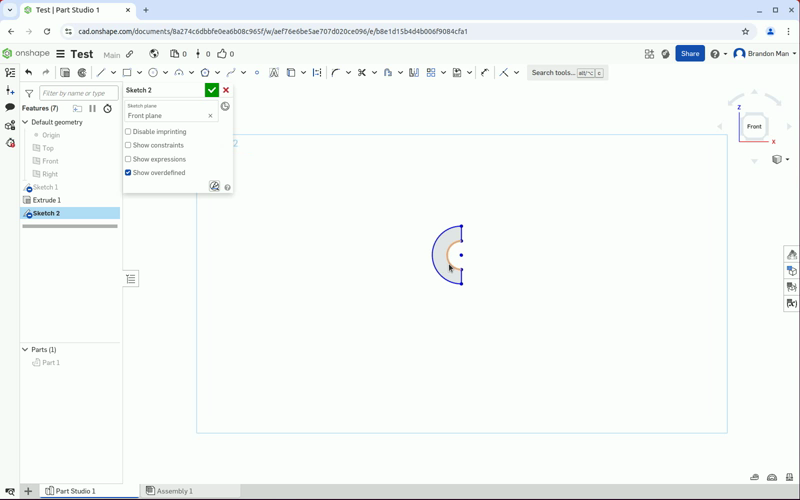
scroll(6)
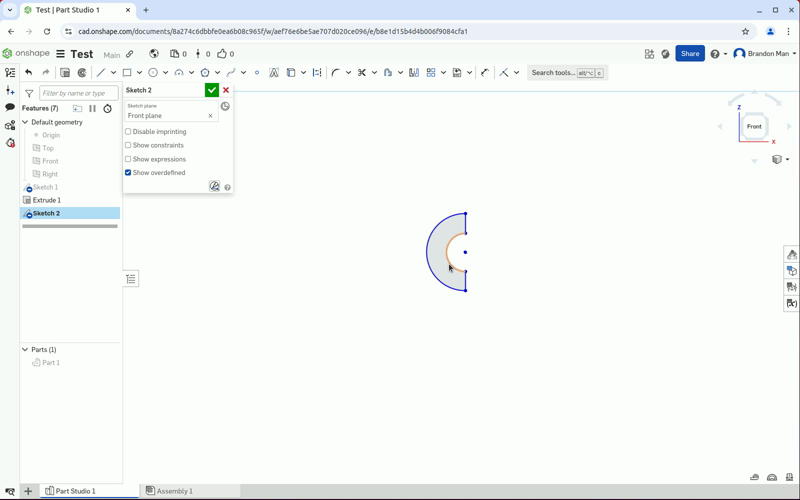
scroll(6)
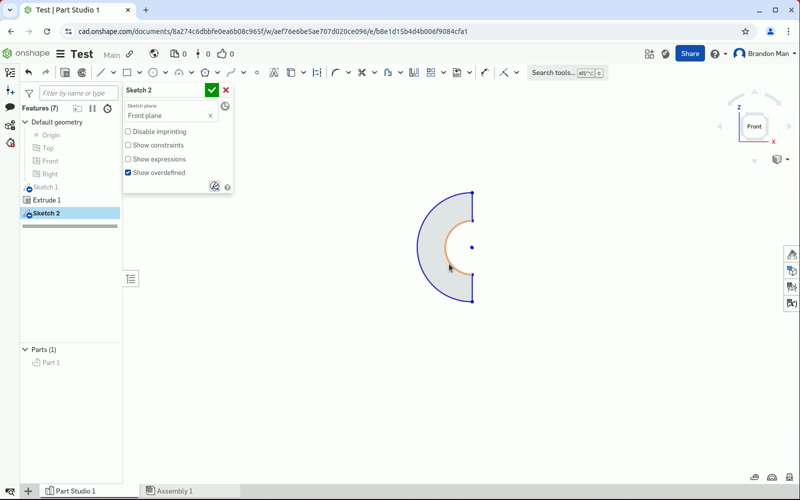
scroll(6)
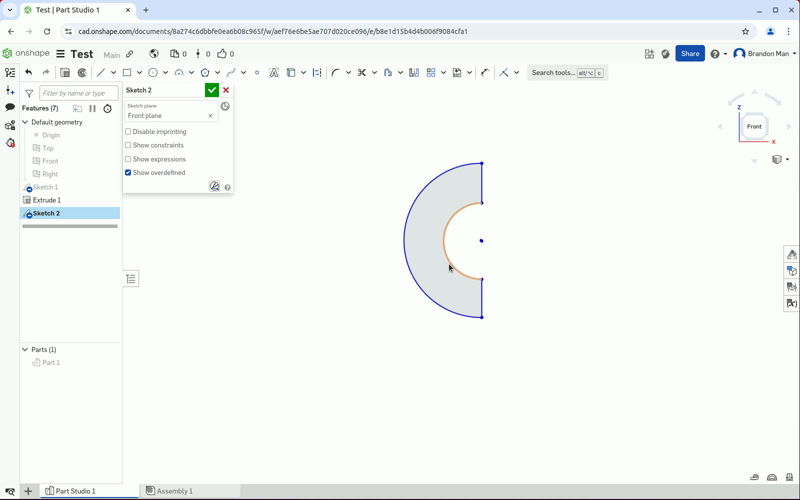
scroll(6)
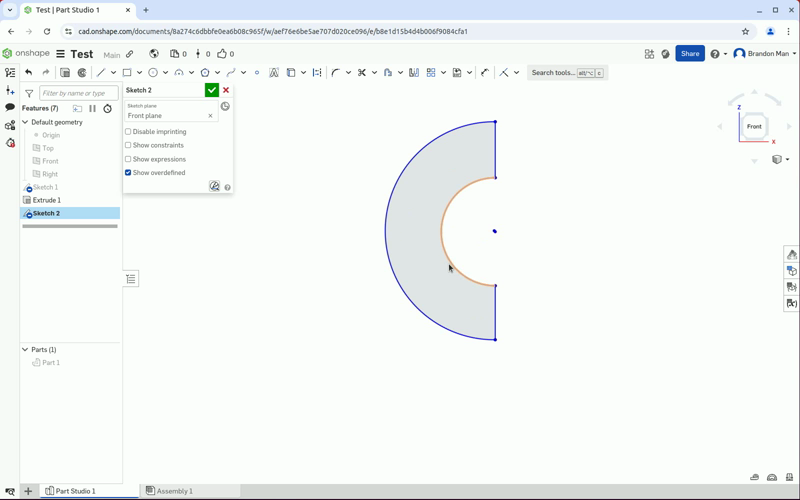
scroll(6)
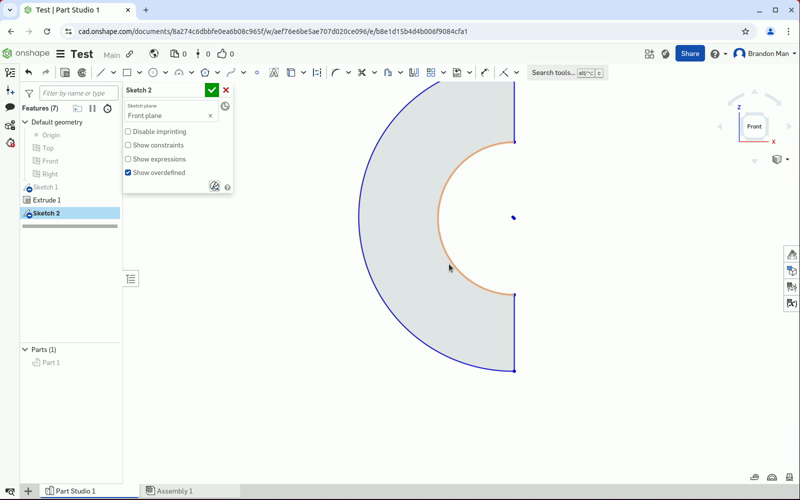
scroll(6)
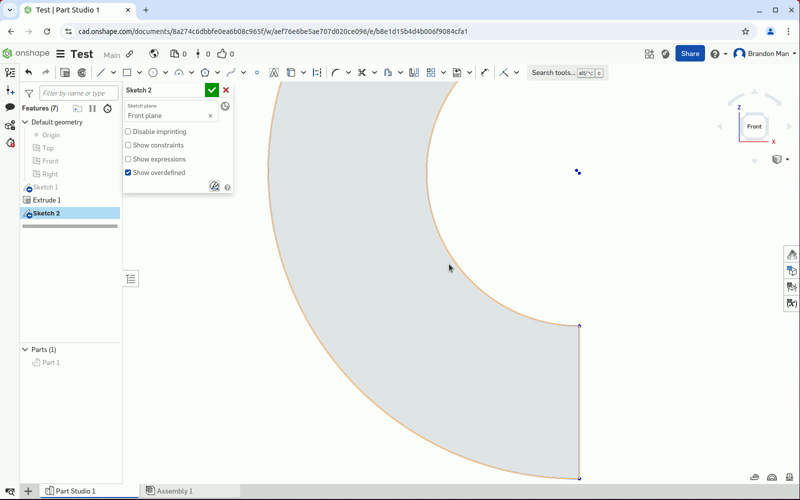
click(449, 263)
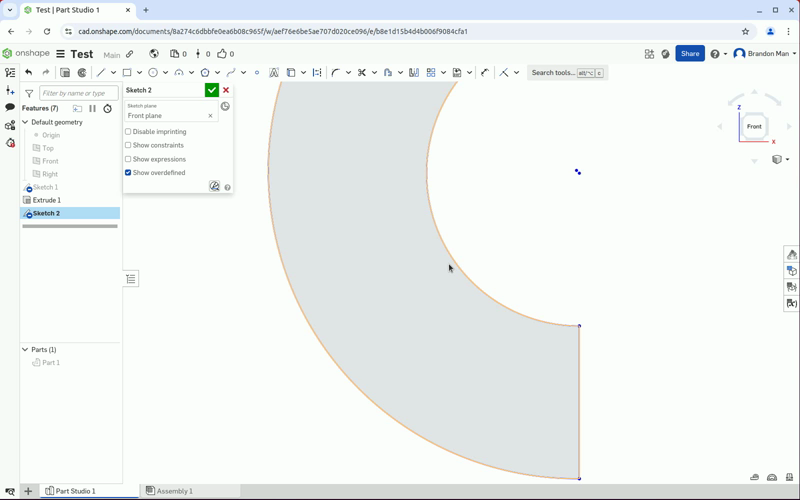
scroll(-6)
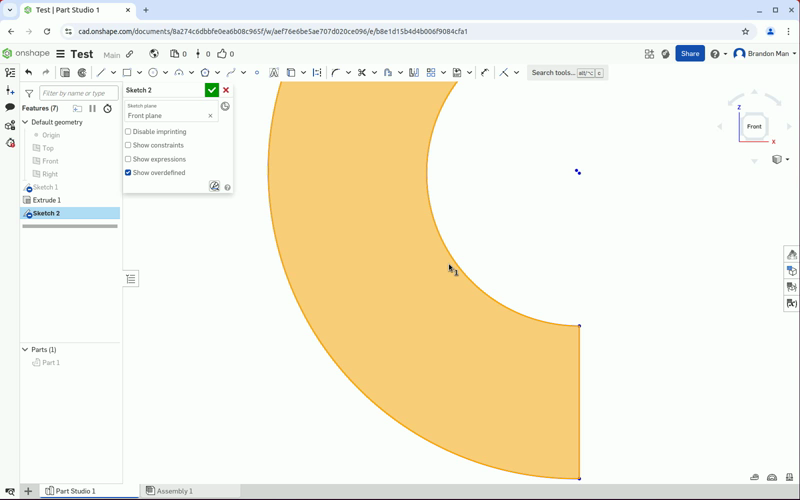
scroll(-6)
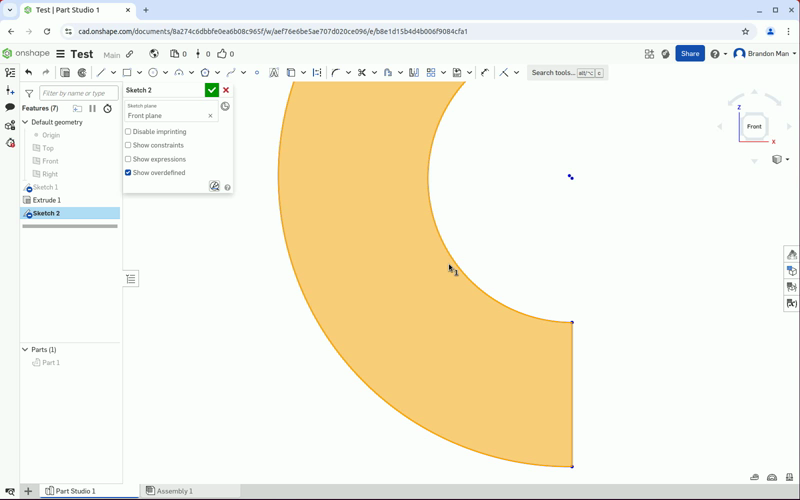
scroll(-6)
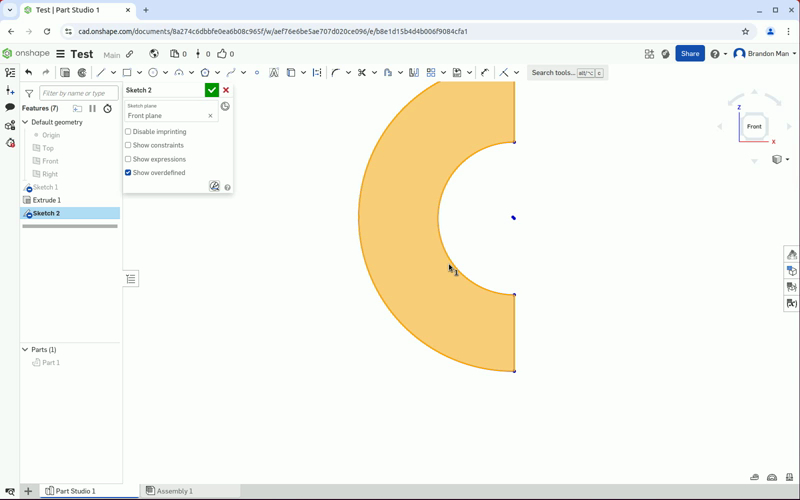
scroll(-6)
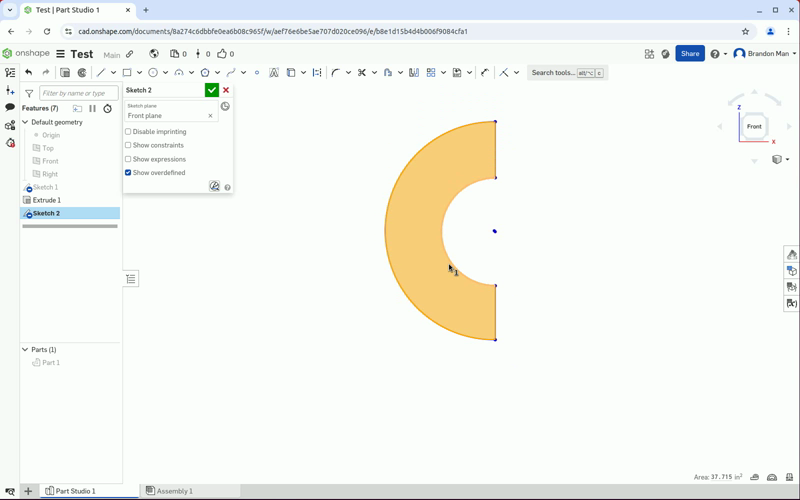
scroll(-6)
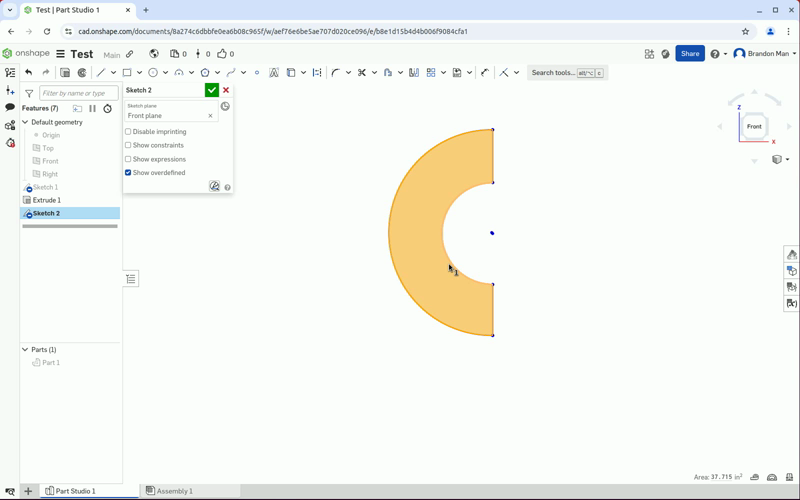
scroll(-6)
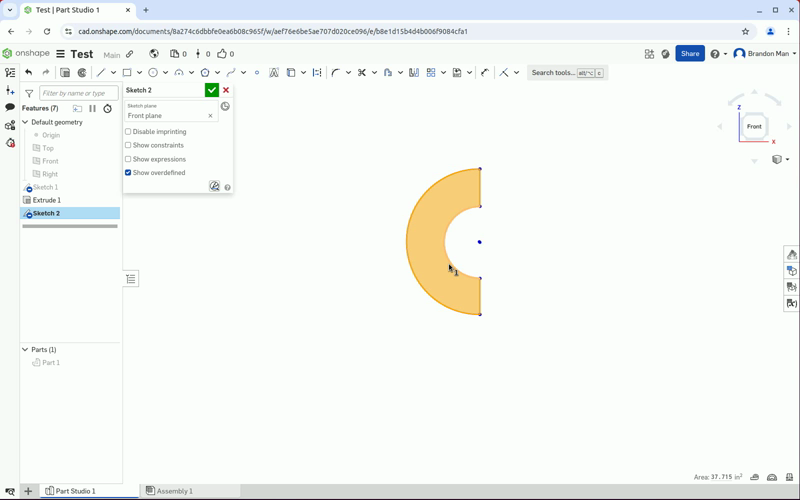
scroll(-6)
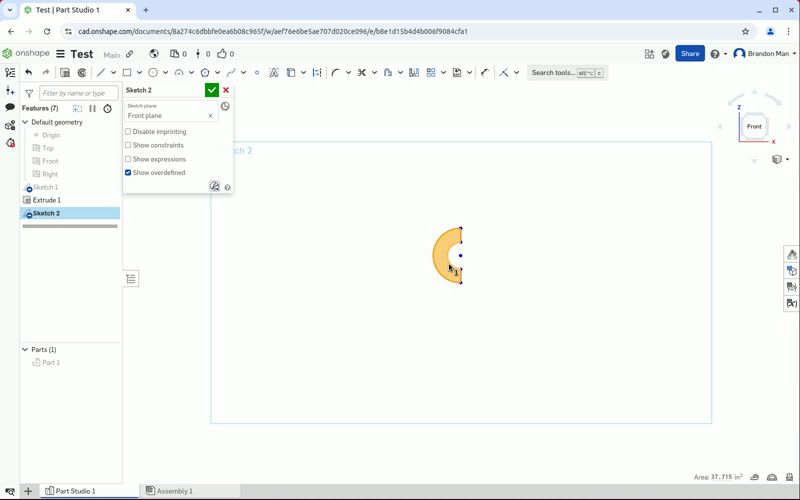
mouse_move(73, 352)
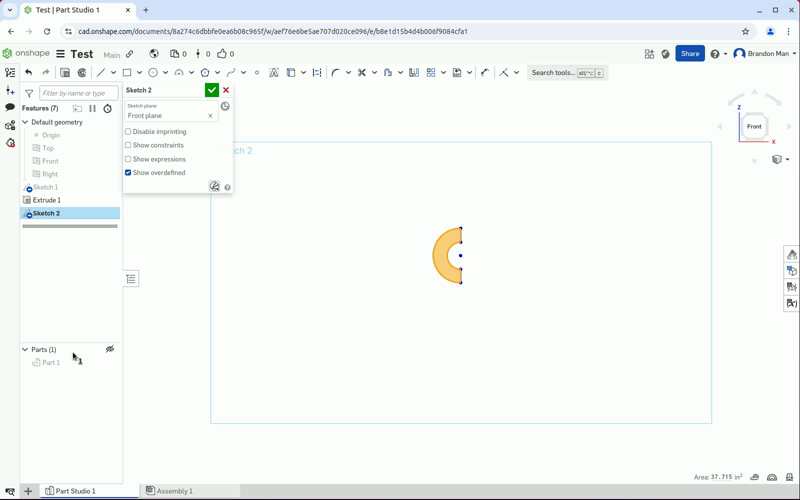
key(shift+y)
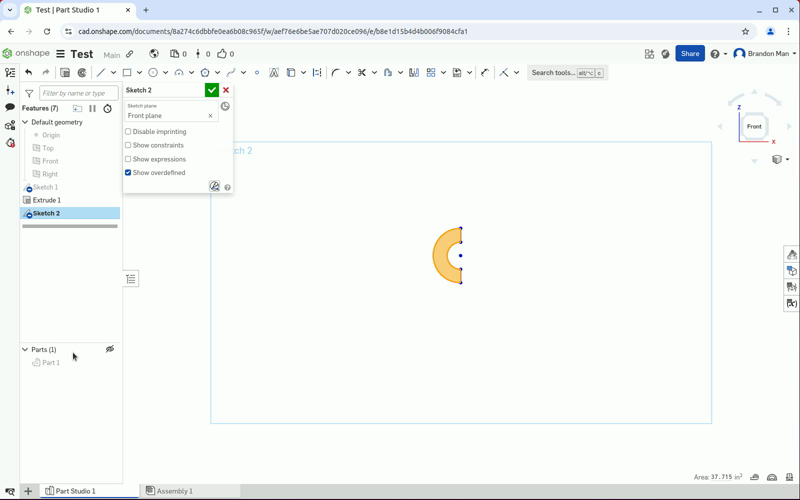
key(shift+e)
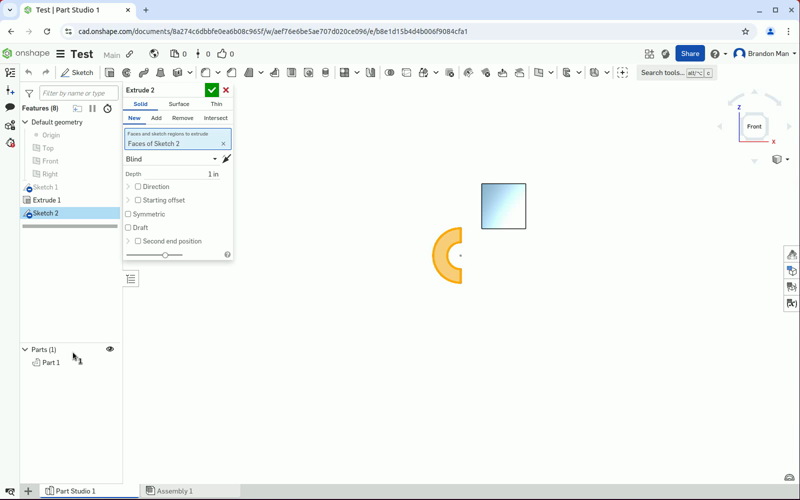
mouse_move(143, 106)
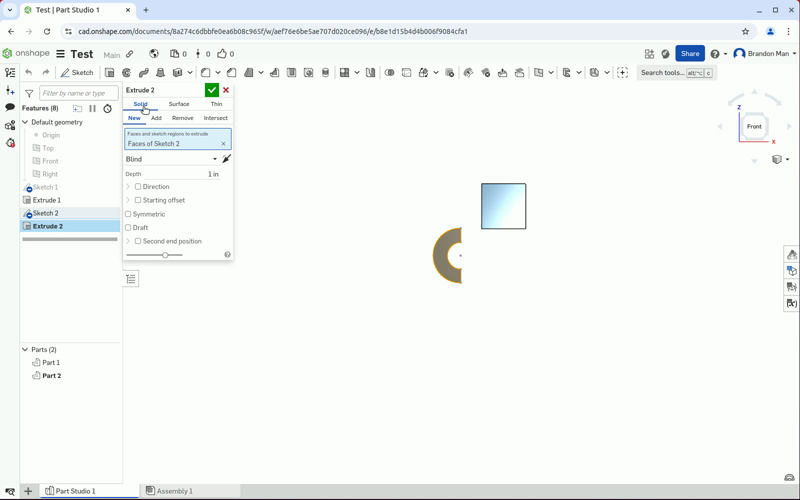
click(143, 106)
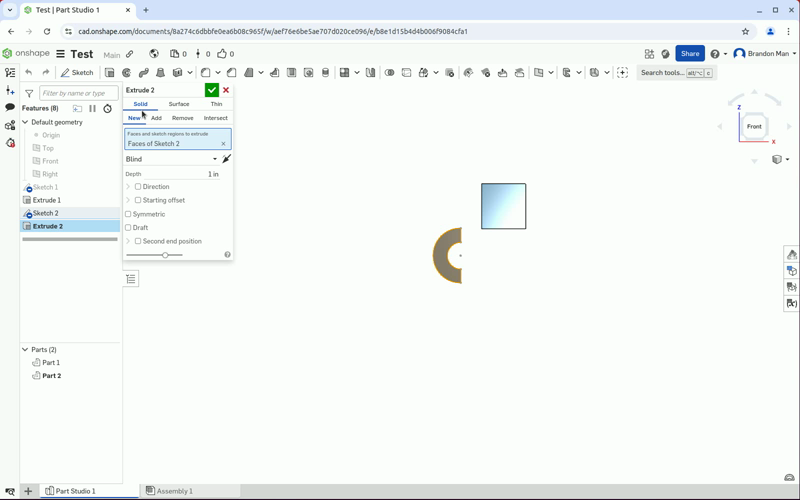
mouse_move(137, 120)
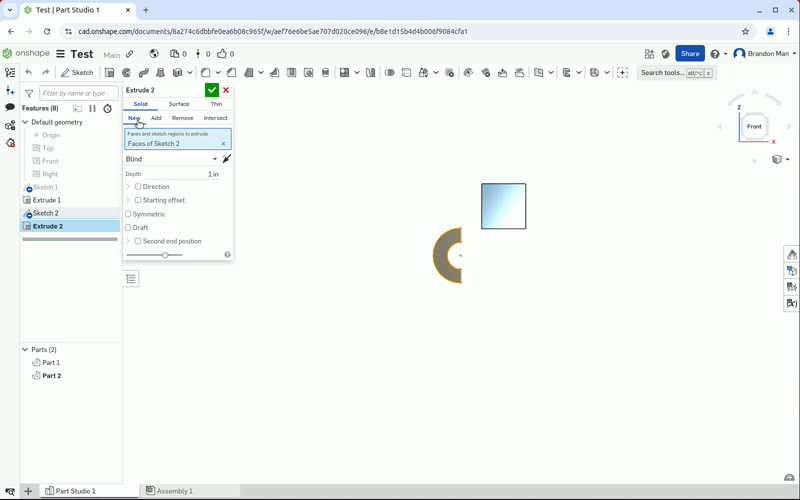
click(137, 120)
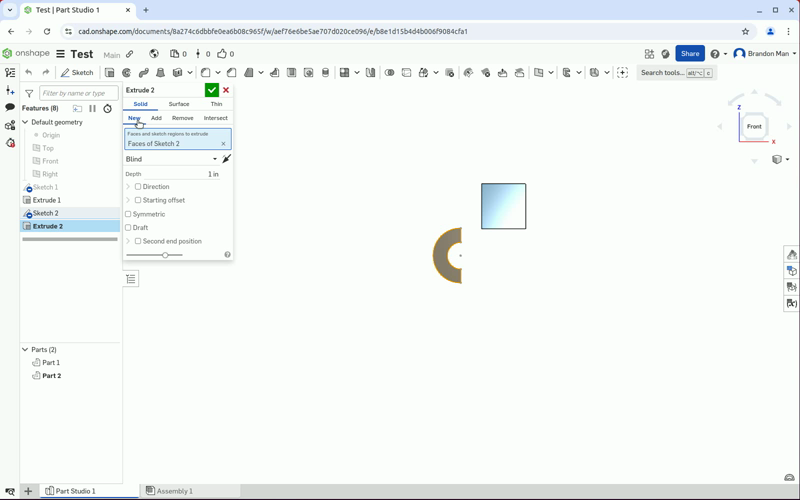
key(tab, 4)
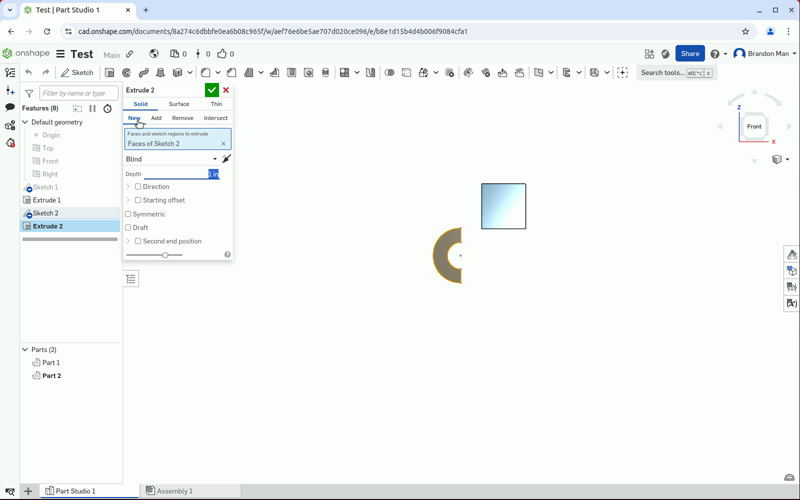
text(5.536)
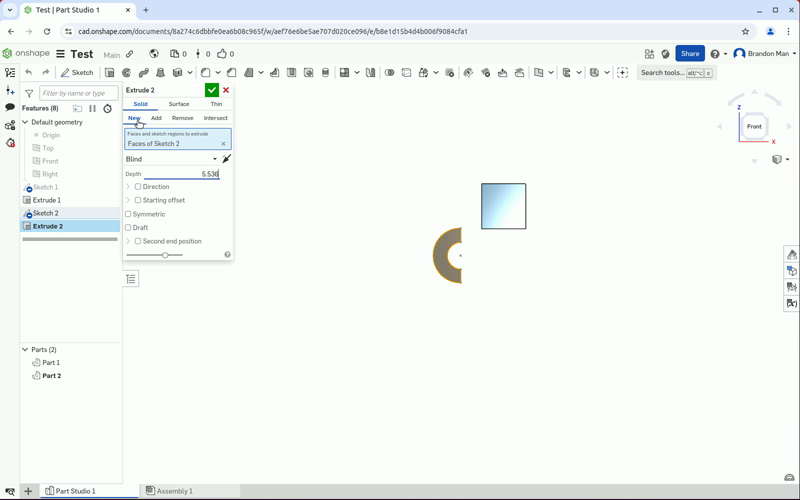
key(enter)
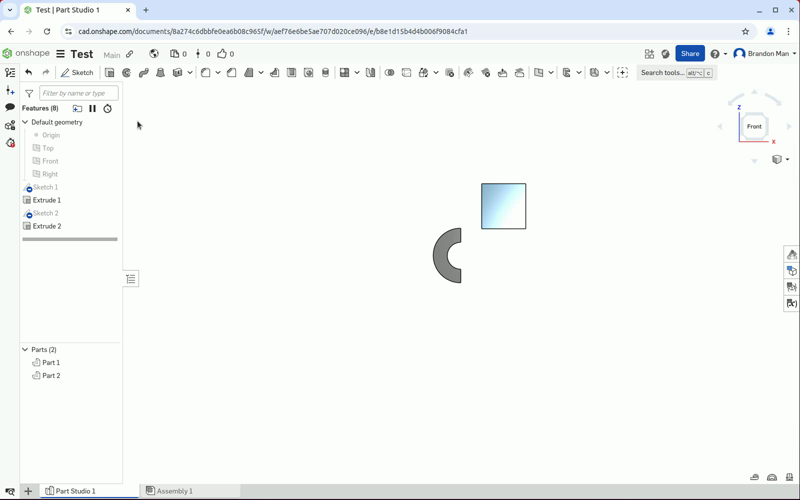
key(shift+h)
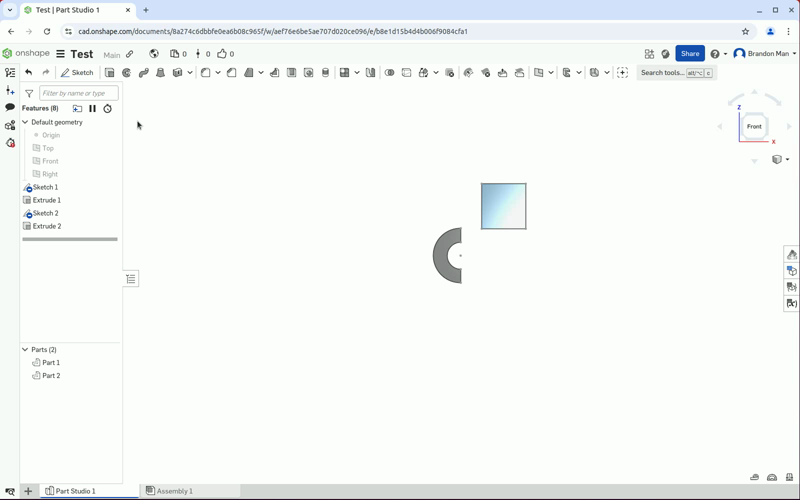
key(shift+h)
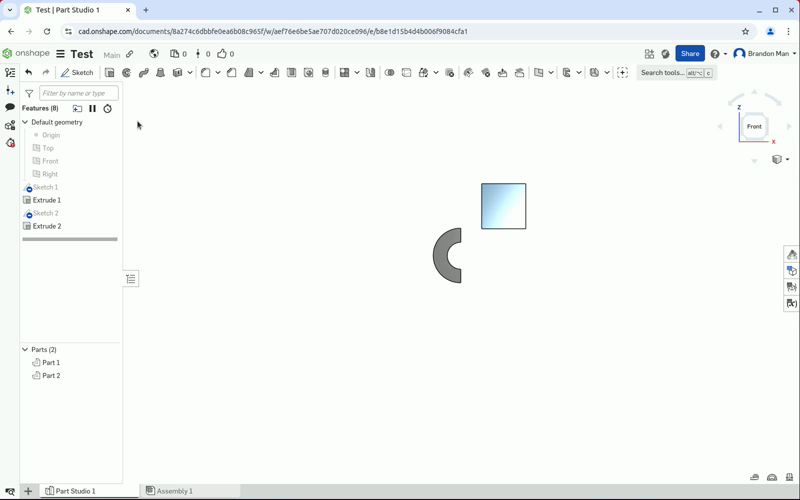
mouse_move(73, 189)
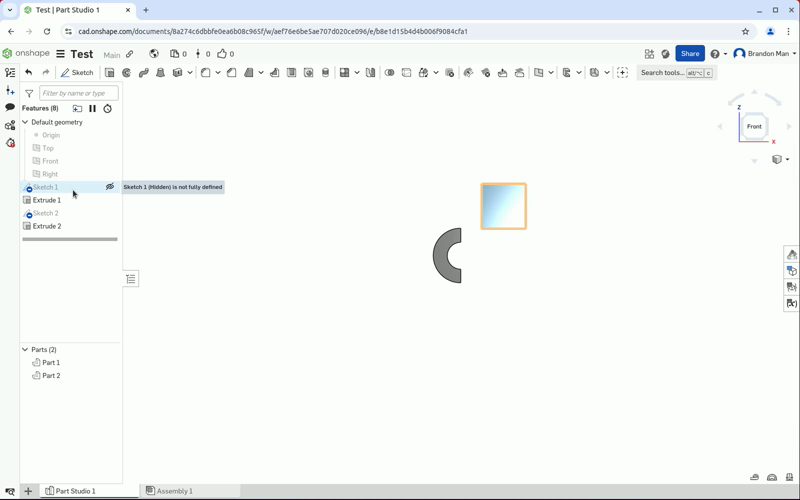
click(73, 189)
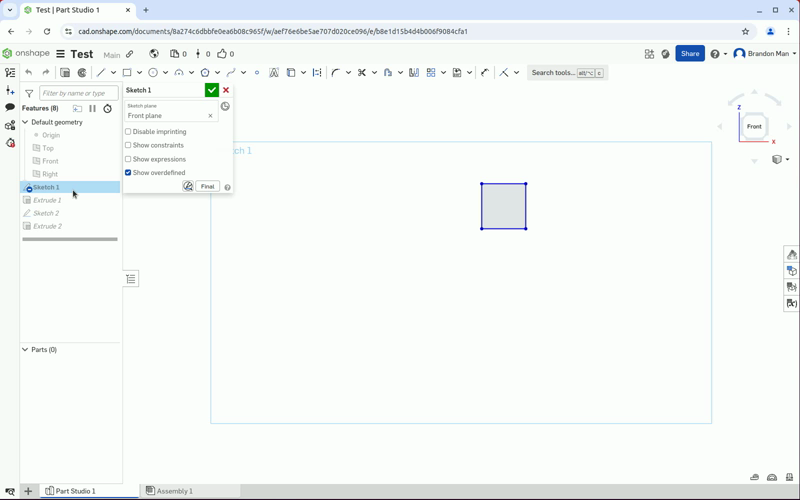
mouse_move(229, 92)
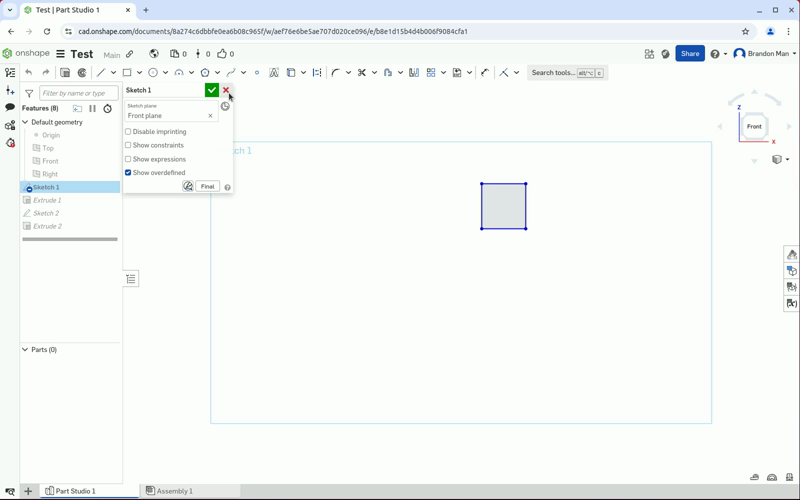
click(229, 92)
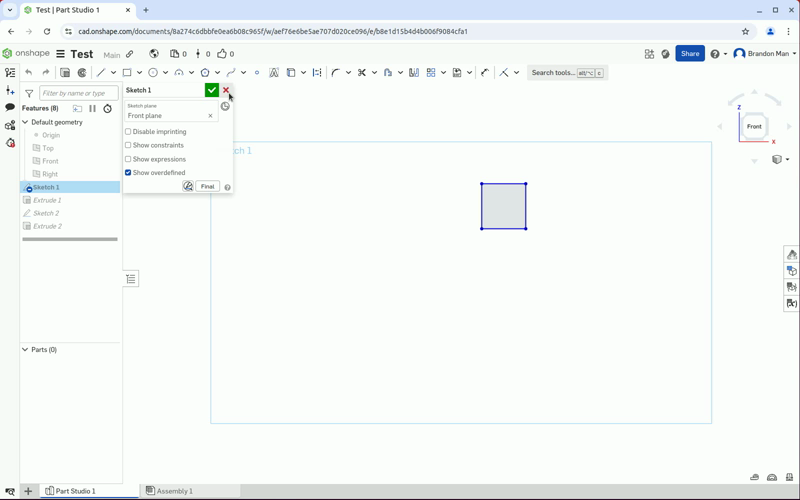
key(shift+s)
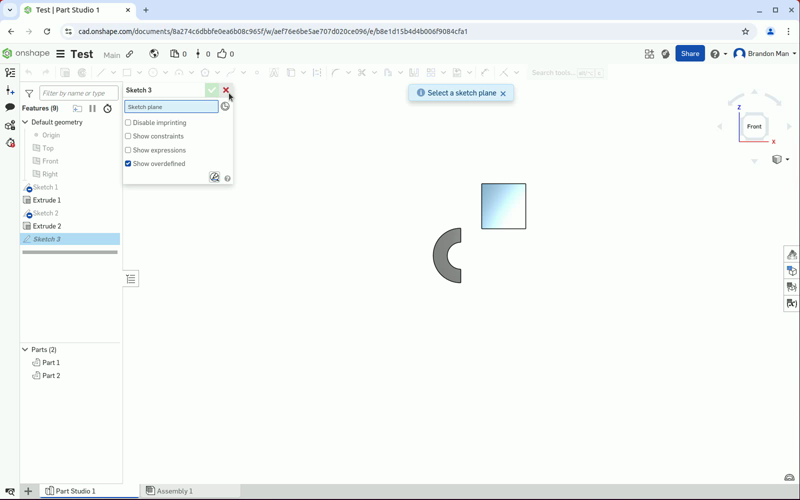
mouse_move(73, 163)
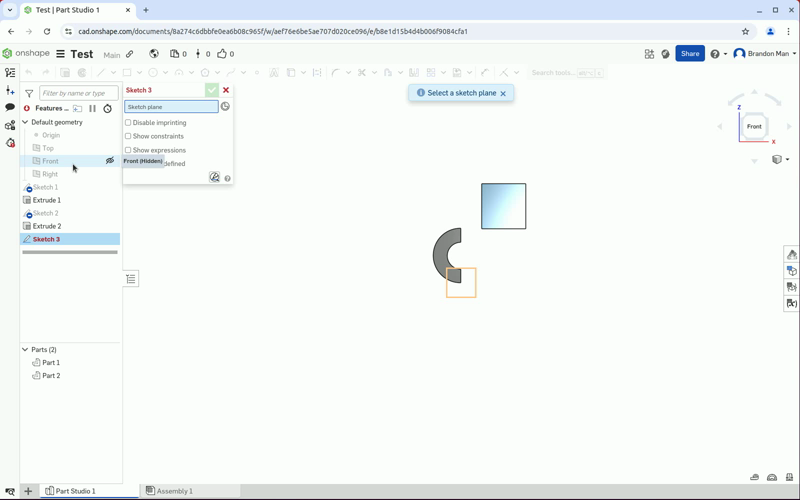
click(73, 163)
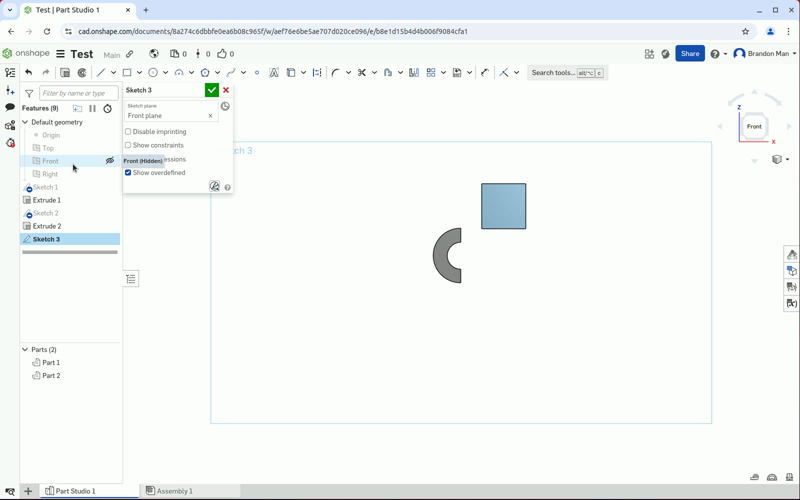
mouse_move(73, 352)
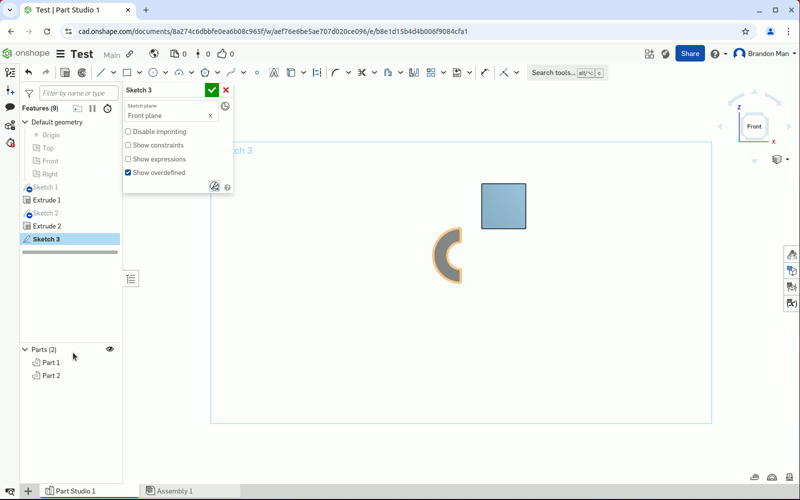
key(y)
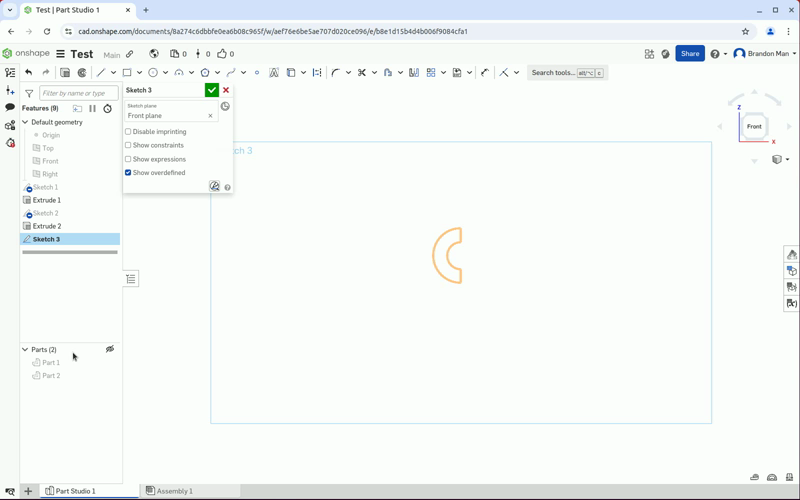
key(a)
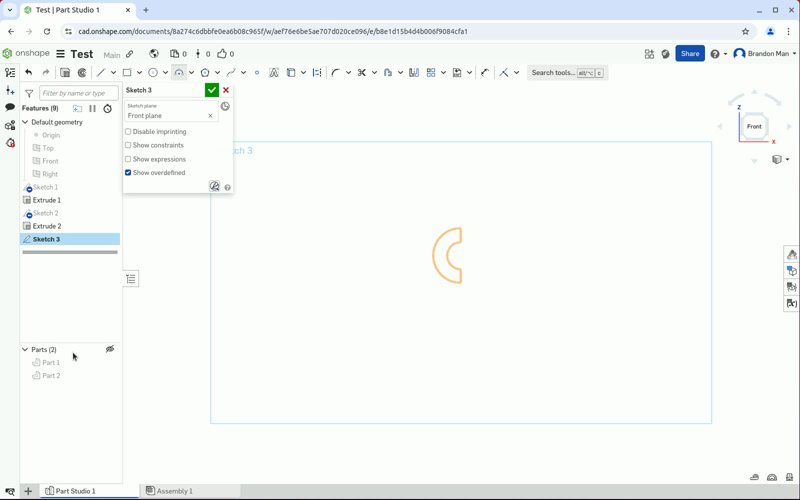
key_down(shift)
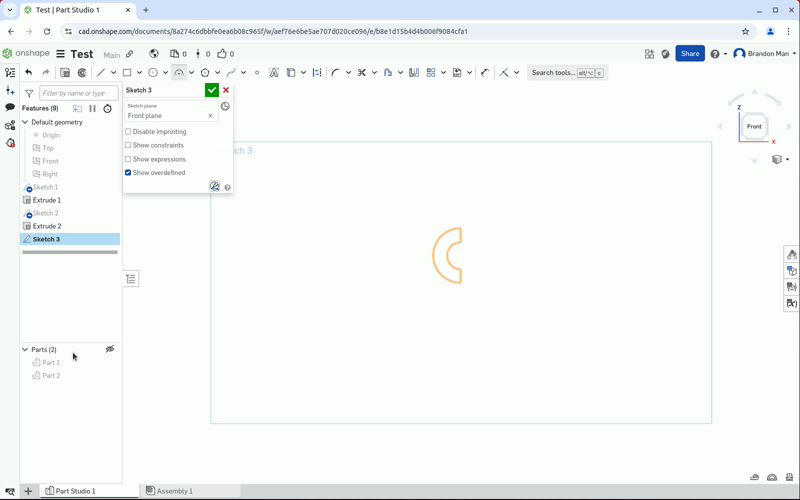
mouse_move(546, 282)
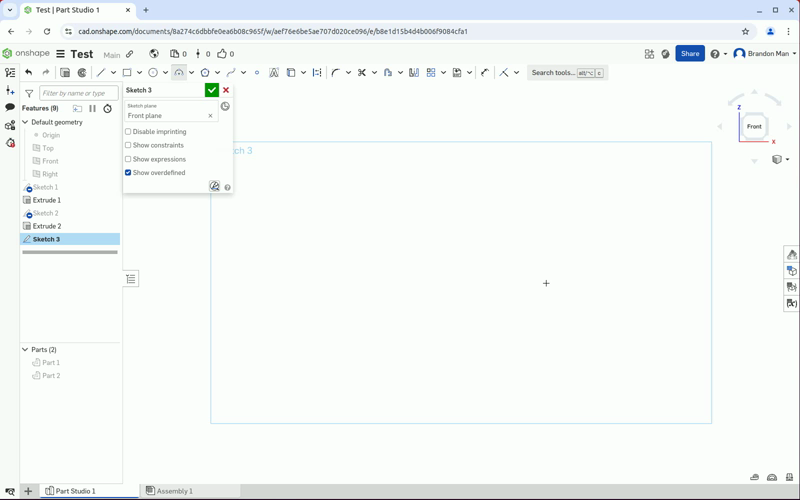
click(546, 282)
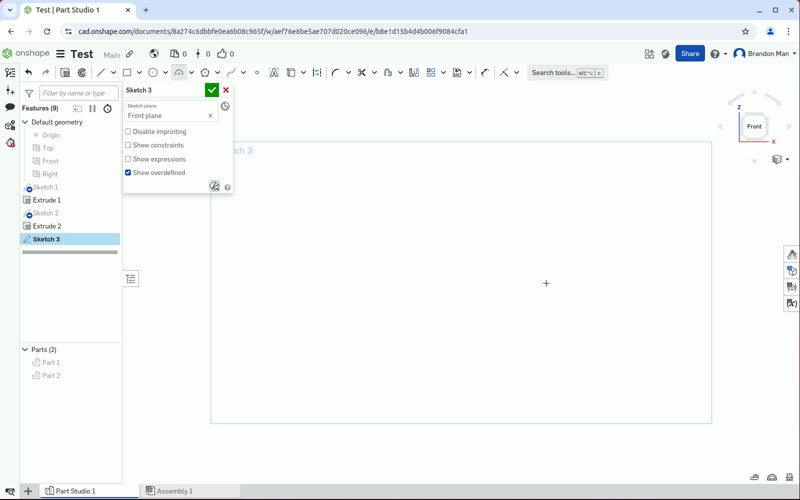
key_up(shift)
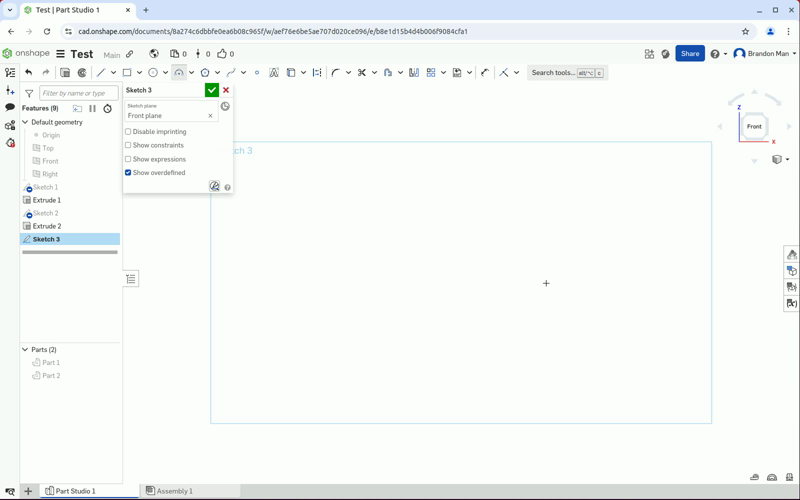
key_down(shift)
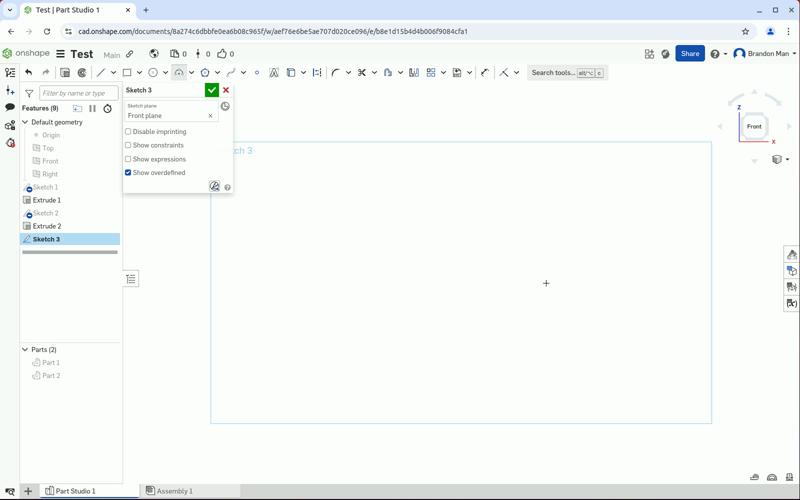
mouse_move(546, 228)
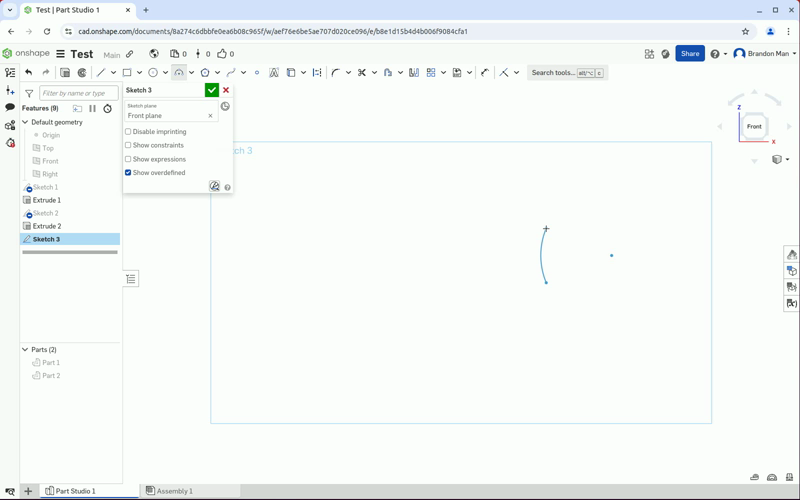
click(546, 228)
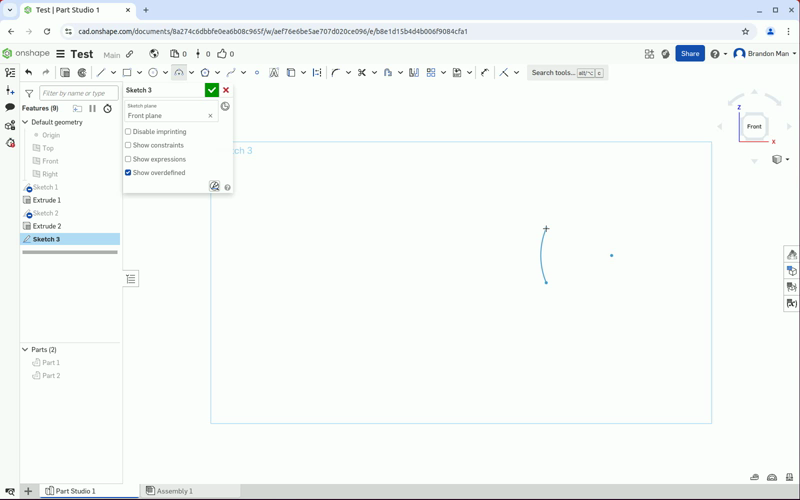
mouse_move(573, 255)
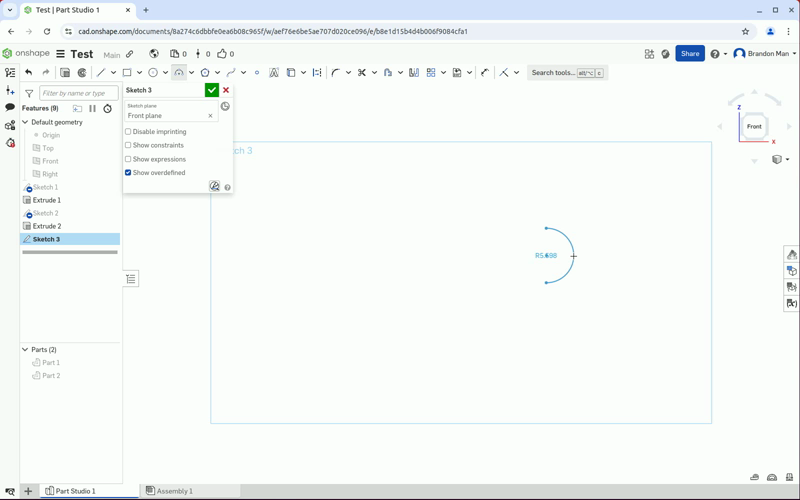
click(573, 255)
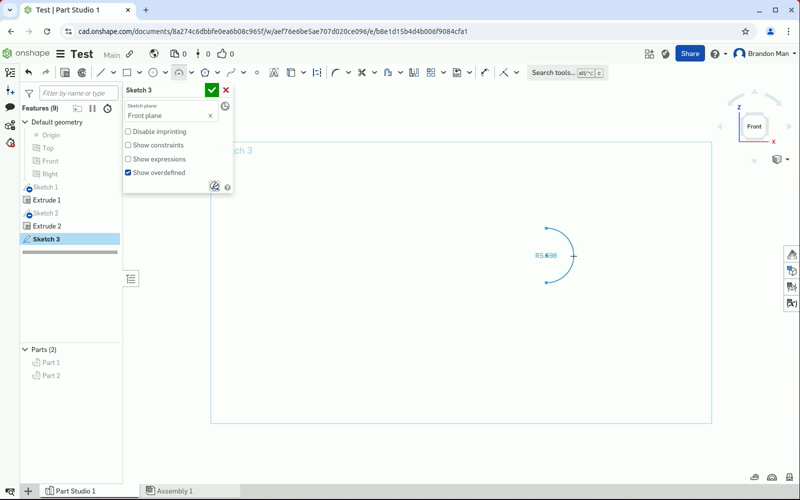
key_up(shift)
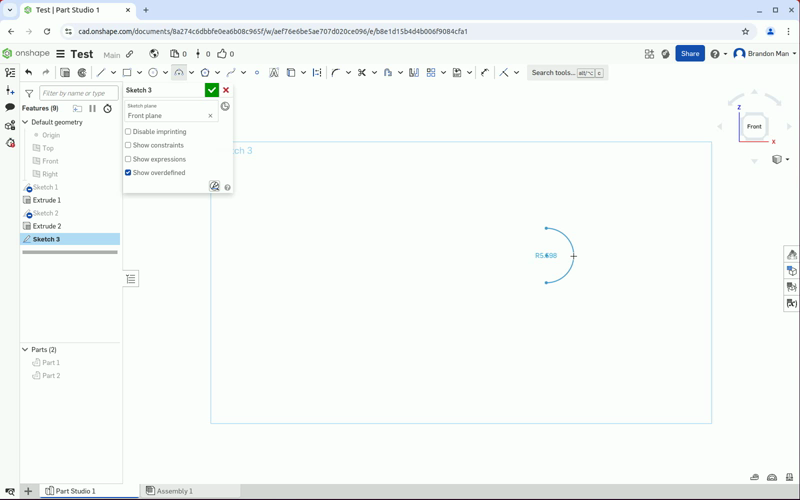
key(esc)
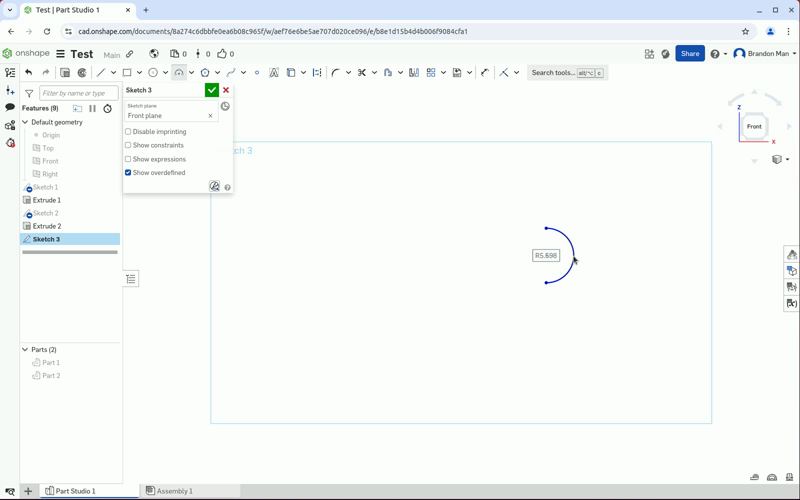
key(l)
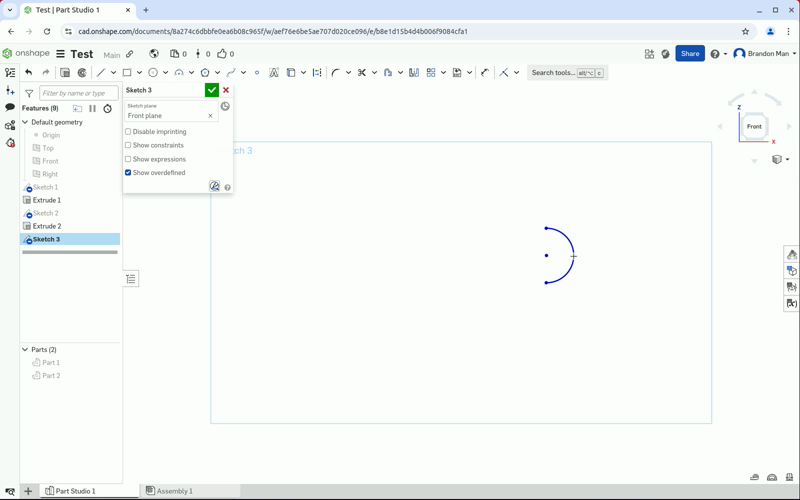
mouse_move(546, 228)
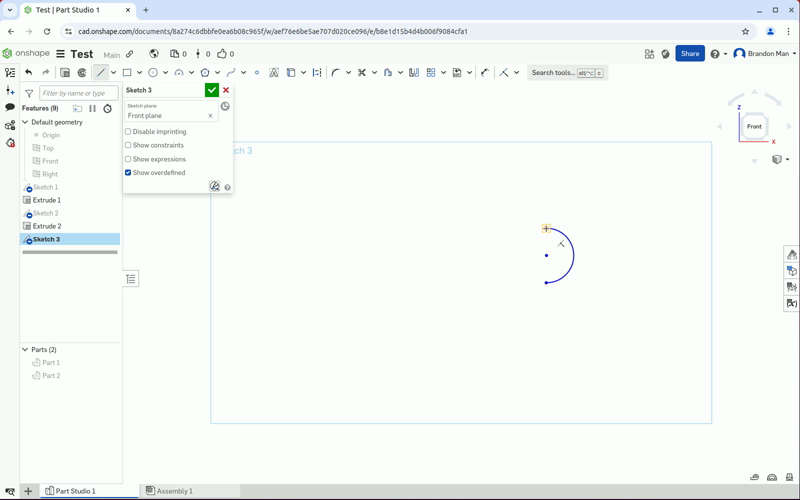
click(546, 228)
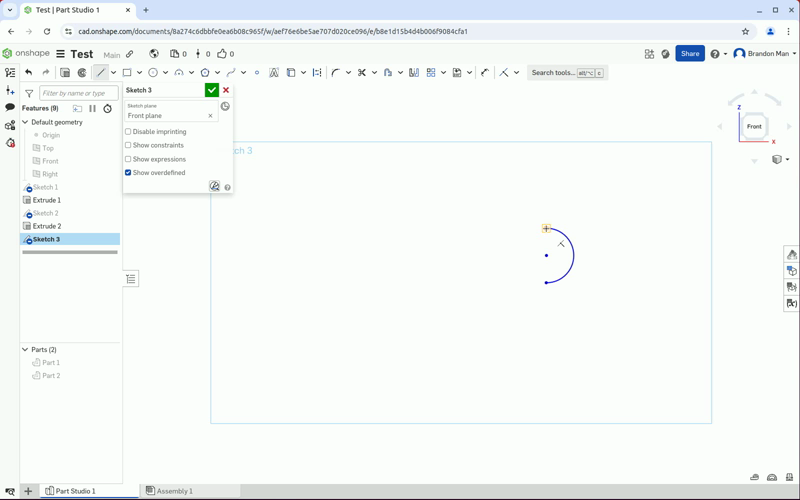
key_down(shift)
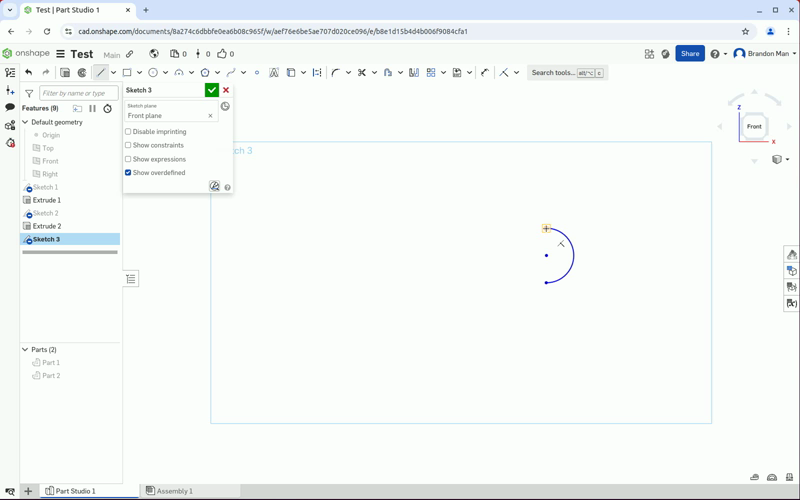
mouse_move(576, 228)
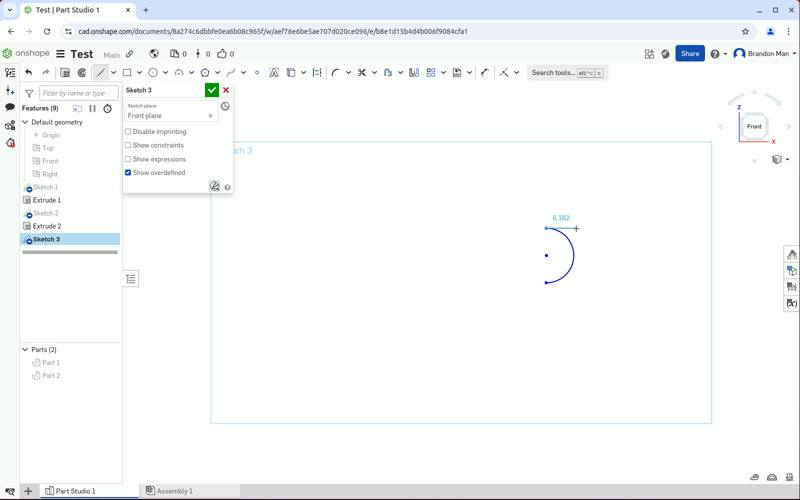
mouse_move(546, 242)
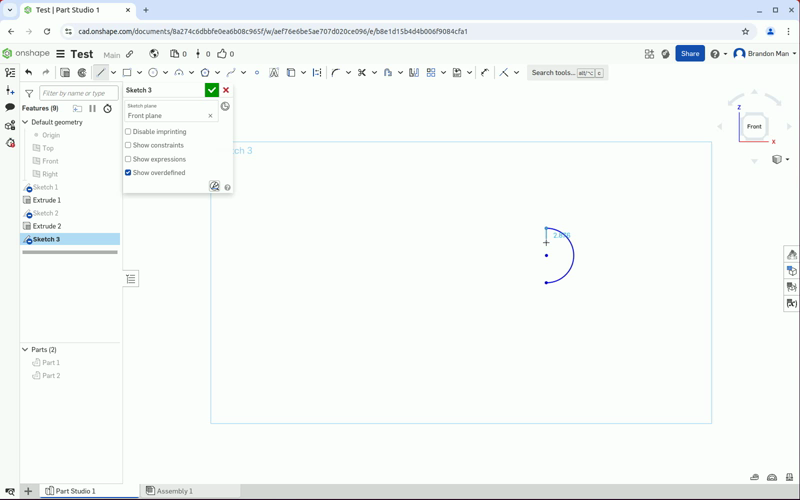
click(546, 242)
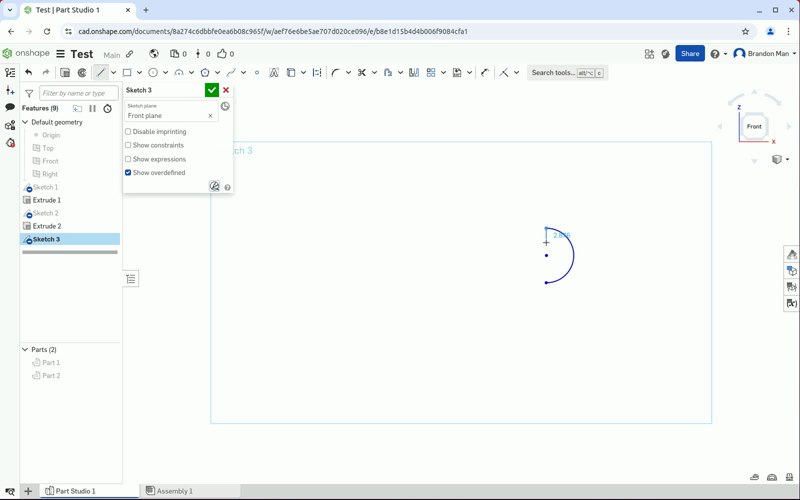
key_up(shift)
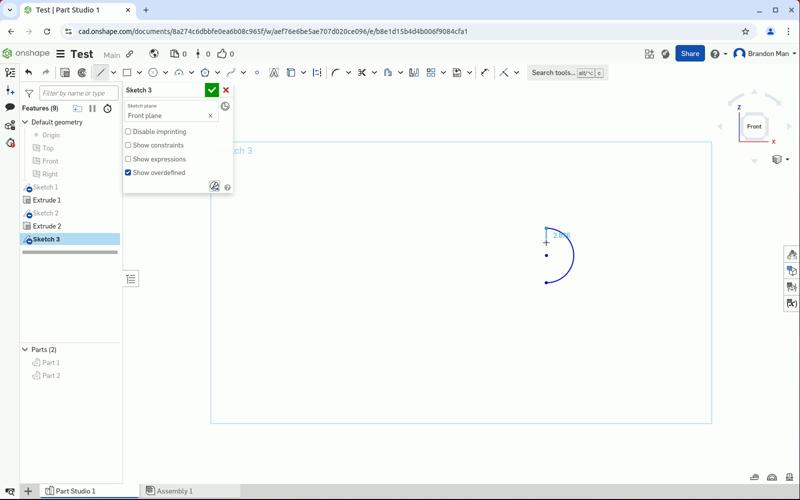
key(esc)
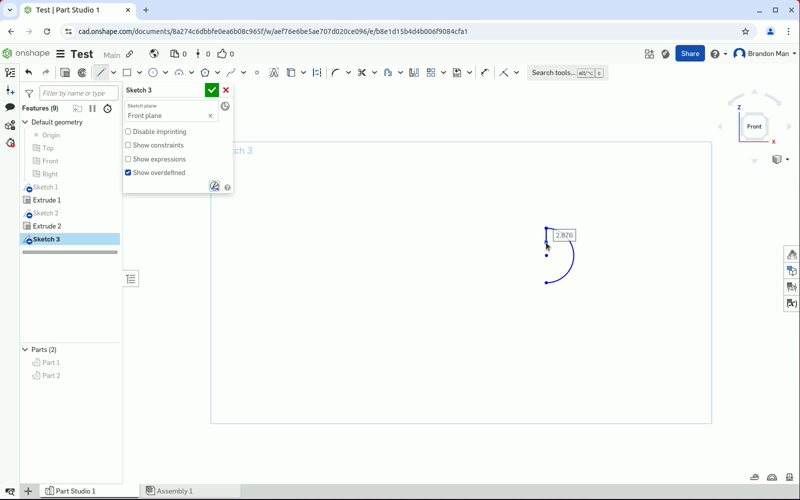
key(a)
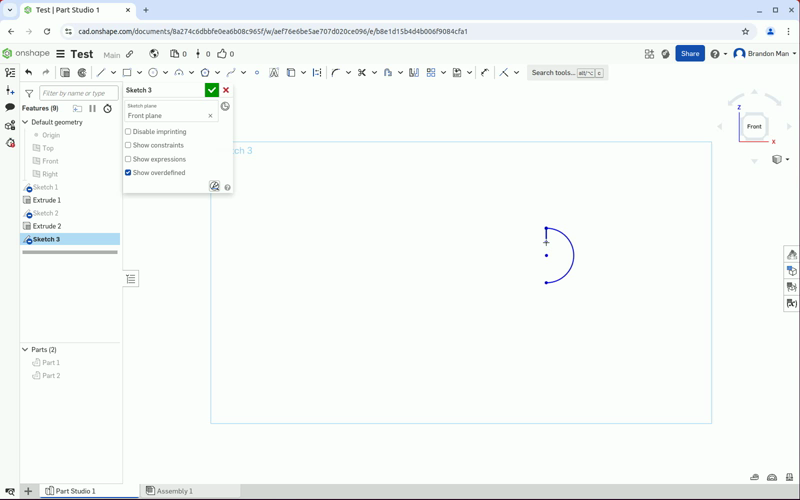
mouse_move(546, 242)
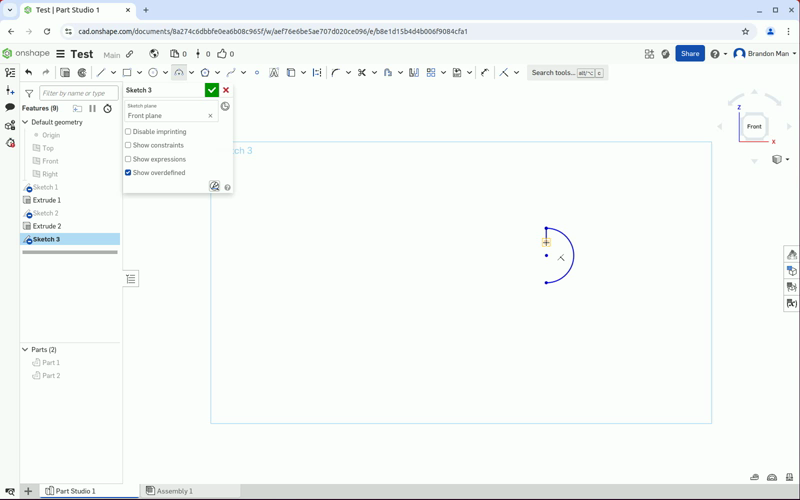
click(546, 242)
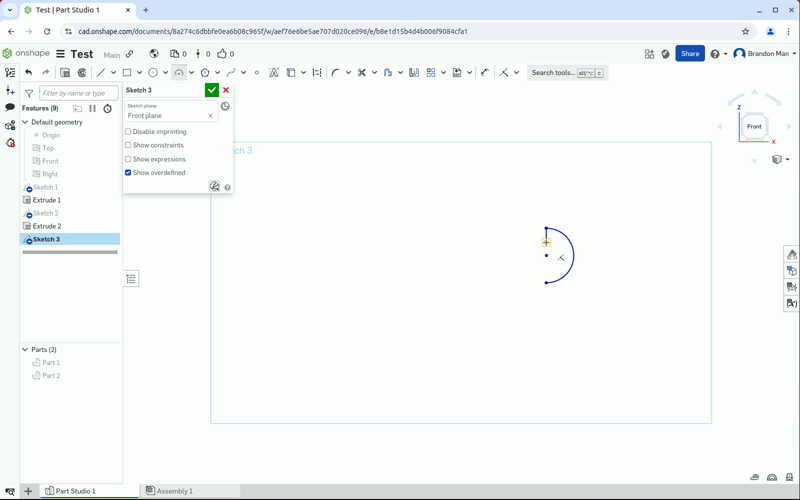
key_down(shift)
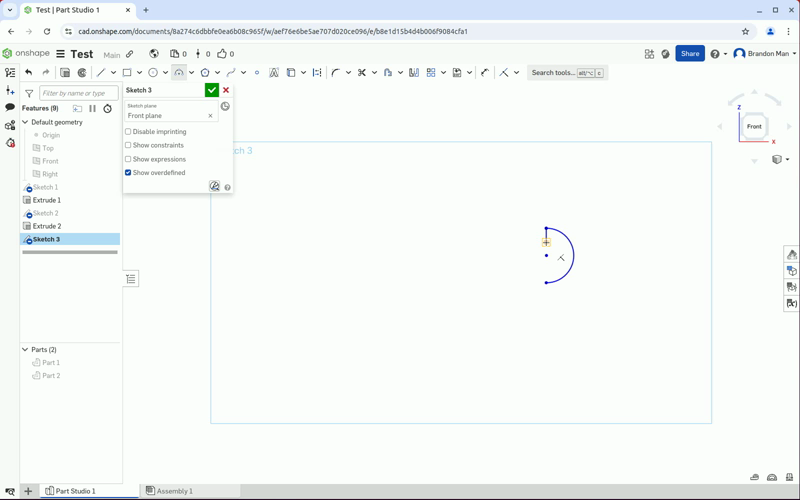
mouse_move(546, 269)
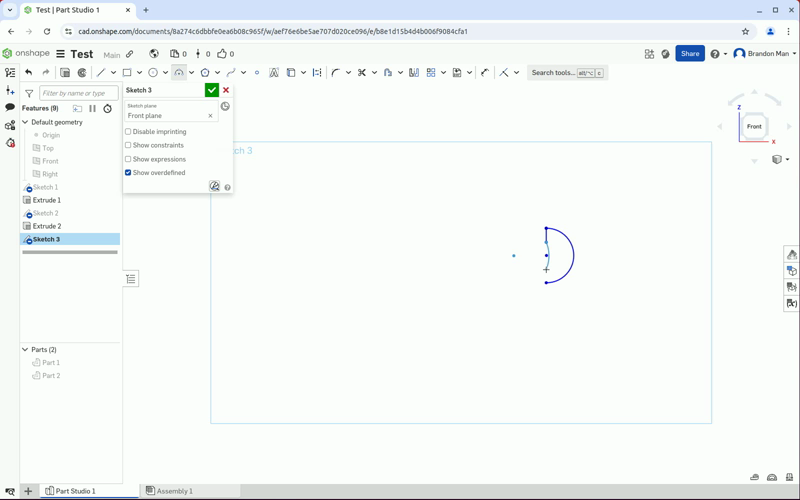
click(546, 269)
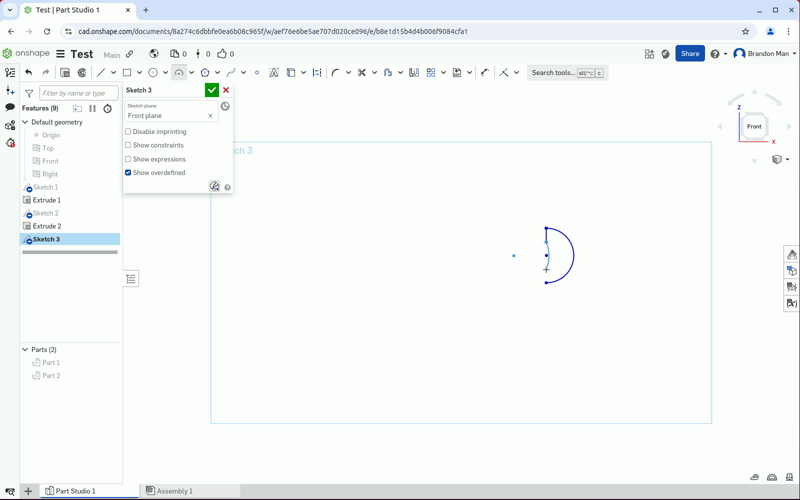
mouse_move(559, 255)
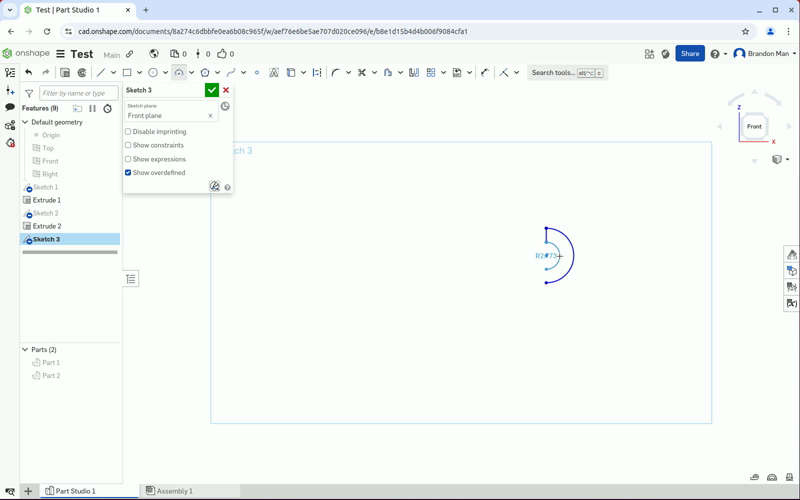
click(559, 255)
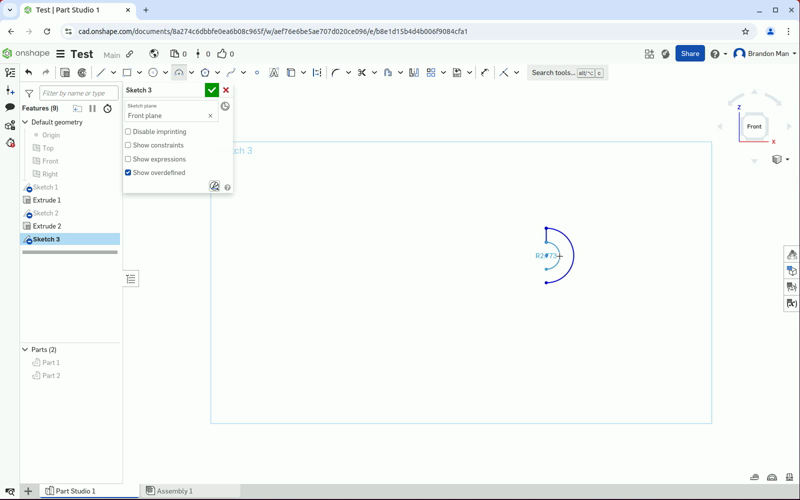
key_up(shift)
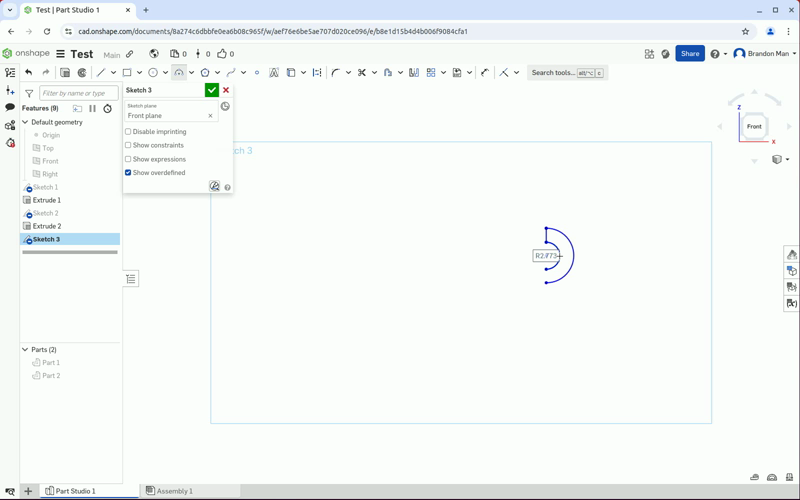
key(esc)
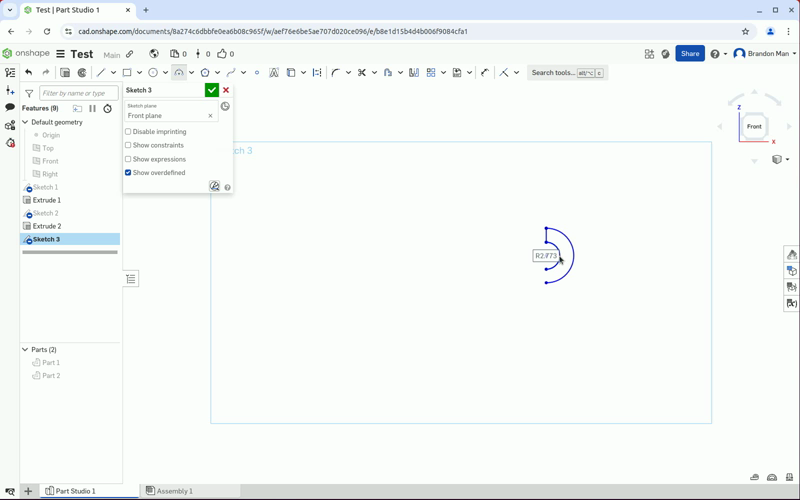
key(l)
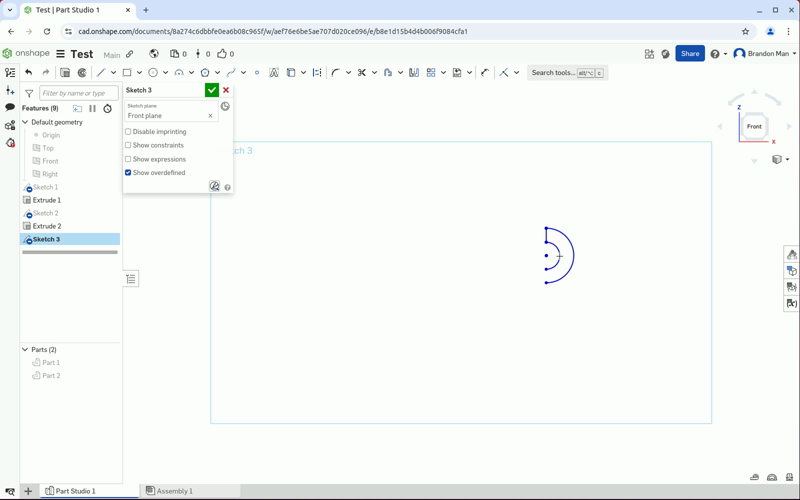
mouse_move(546, 269)
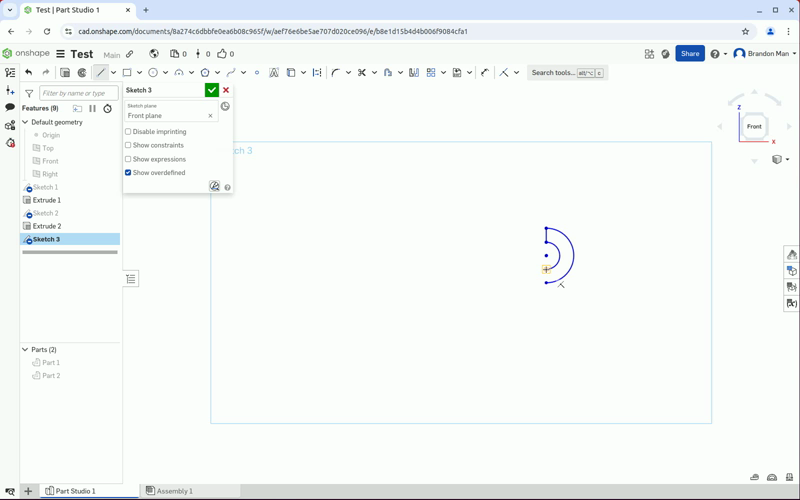
click(546, 269)
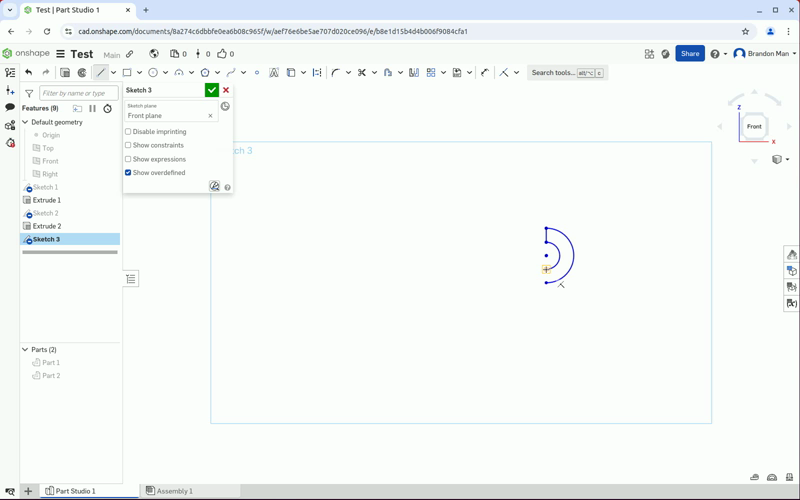
mouse_move(576, 269)
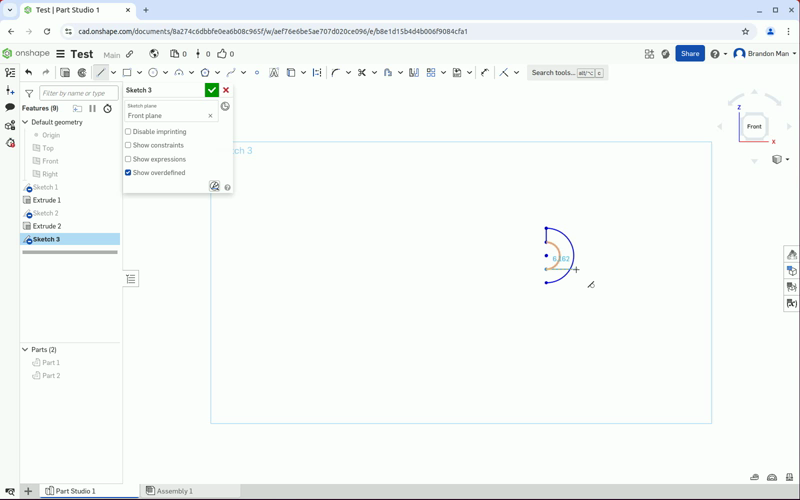
key_down(shift)
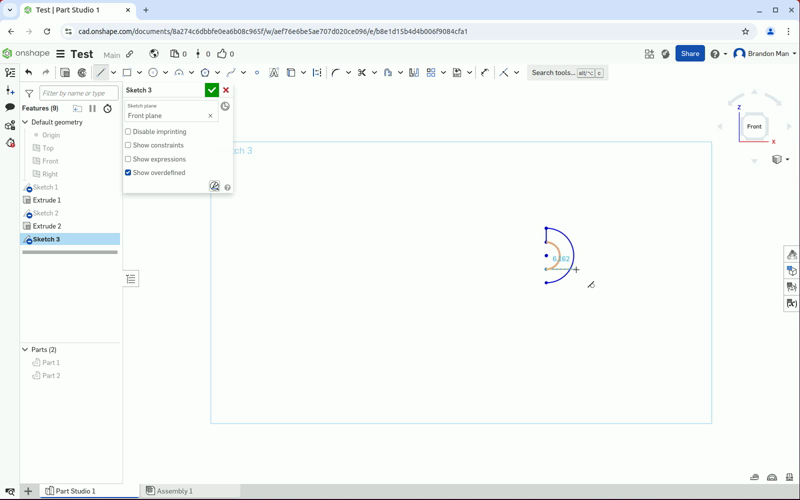
mouse_move(546, 282)
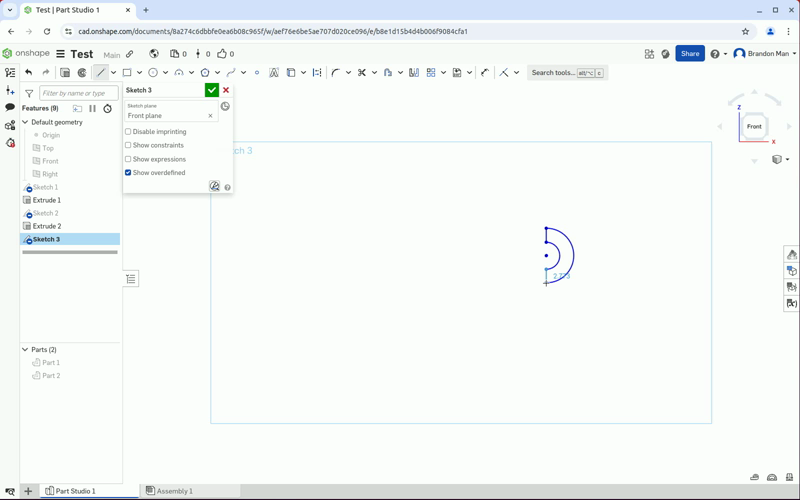
key_up(shift)
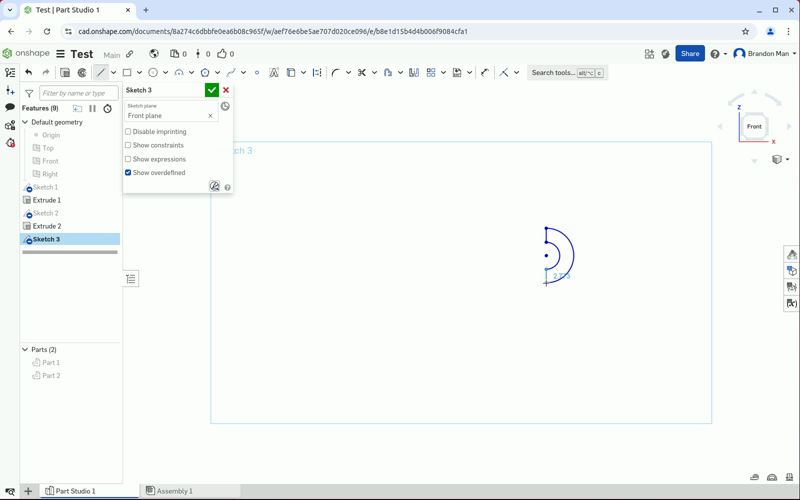
click(546, 282)
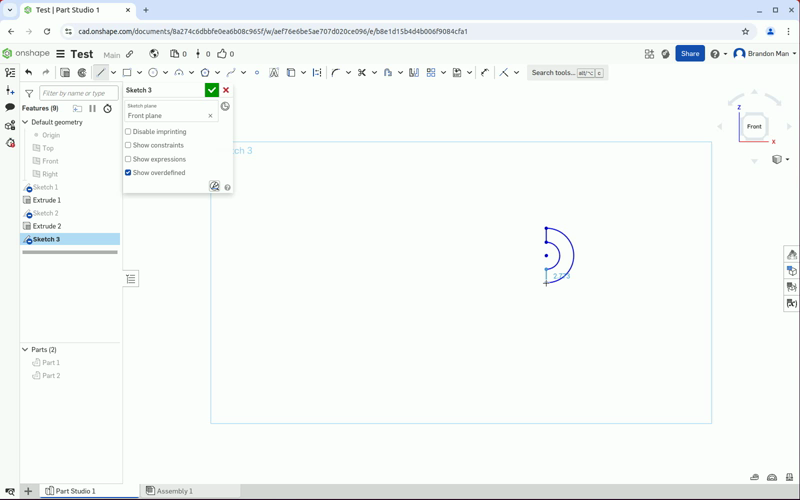
key(esc)
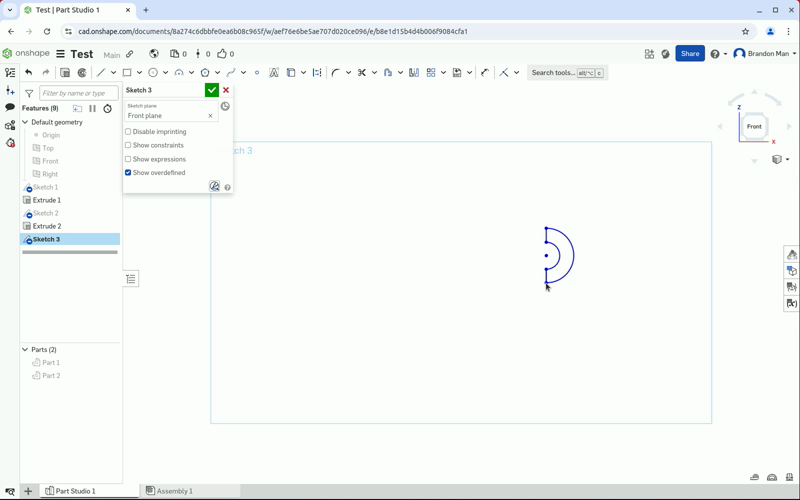
mouse_move(562, 251)
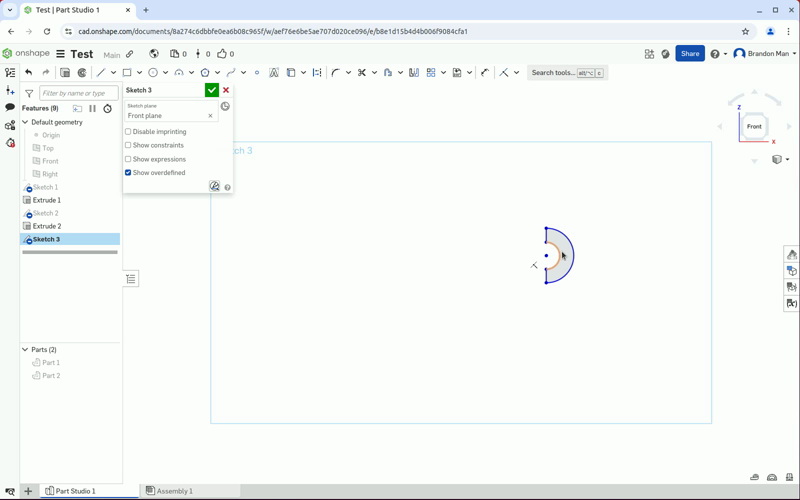
scroll(6)
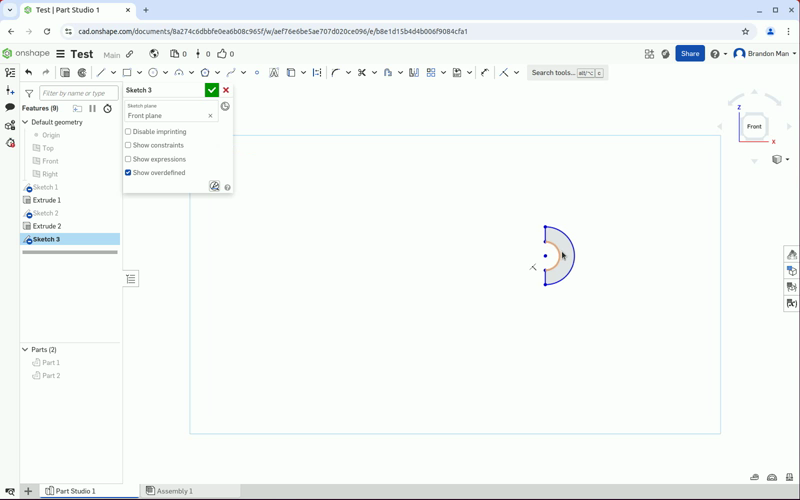
scroll(6)
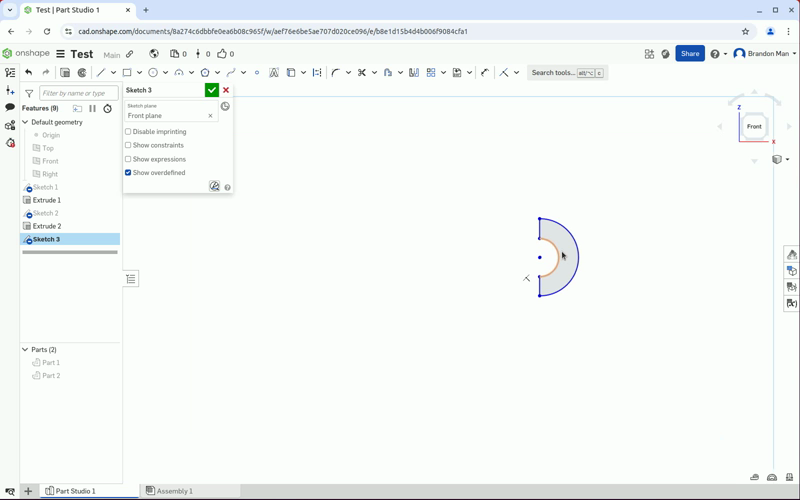
scroll(6)
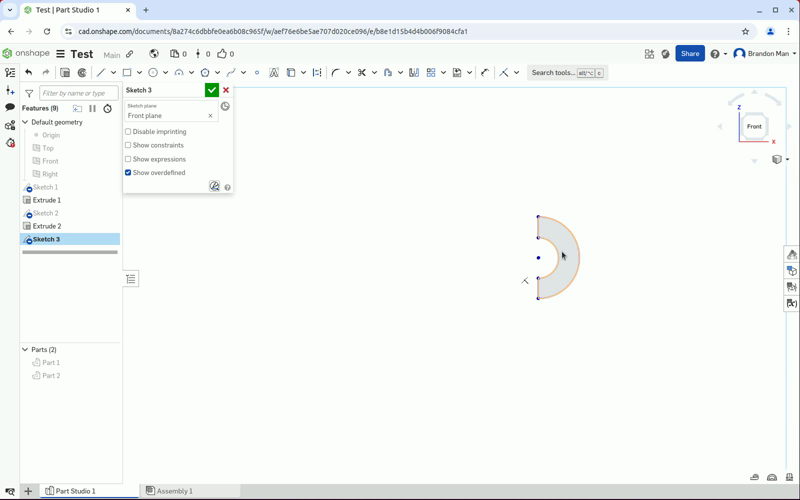
scroll(6)
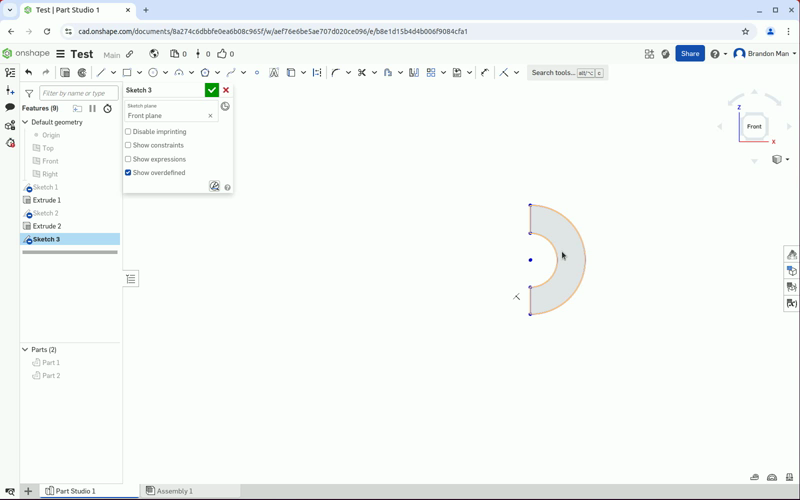
scroll(6)
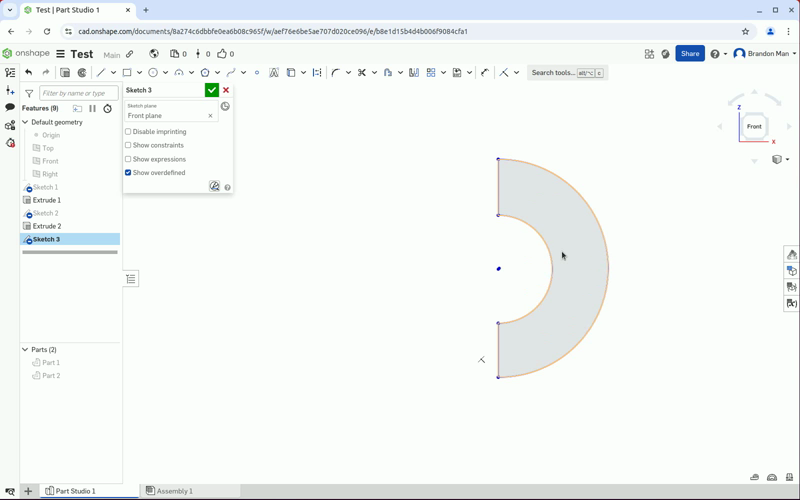
scroll(6)
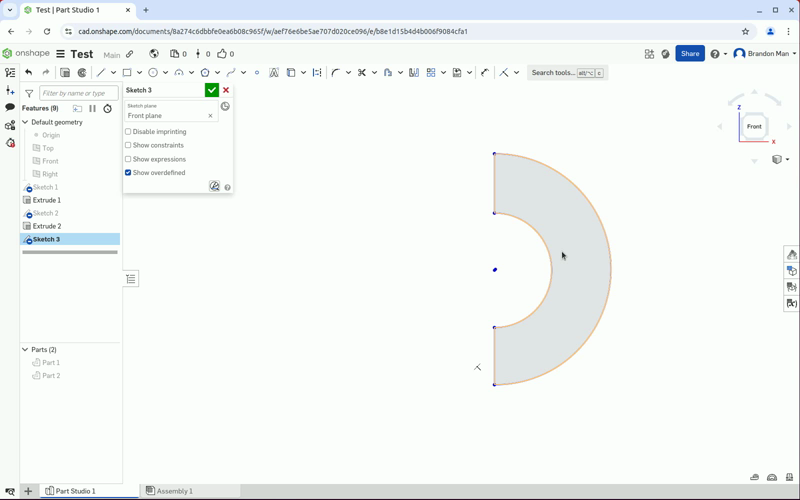
scroll(6)
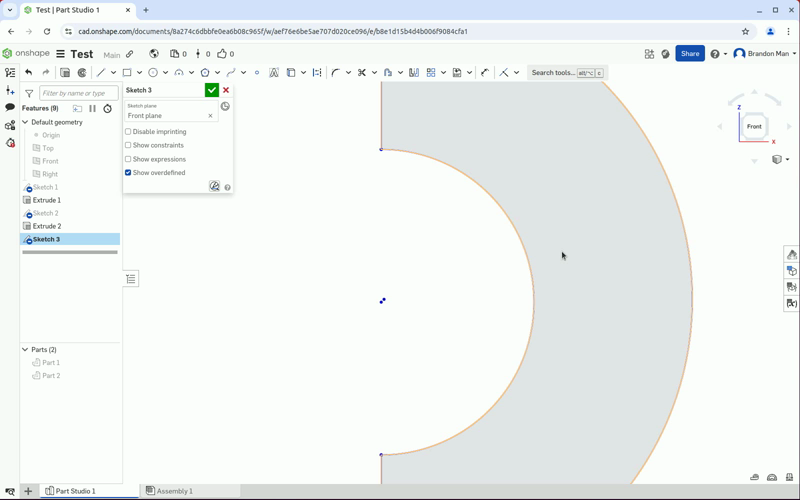
click(562, 251)
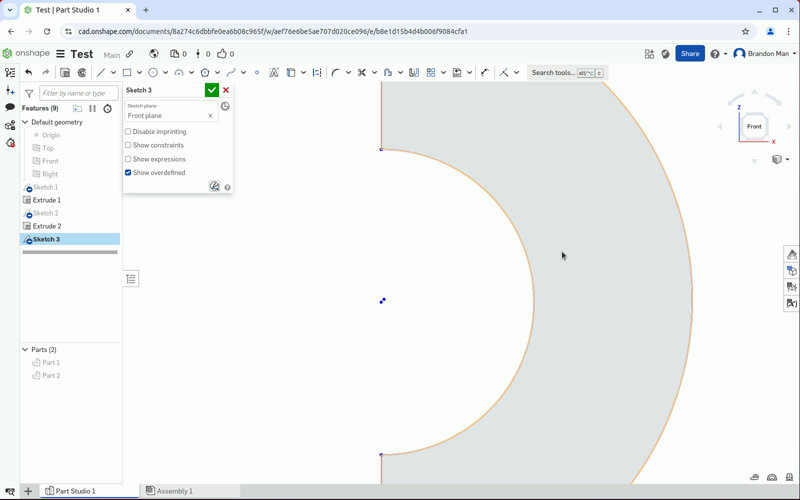
scroll(-6)
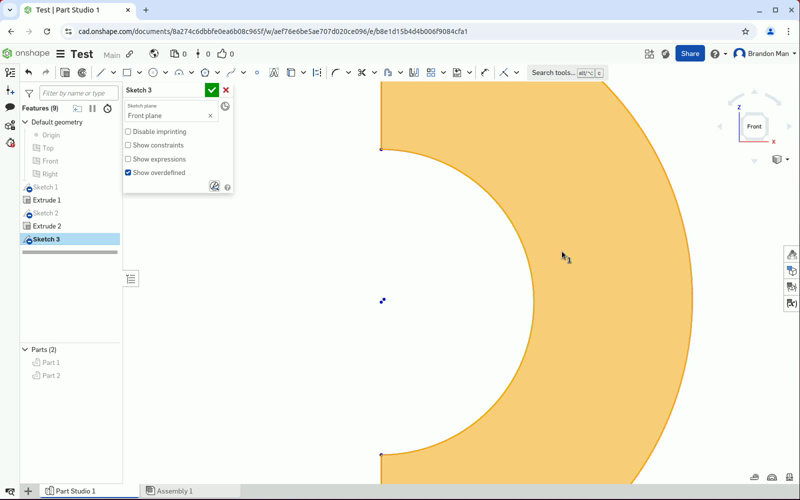
scroll(-6)
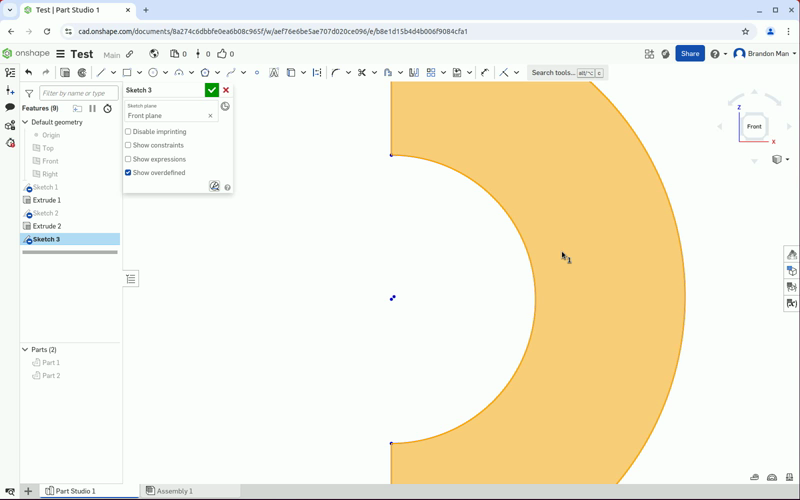
scroll(-6)
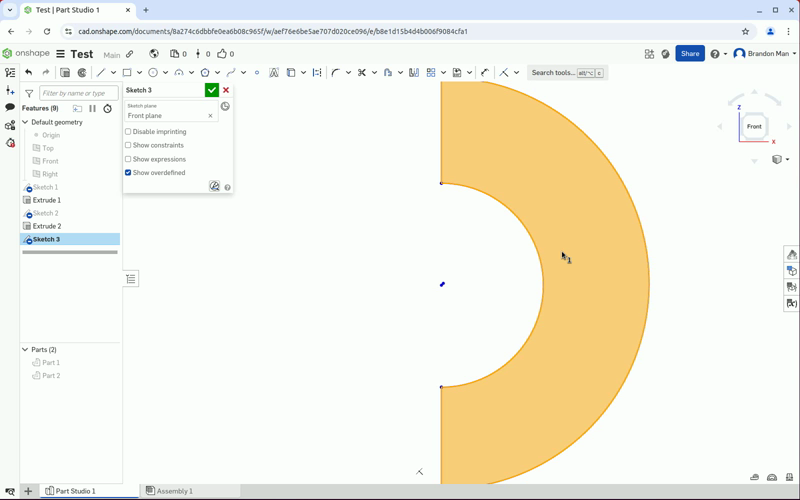
scroll(-6)
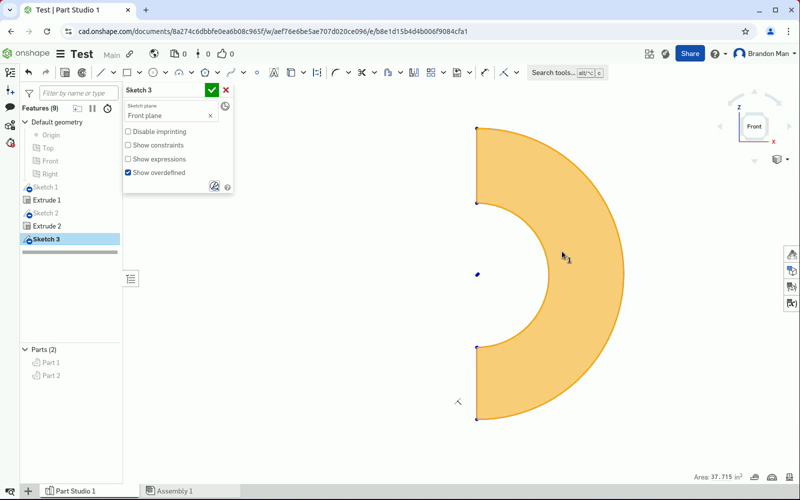
scroll(-6)
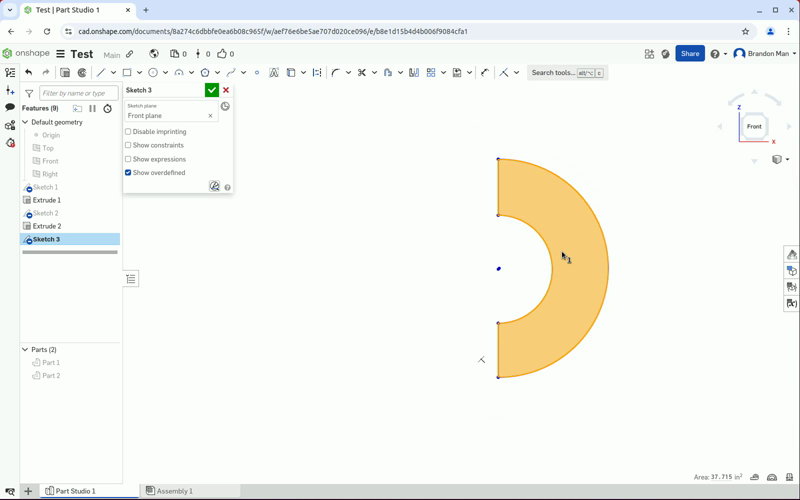
scroll(-6)
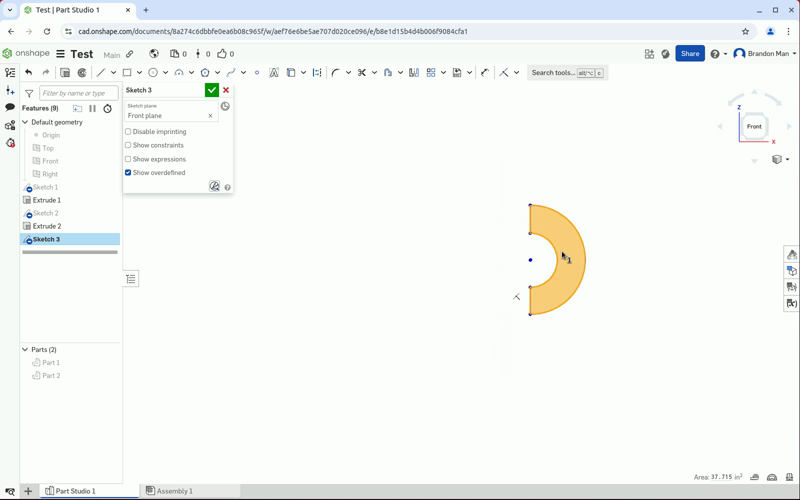
scroll(-6)
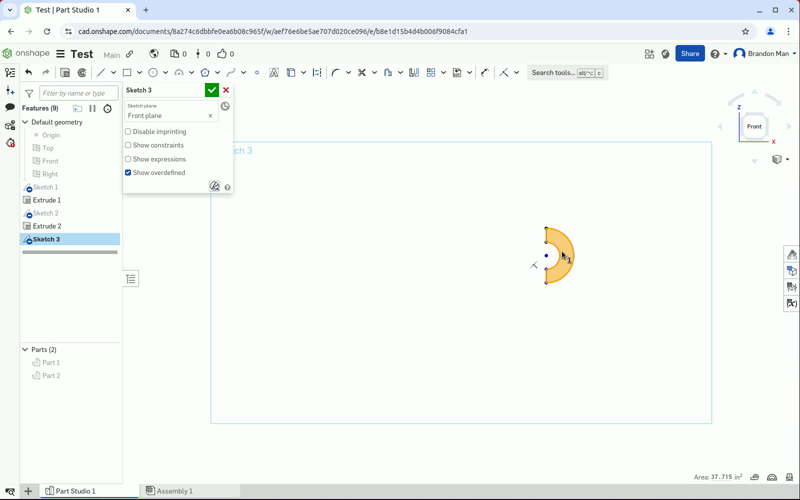
mouse_move(73, 352)
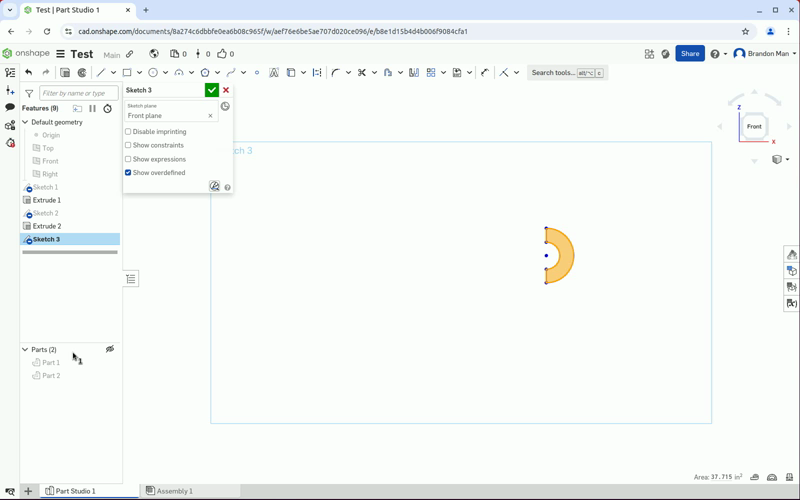
key(shift+y)
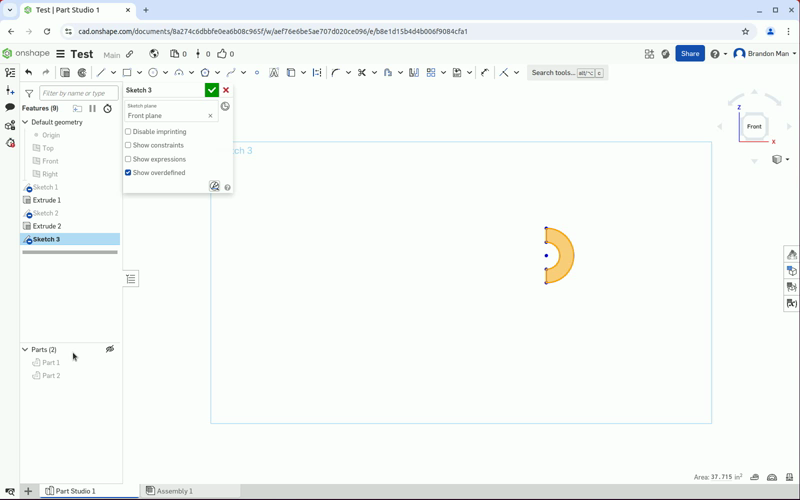
key(shift+e)
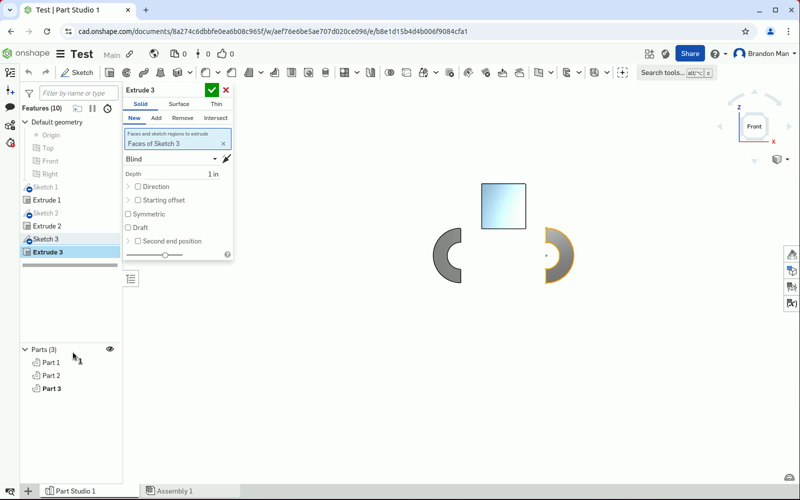
mouse_move(143, 106)
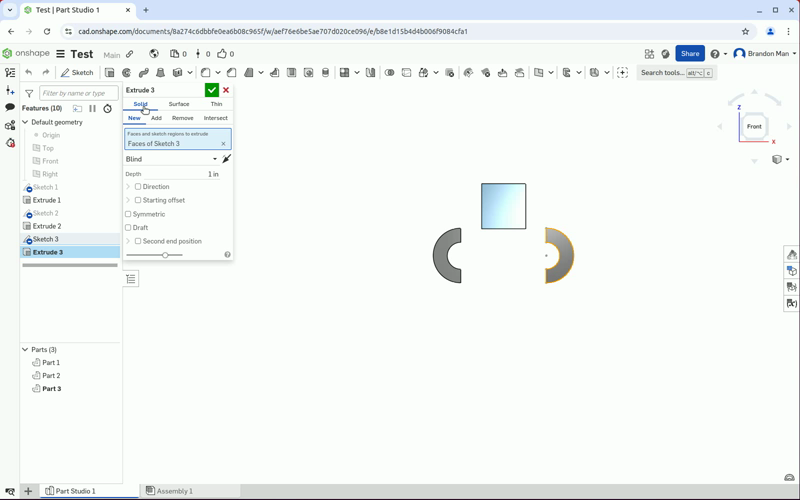
click(143, 106)
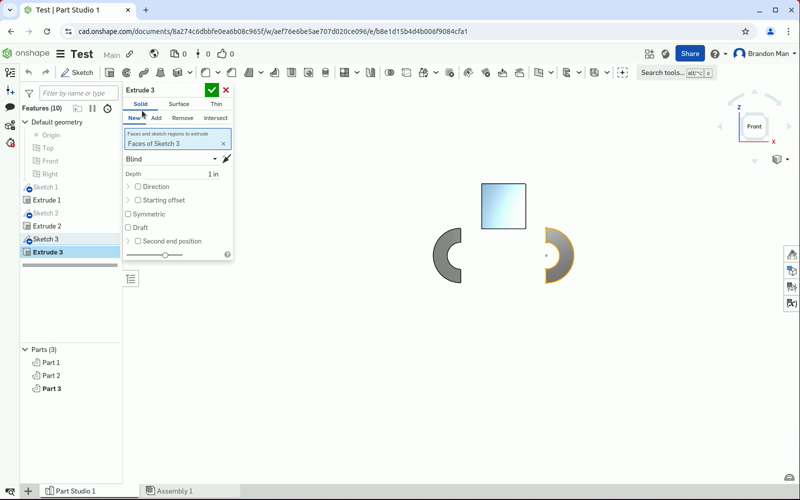
mouse_move(137, 120)
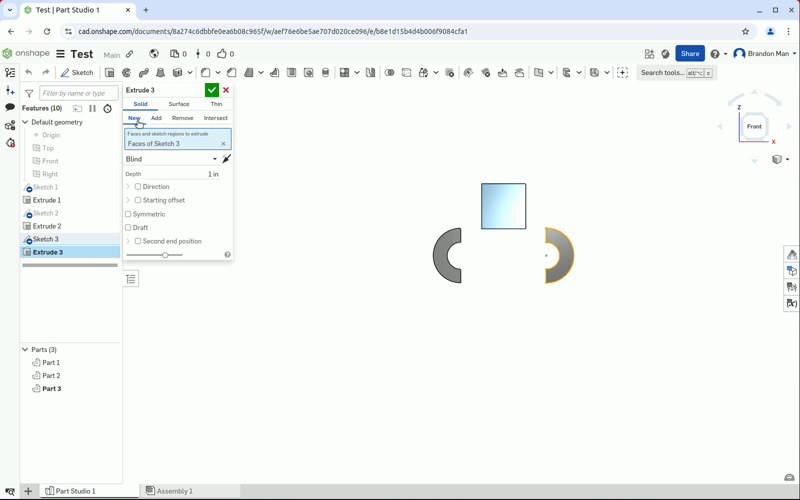
click(137, 120)
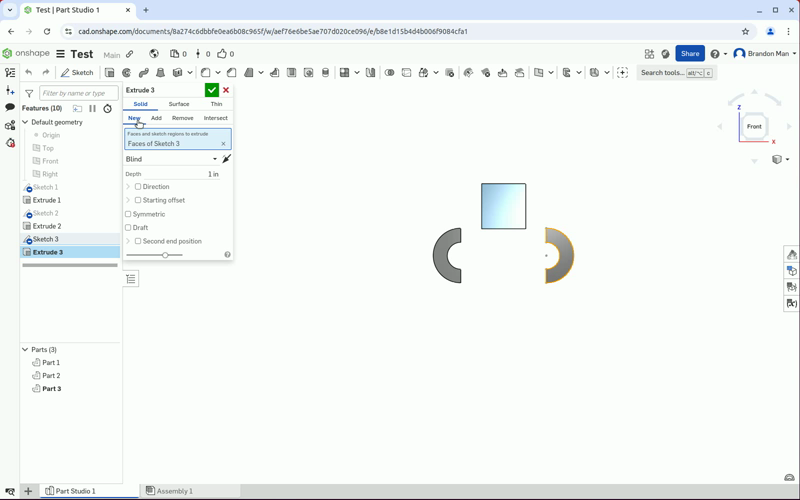
key(tab, 4)
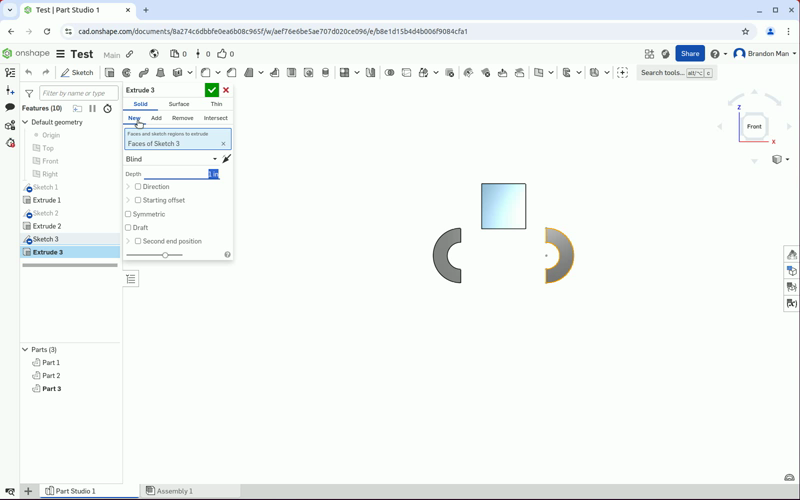
text(5.536)
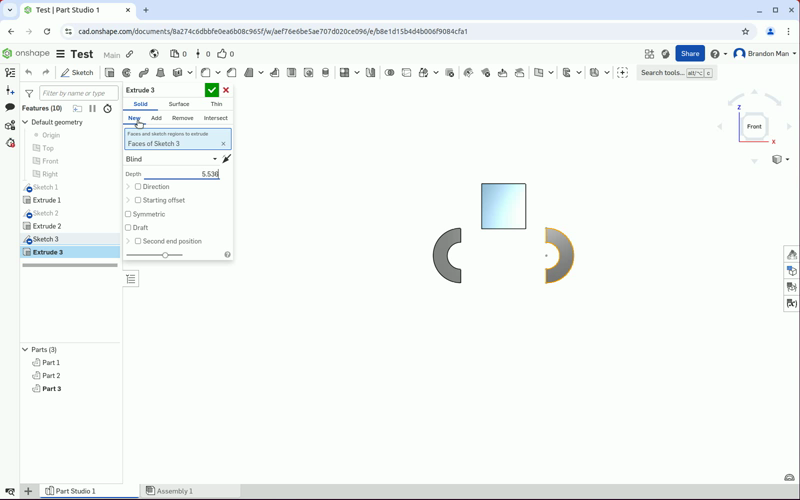
key(enter)
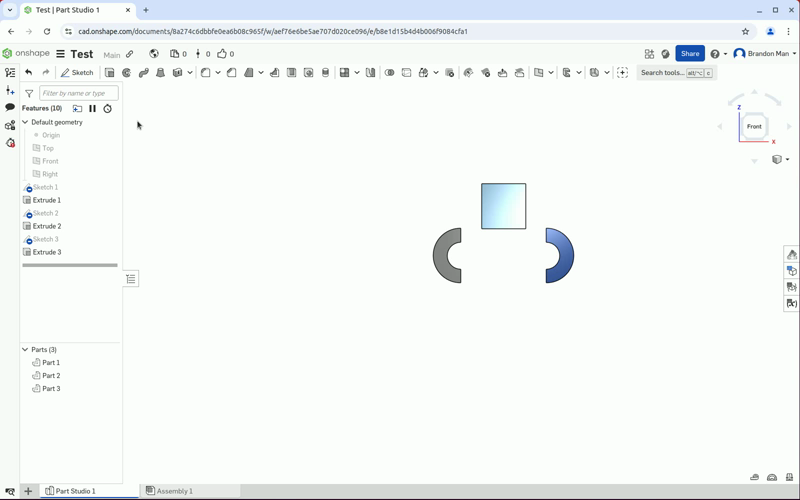
key(shift+h)
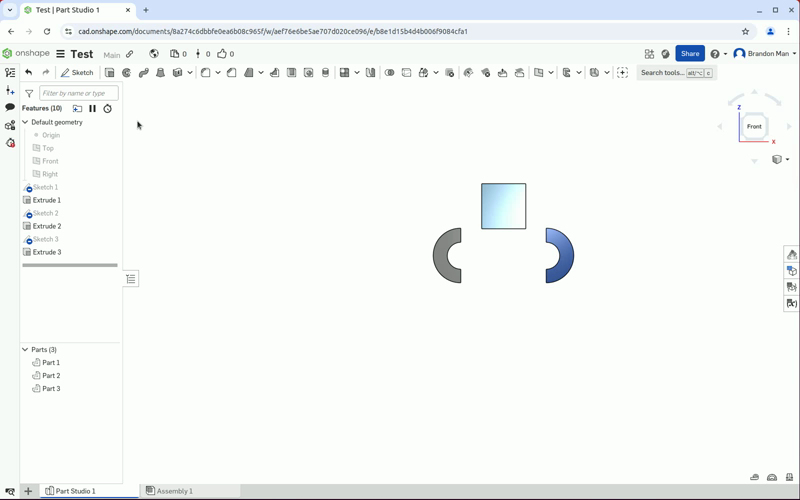
key(shift+h)
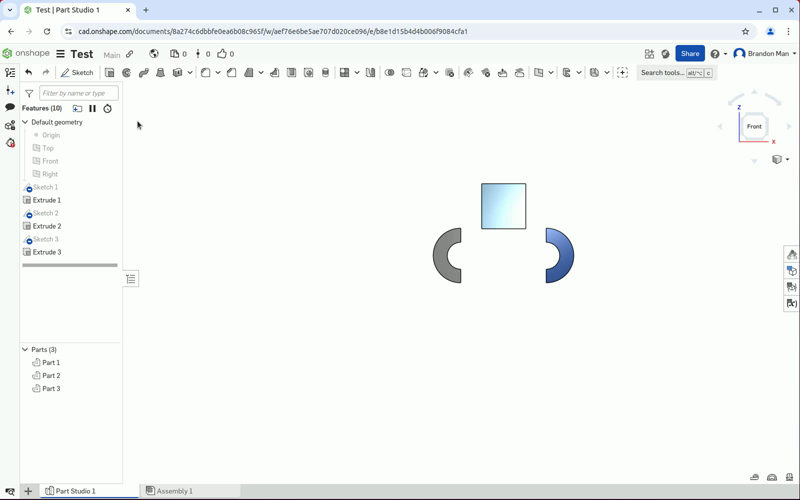
mouse_move(73, 189)
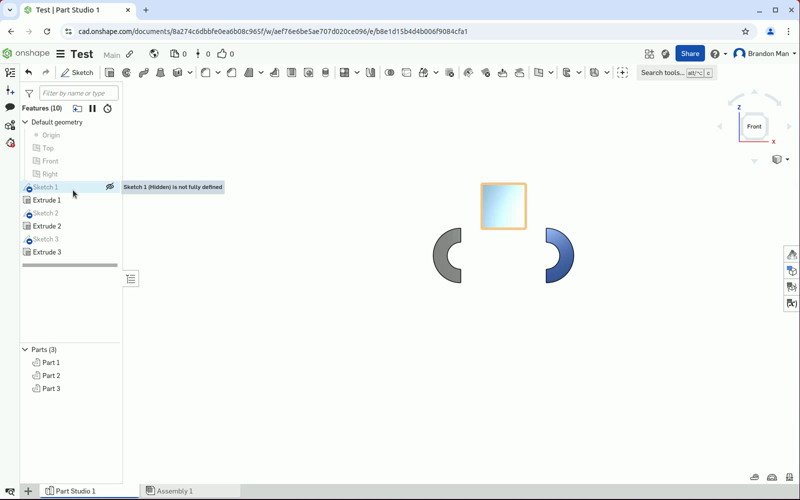
click(73, 189)
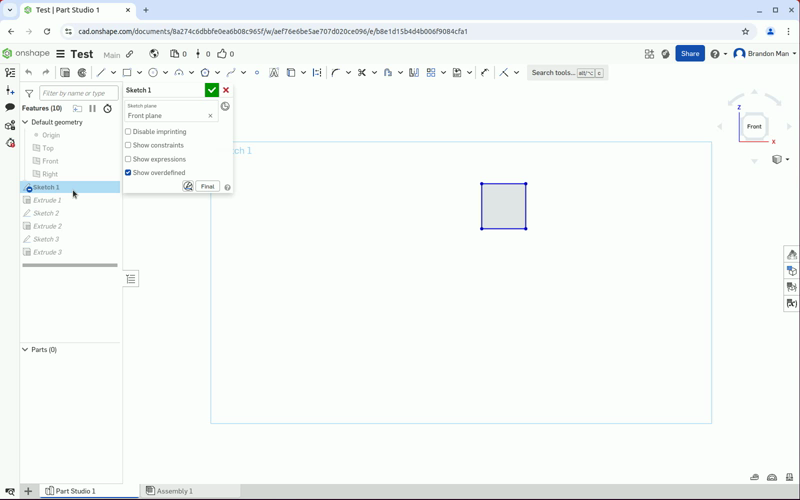
mouse_move(229, 92)
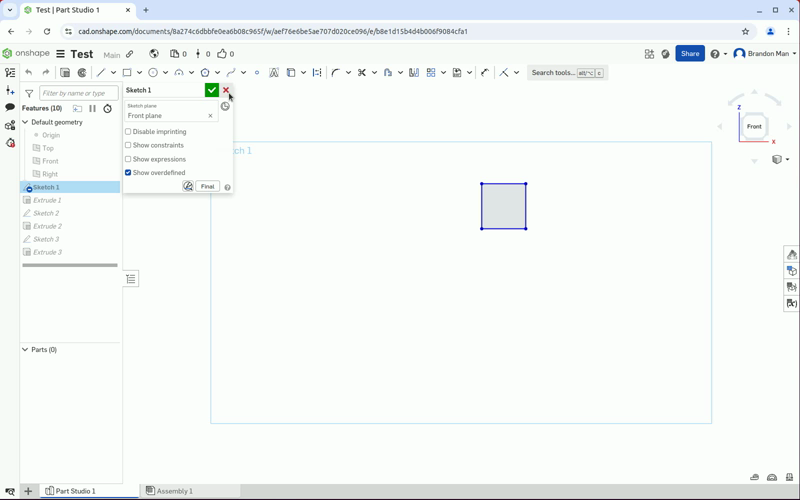
click(229, 92)
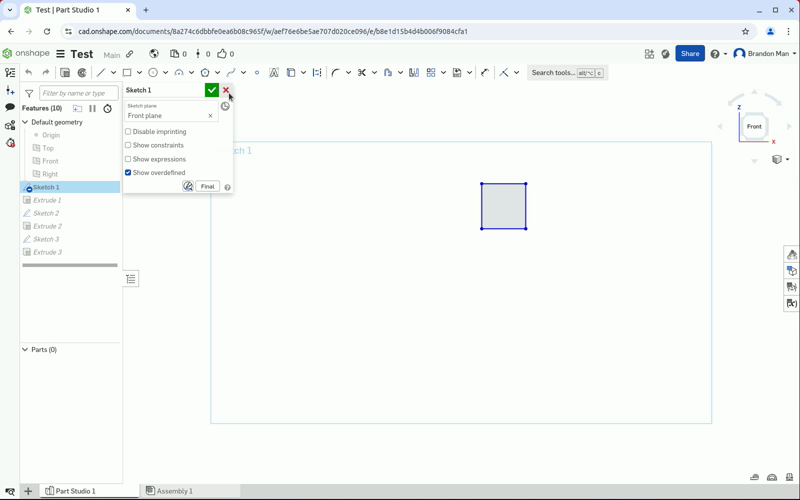
key(shift+s)
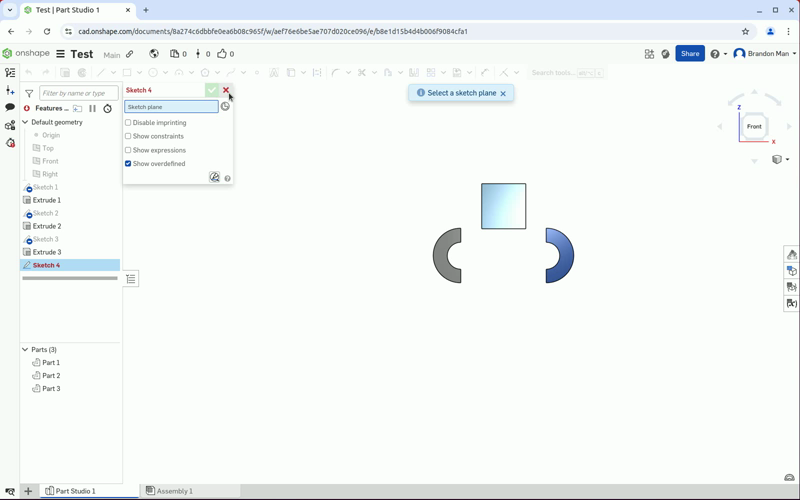
mouse_move(73, 163)
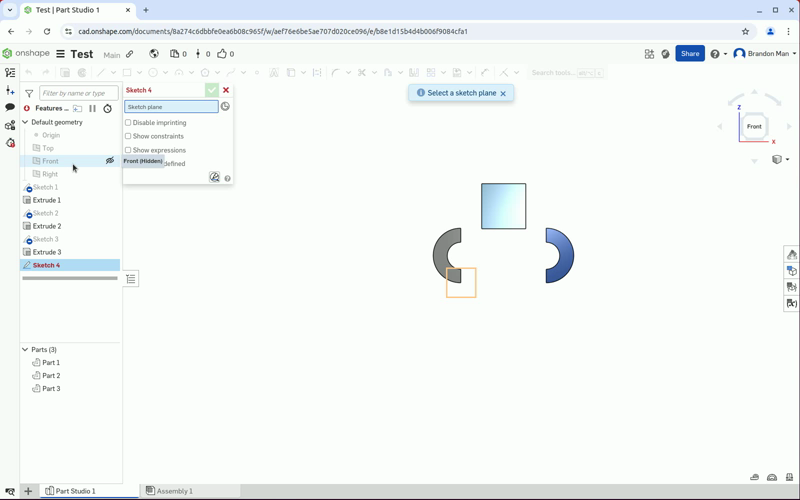
click(73, 163)
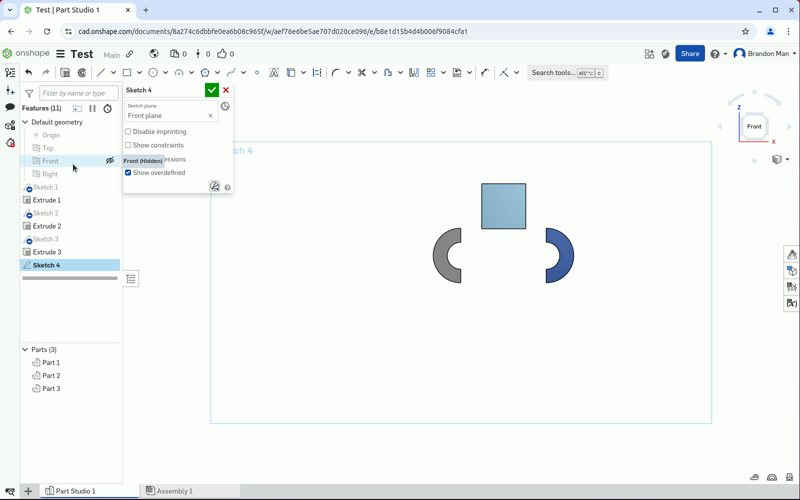
mouse_move(73, 352)
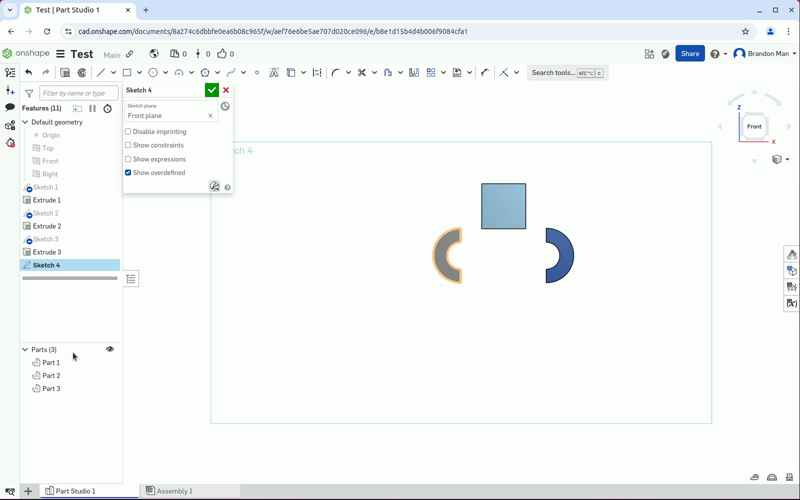
key(y)
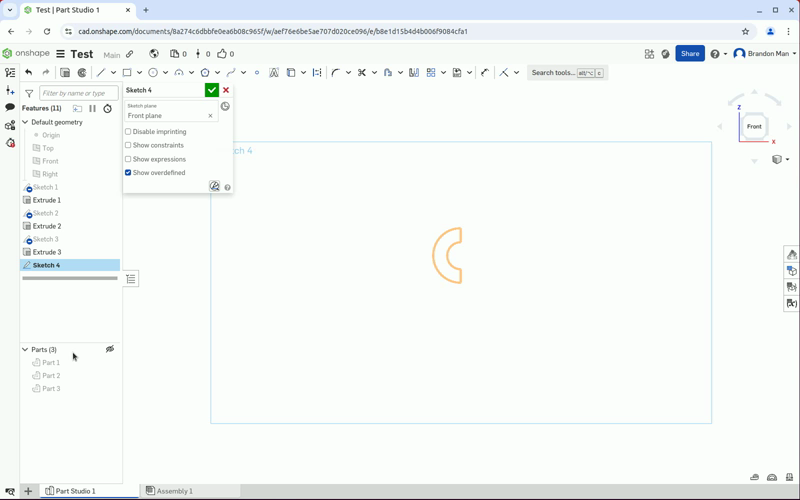
key(l)
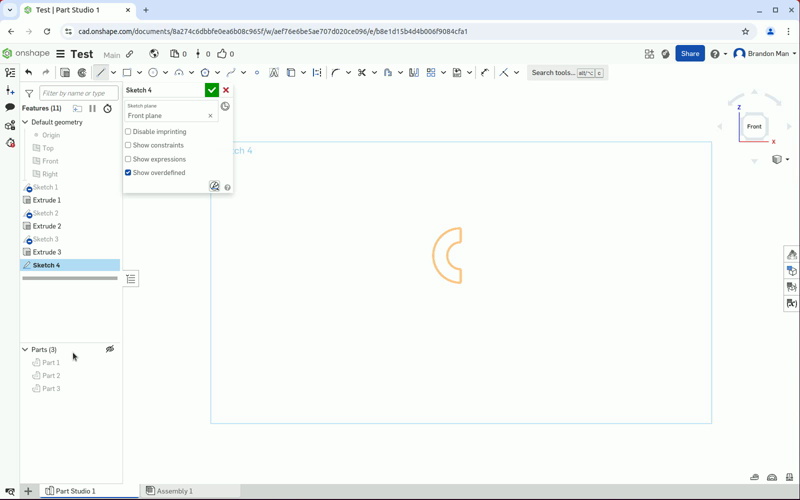
key_down(shift)
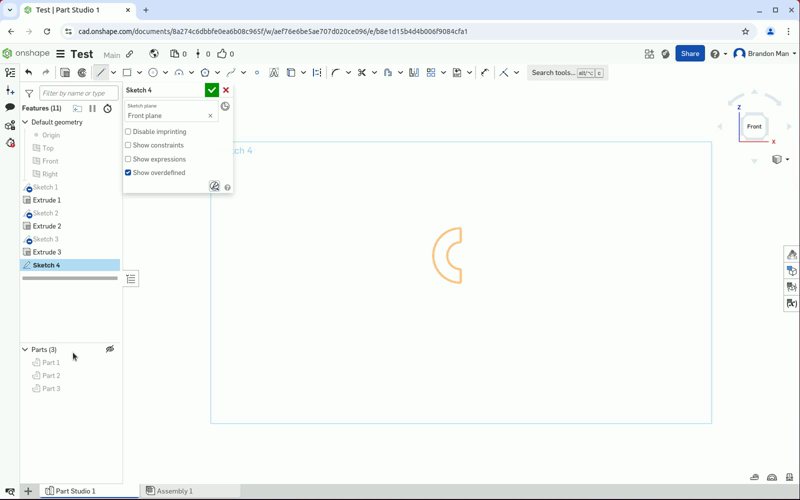
mouse_move(460, 282)
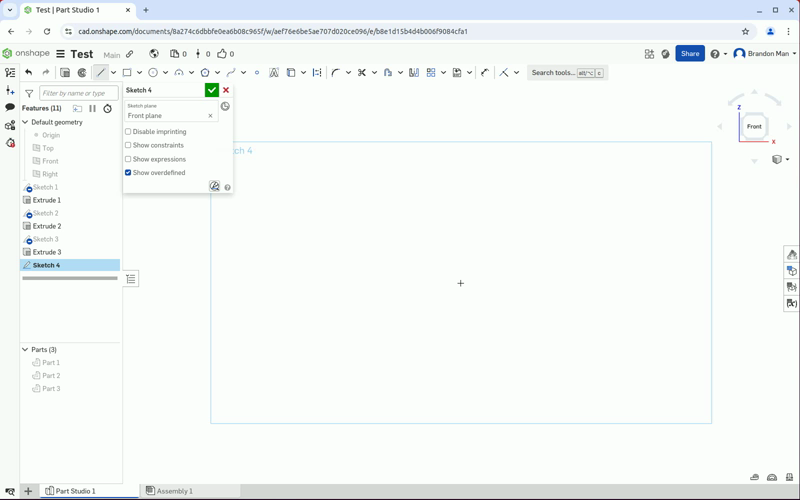
click(460, 282)
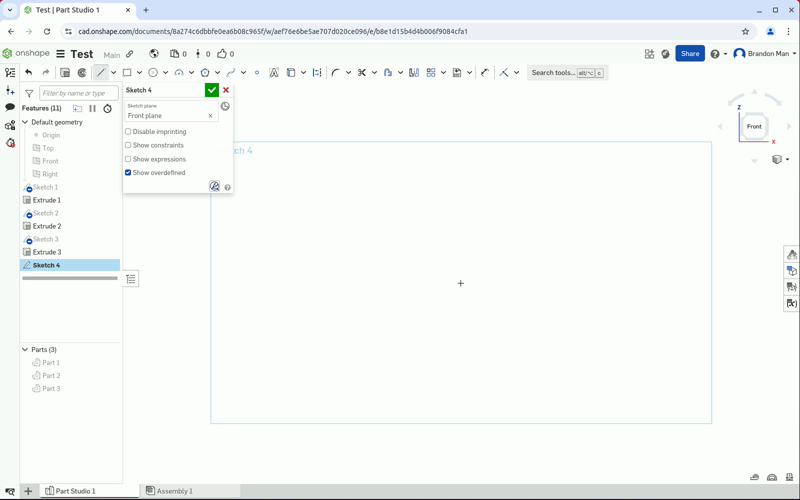
key_up(shift)
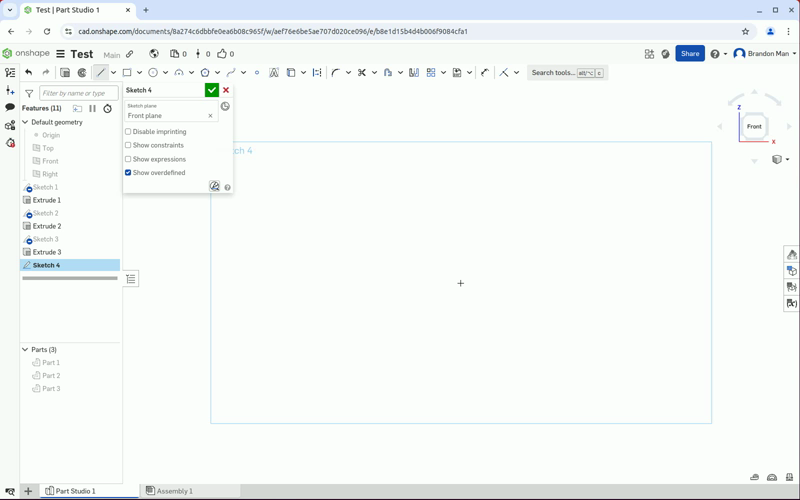
key_down(shift)
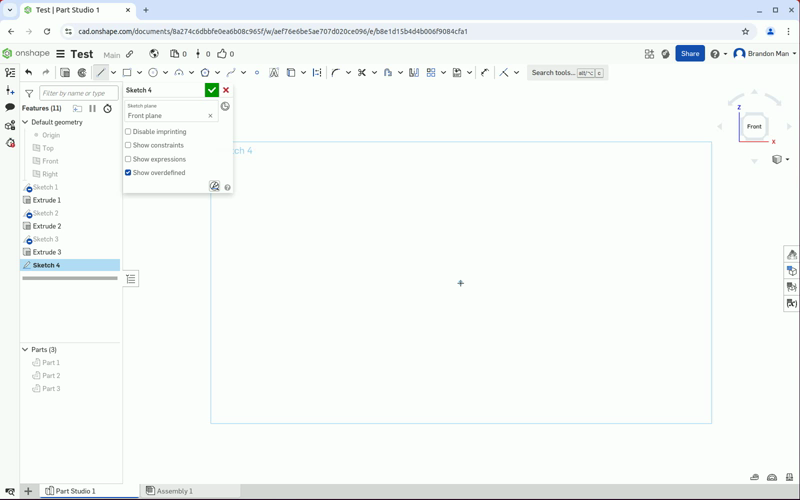
mouse_move(490, 282)
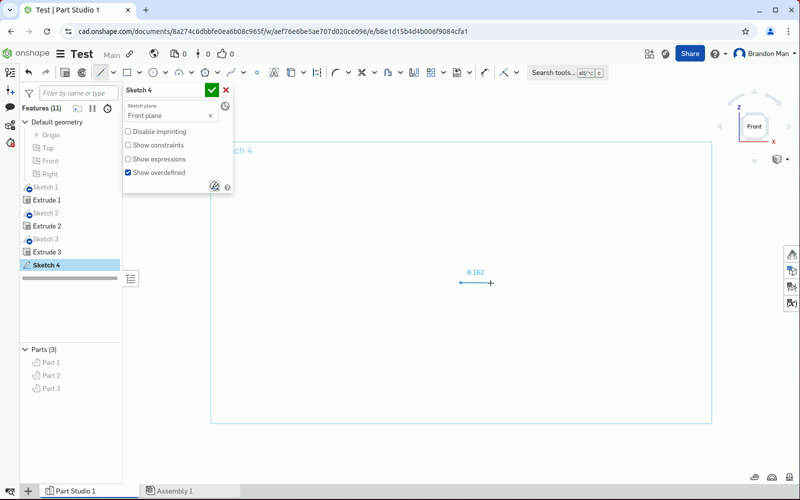
mouse_move(482, 282)
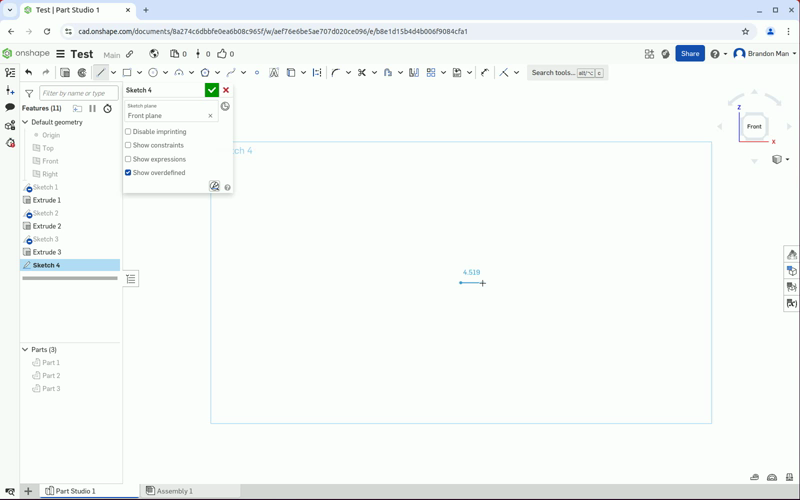
click(482, 282)
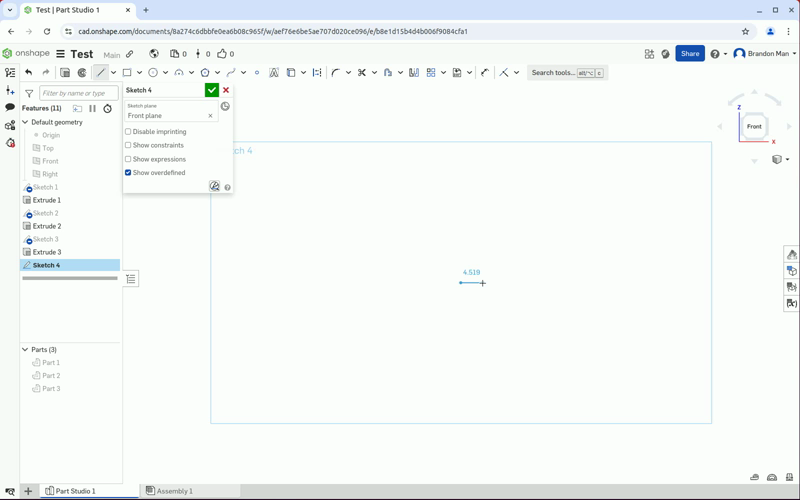
key_up(shift)
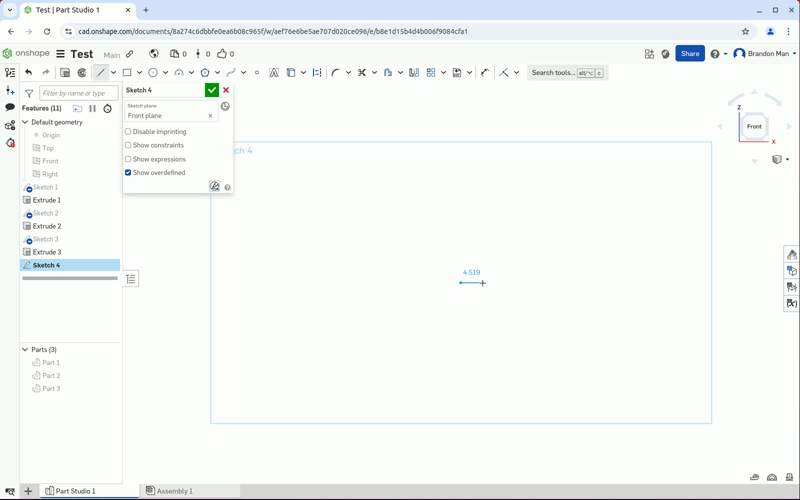
key_down(shift)
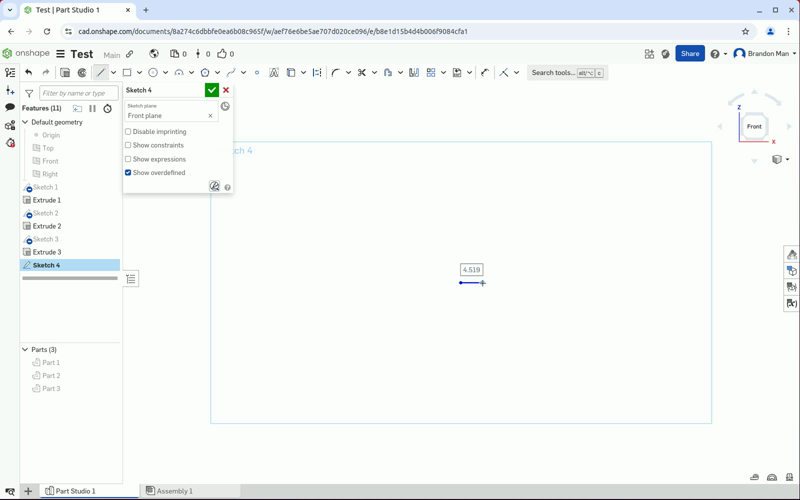
mouse_move(512, 282)
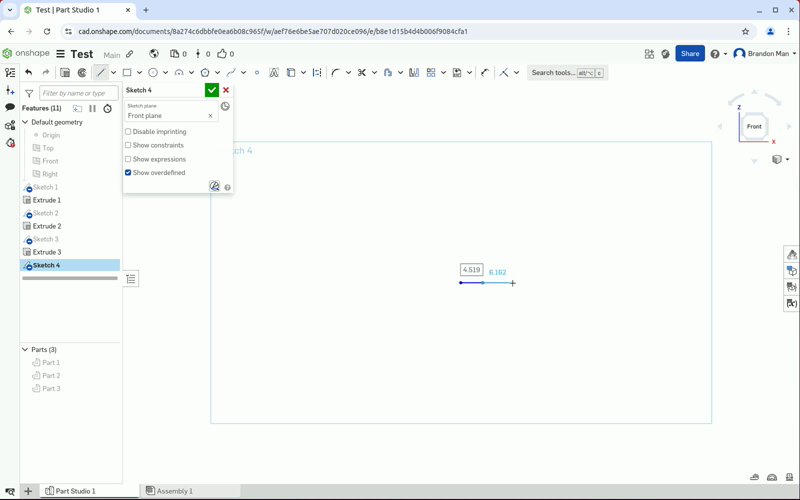
mouse_move(482, 228)
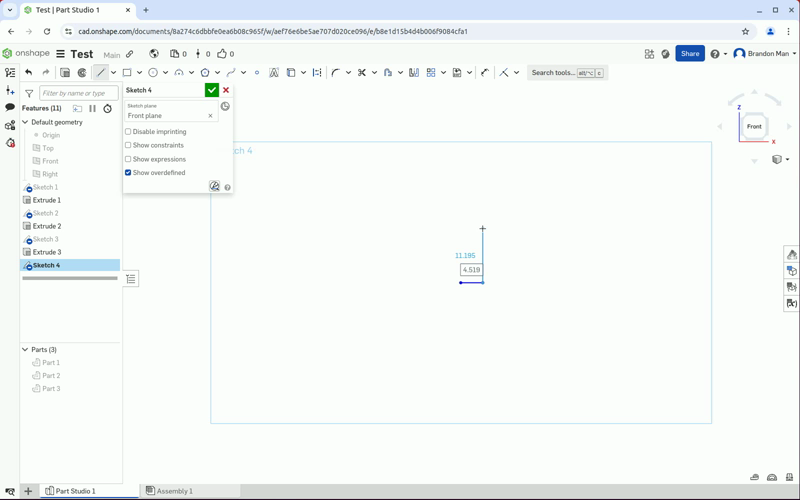
click(482, 228)
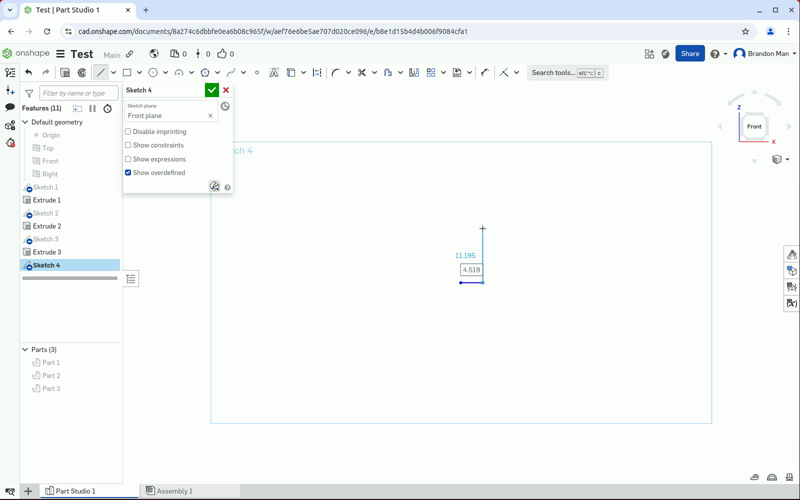
key_up(shift)
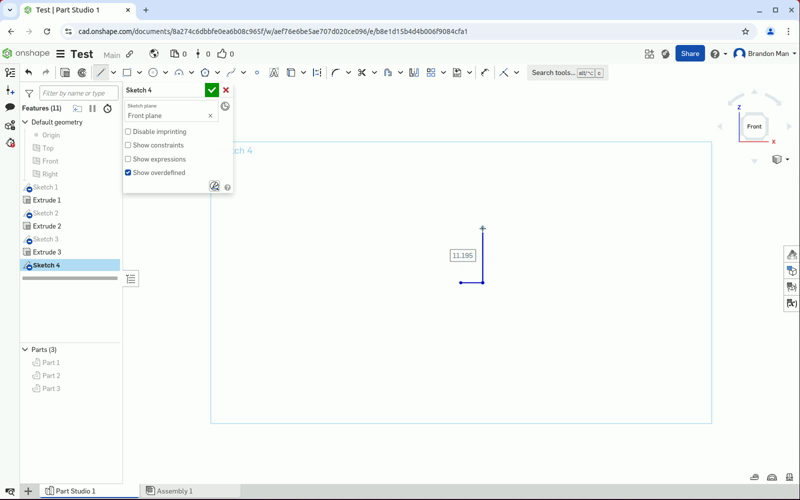
key_down(shift)
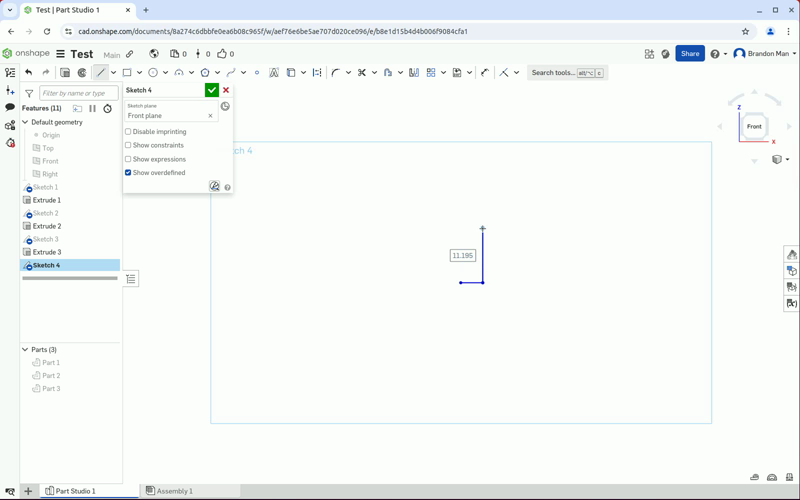
mouse_move(512, 228)
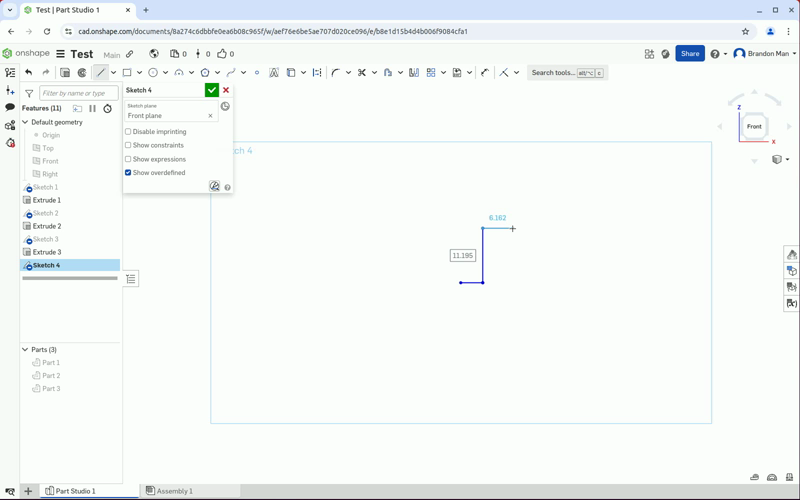
mouse_move(460, 228)
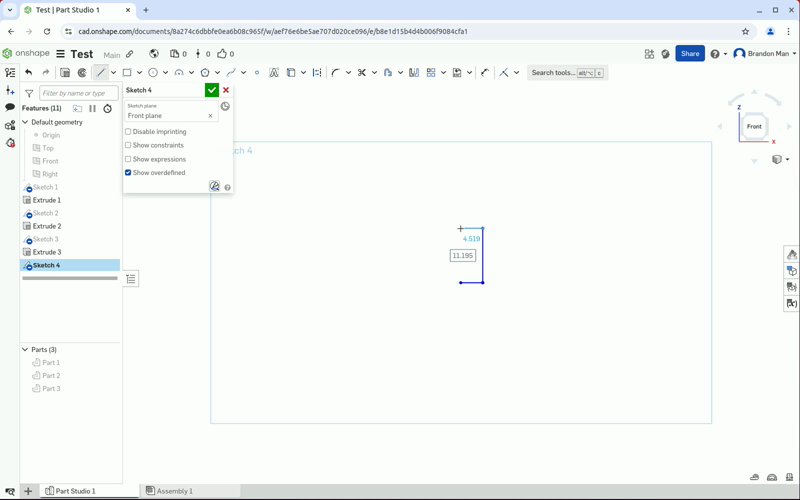
click(460, 228)
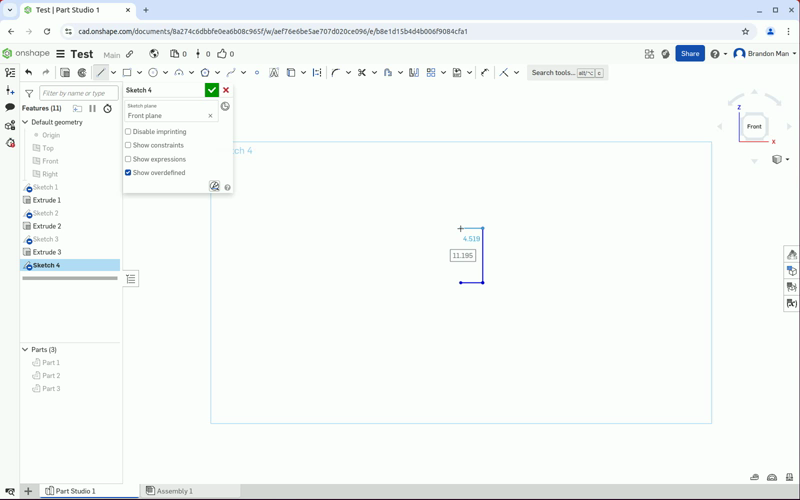
key_up(shift)
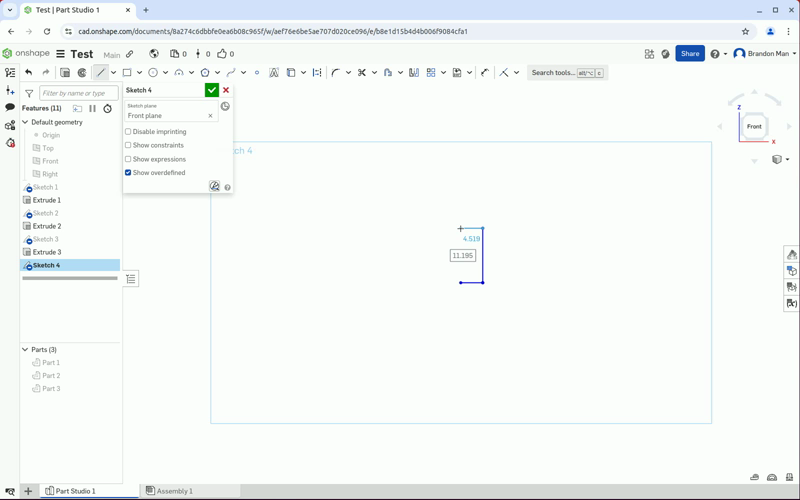
key_down(shift)
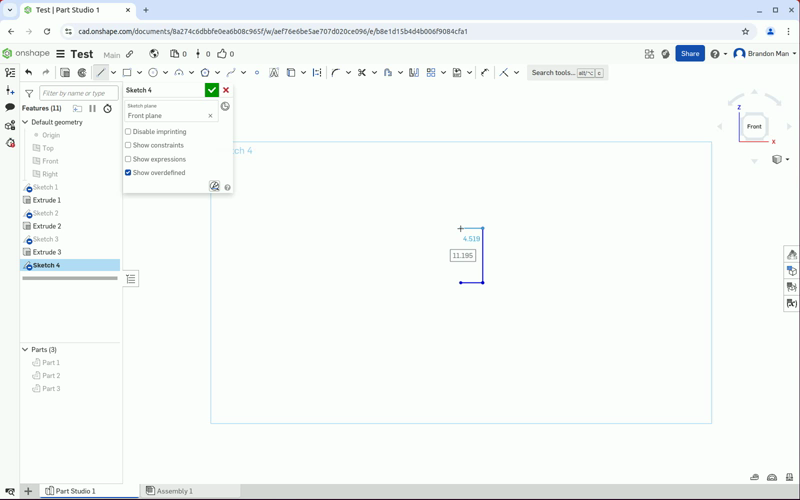
mouse_move(490, 228)
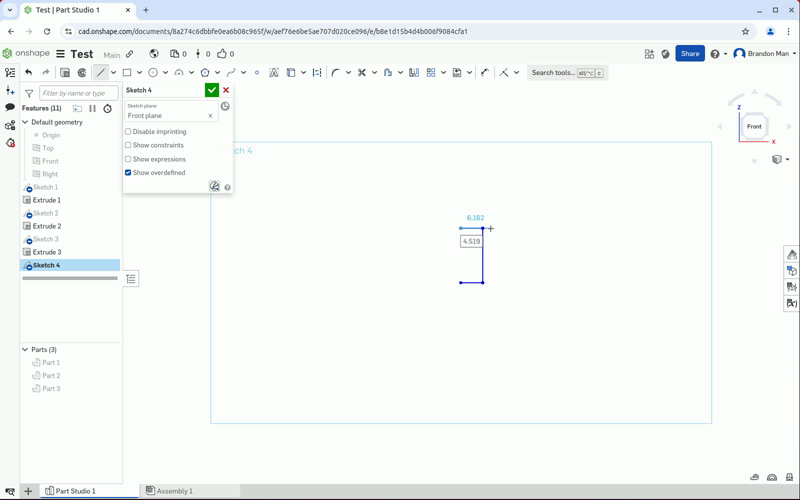
mouse_move(460, 242)
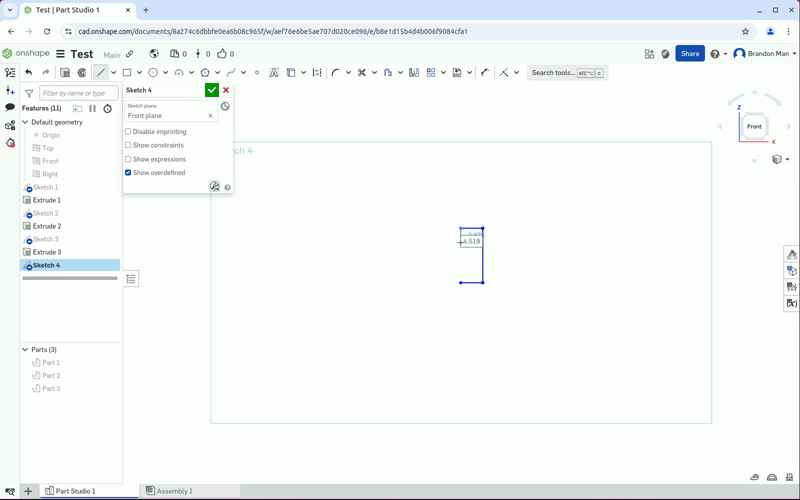
click(460, 242)
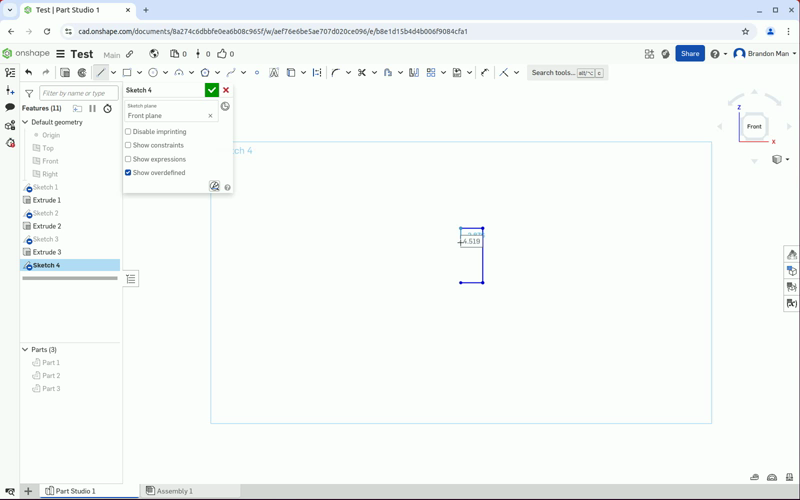
key_up(shift)
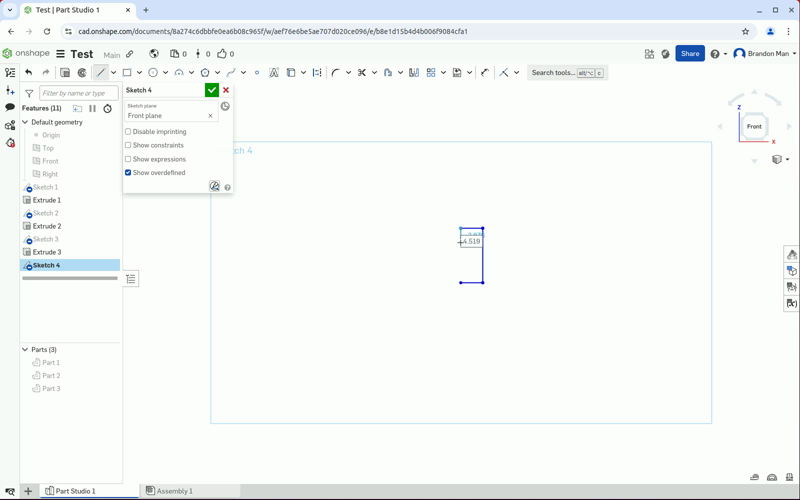
key(esc)
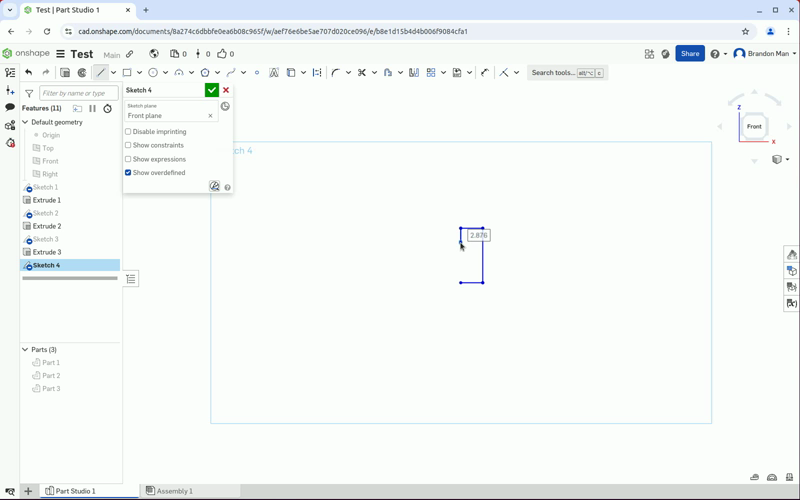
key(a)
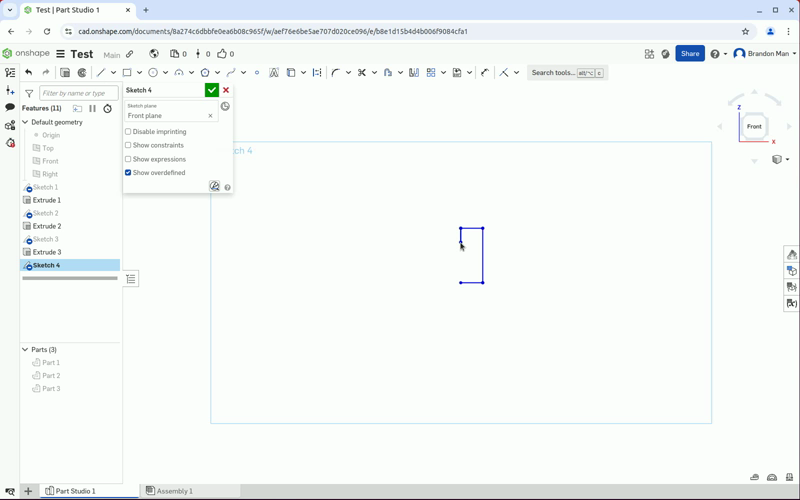
mouse_move(460, 242)
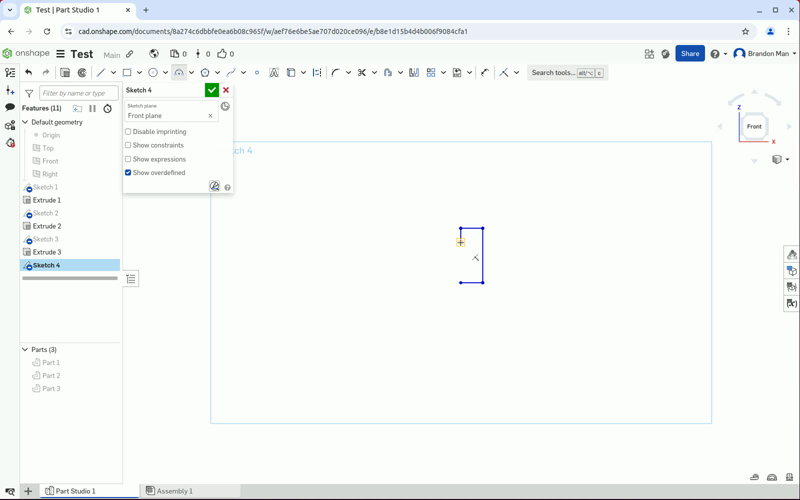
click(460, 242)
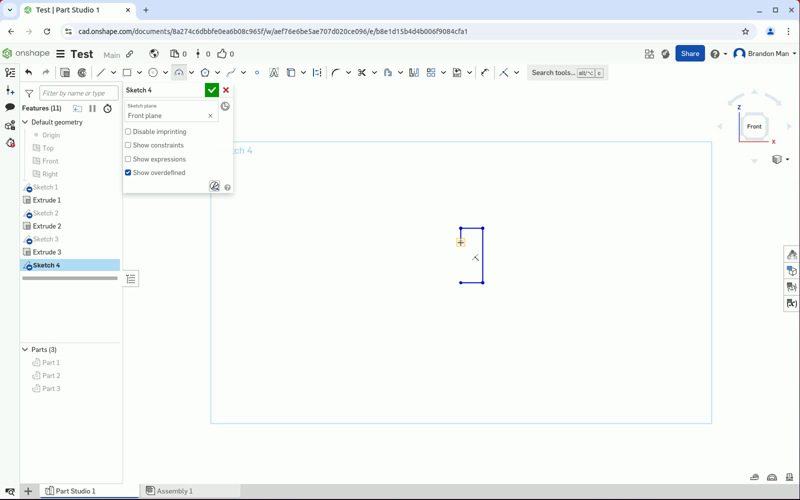
key_down(shift)
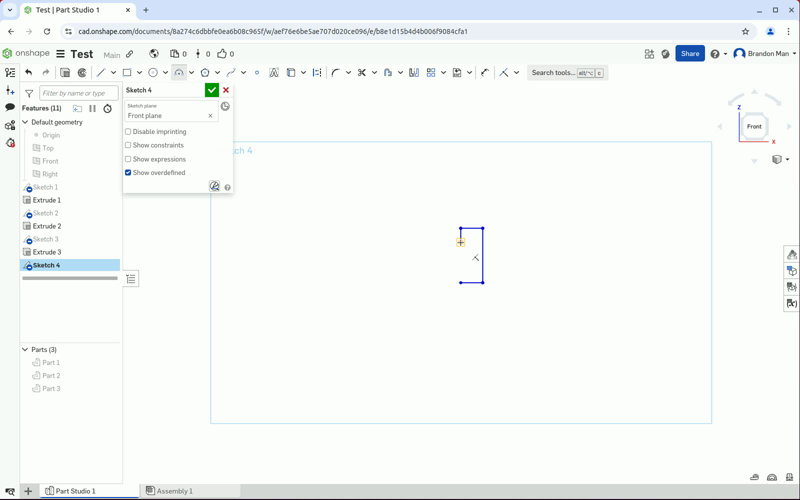
mouse_move(460, 269)
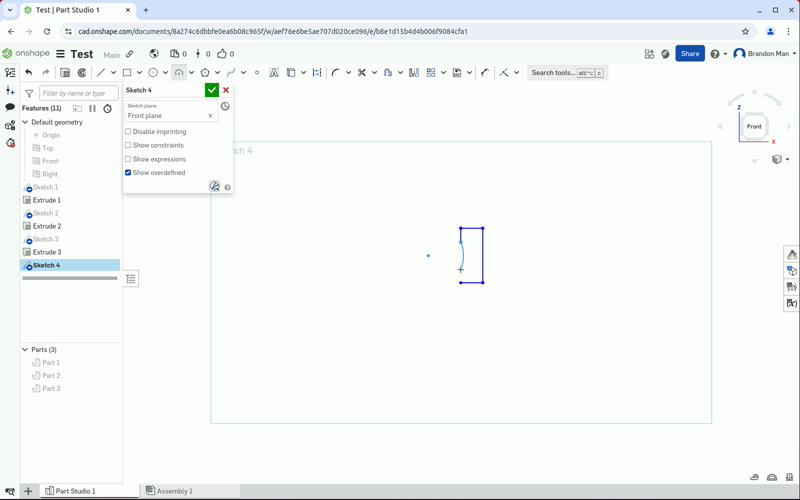
click(460, 269)
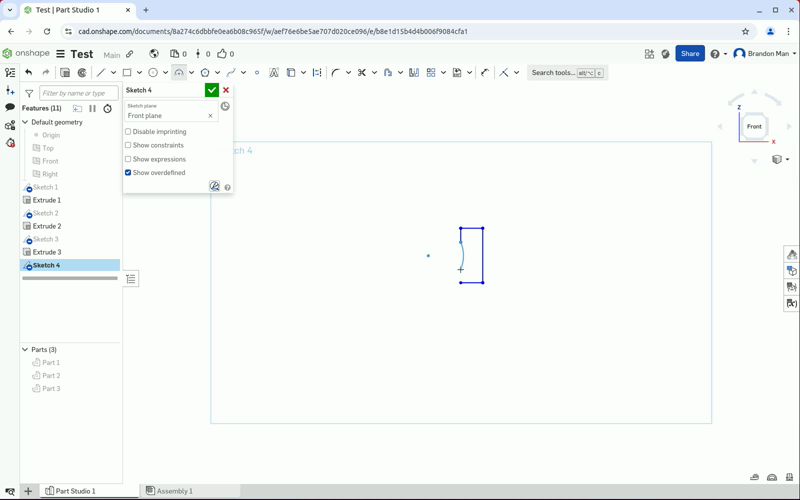
mouse_move(474, 255)
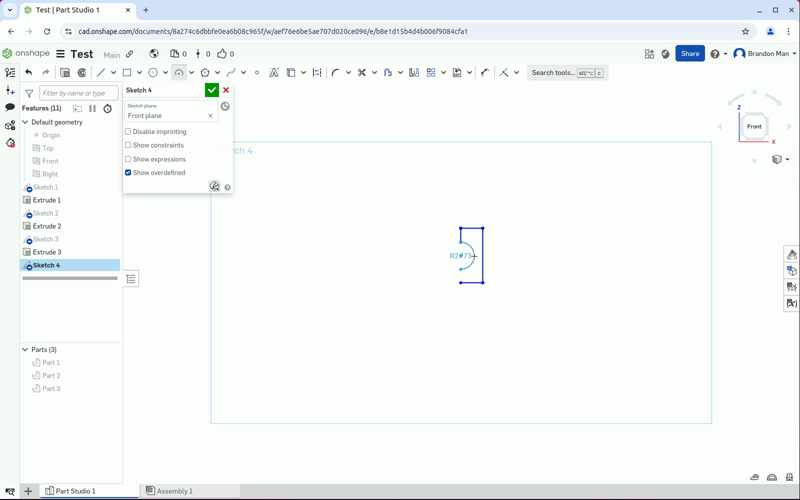
click(474, 255)
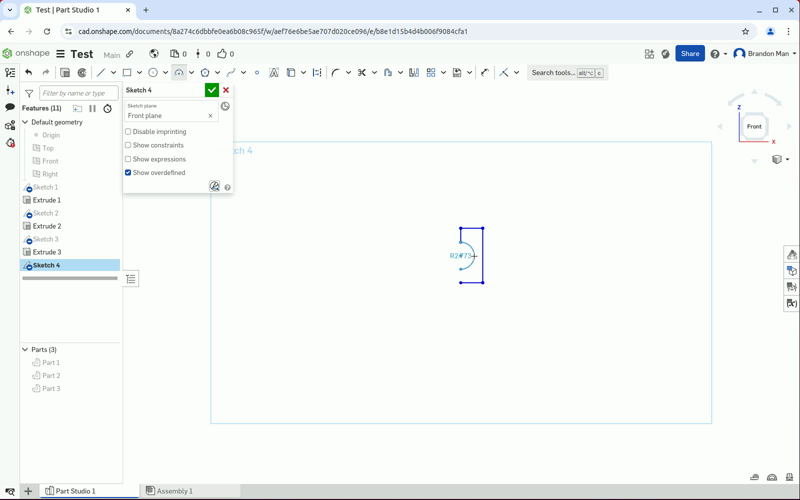
key_up(shift)
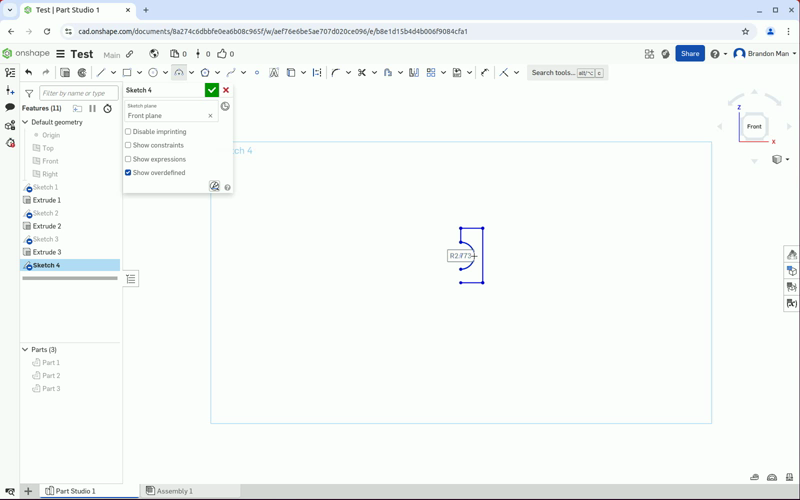
key(esc)
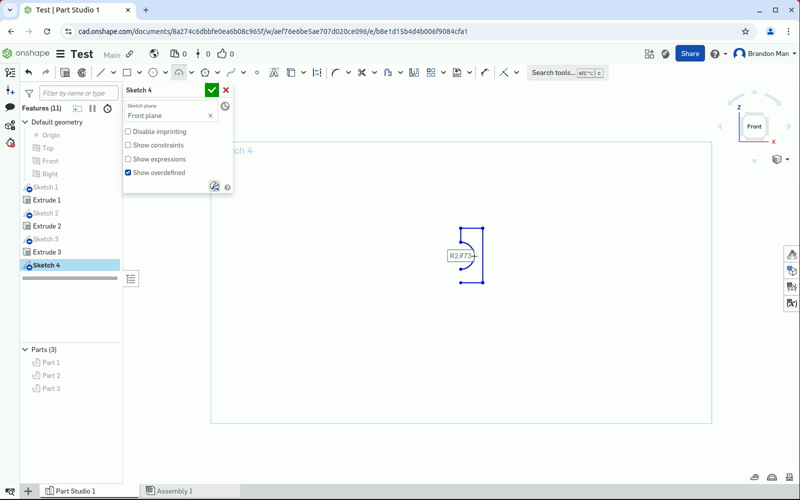
key(l)
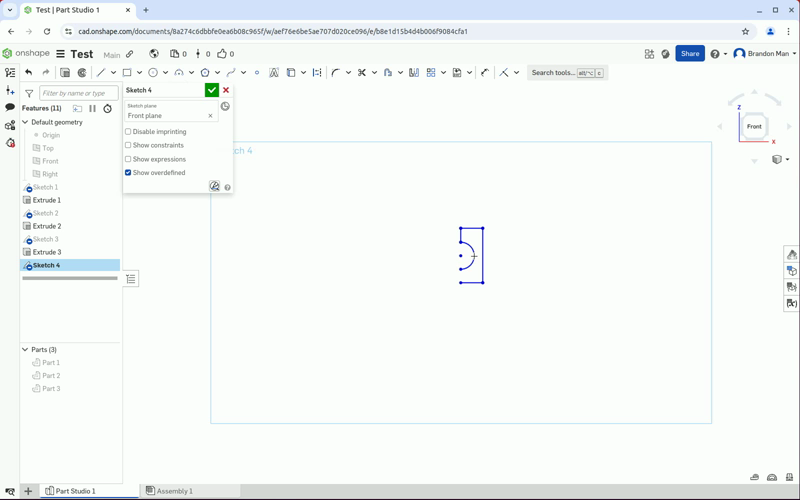
mouse_move(460, 269)
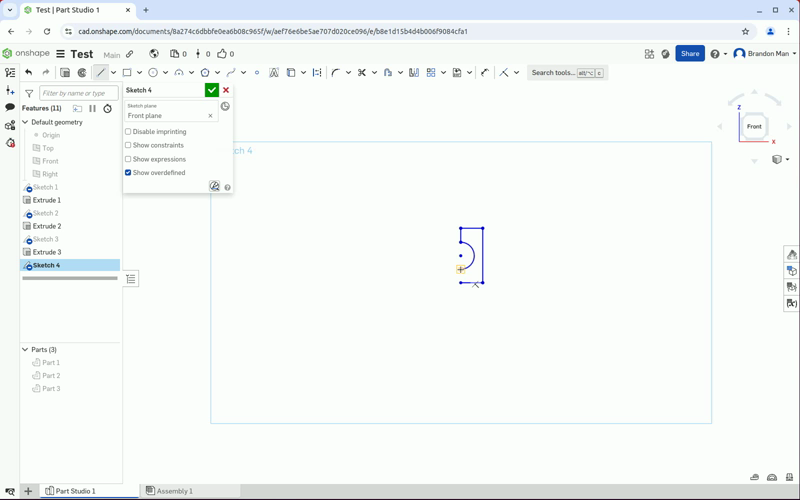
click(460, 269)
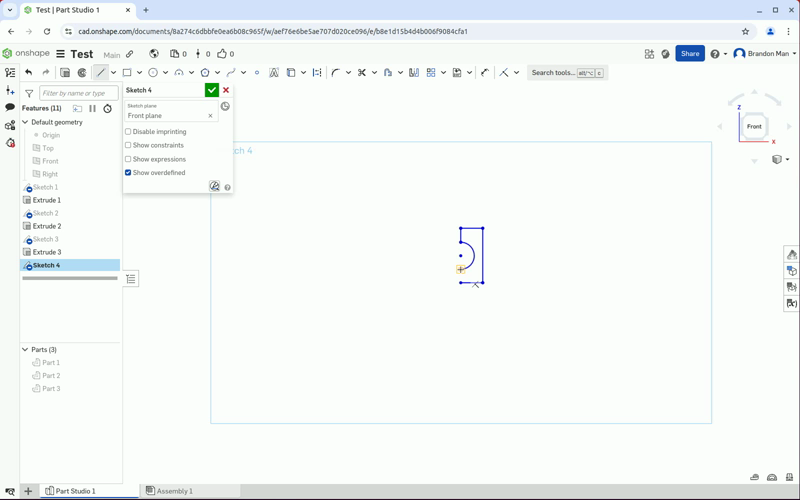
mouse_move(490, 269)
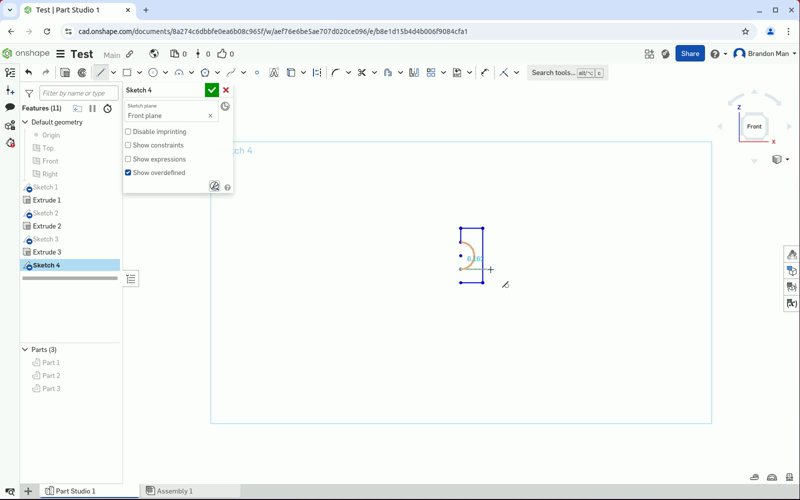
key_down(shift)
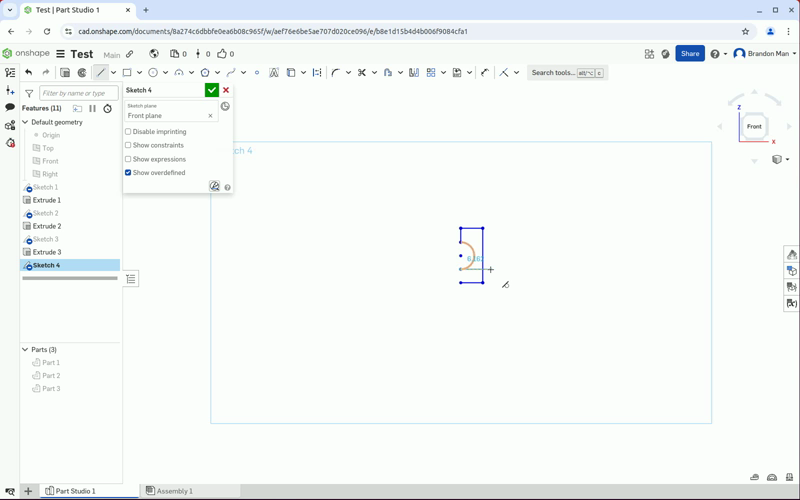
mouse_move(460, 282)
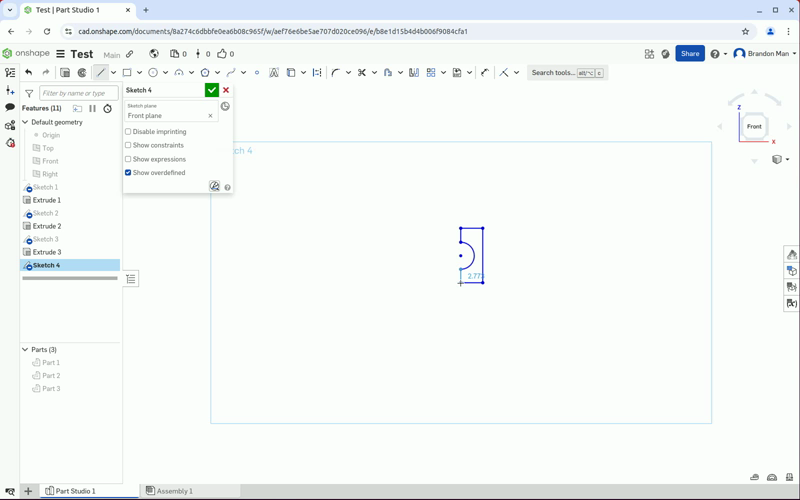
key_up(shift)
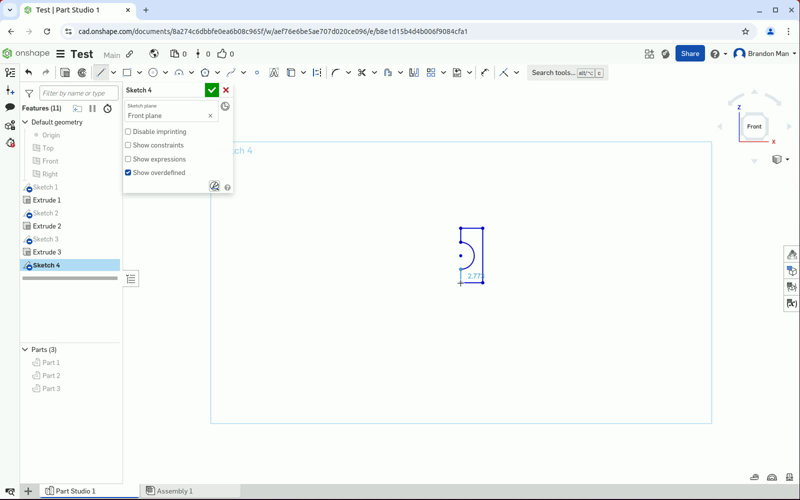
click(460, 282)
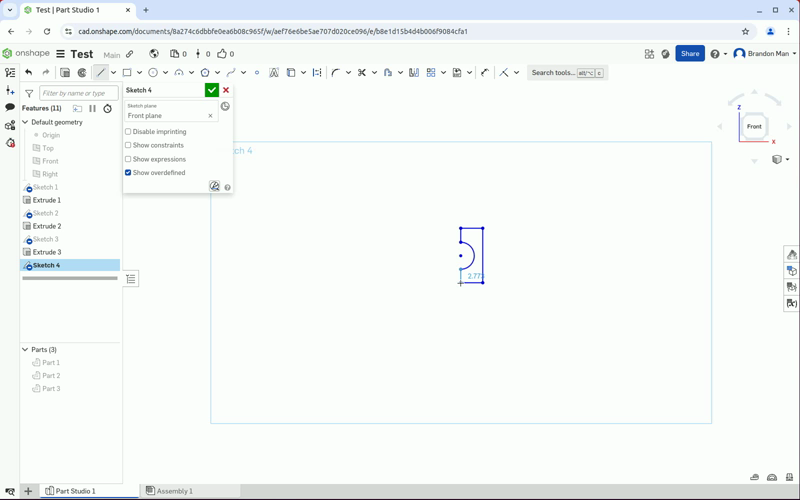
key(esc)
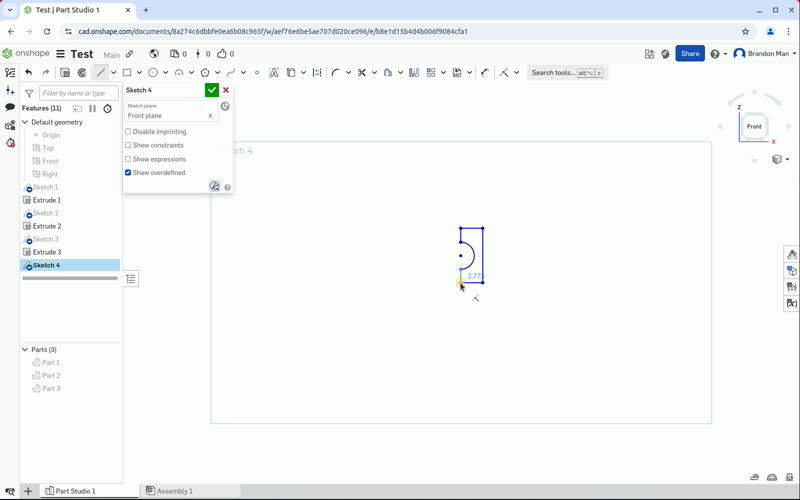
mouse_move(476, 234)
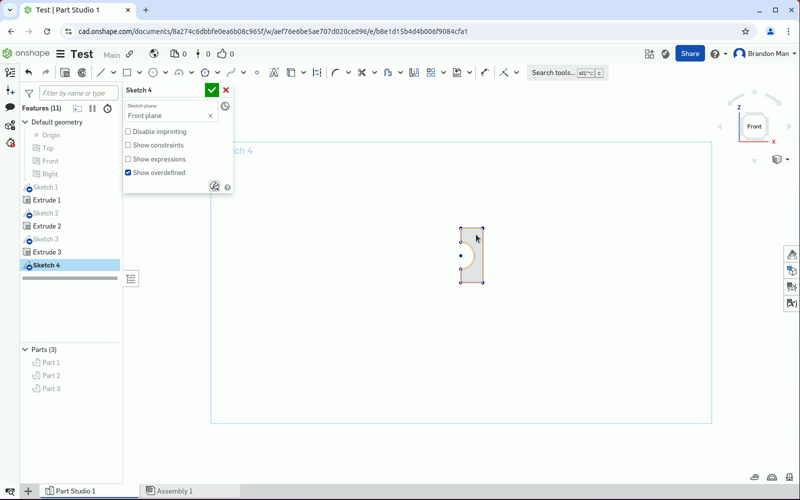
scroll(6)
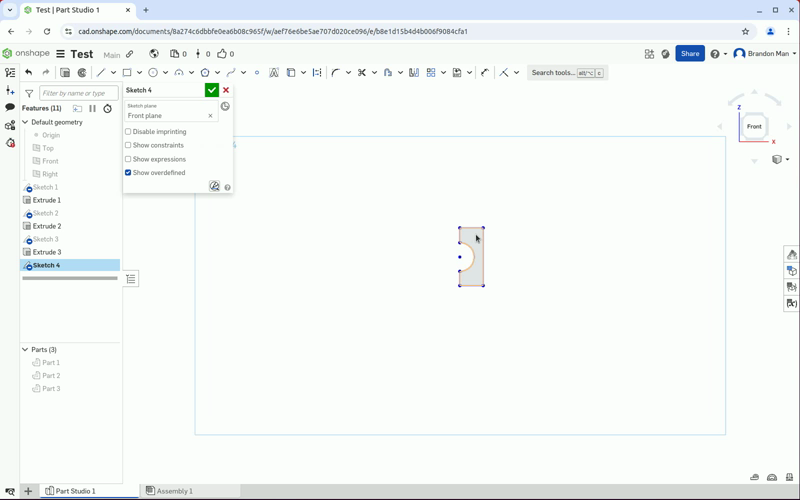
scroll(6)
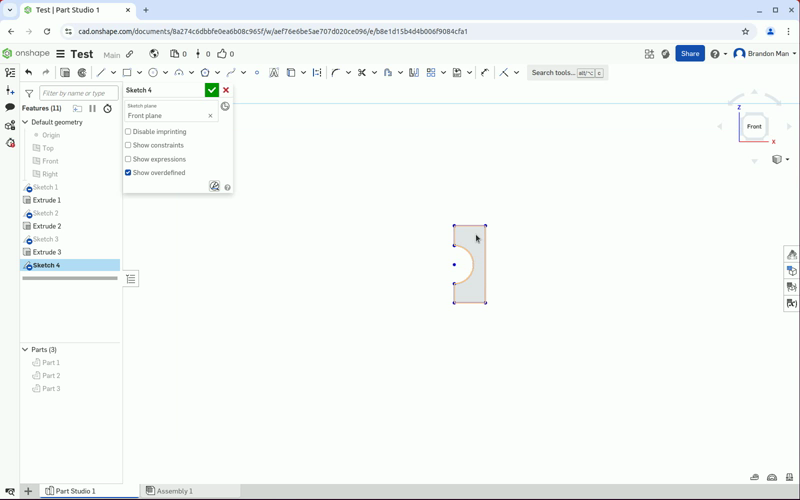
scroll(6)
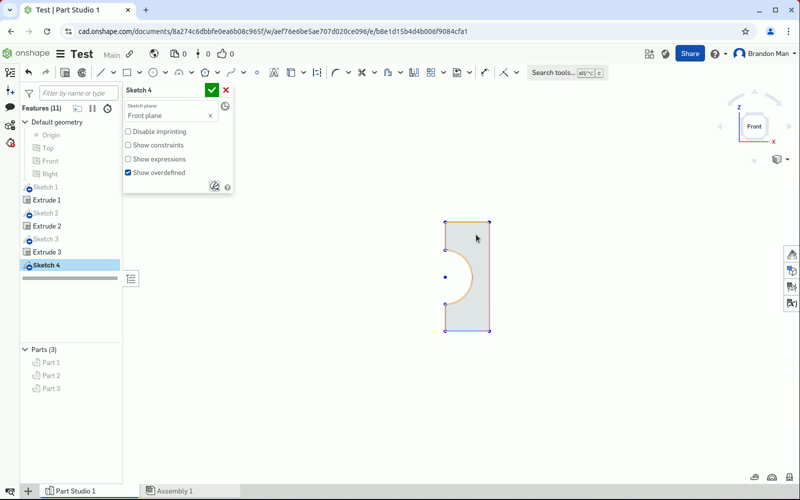
scroll(6)
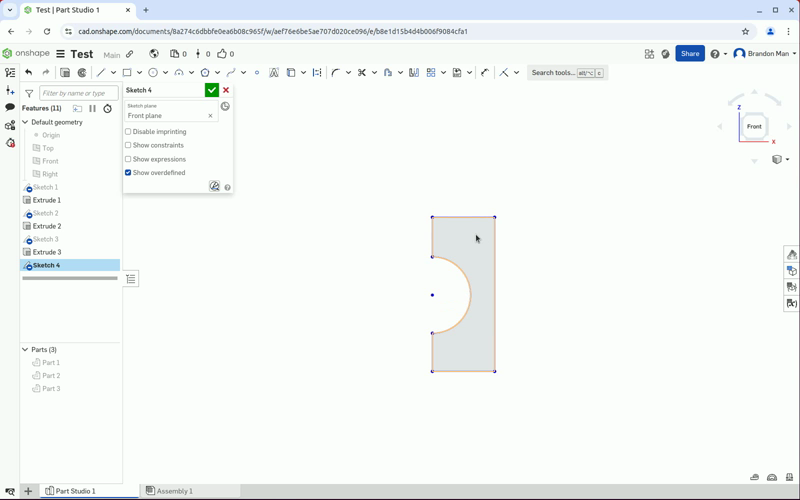
scroll(6)
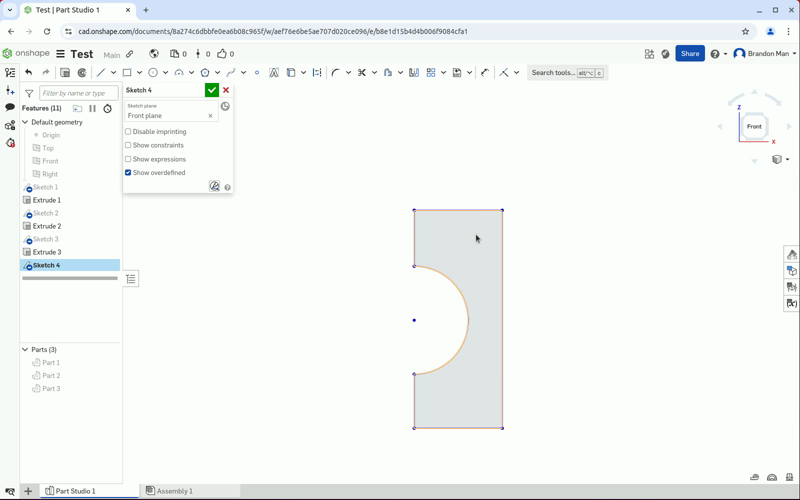
scroll(6)
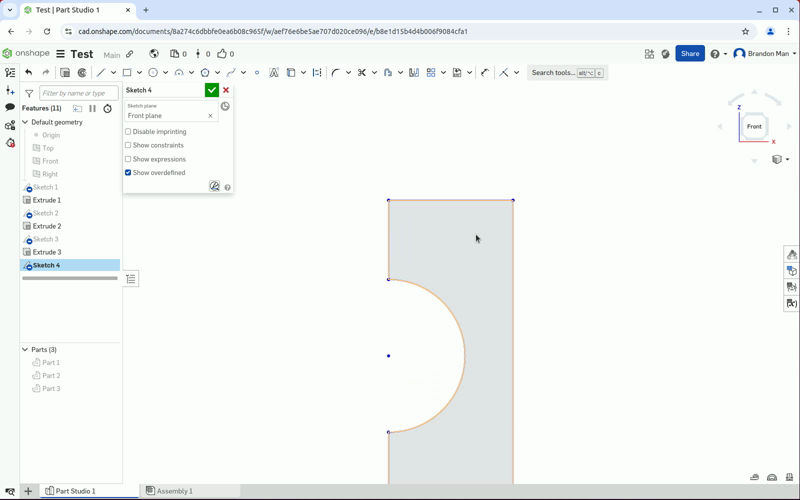
scroll(6)
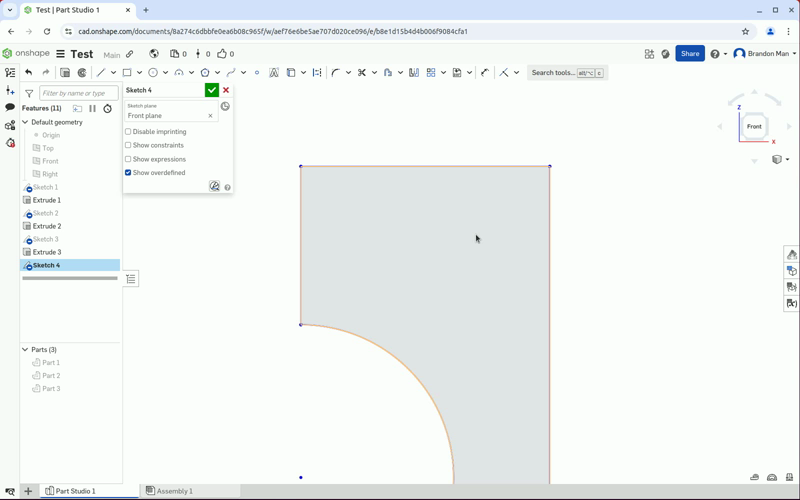
click(476, 234)
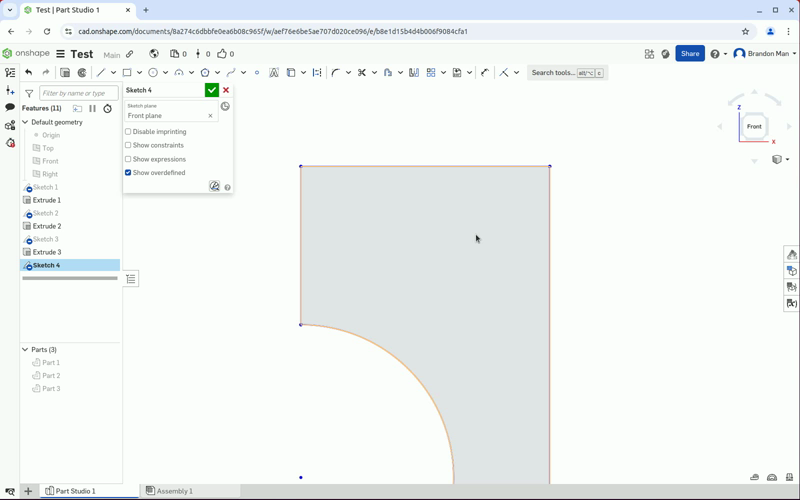
scroll(-6)
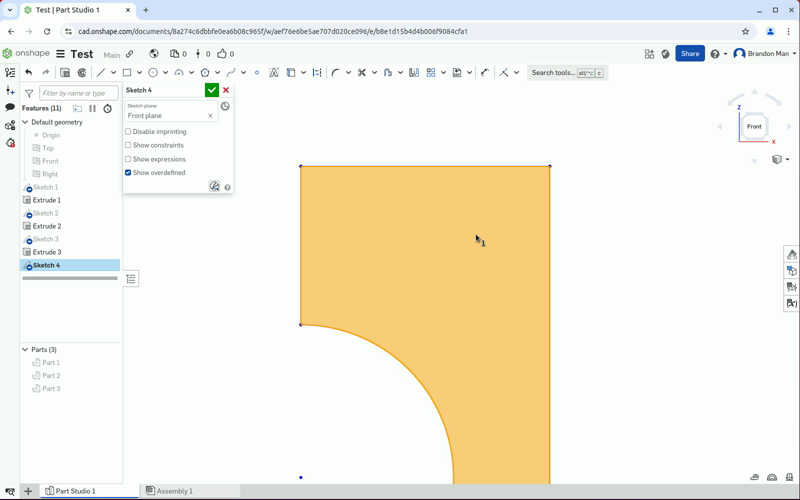
scroll(-6)
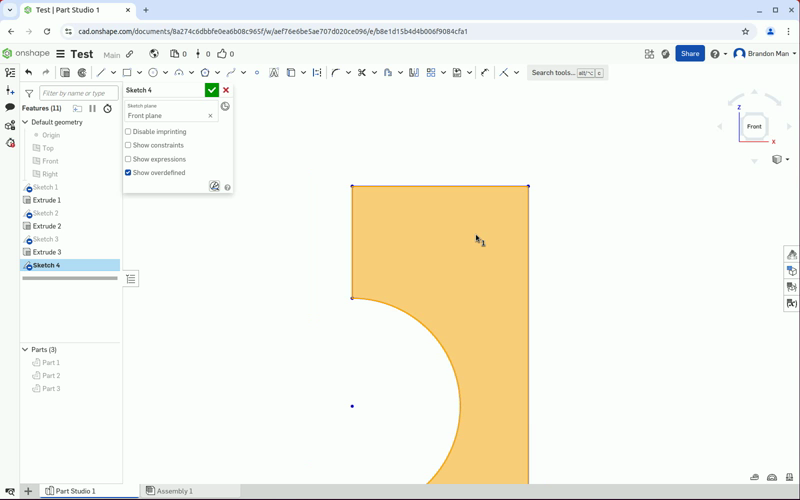
scroll(-6)
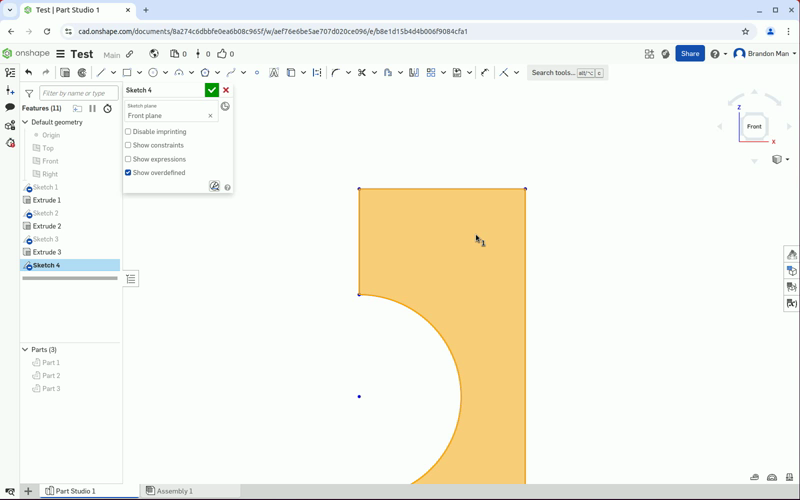
scroll(-6)
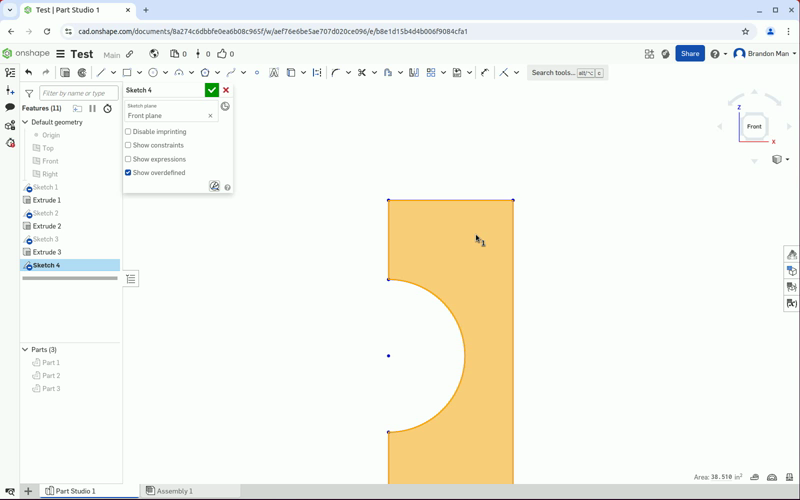
scroll(-6)
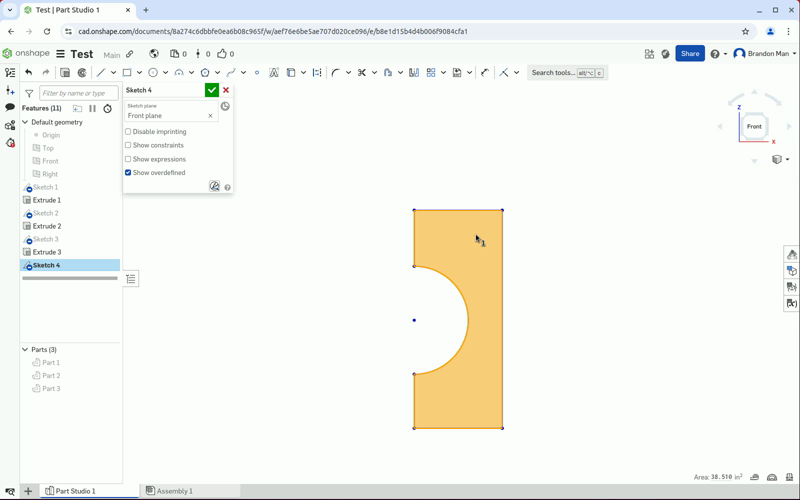
scroll(-6)
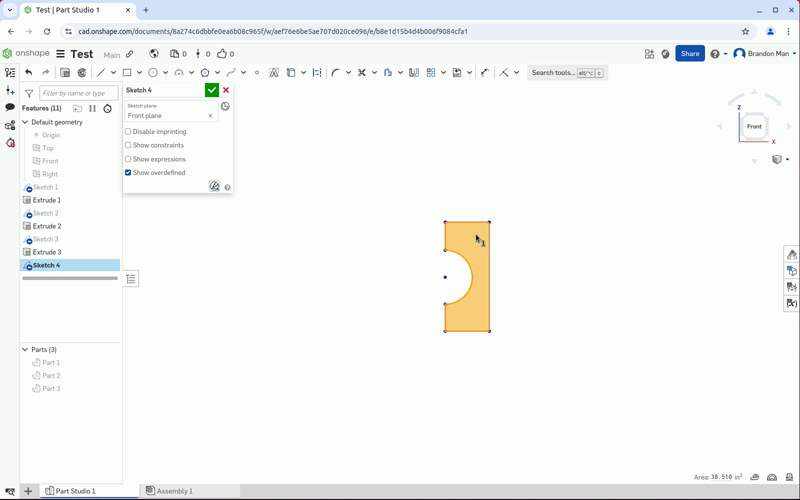
scroll(-6)
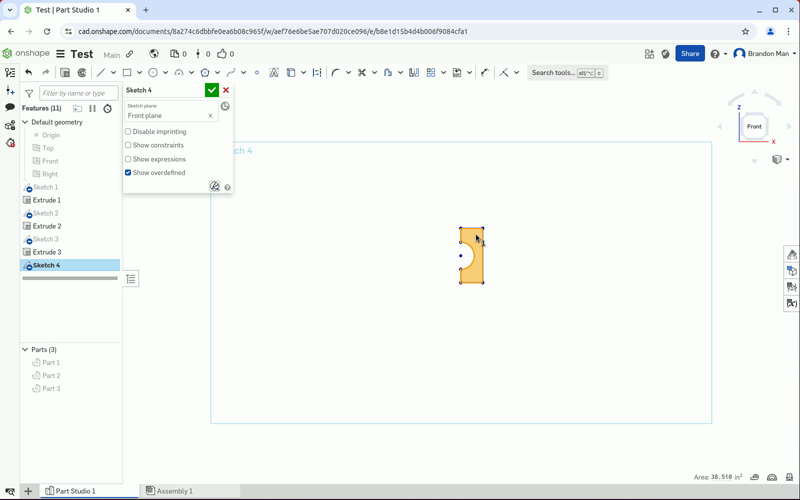
mouse_move(73, 352)
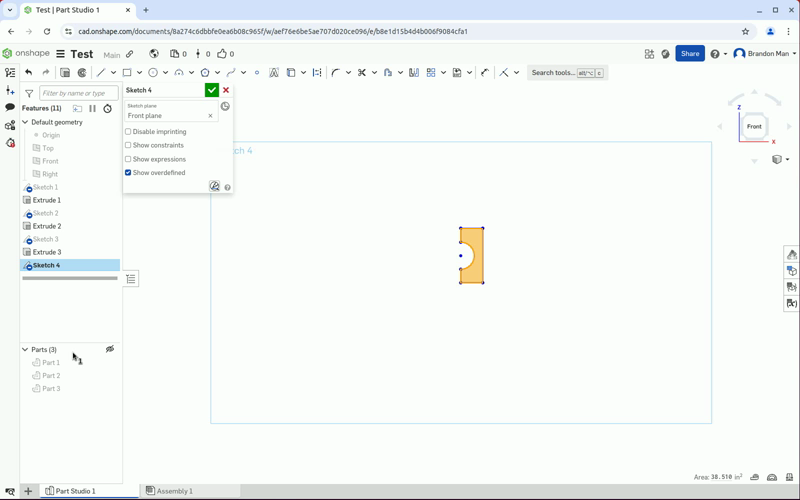
key(shift+y)
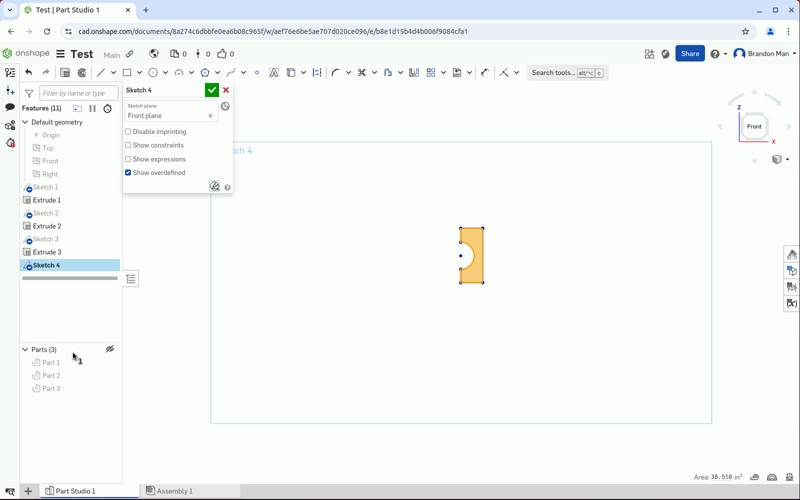
key(shift+e)
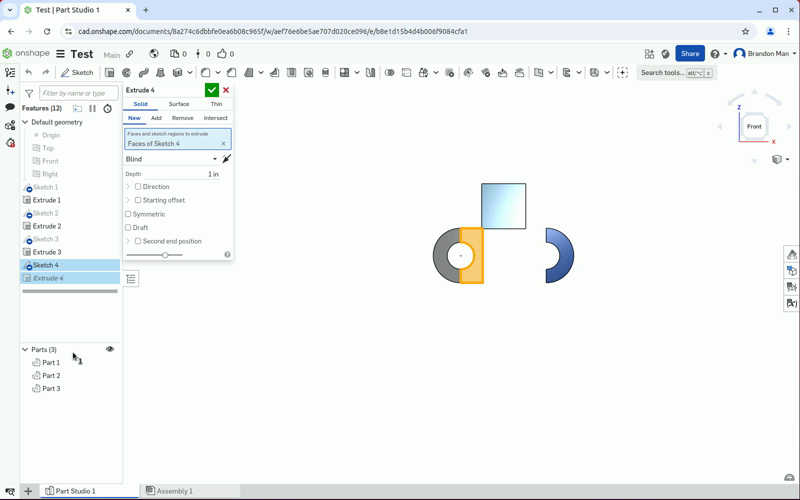
mouse_move(143, 106)
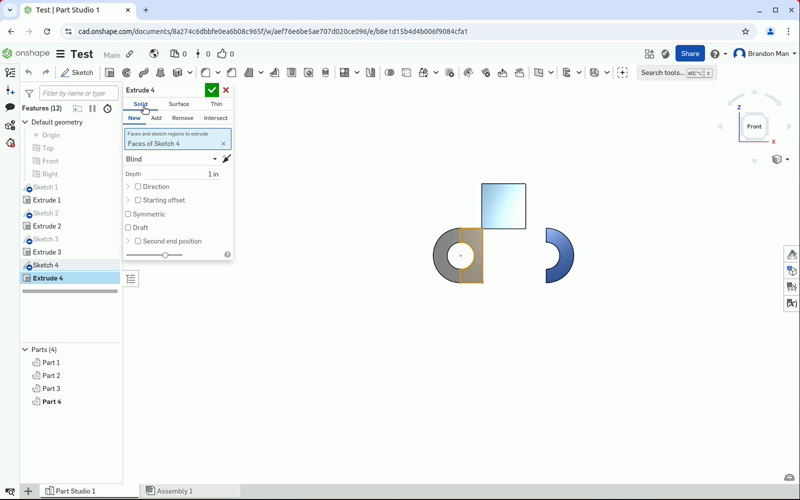
click(143, 106)
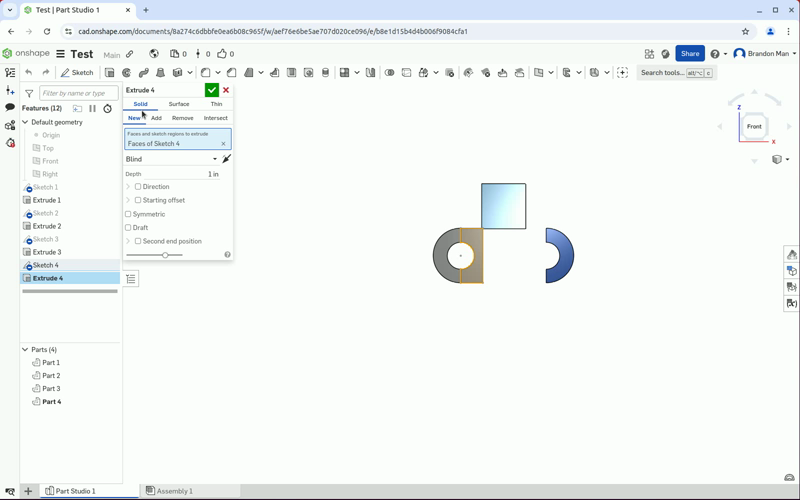
mouse_move(137, 120)
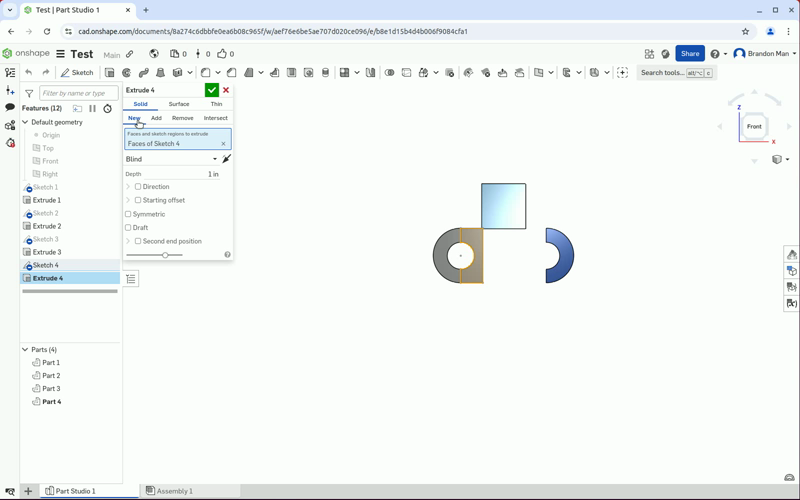
click(137, 120)
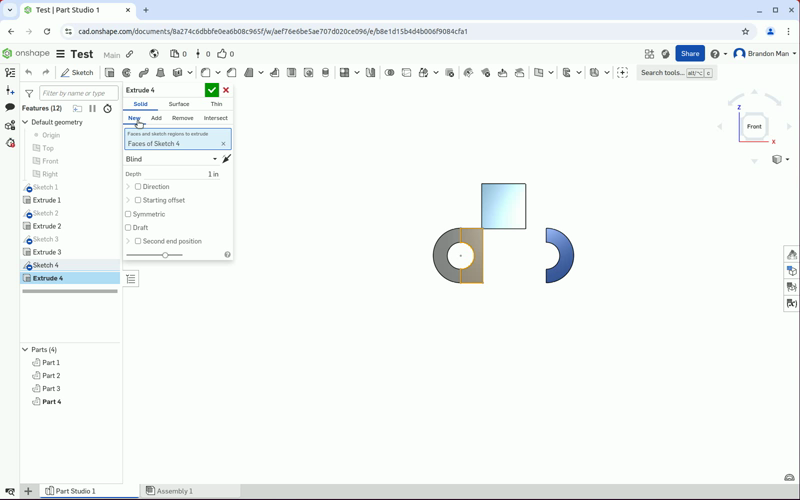
key(tab, 4)
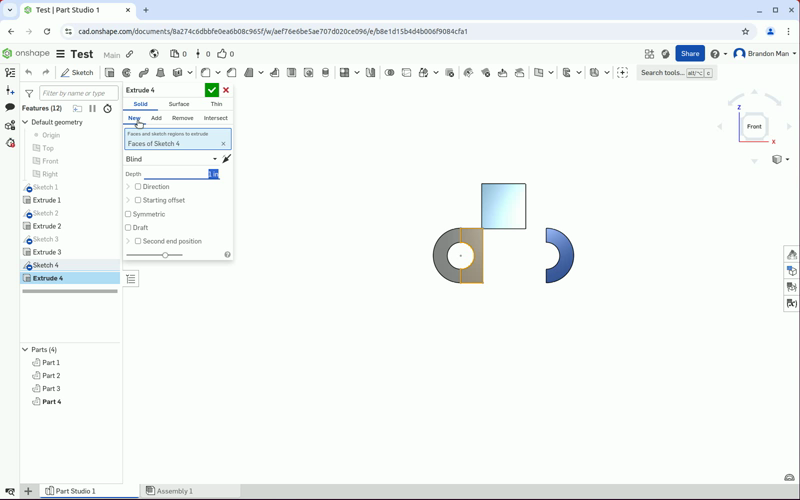
text(5.536)
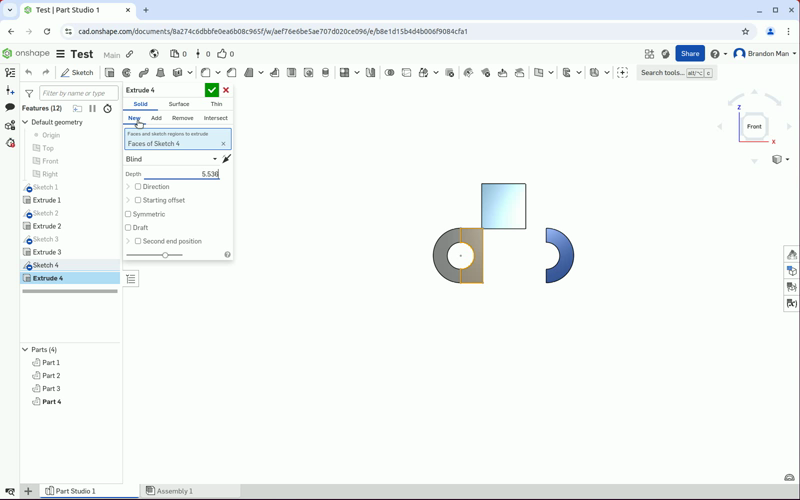
key(enter)
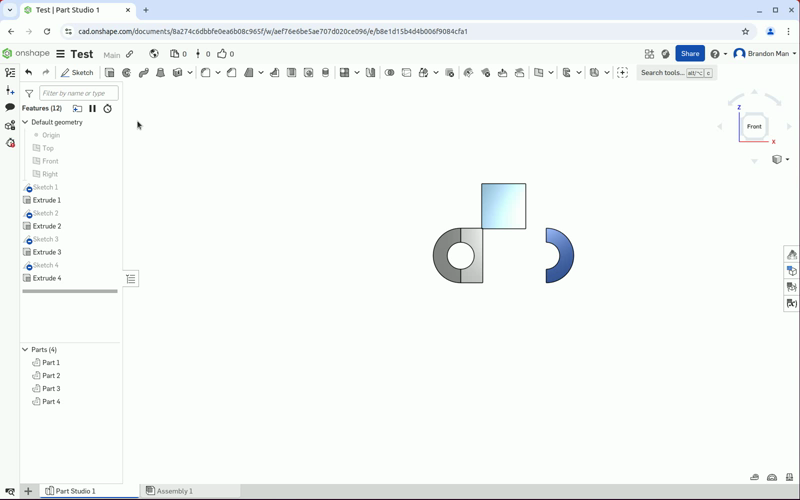
key(shift+h)
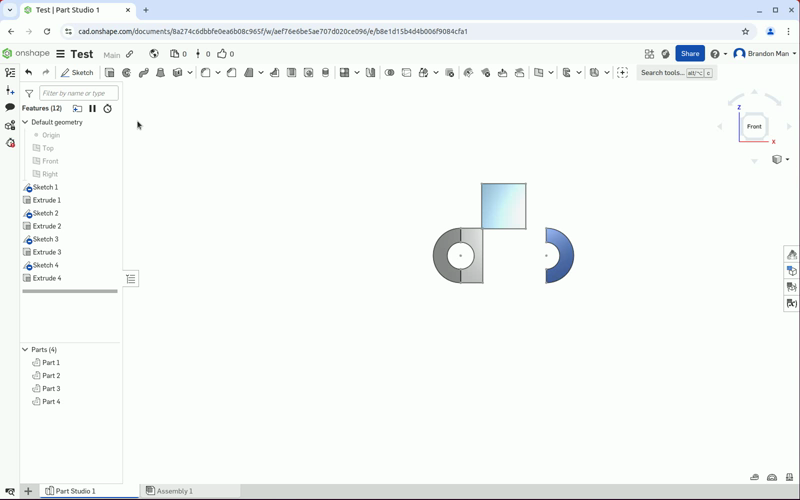
key(shift+h)
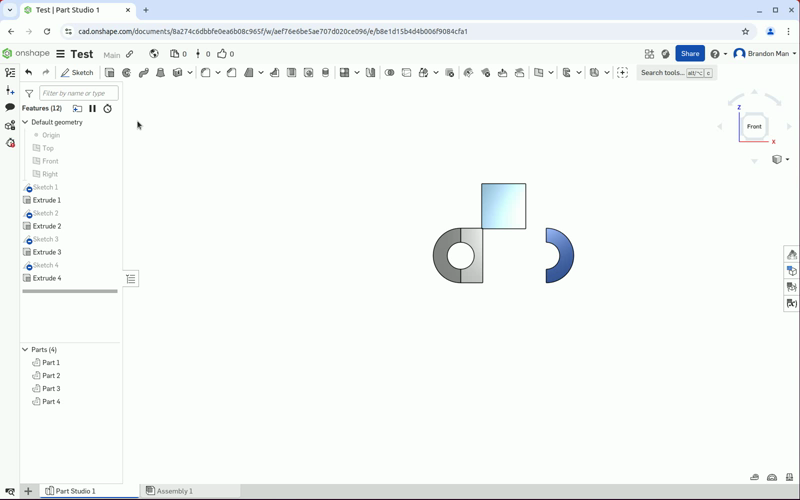
mouse_move(73, 189)
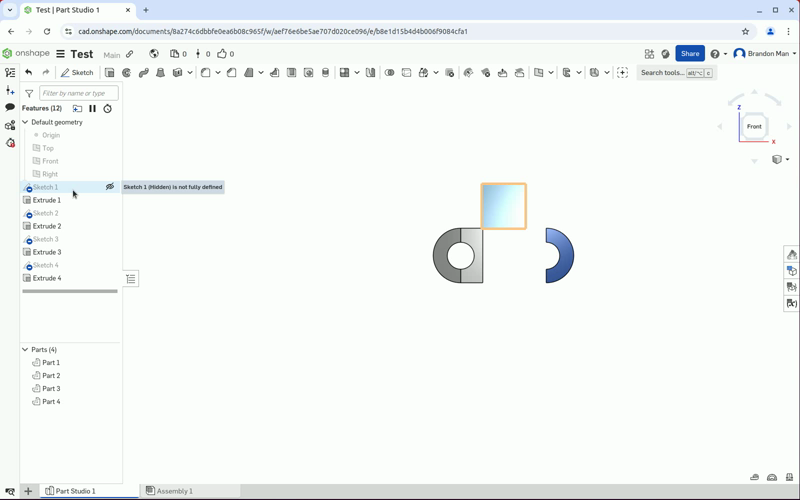
click(73, 189)
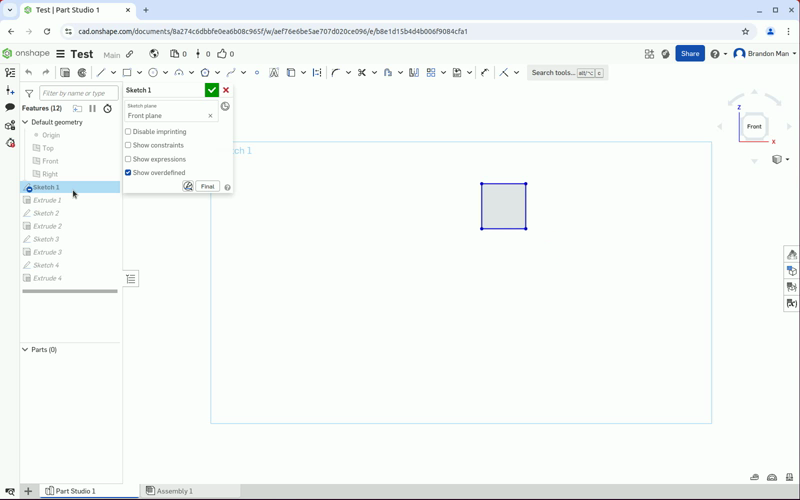
mouse_move(229, 92)
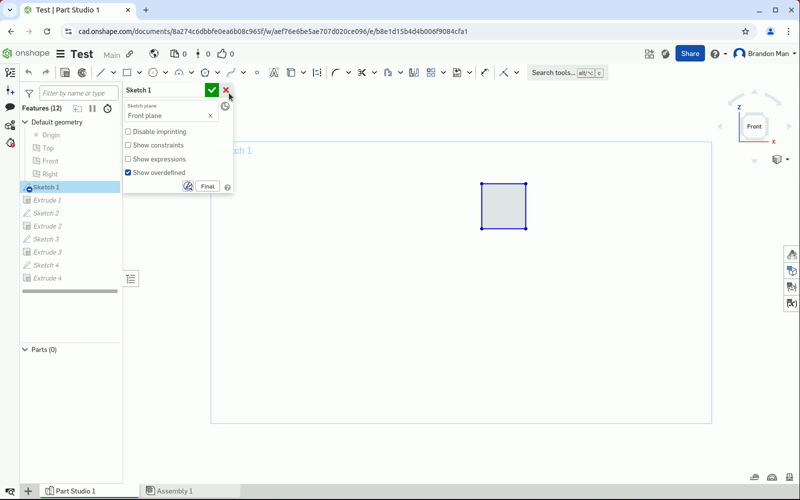
click(229, 92)
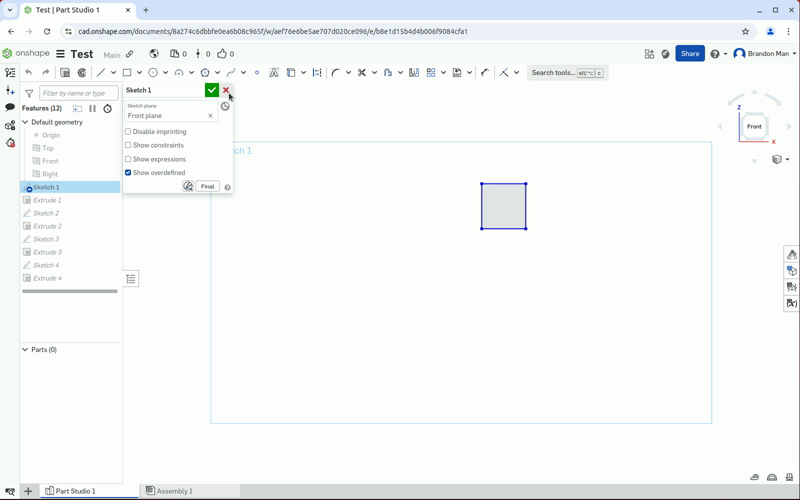
key(shift+s)
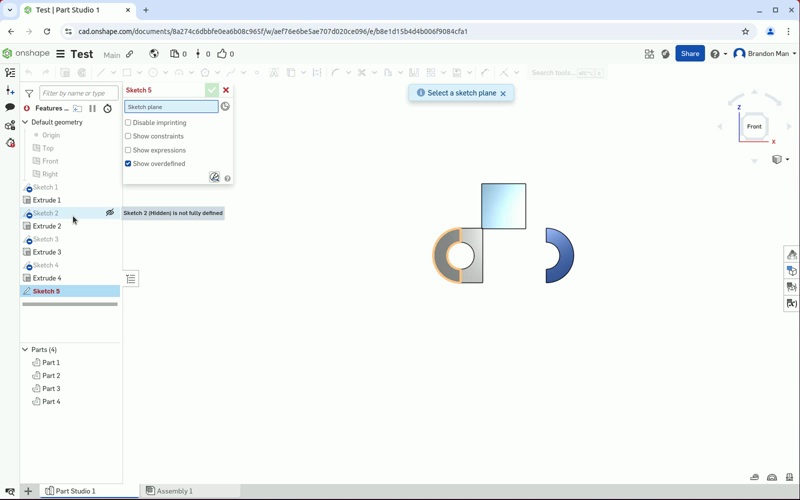
scroll(3)
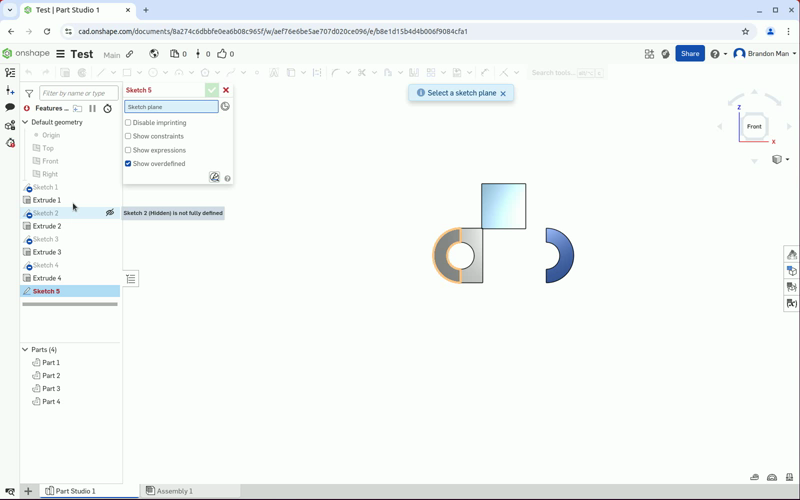
mouse_move(73, 163)
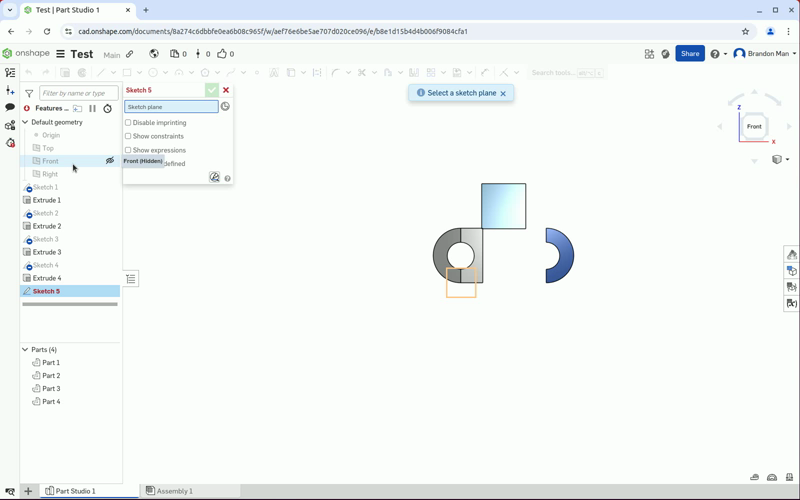
click(73, 163)
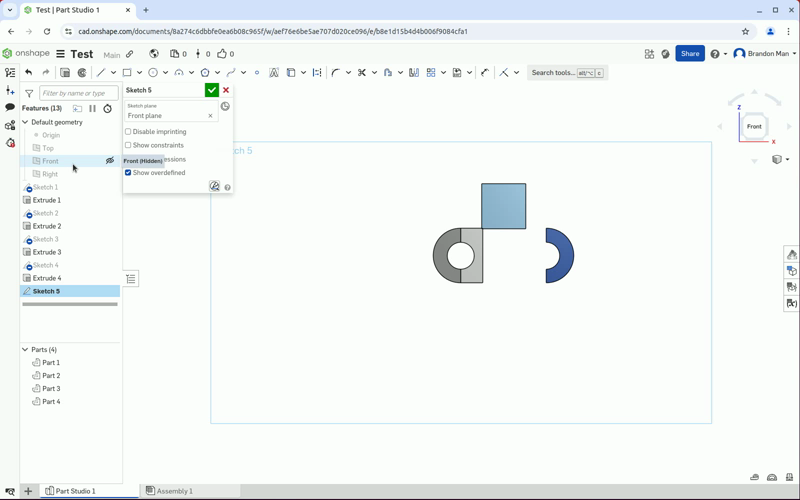
mouse_move(73, 352)
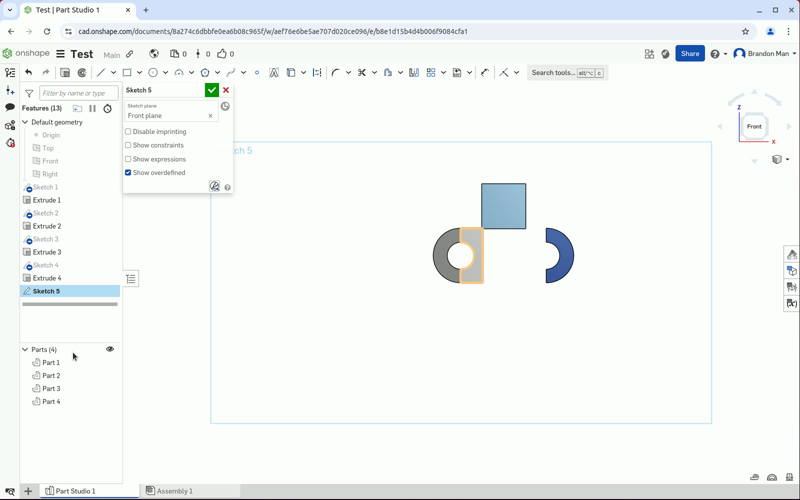
key(y)
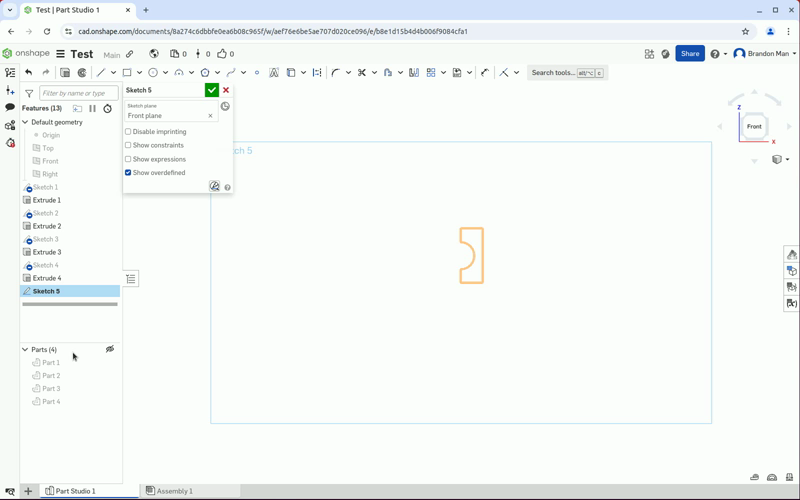
key(l)
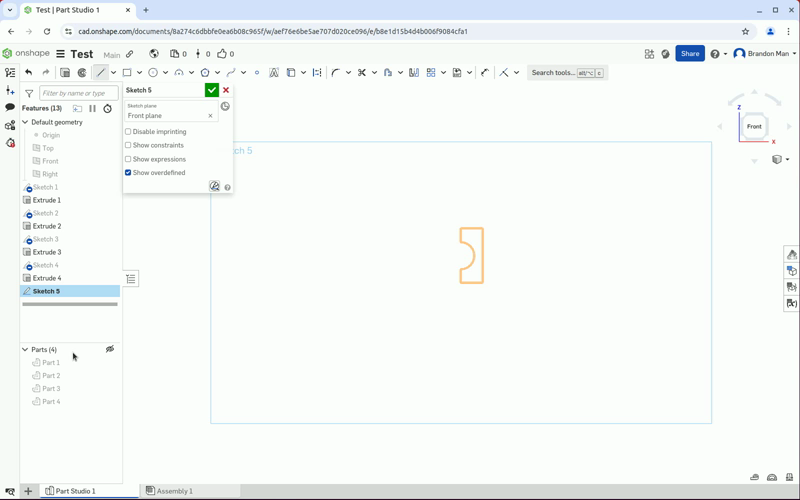
key_down(shift)
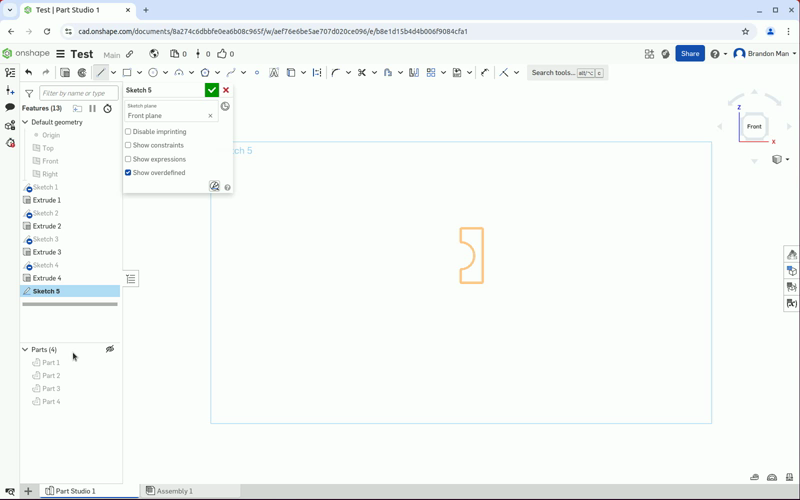
mouse_move(481, 282)
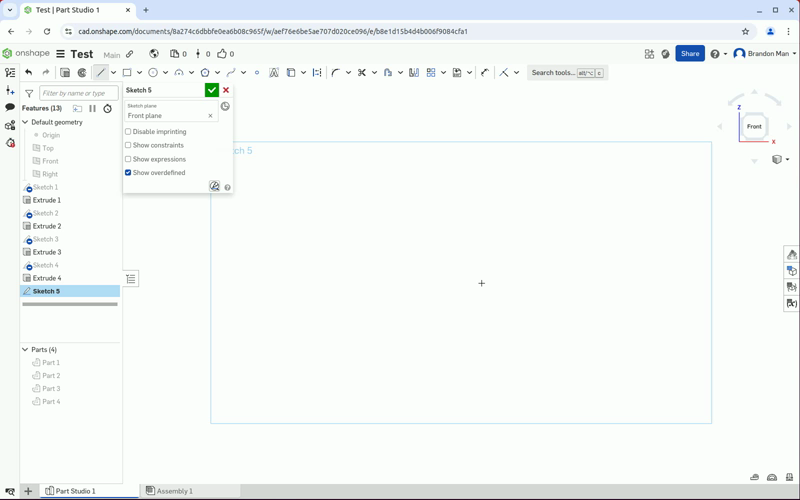
click(481, 282)
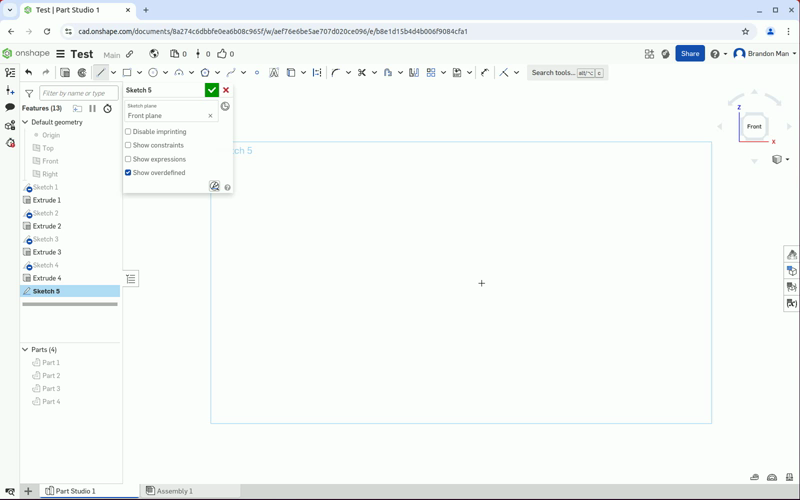
key_up(shift)
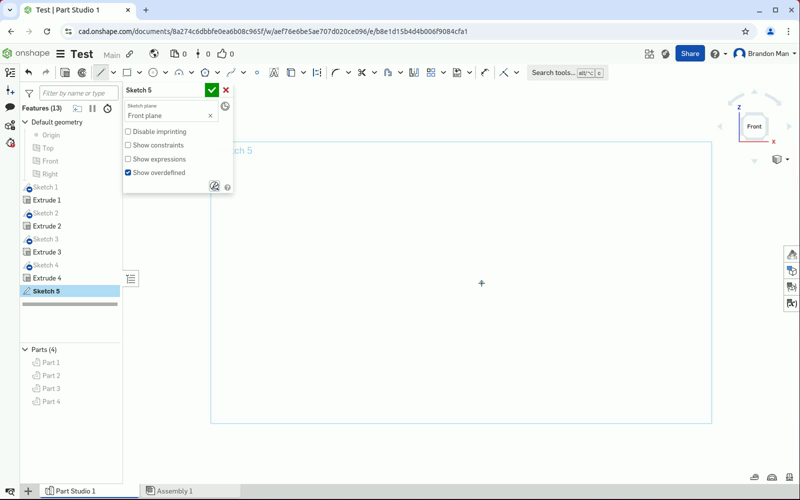
key_down(shift)
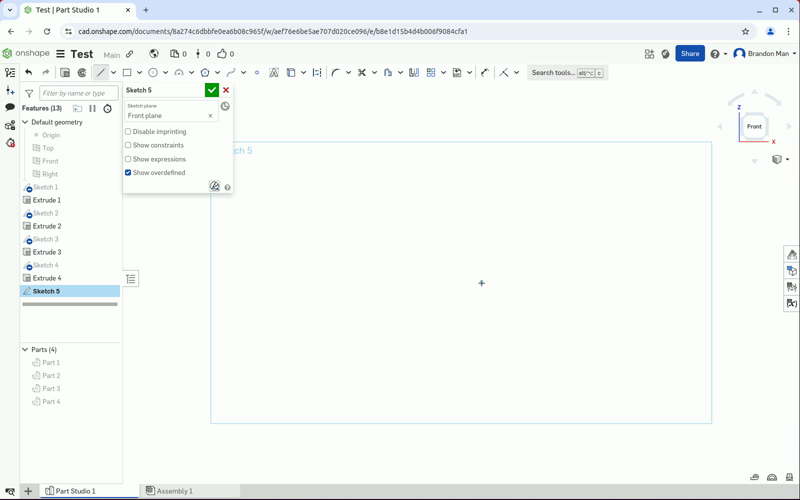
mouse_move(511, 282)
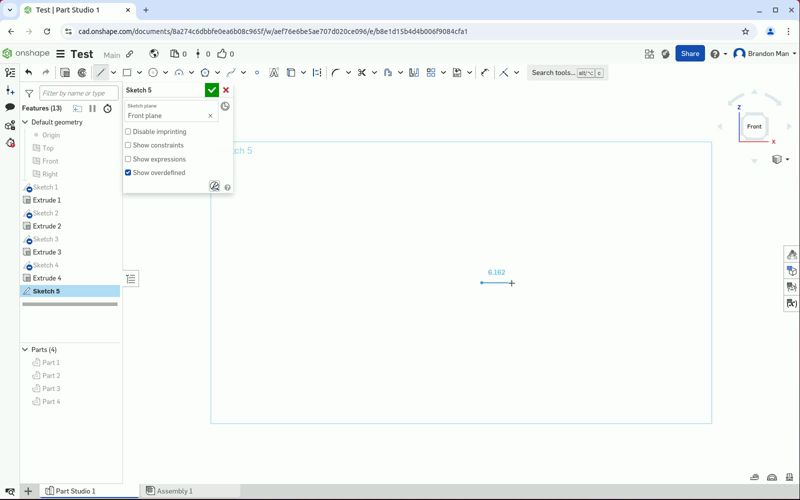
mouse_move(525, 282)
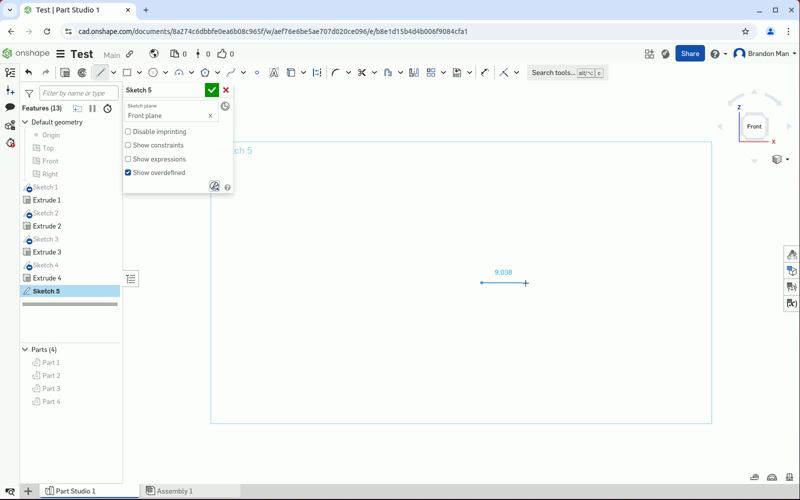
click(525, 282)
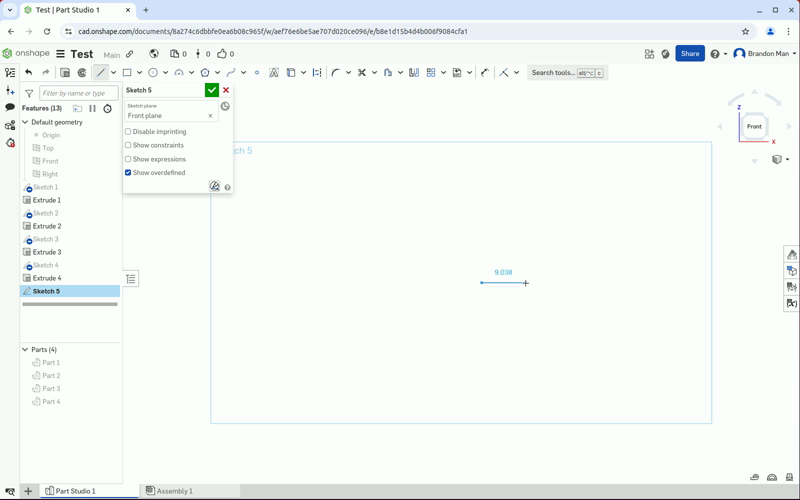
key_up(shift)
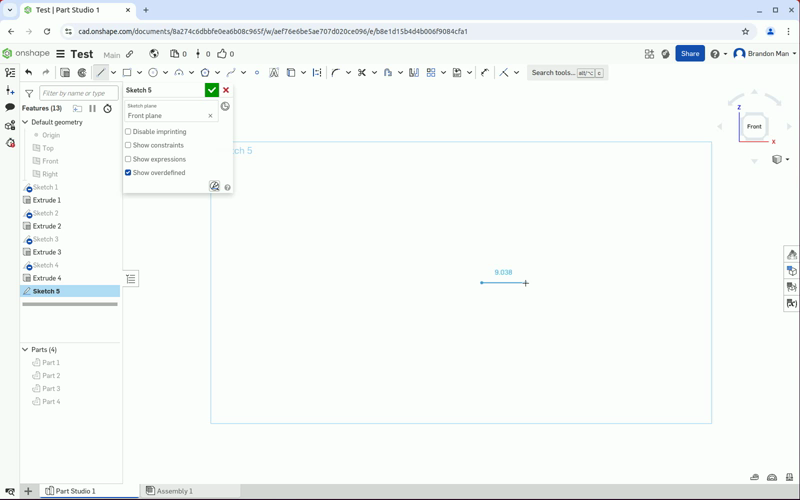
key_down(shift)
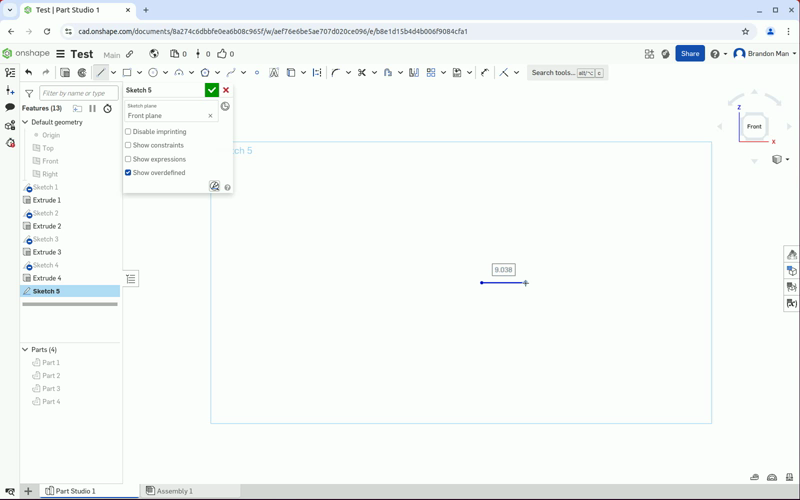
mouse_move(555, 282)
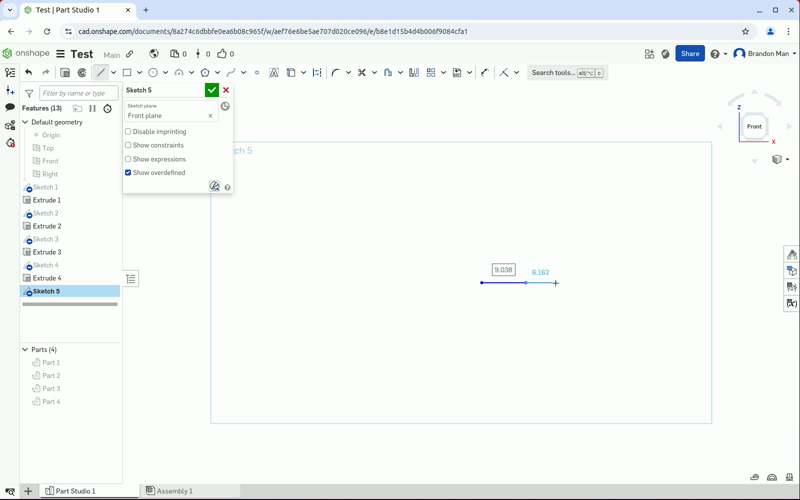
mouse_move(525, 228)
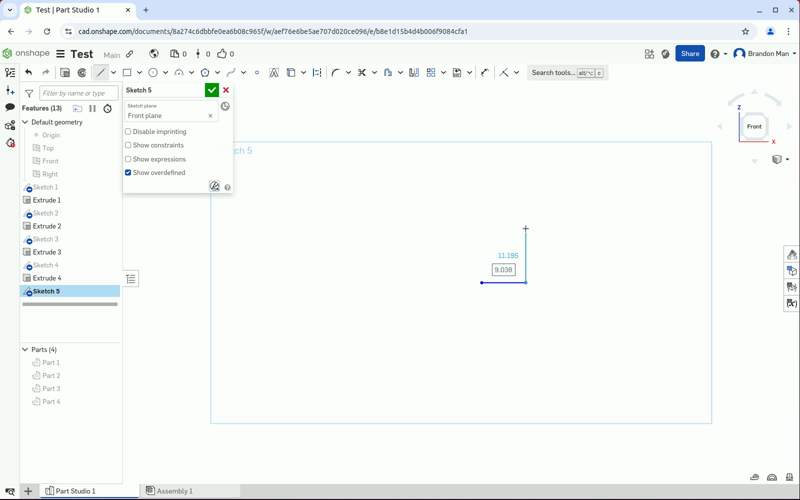
click(525, 228)
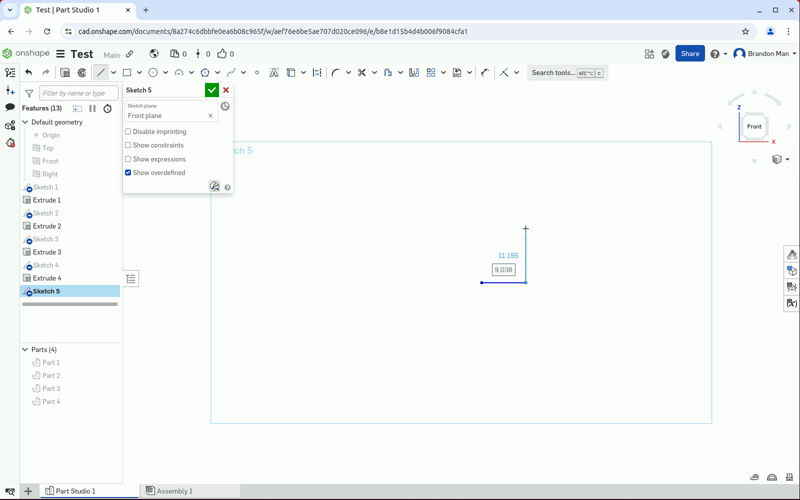
key_up(shift)
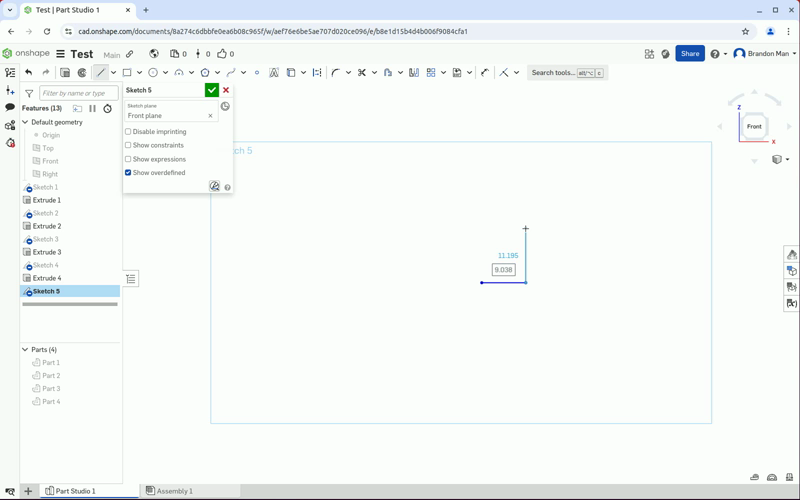
key_down(shift)
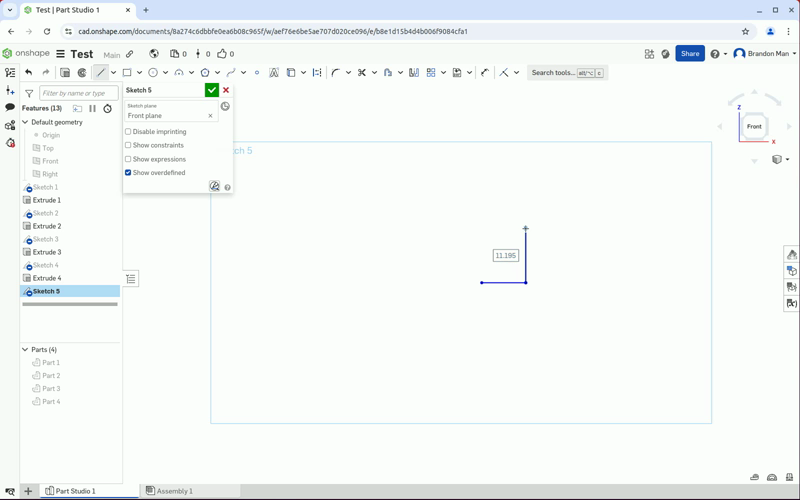
mouse_move(555, 228)
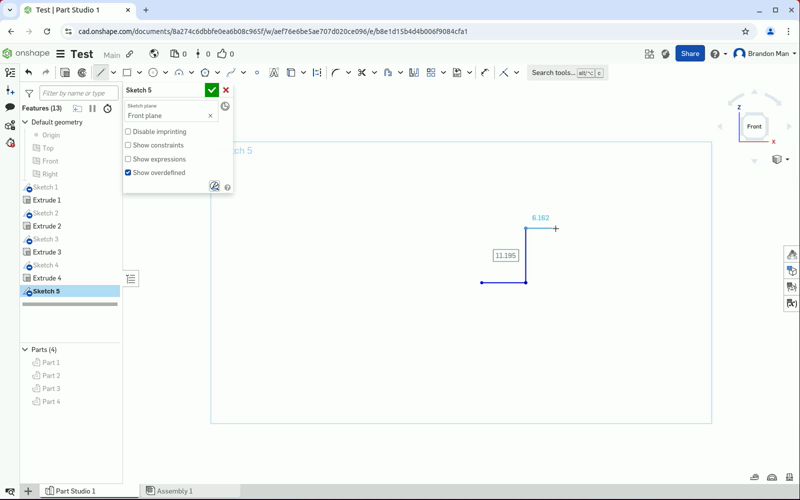
mouse_move(481, 228)
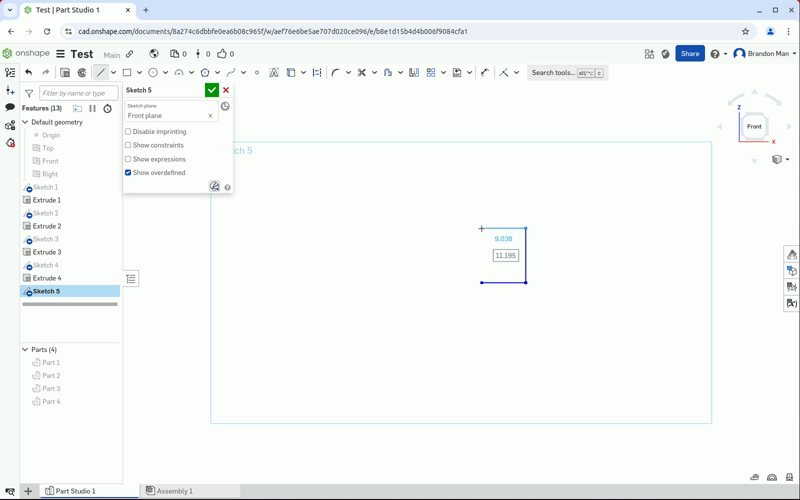
click(481, 228)
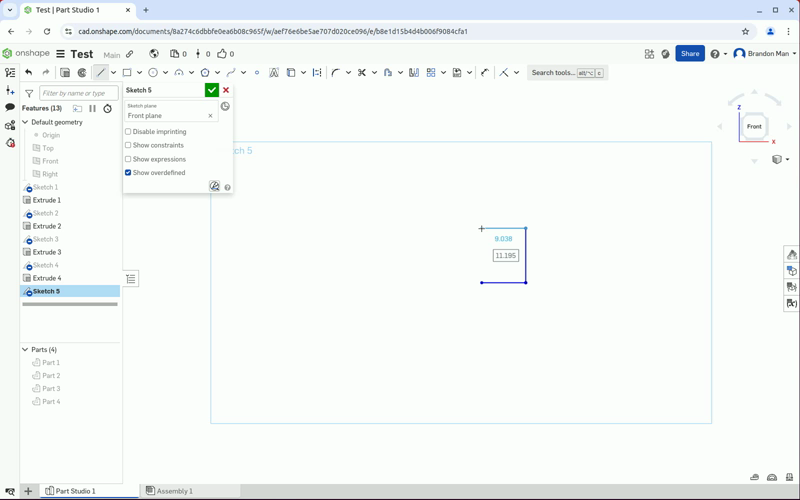
key_up(shift)
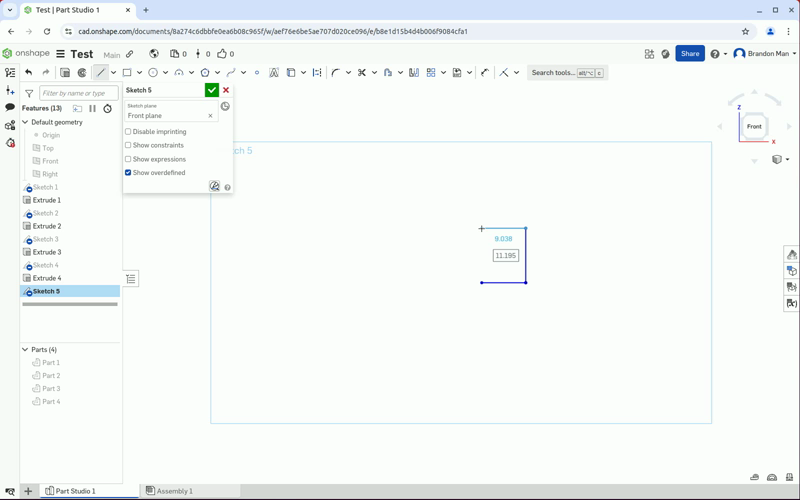
mouse_move(511, 228)
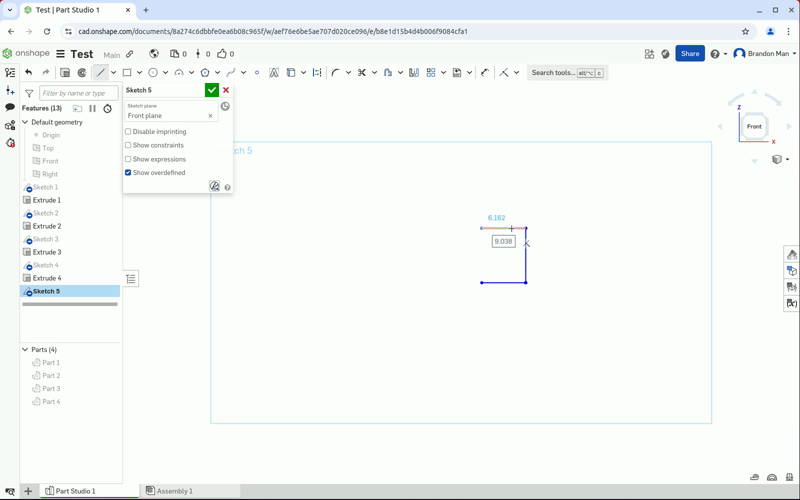
key_down(shift)
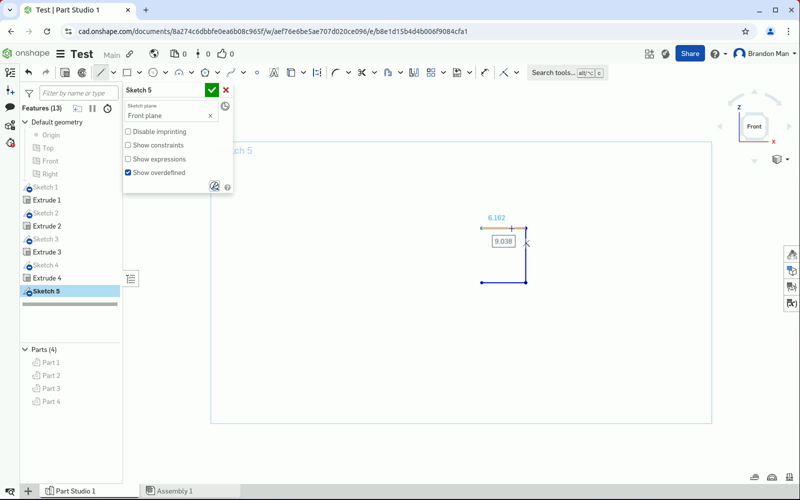
mouse_move(481, 282)
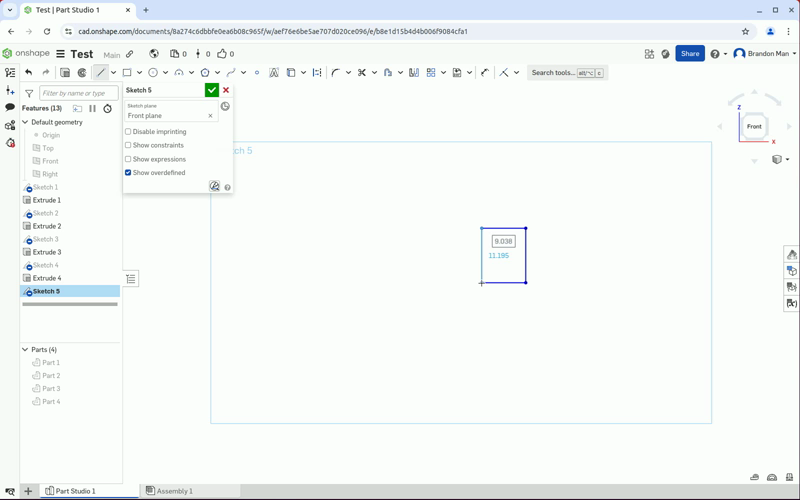
key_up(shift)
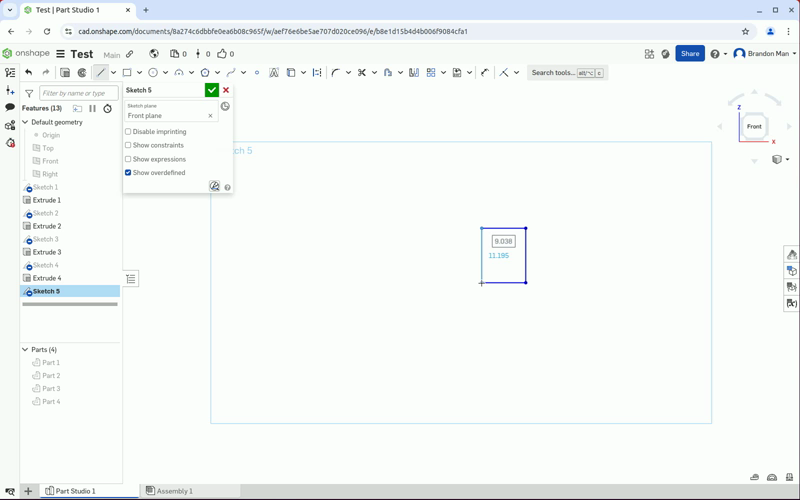
click(481, 282)
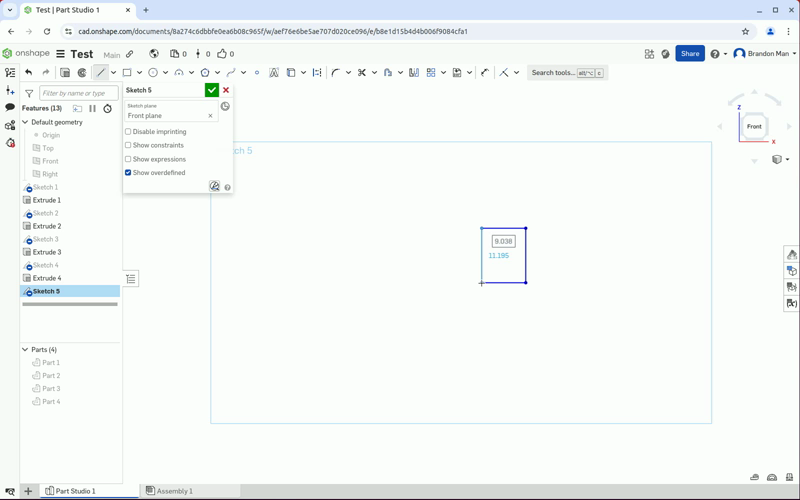
key(esc)
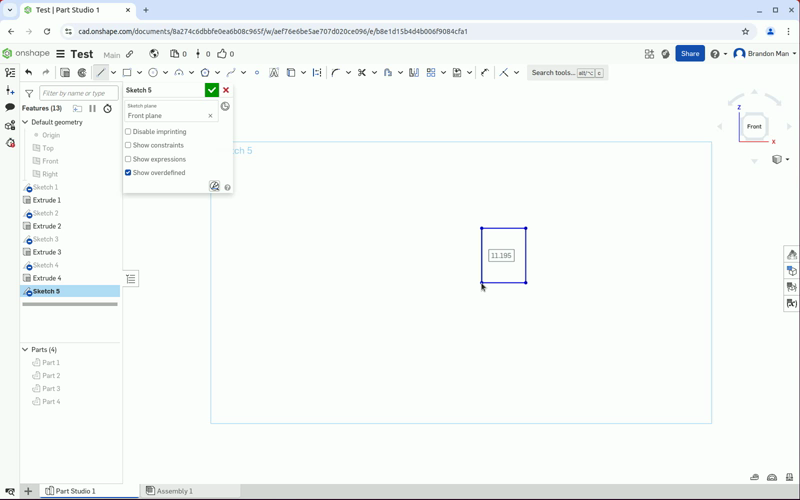
mouse_move(512, 254)
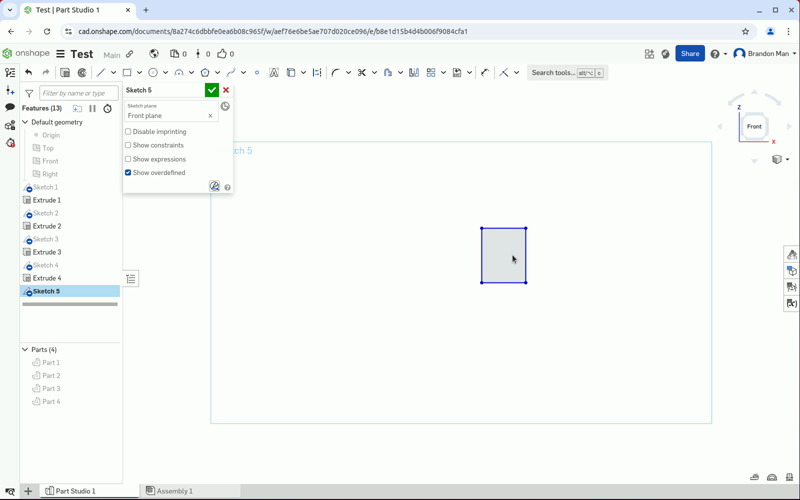
click(512, 254)
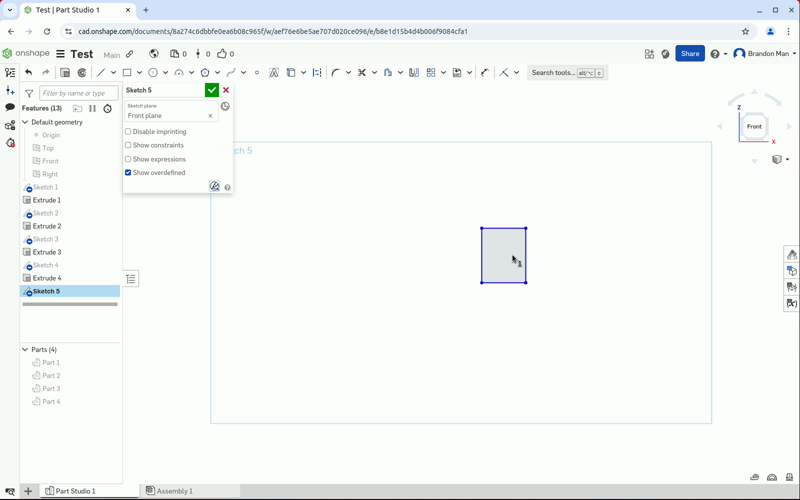
mouse_move(73, 352)
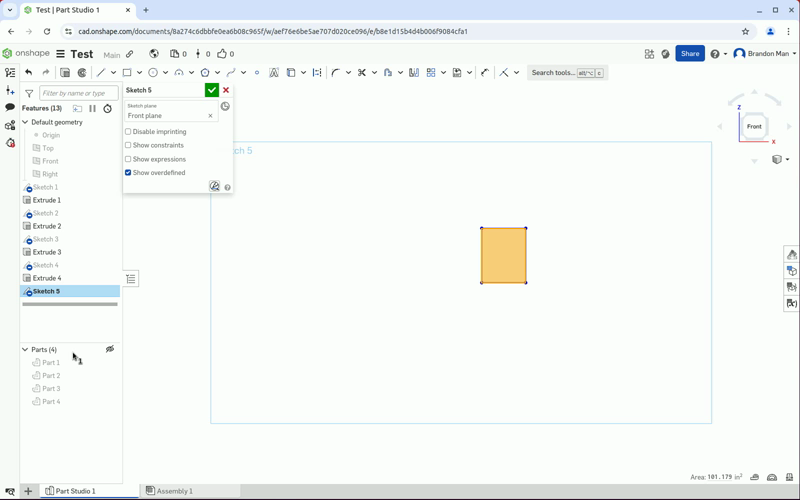
key(shift+y)
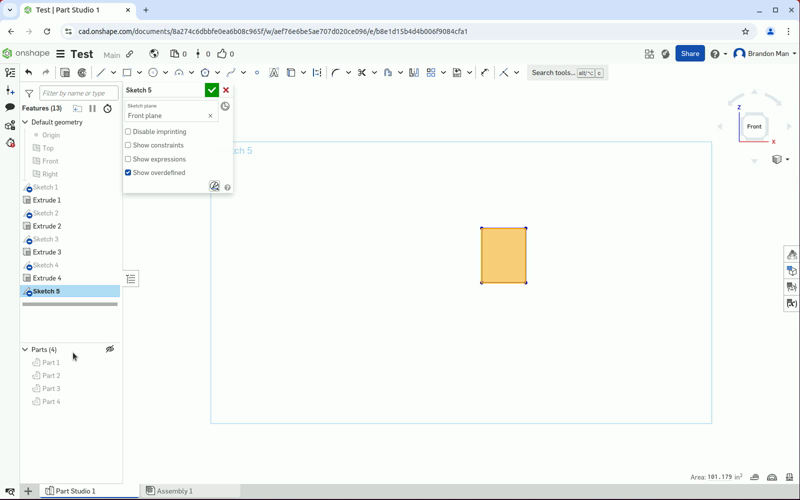
key(shift+e)
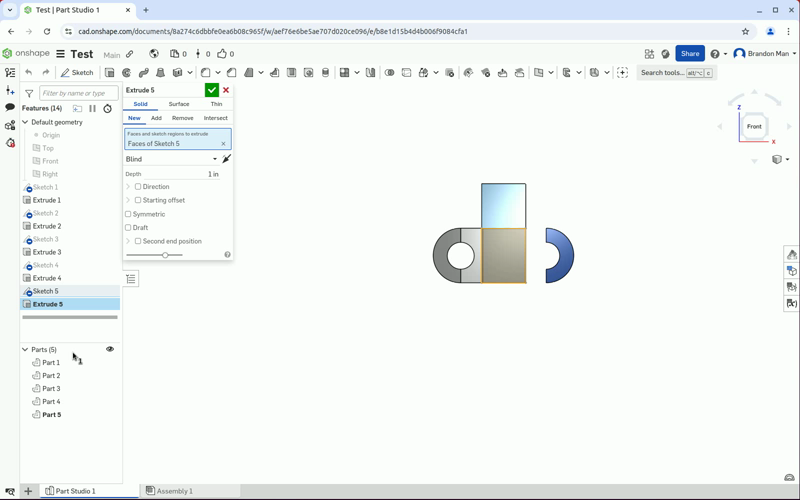
mouse_move(143, 106)
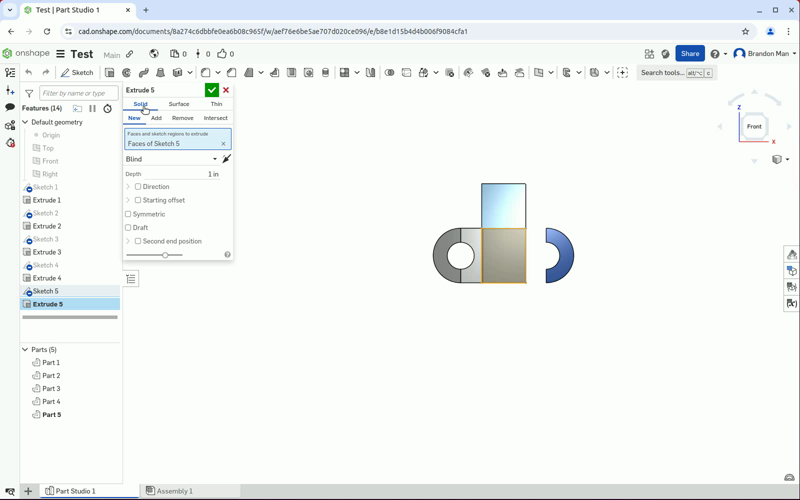
click(143, 106)
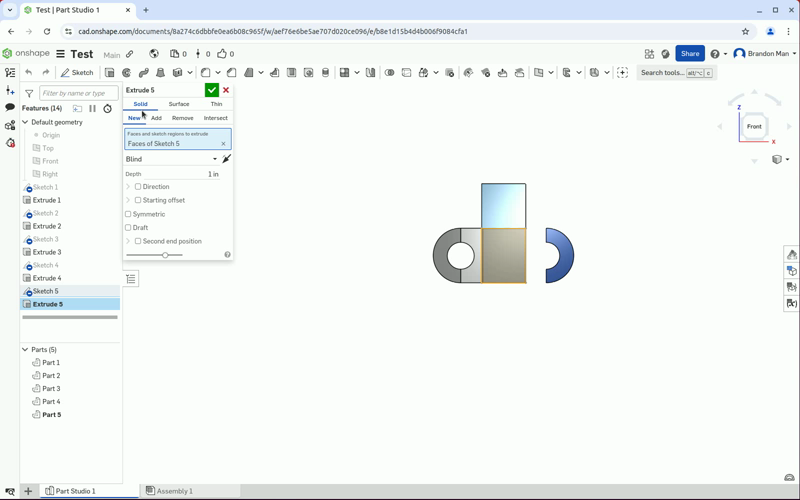
mouse_move(137, 120)
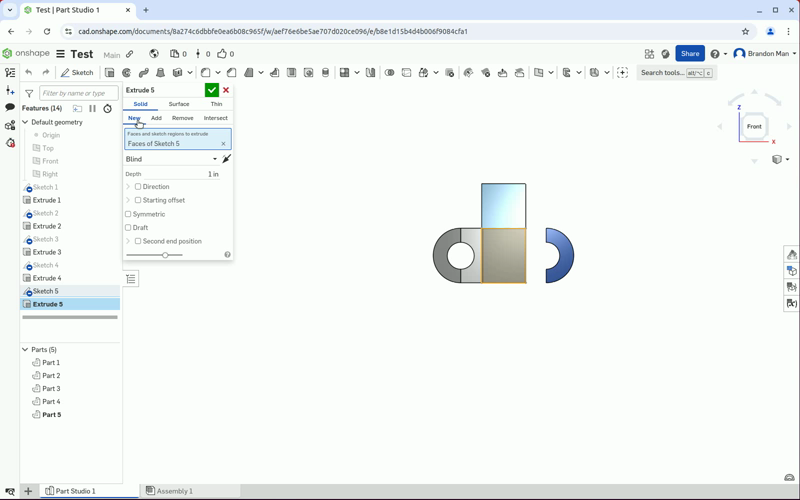
click(137, 120)
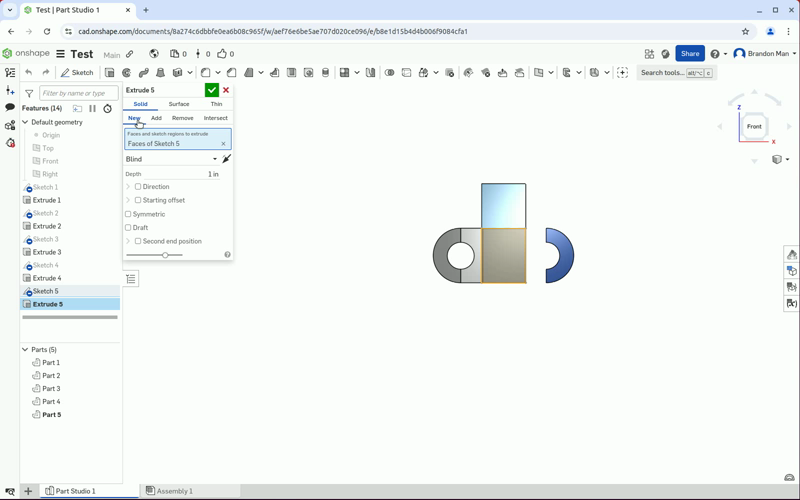
key(tab, 4)
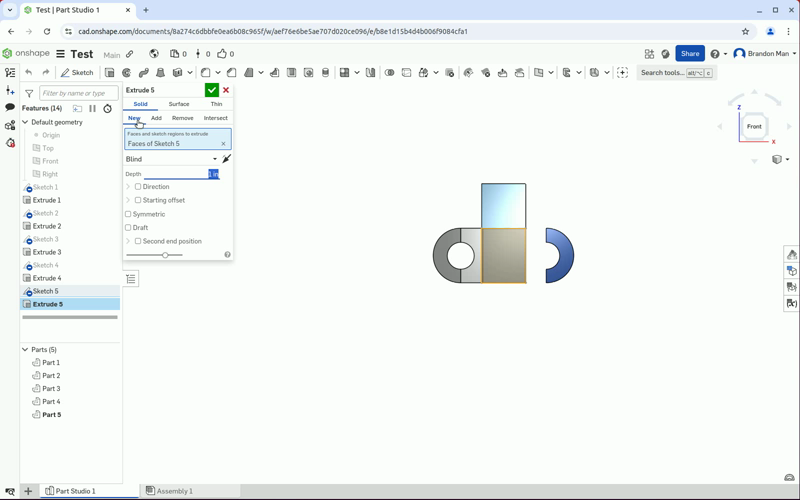
text(5.536)
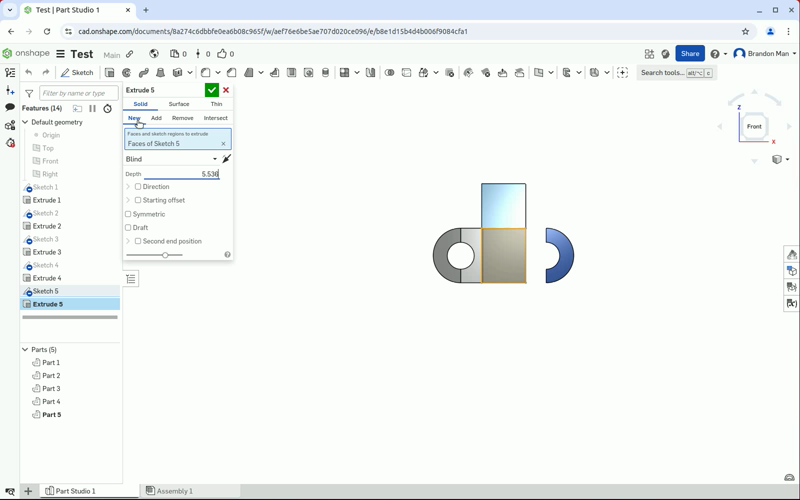
key(enter)
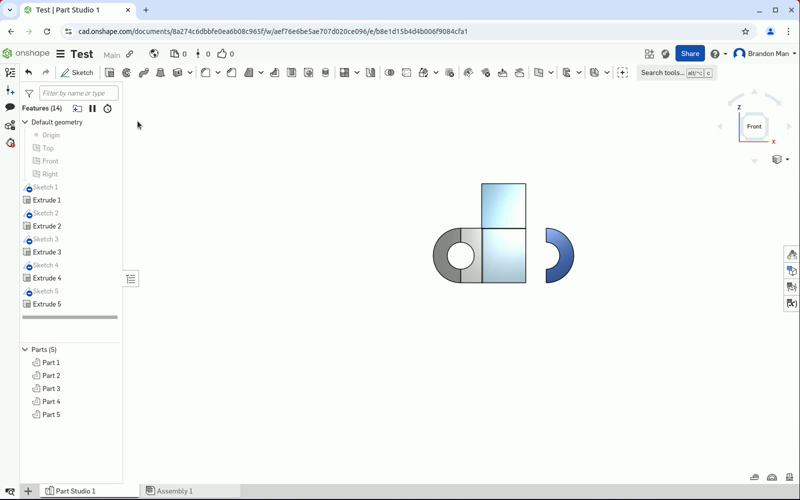
key(shift+h)
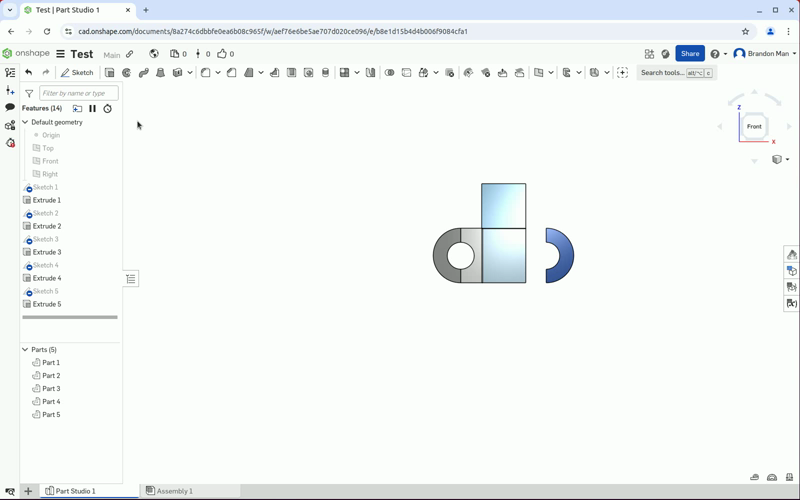
key(shift+h)
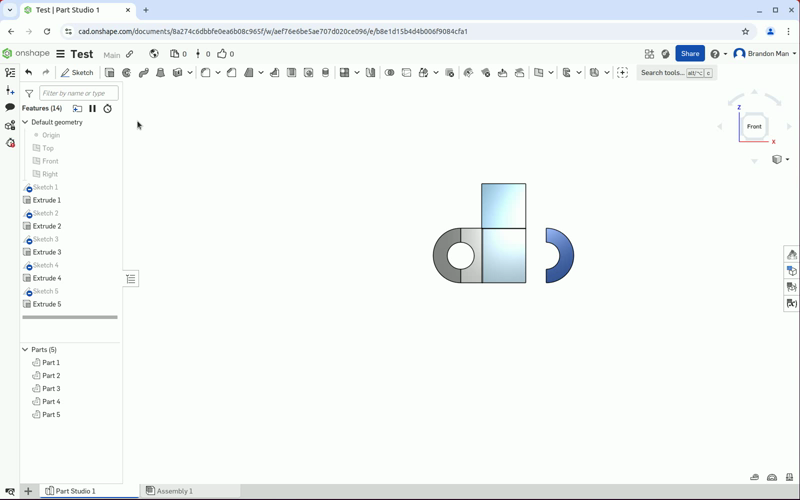
mouse_move(73, 189)
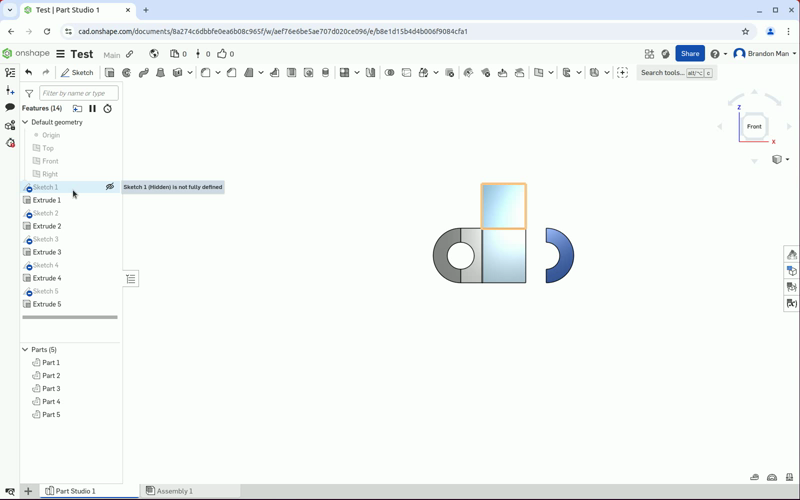
click(73, 189)
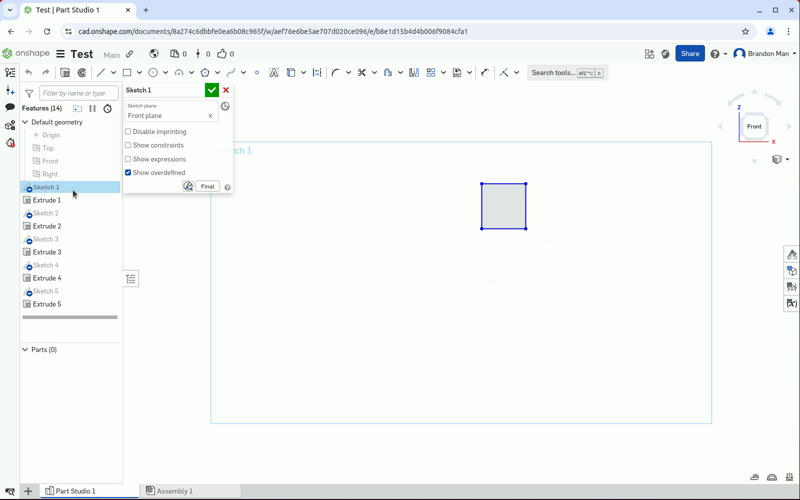
mouse_move(229, 92)
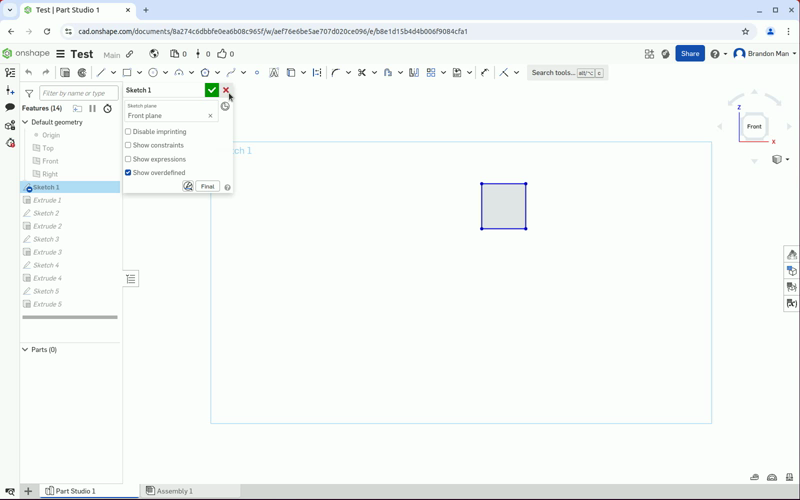
click(229, 92)
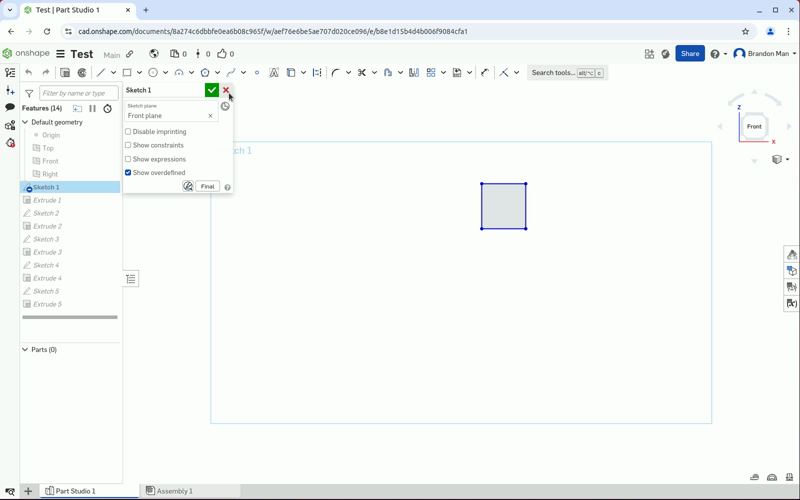
key(shift+s)
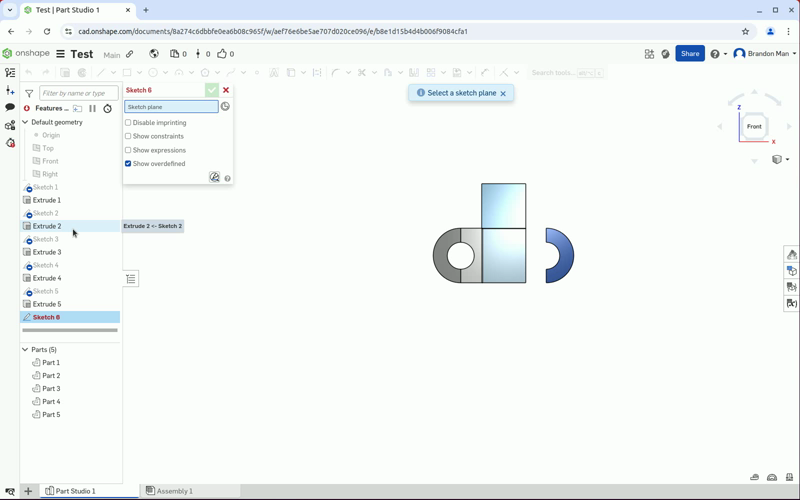
scroll(3)
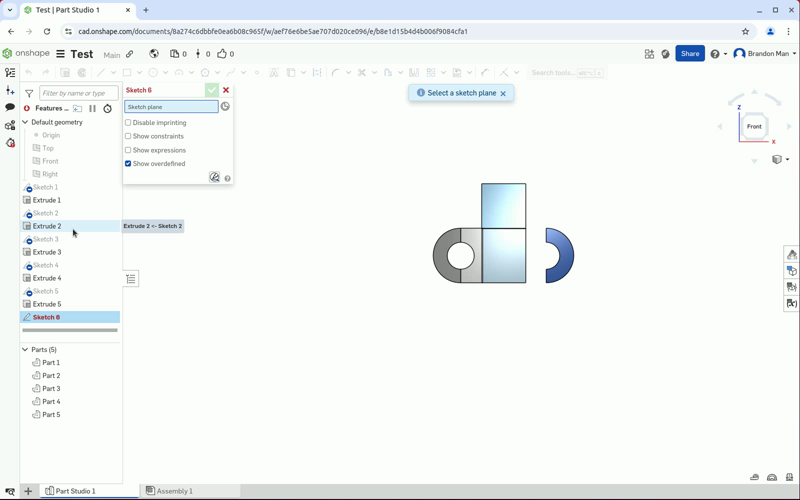
mouse_move(73, 163)
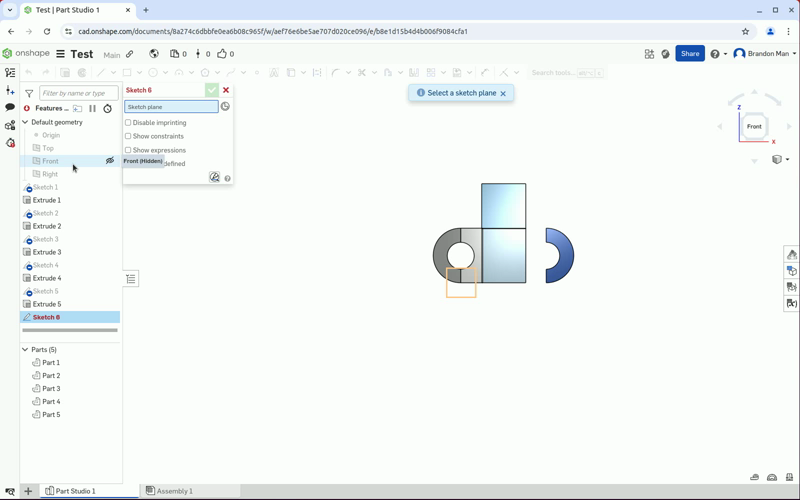
click(73, 163)
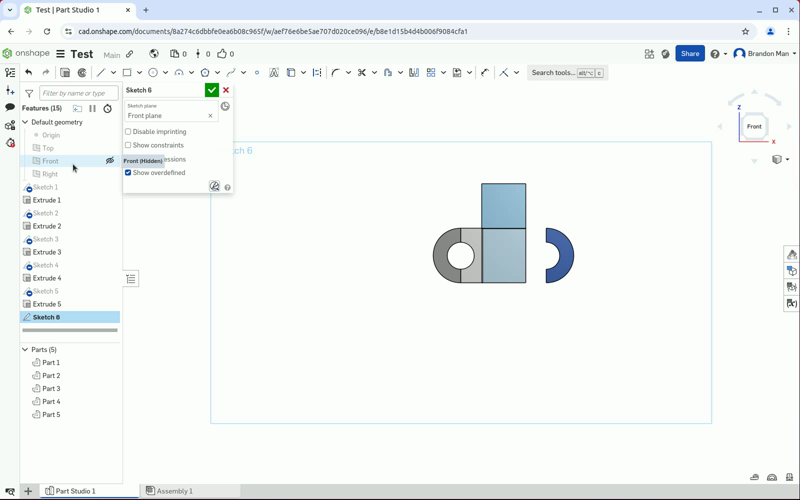
mouse_move(73, 352)
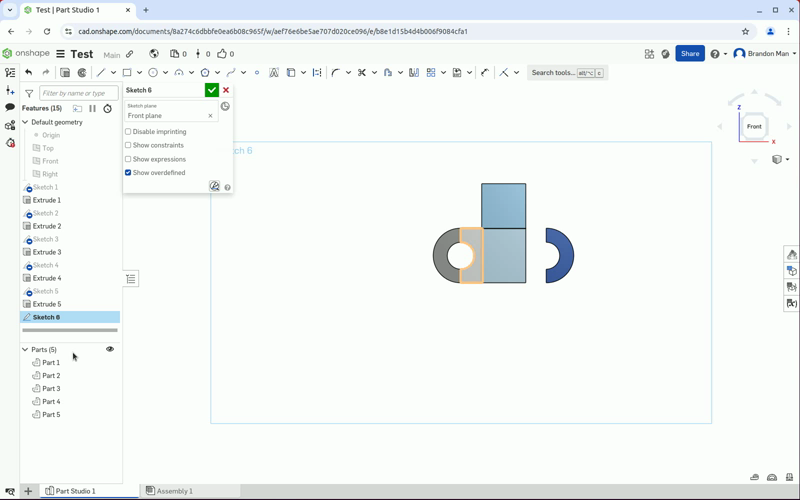
key(y)
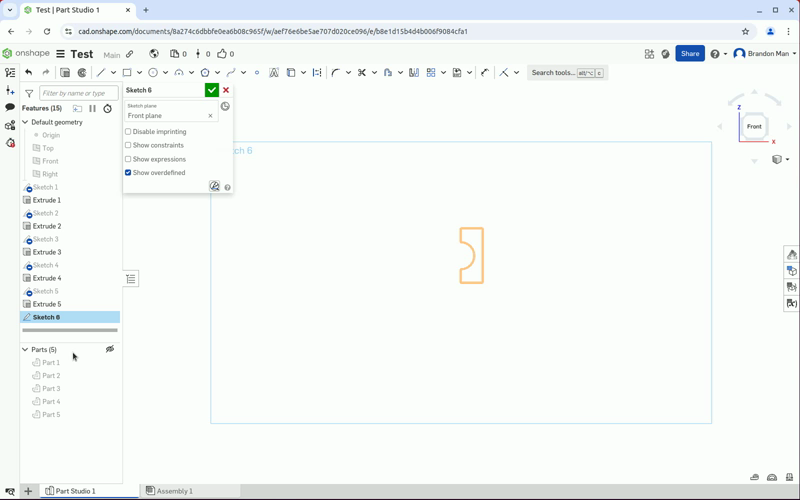
key(l)
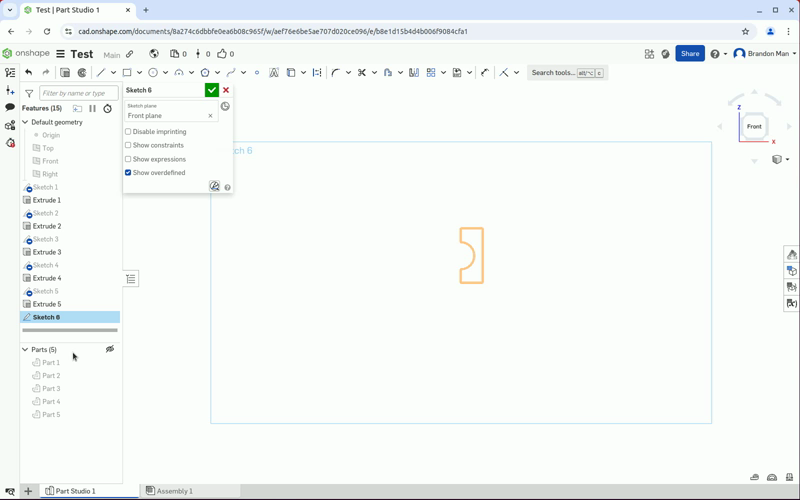
key_down(shift)
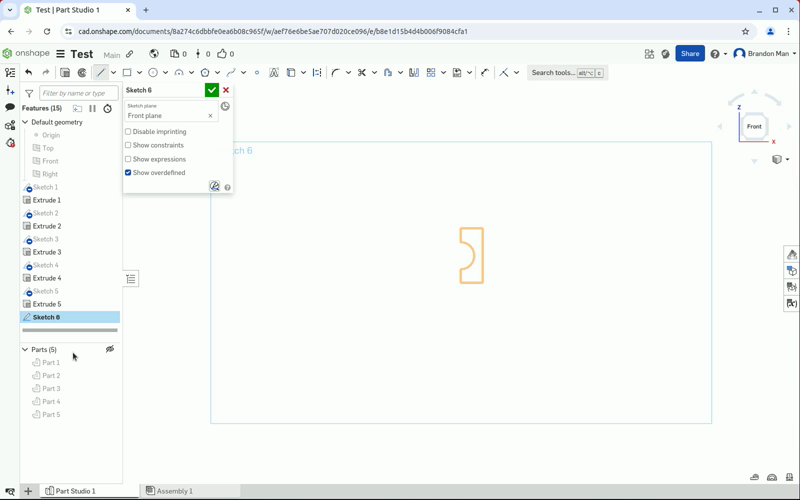
mouse_move(525, 282)
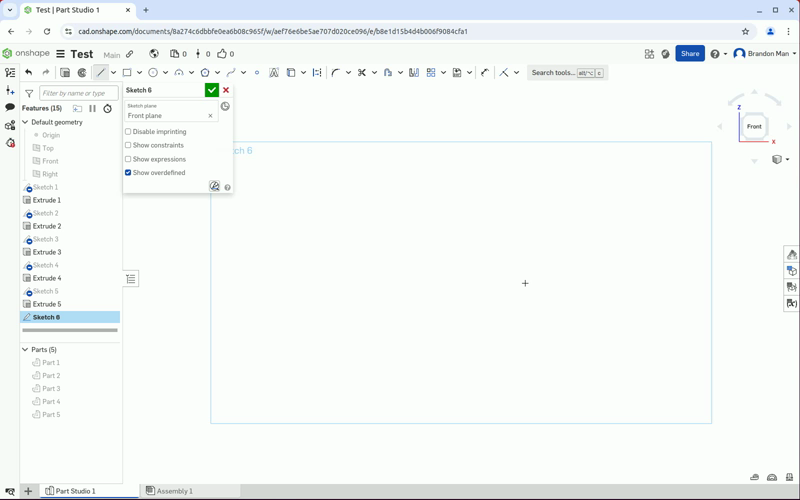
click(525, 282)
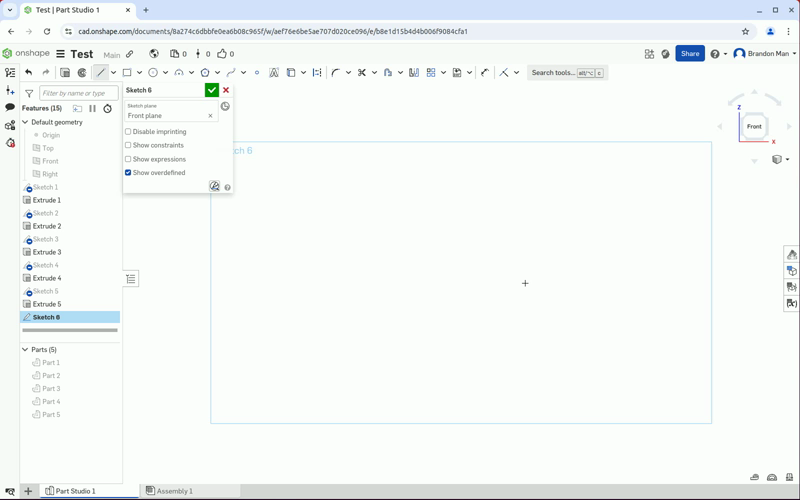
key_up(shift)
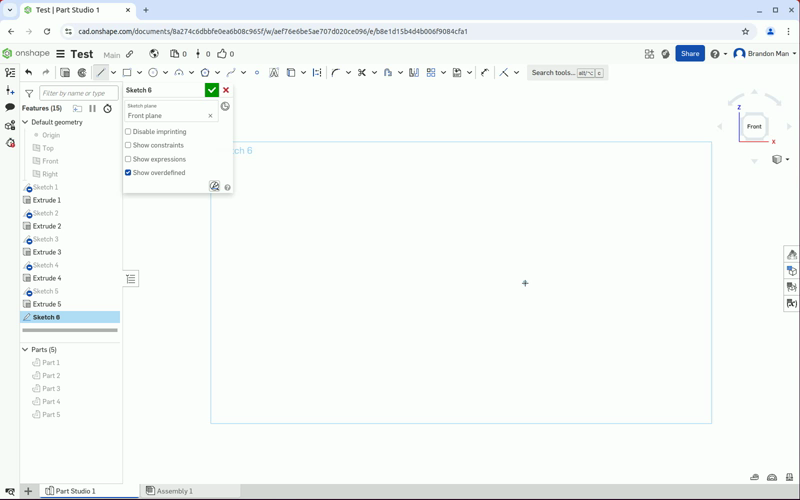
key_down(shift)
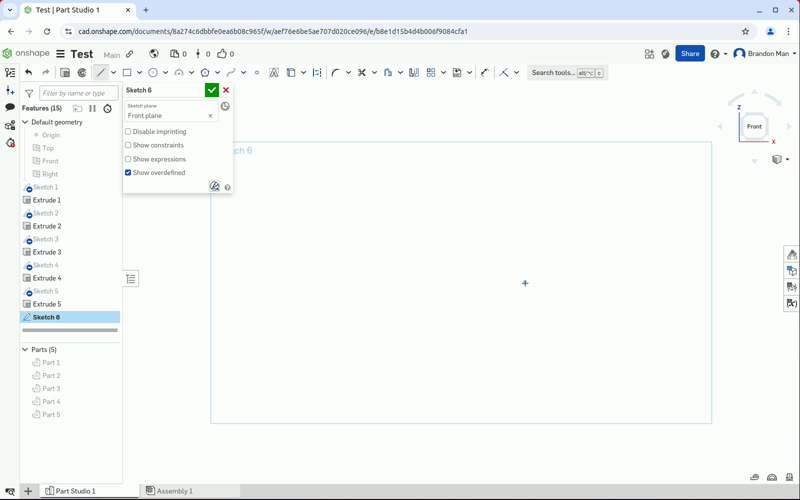
mouse_move(555, 282)
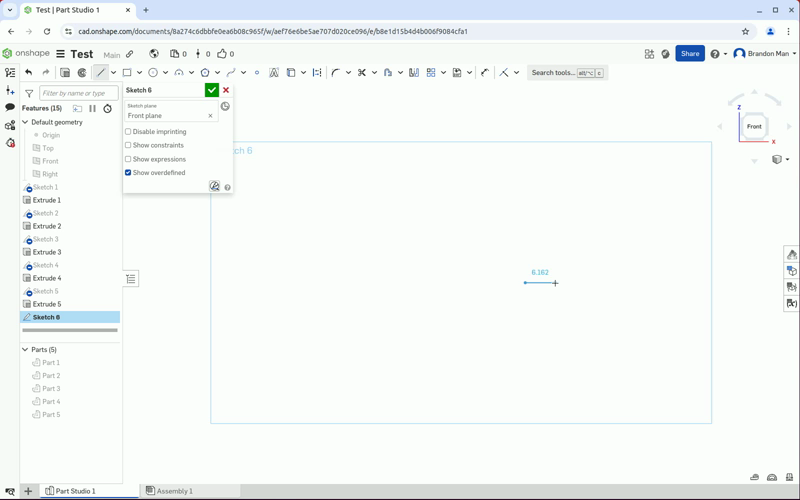
mouse_move(547, 282)
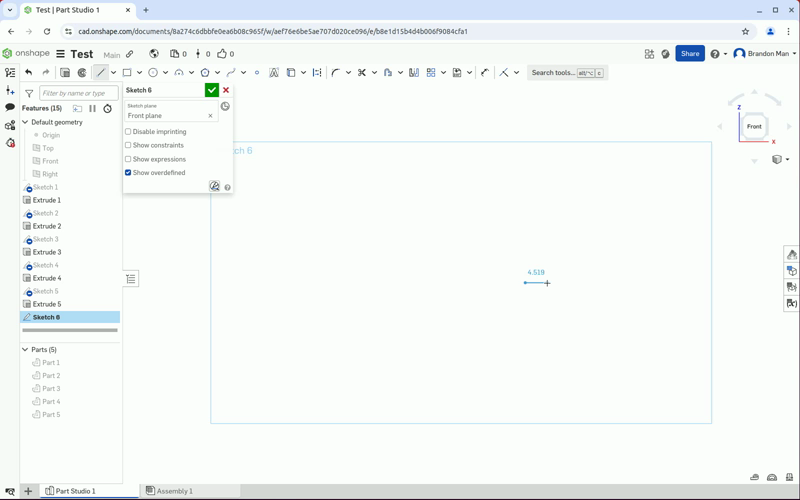
click(547, 282)
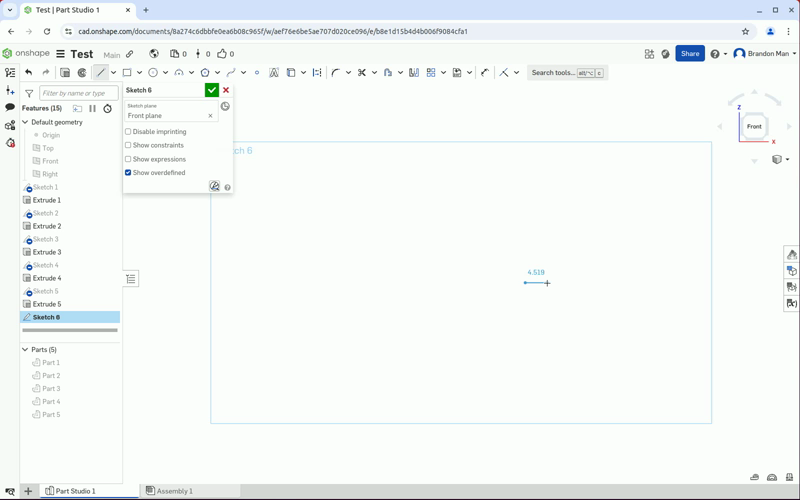
key_up(shift)
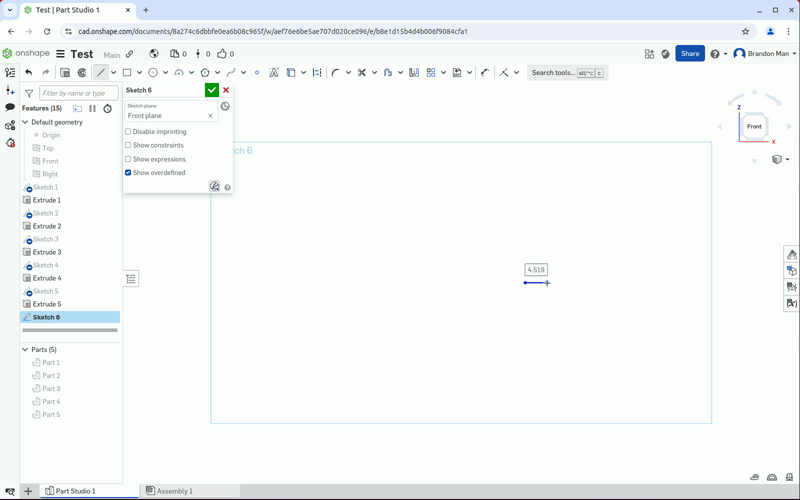
key_down(shift)
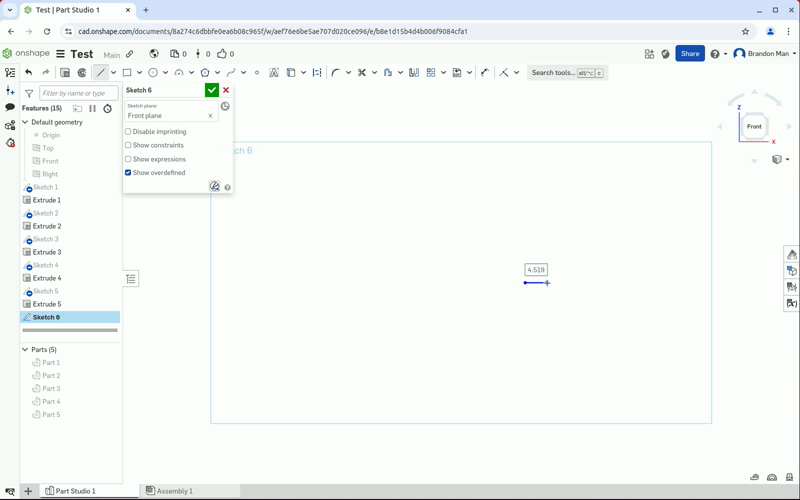
mouse_move(577, 282)
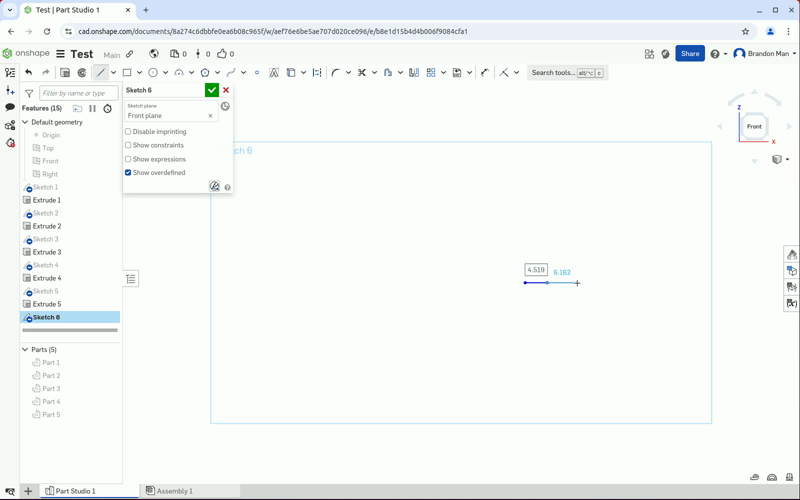
mouse_move(547, 269)
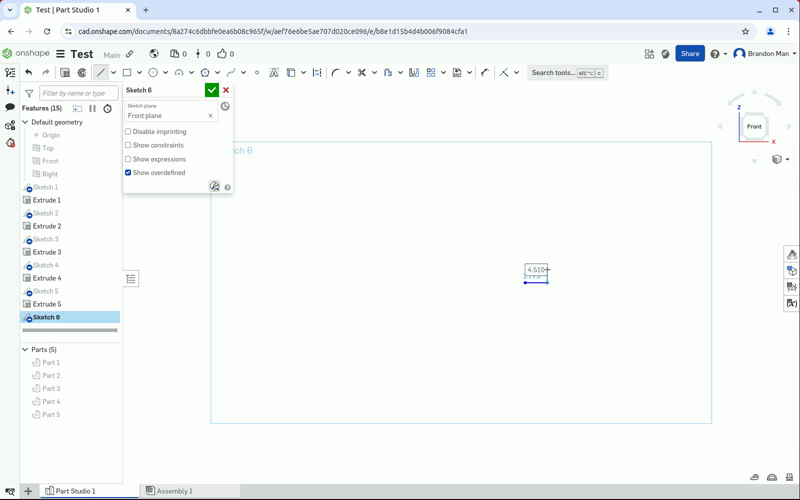
click(547, 269)
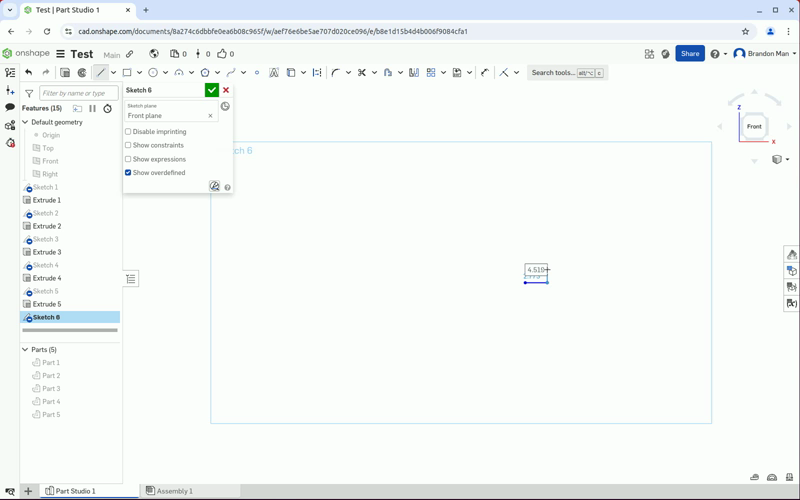
key_up(shift)
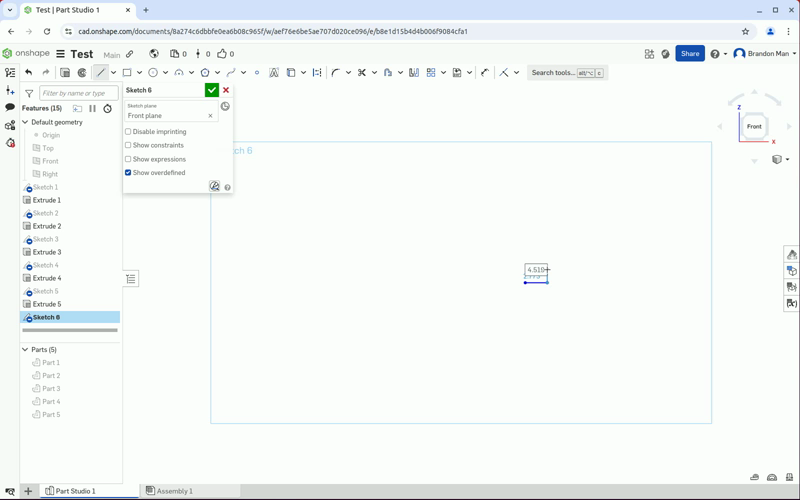
key(esc)
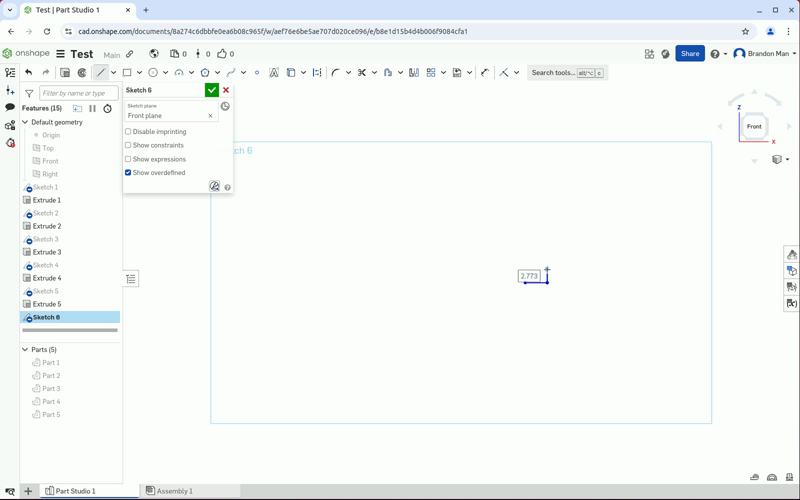
key(a)
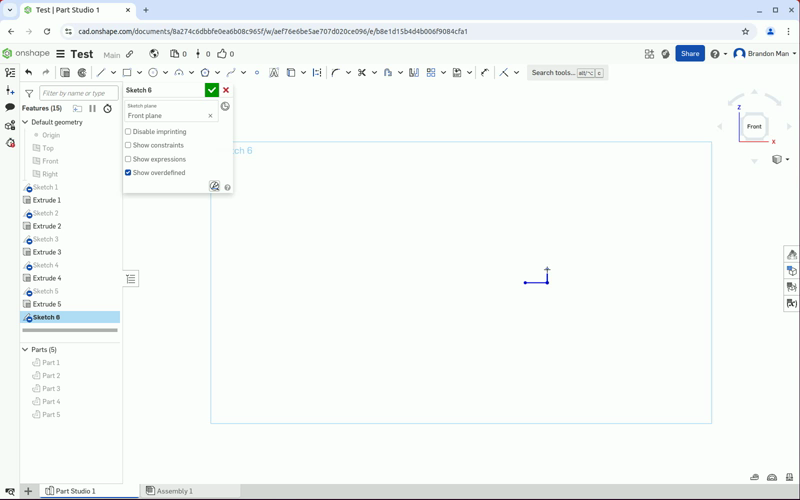
mouse_move(547, 269)
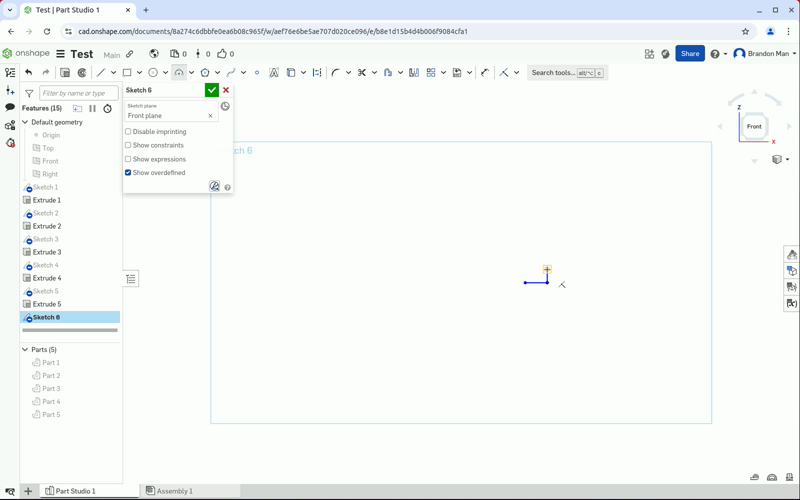
click(547, 269)
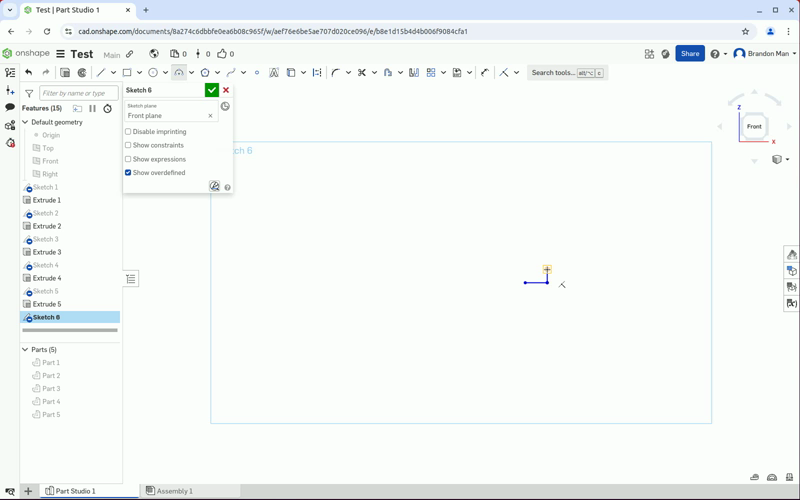
key_down(shift)
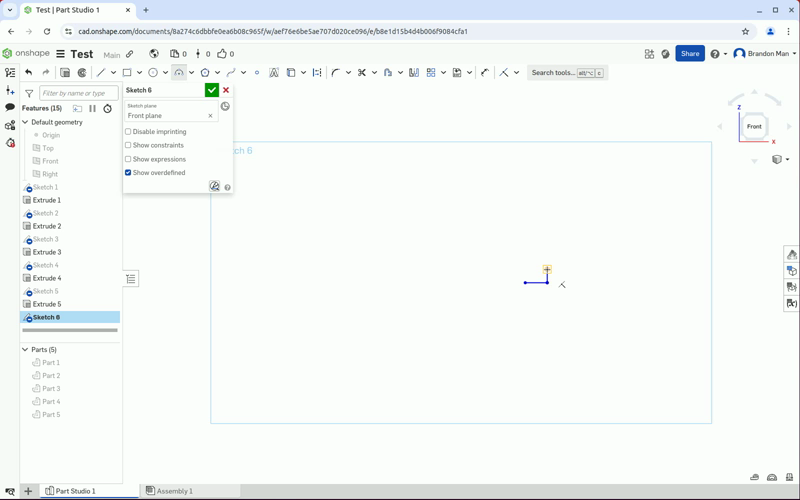
mouse_move(547, 242)
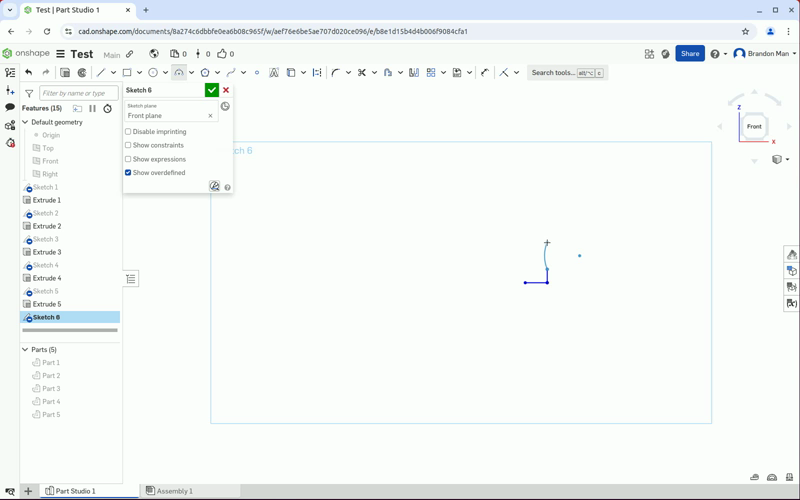
click(547, 242)
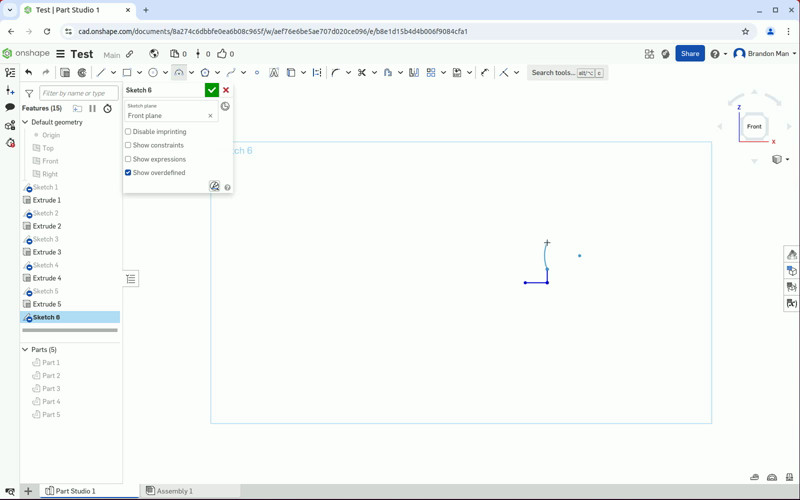
mouse_move(533, 255)
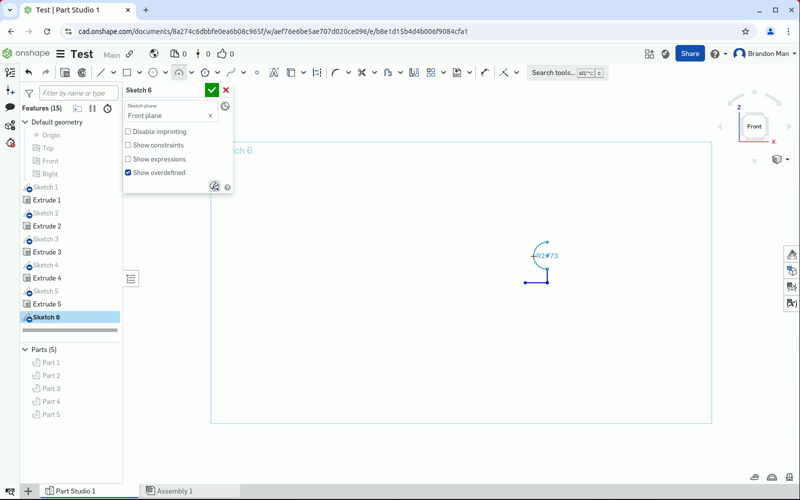
click(533, 255)
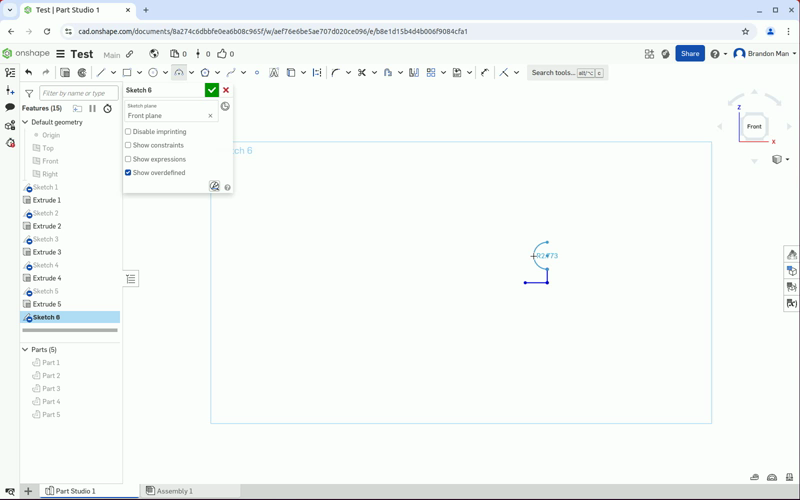
key_up(shift)
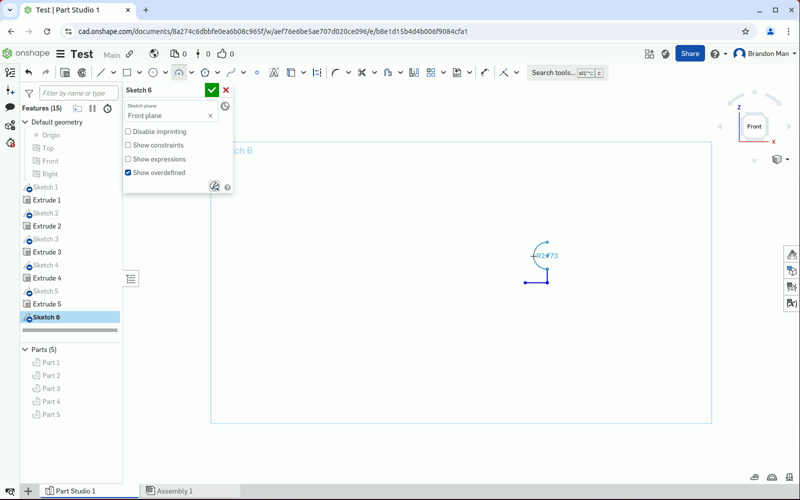
key(esc)
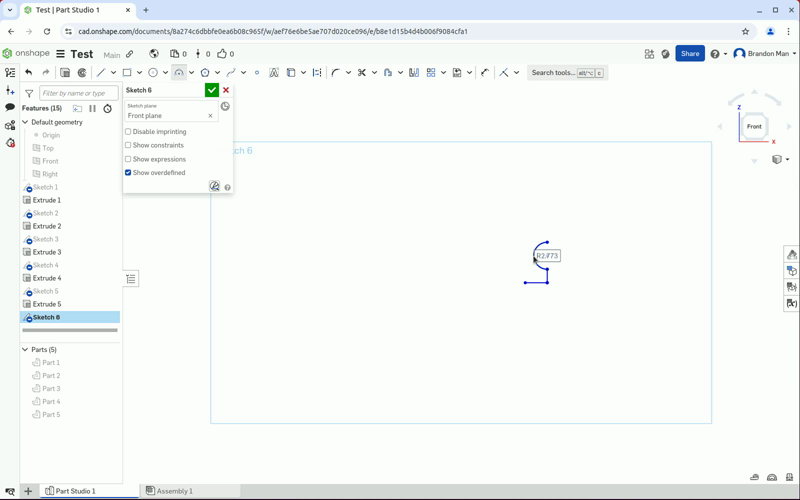
key(l)
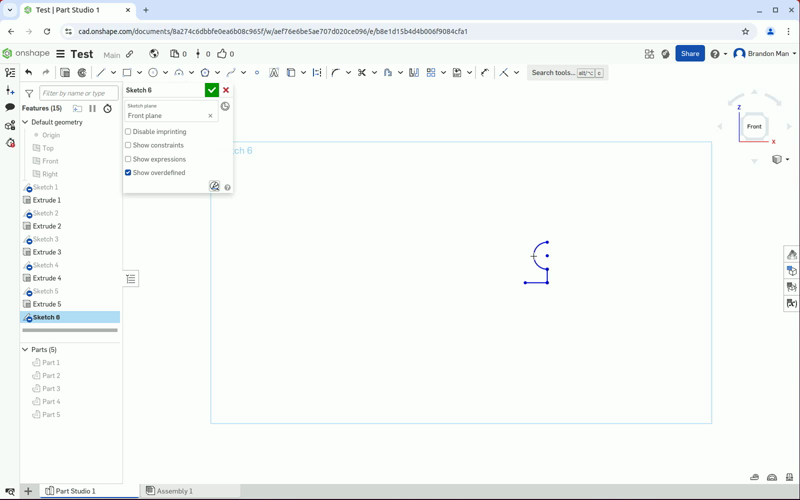
mouse_move(547, 242)
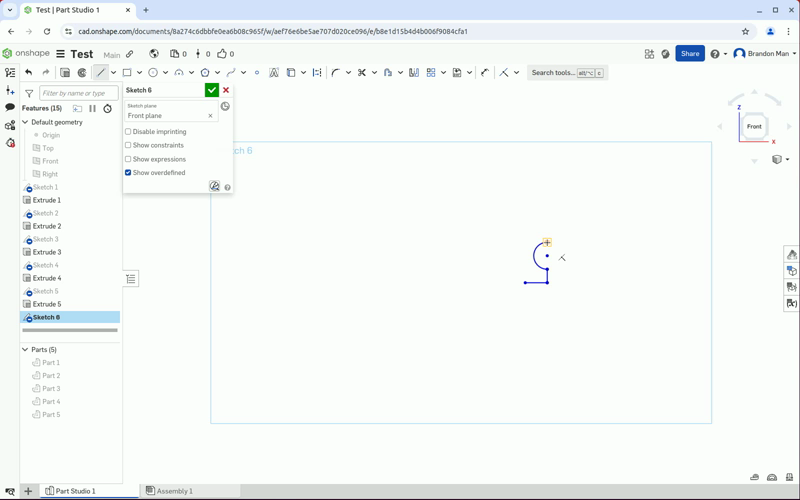
click(547, 242)
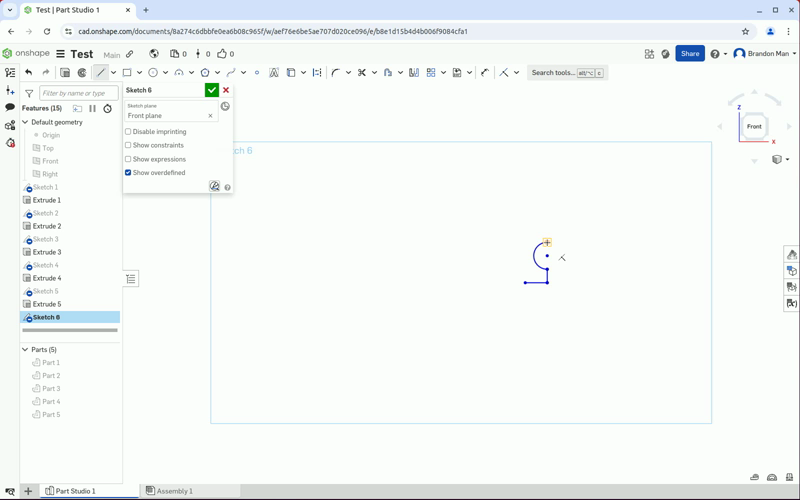
key_down(shift)
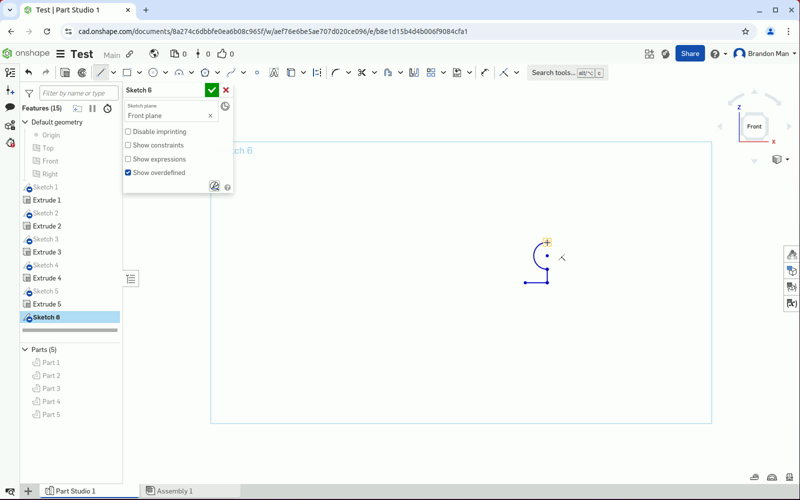
mouse_move(577, 242)
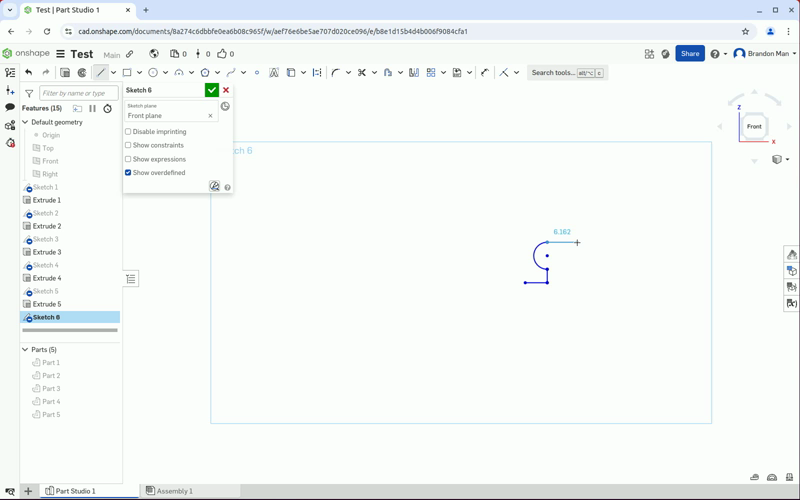
mouse_move(547, 228)
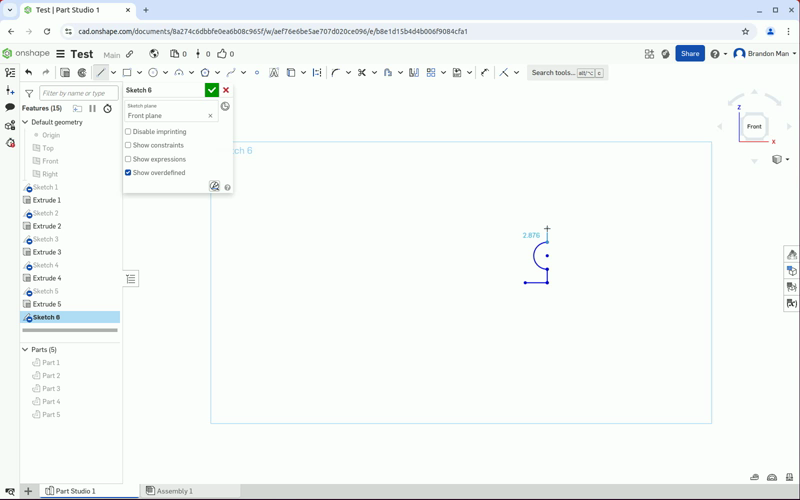
click(547, 228)
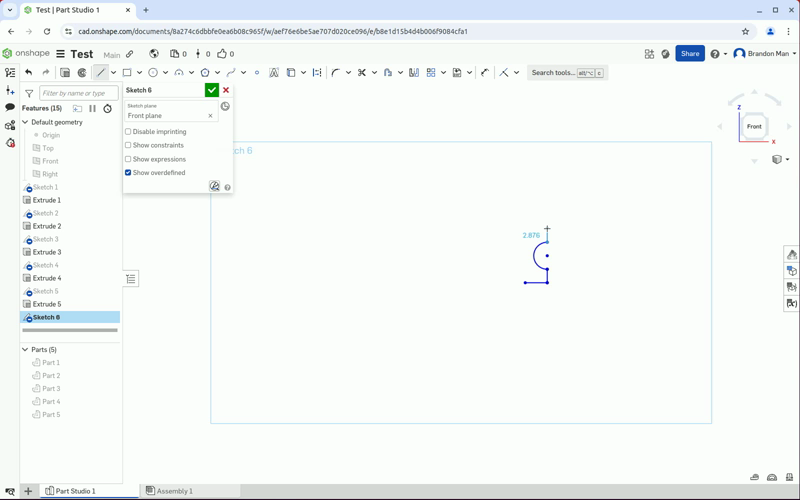
key_up(shift)
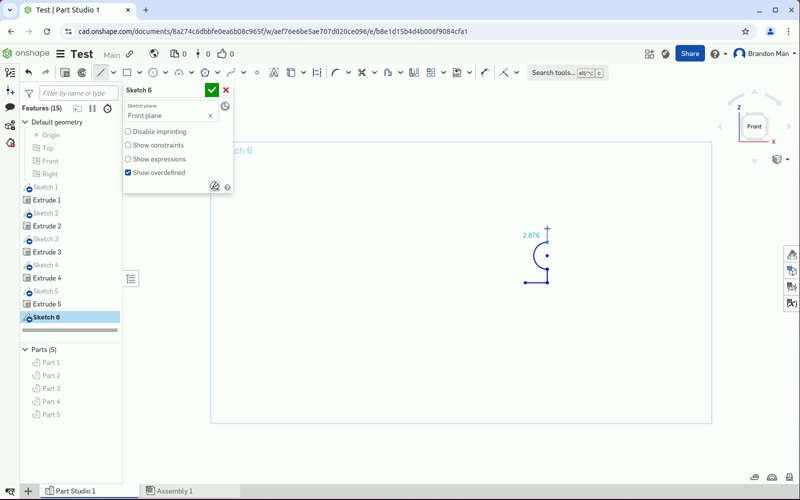
key_down(shift)
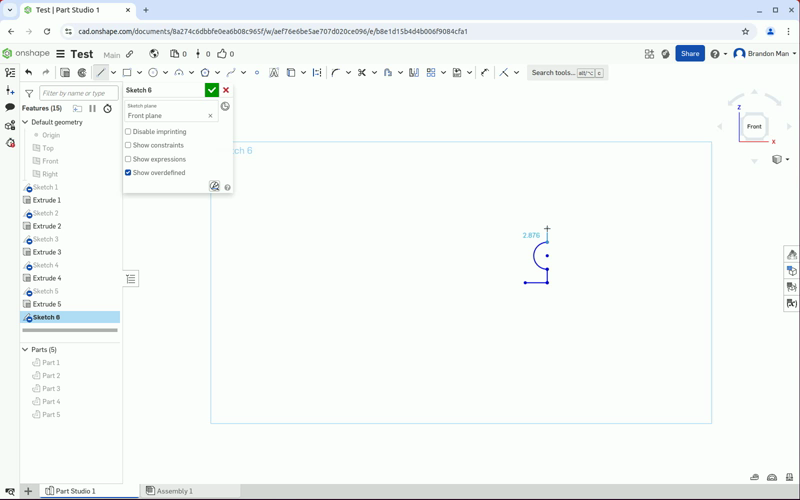
mouse_move(577, 228)
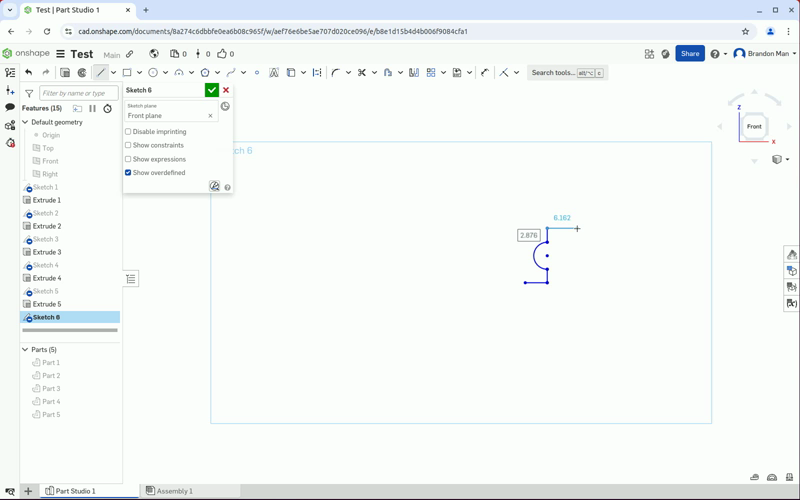
mouse_move(525, 228)
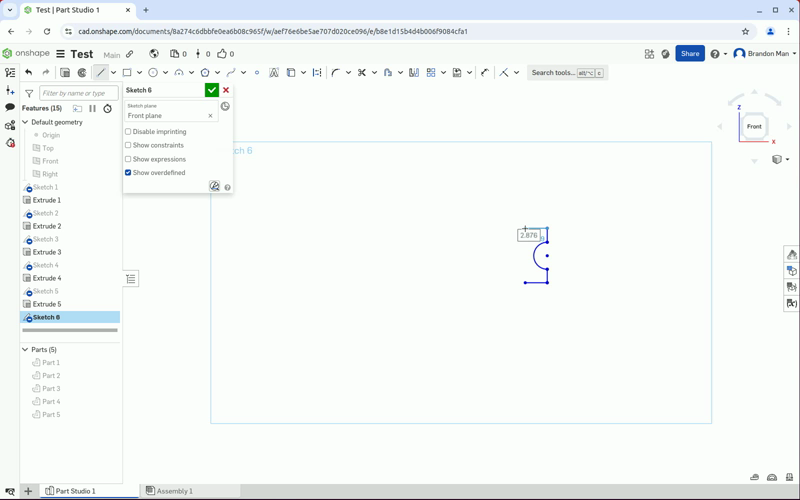
click(525, 228)
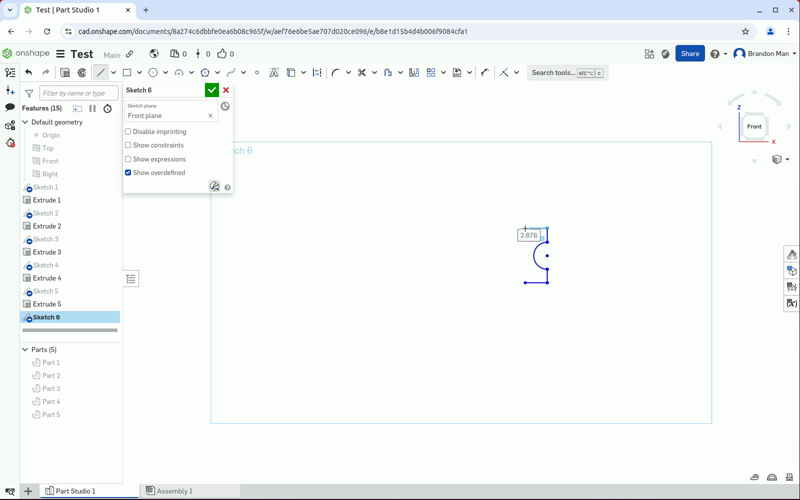
key_up(shift)
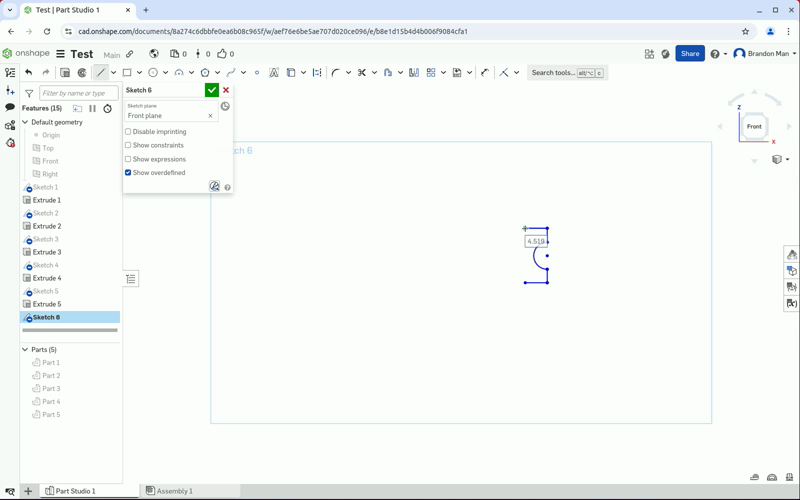
mouse_move(555, 228)
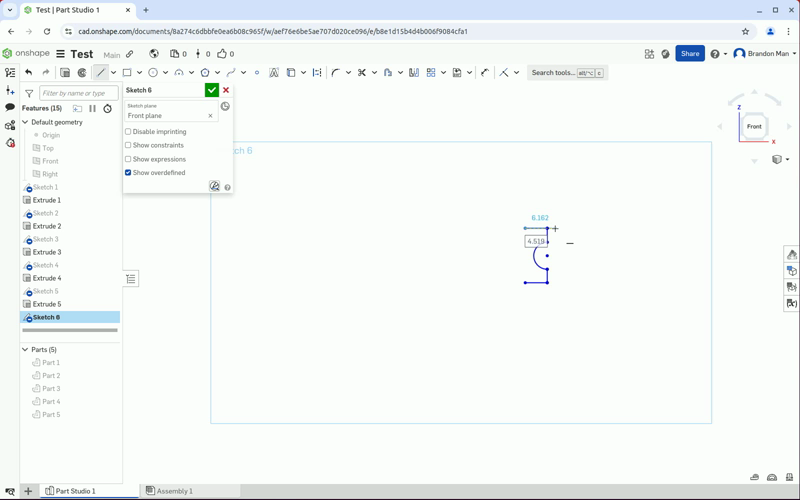
key_down(shift)
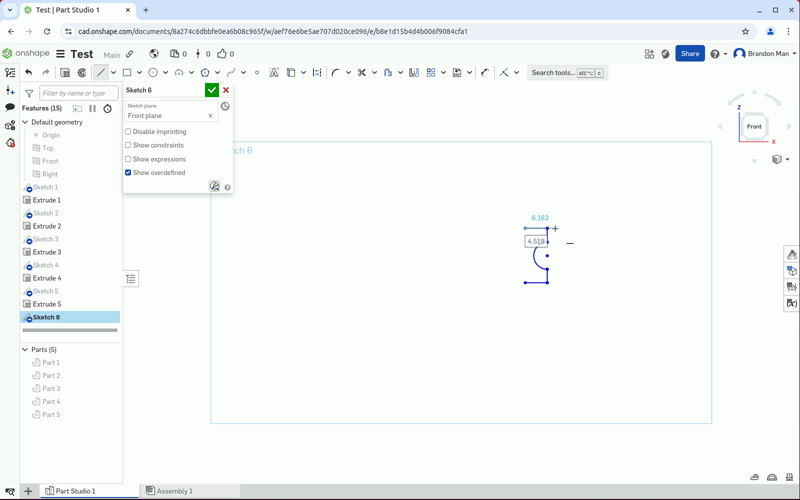
mouse_move(525, 282)
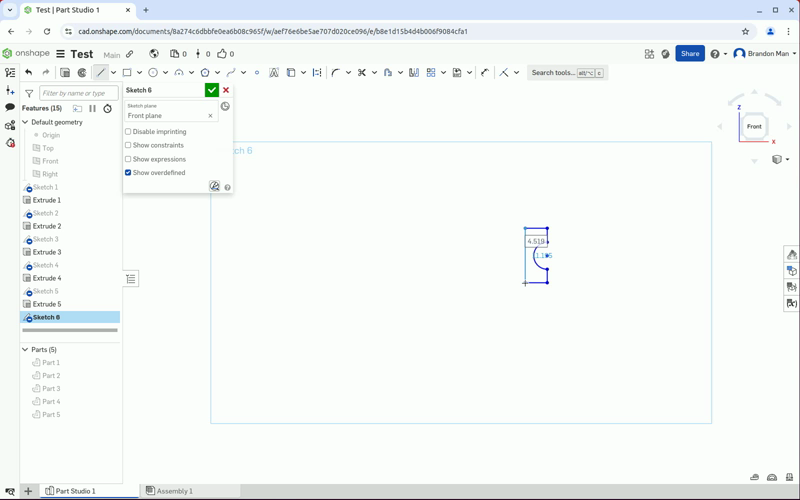
key_up(shift)
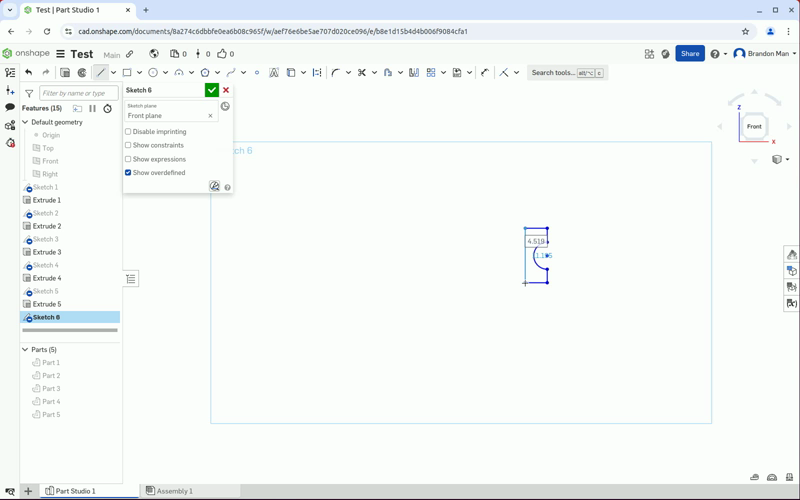
click(525, 282)
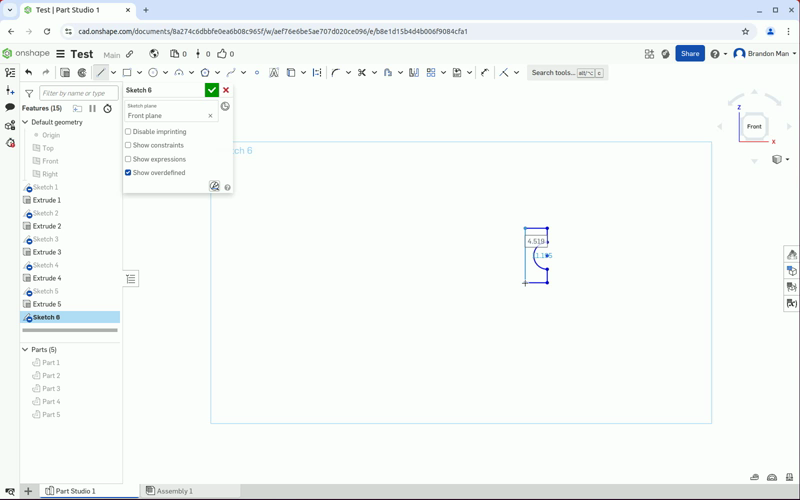
key(esc)
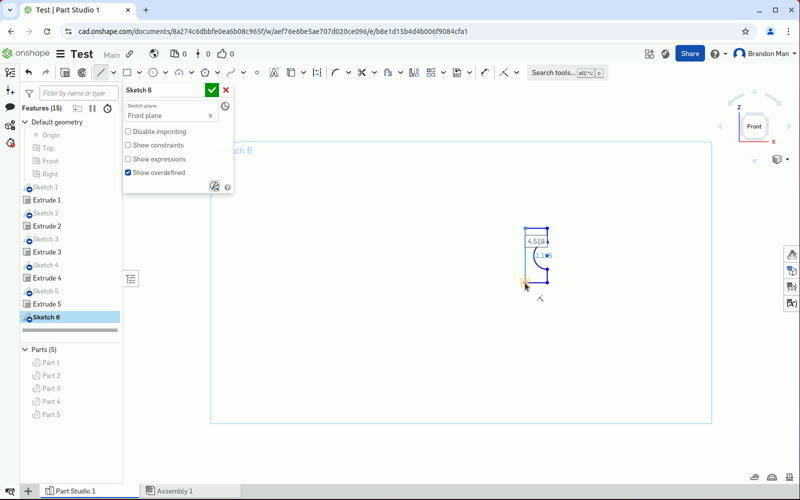
mouse_move(536, 269)
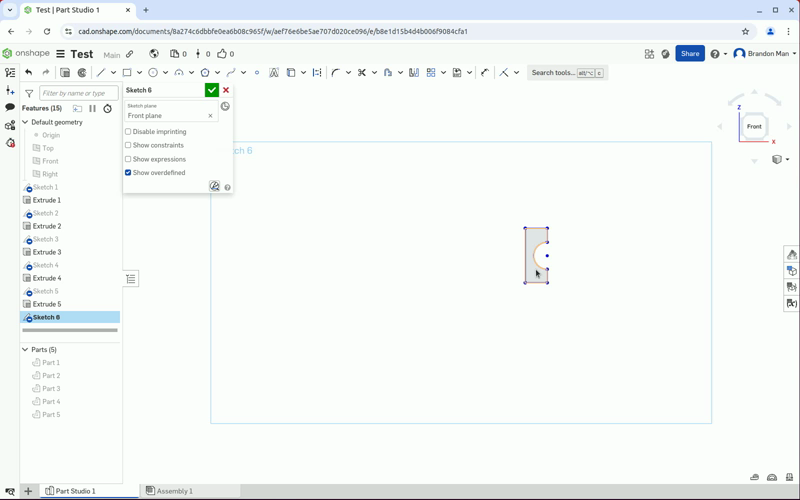
scroll(6)
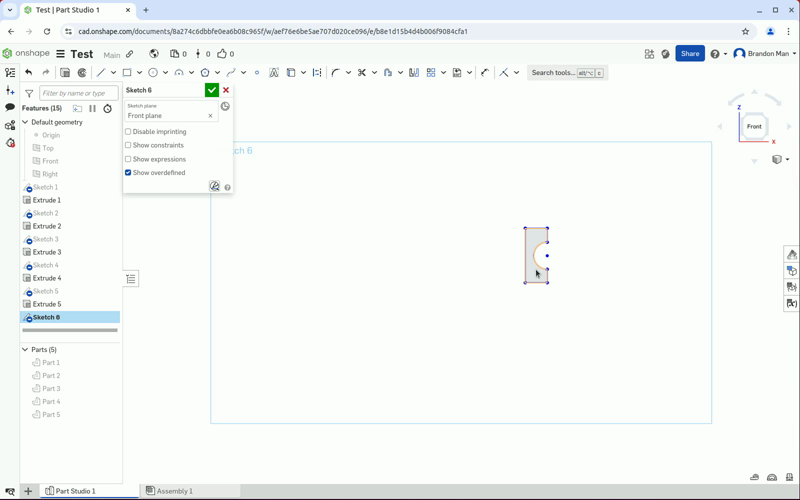
scroll(6)
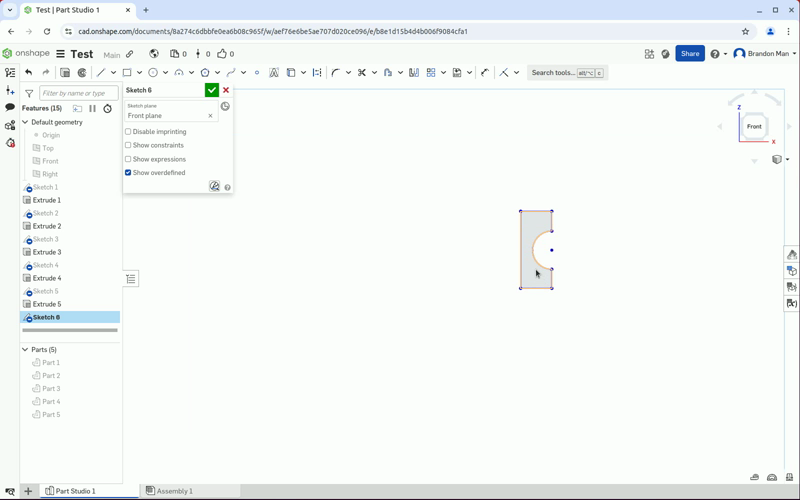
scroll(6)
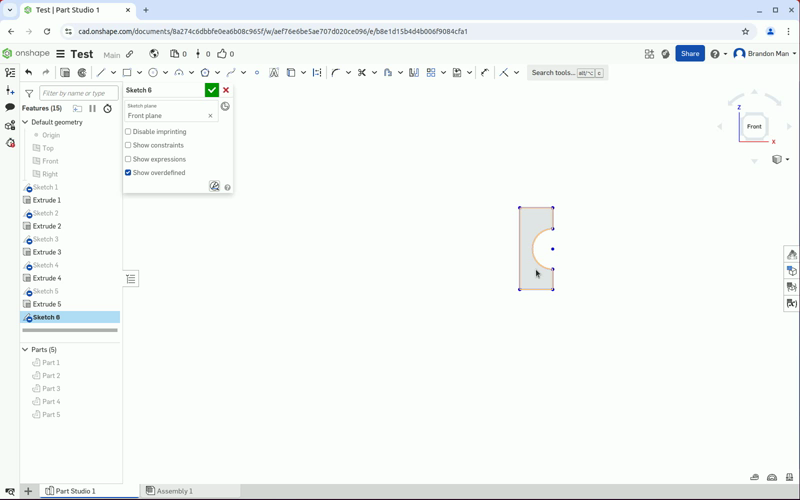
scroll(6)
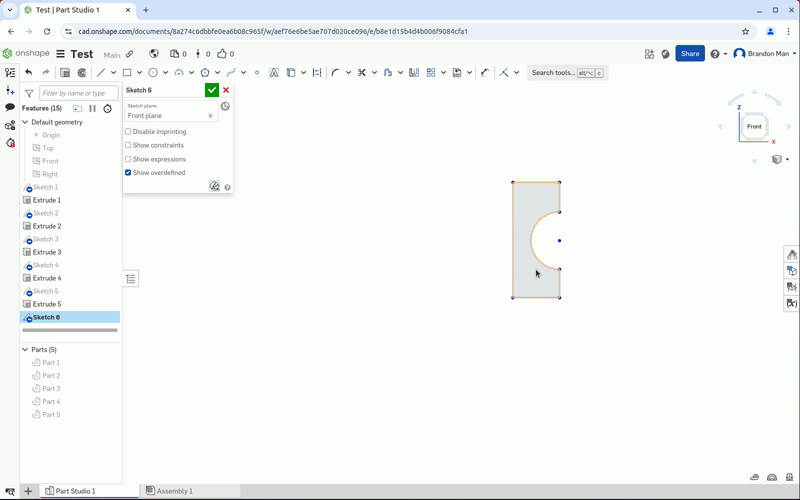
scroll(6)
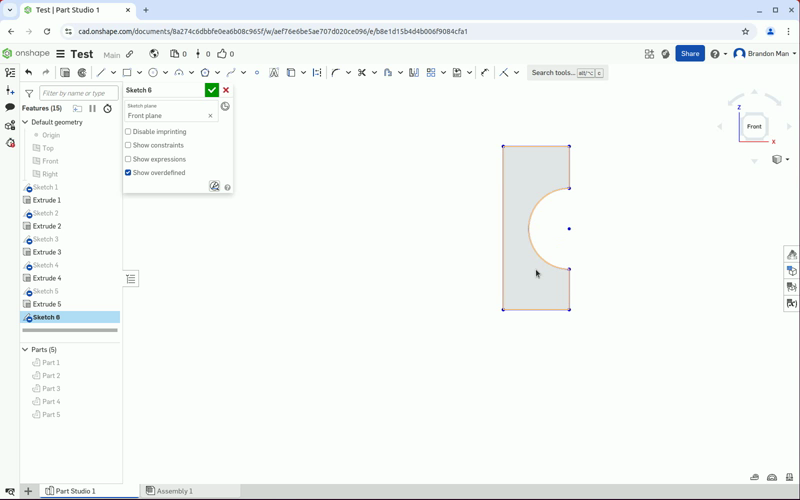
scroll(6)
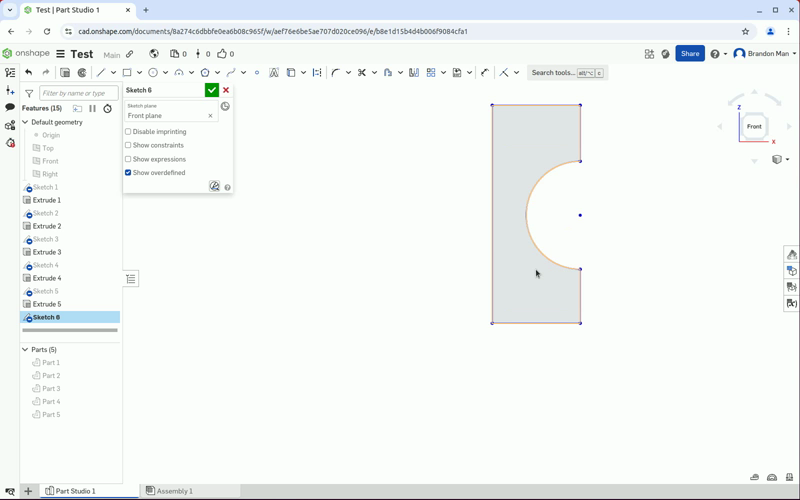
scroll(6)
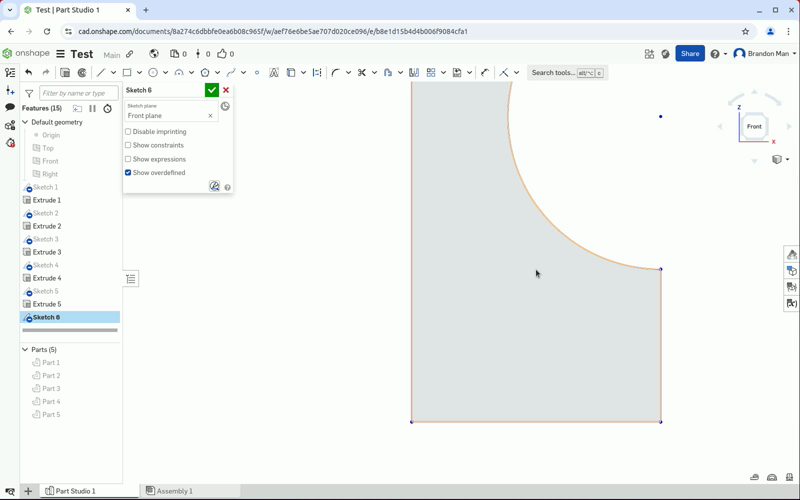
click(536, 269)
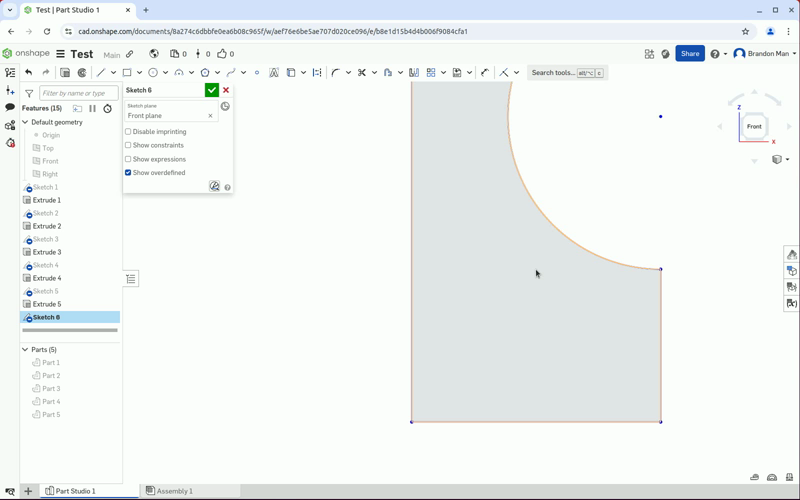
scroll(-6)
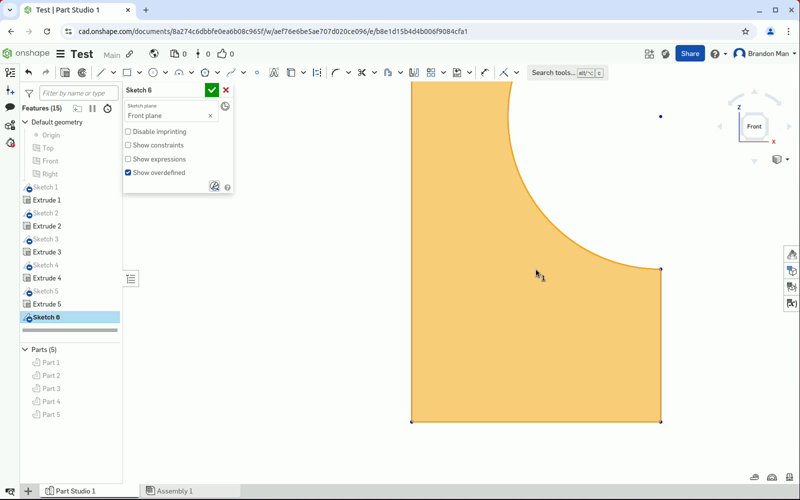
scroll(-6)
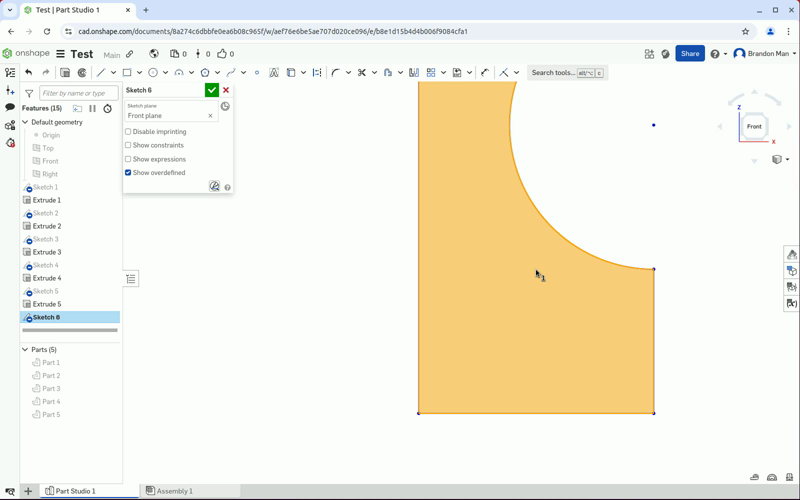
scroll(-6)
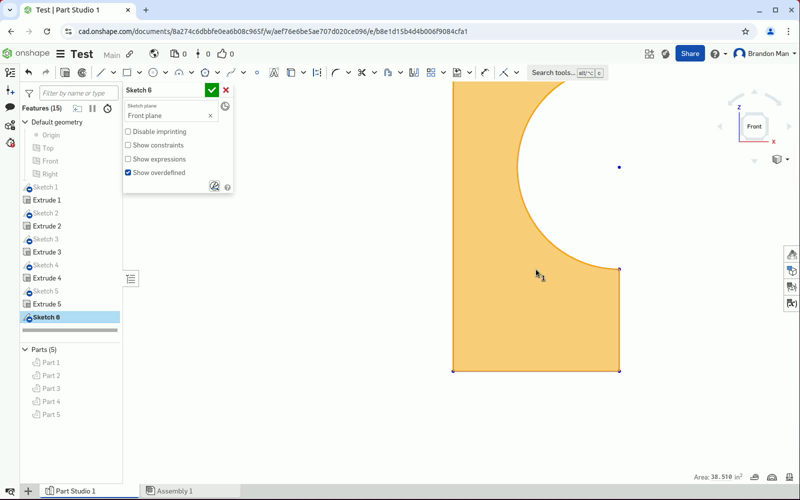
scroll(-6)
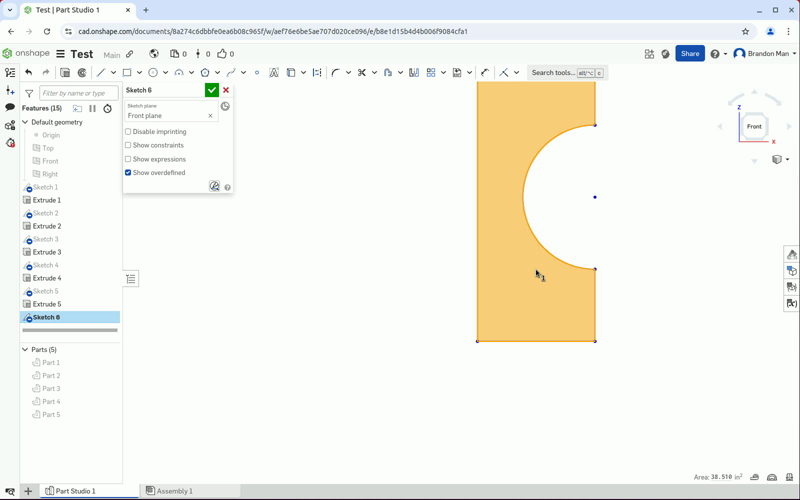
scroll(-6)
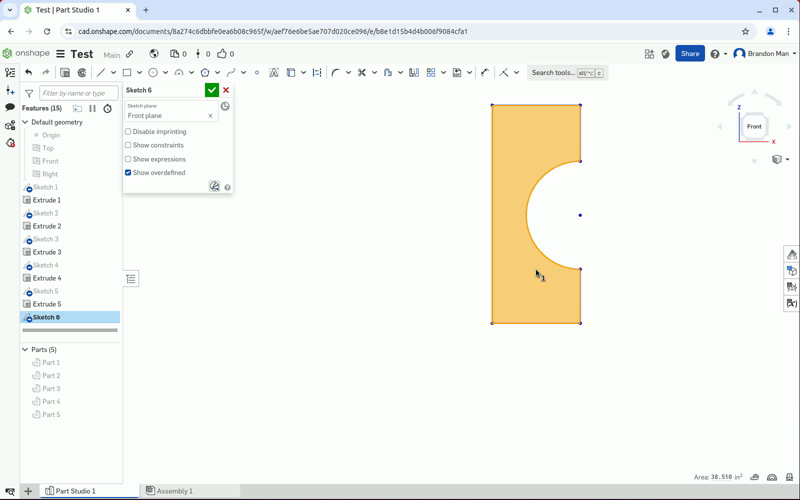
scroll(-6)
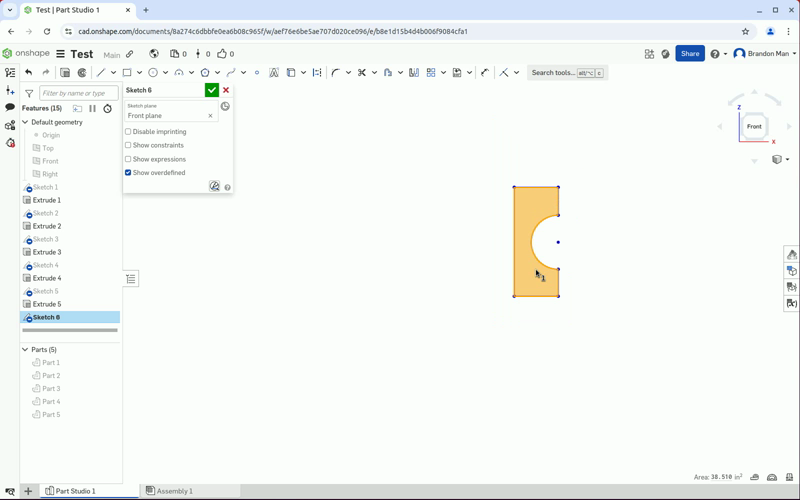
scroll(-6)
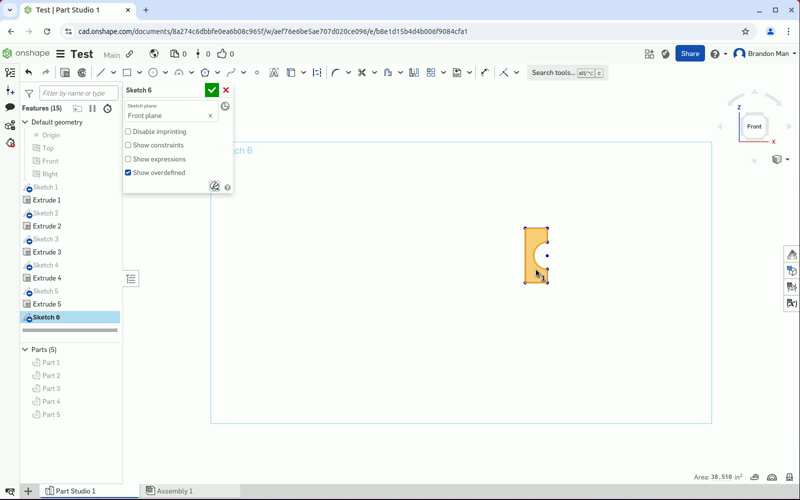
mouse_move(73, 352)
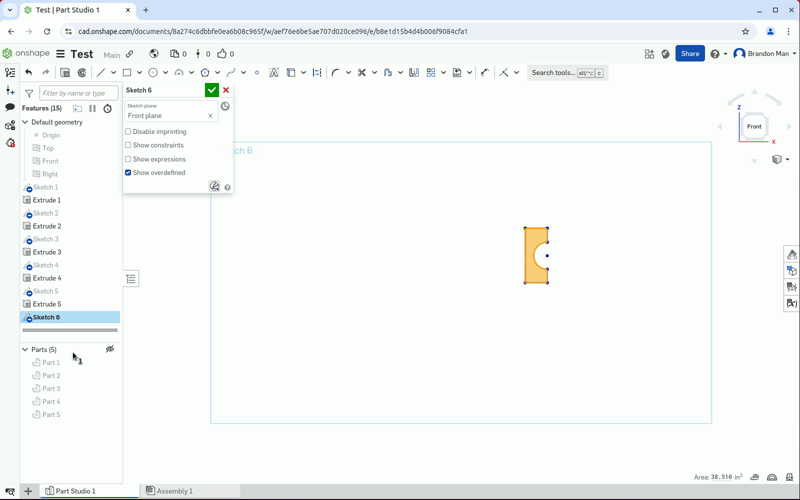
key(shift+y)
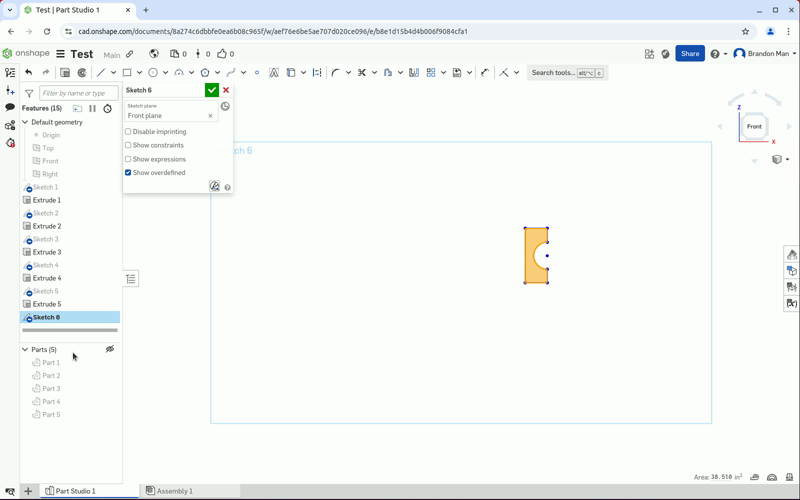
key(shift+e)
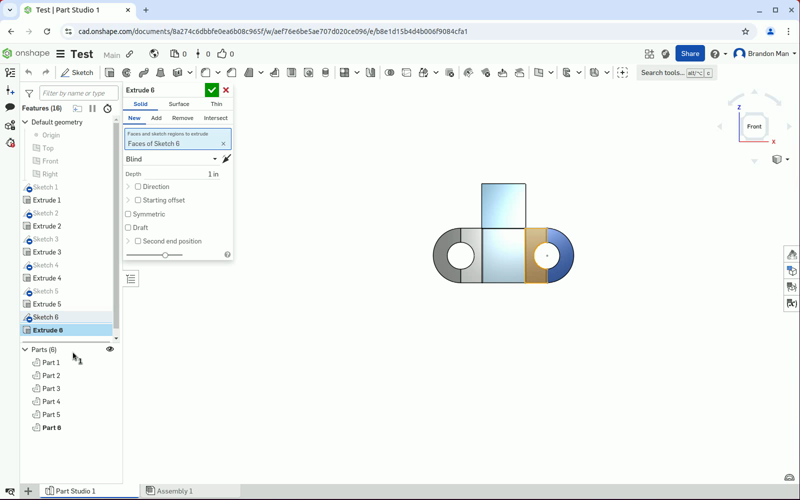
mouse_move(143, 106)
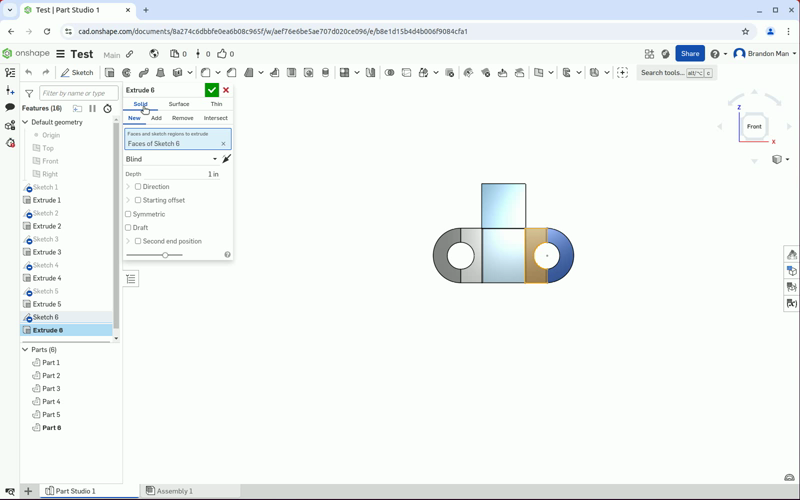
click(143, 106)
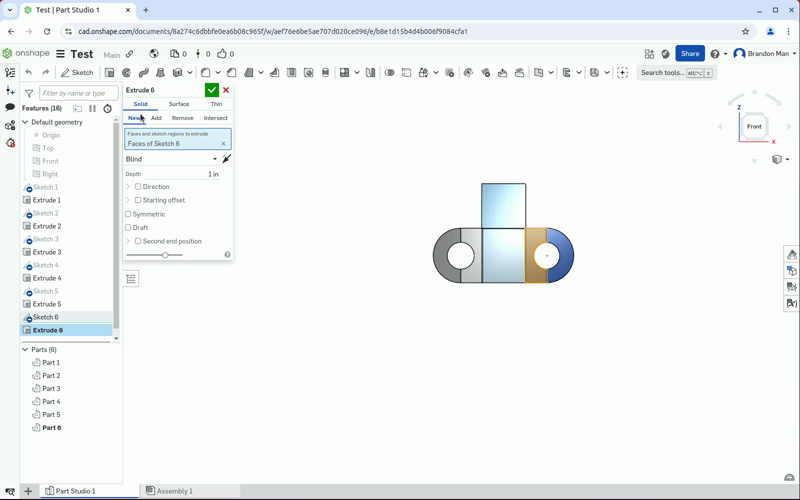
mouse_move(137, 120)
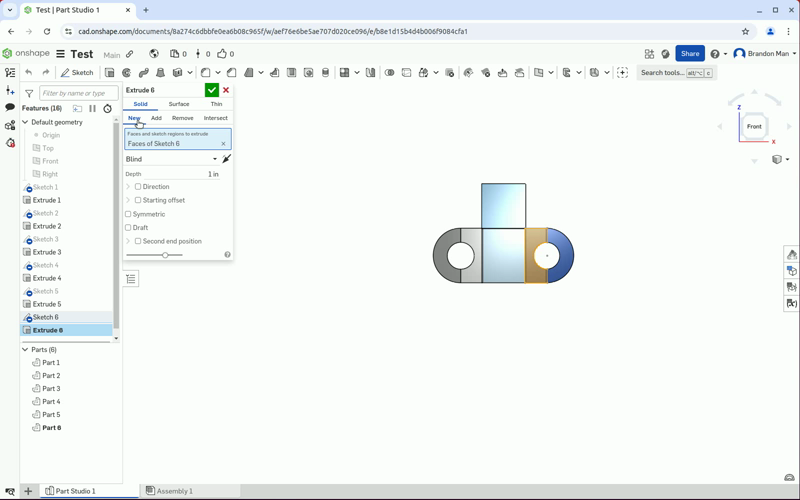
click(137, 120)
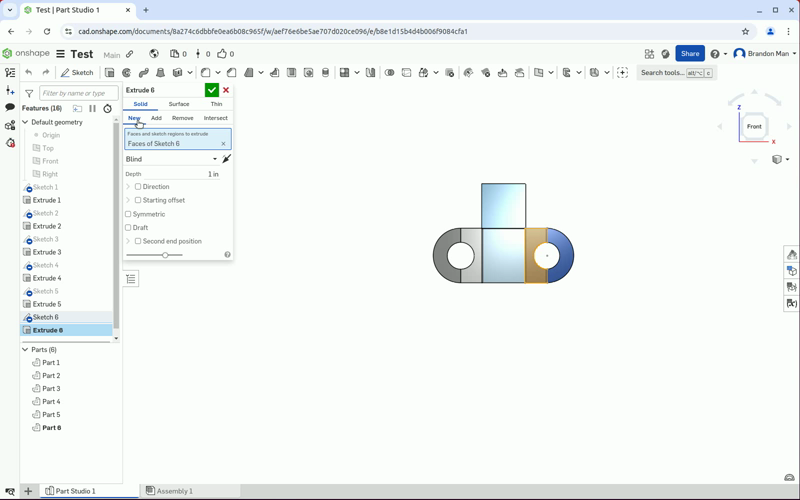
key(tab, 4)
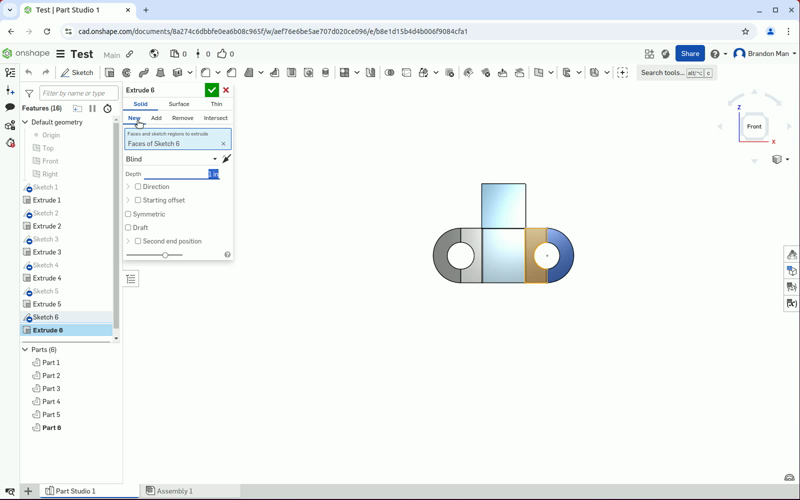
text(5.536)
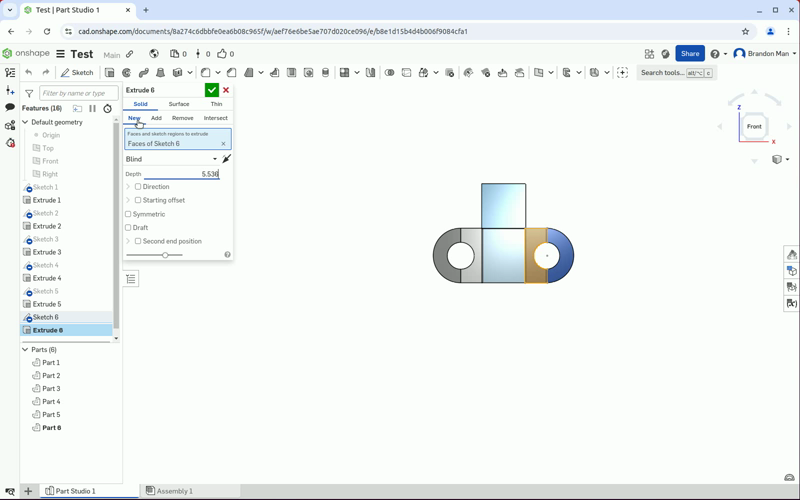
key(enter)
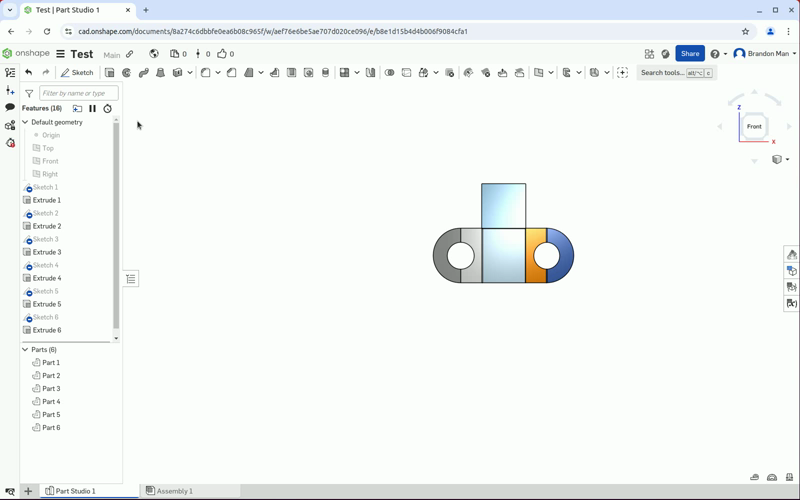
key(shift+h)
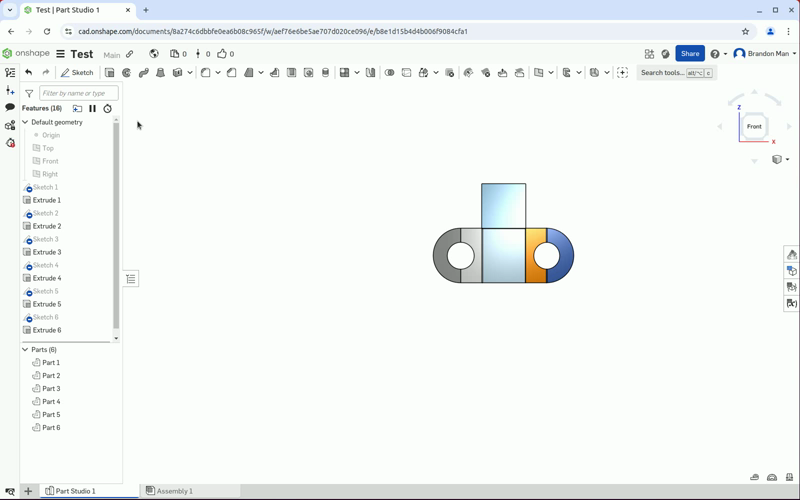
key(shift+h)
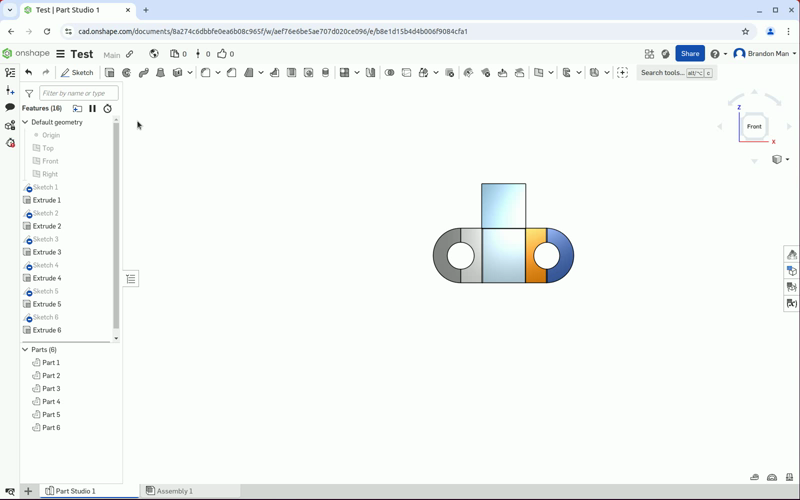
key(shift+7)
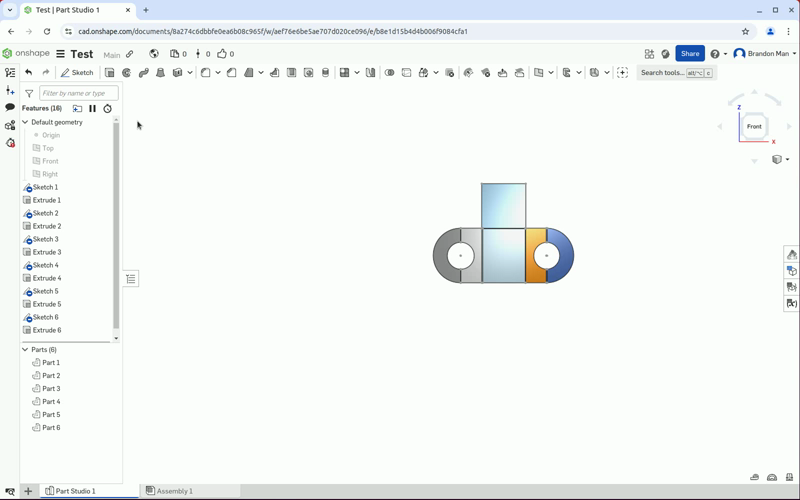
key(left, 2)
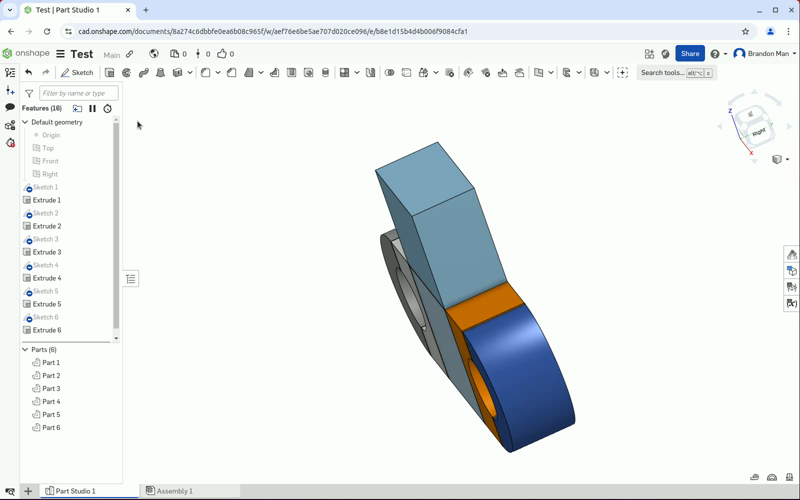
key(down, 2)
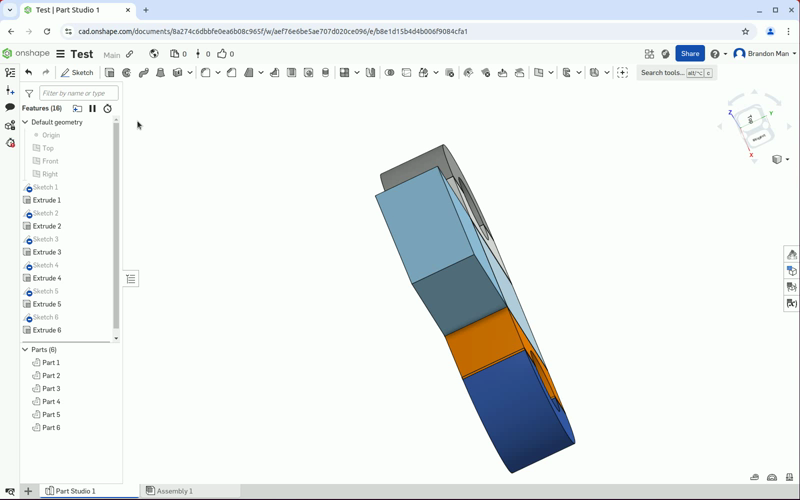
key(up, 2)
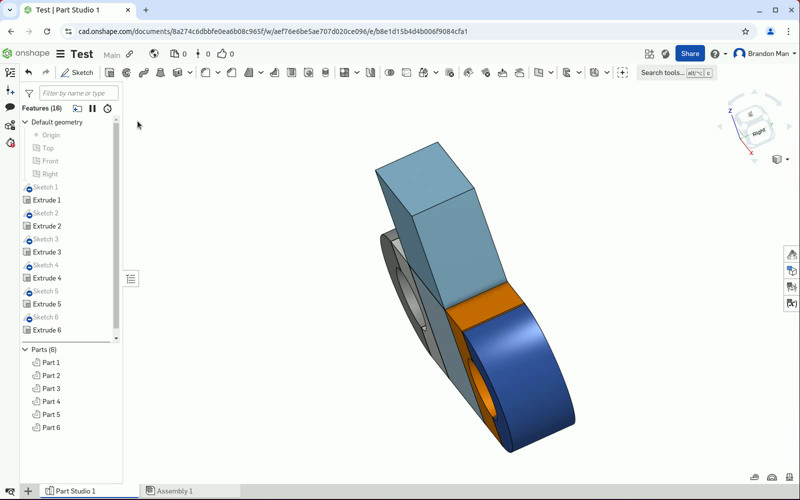
key(right, 2)
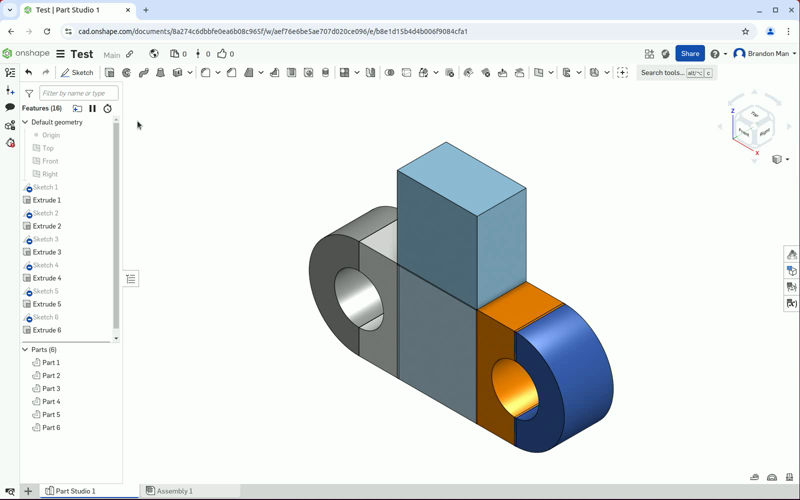
mouse_move(69, 189)
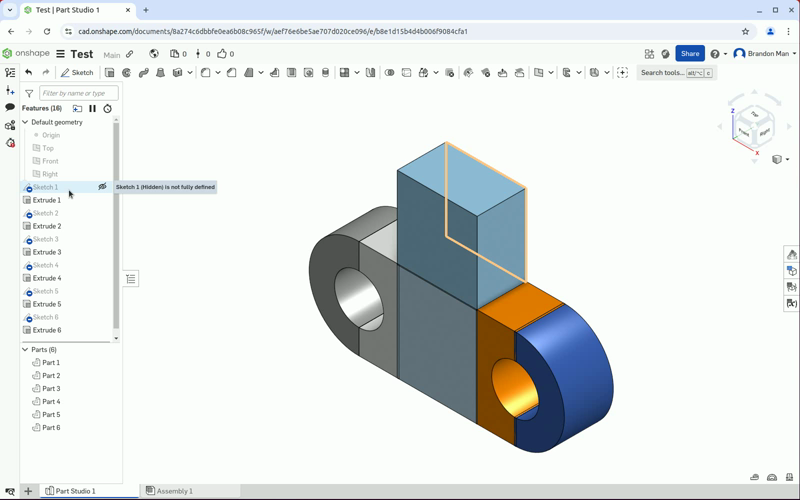
click(69, 189)